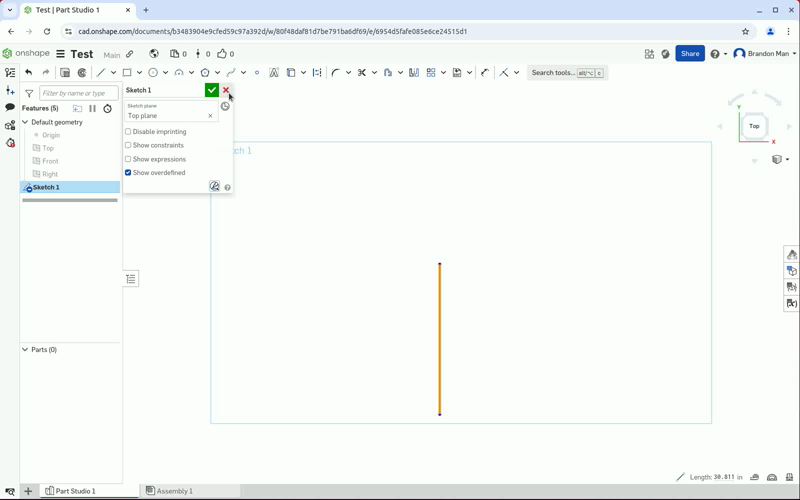
key(shift+h)
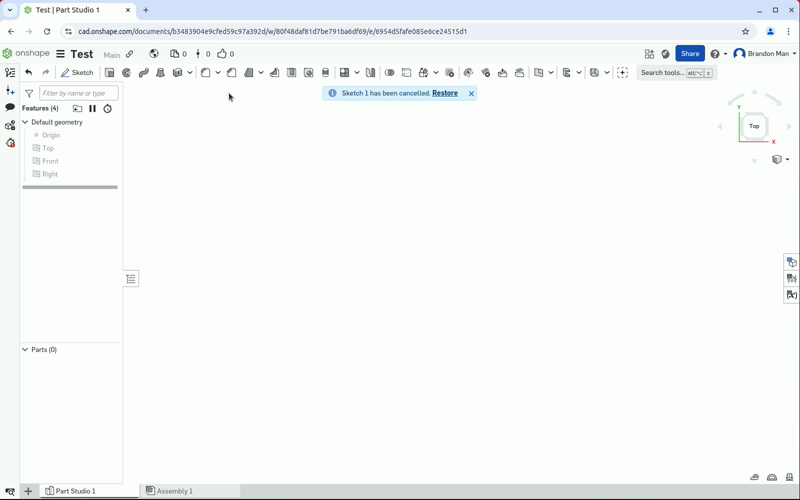
mouse_move(73, 352)
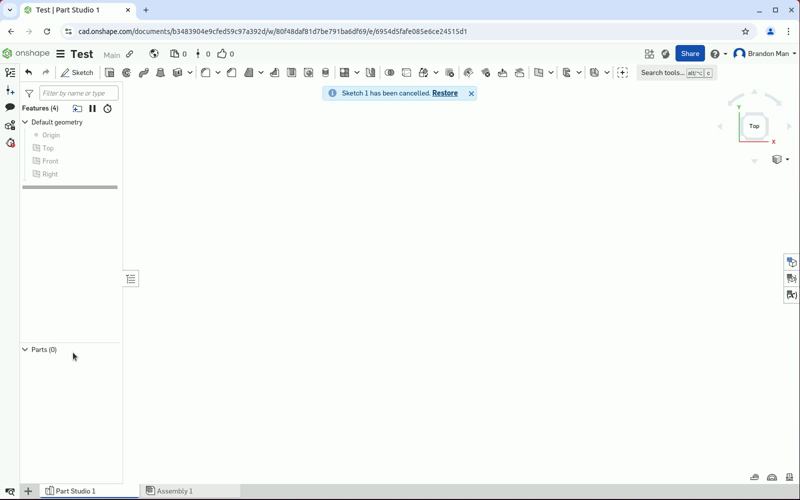
key(y)
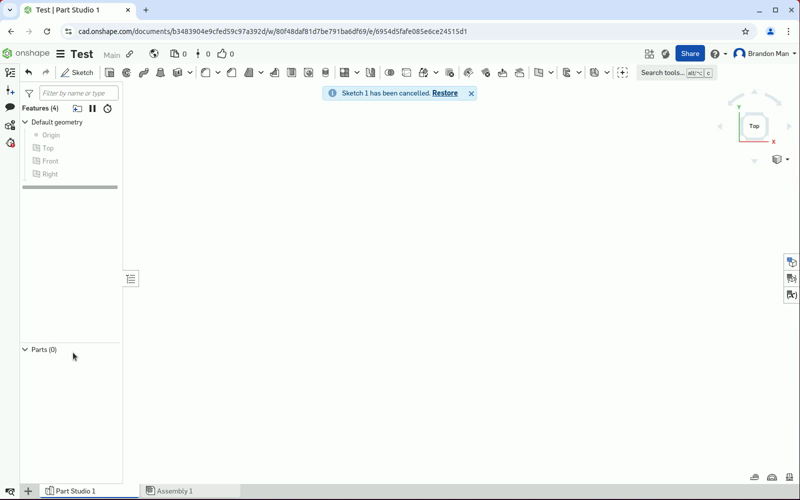
key(shift+p)
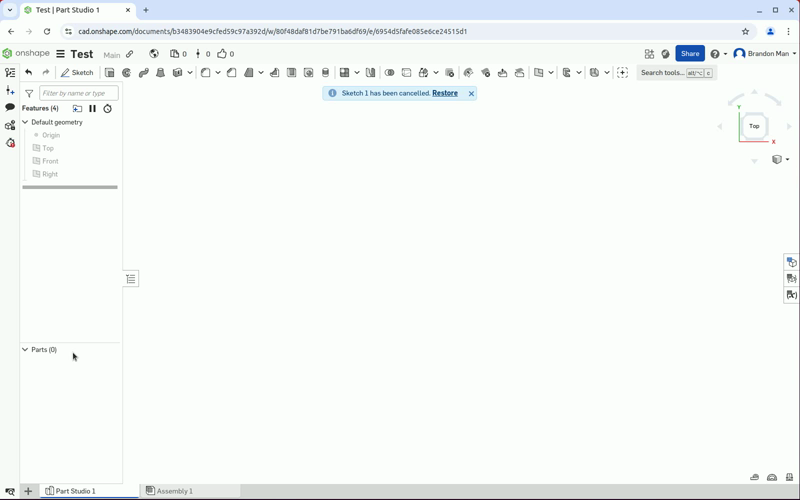
key(space)
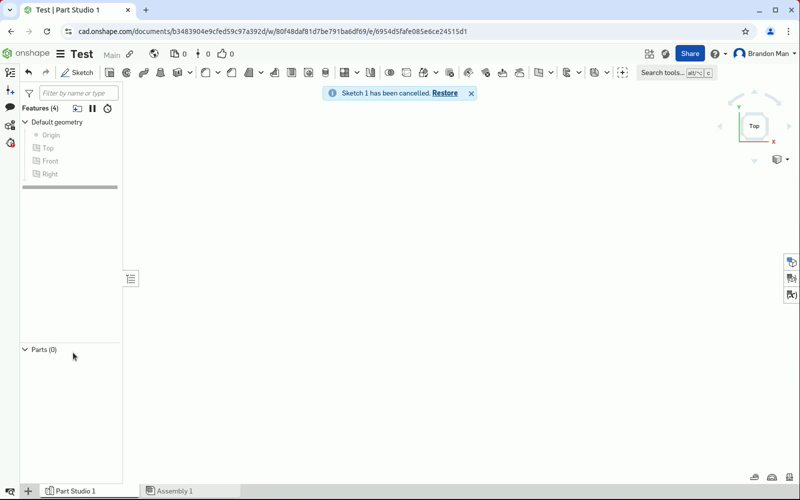
key_down(shift)
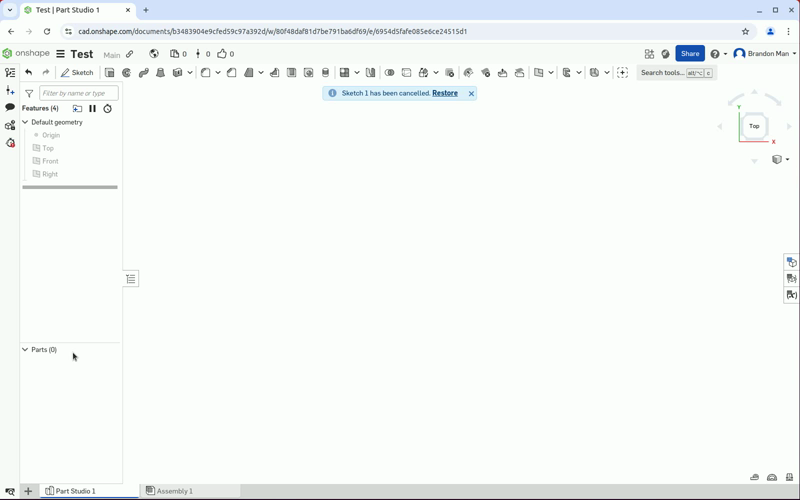
key(up)
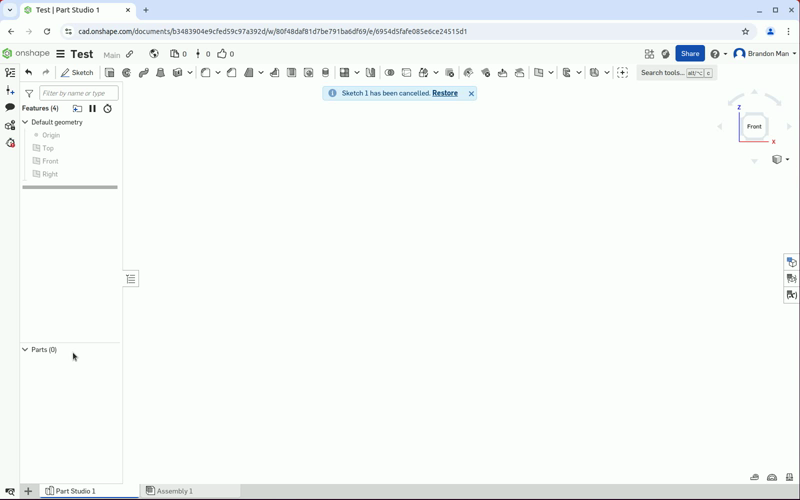
key_up(shift)
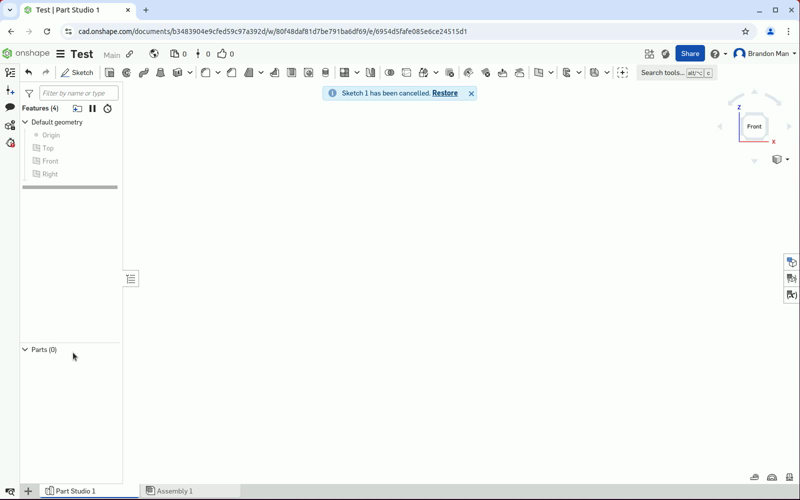
mouse_move(73, 352)
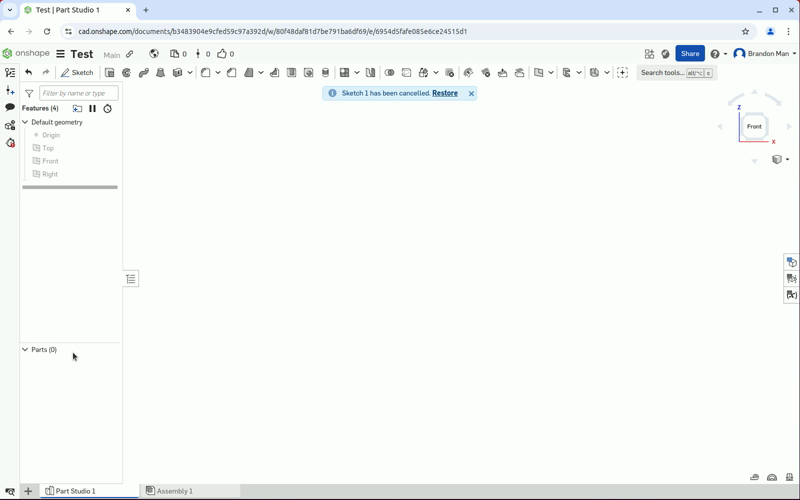
key(shift+y)
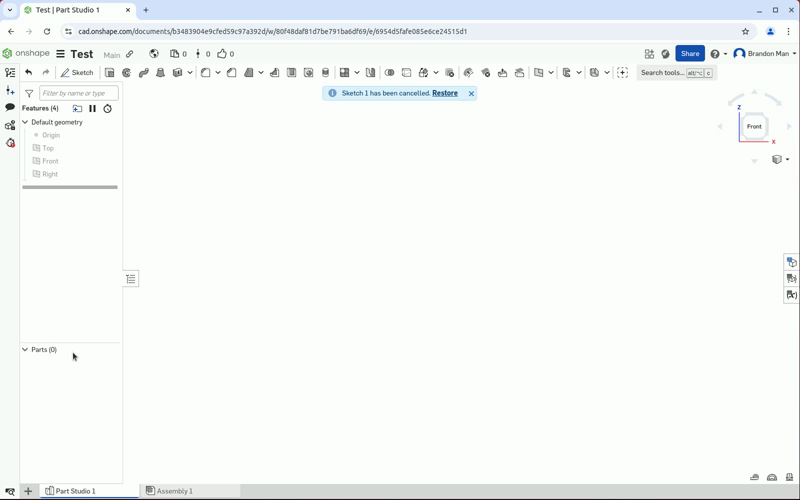
key(shift+s)
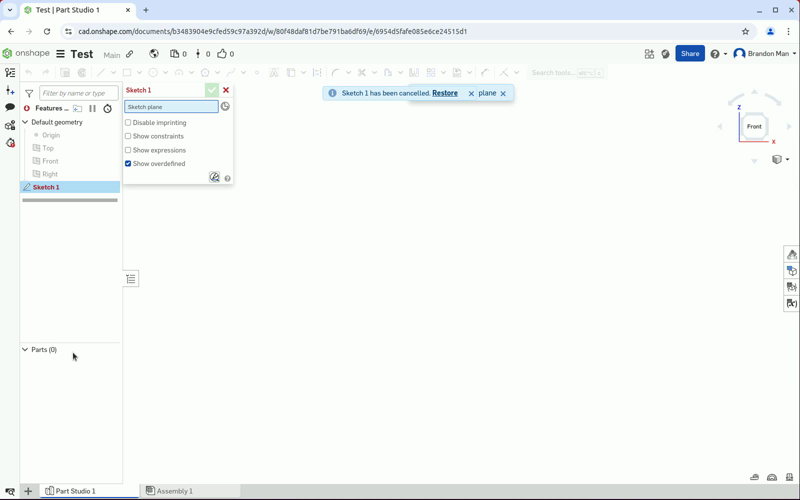
mouse_move(73, 163)
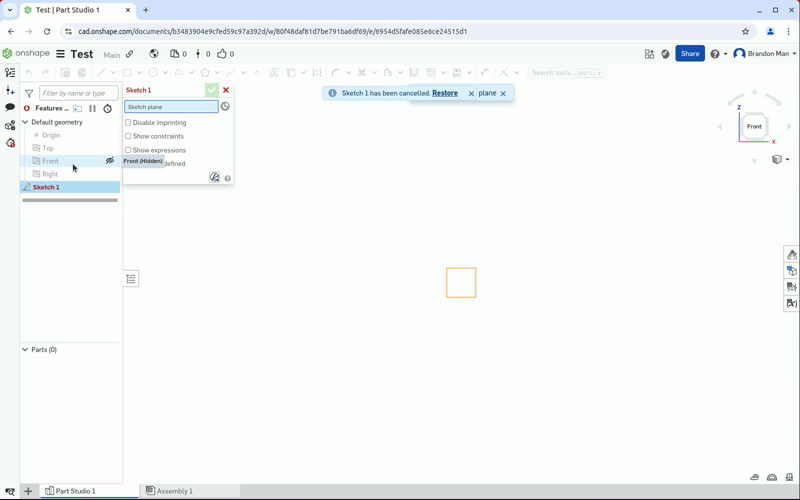
click(73, 163)
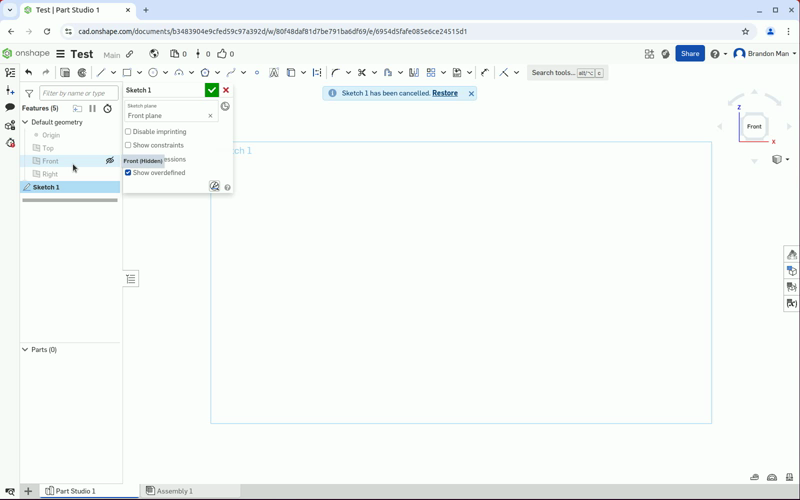
mouse_move(73, 352)
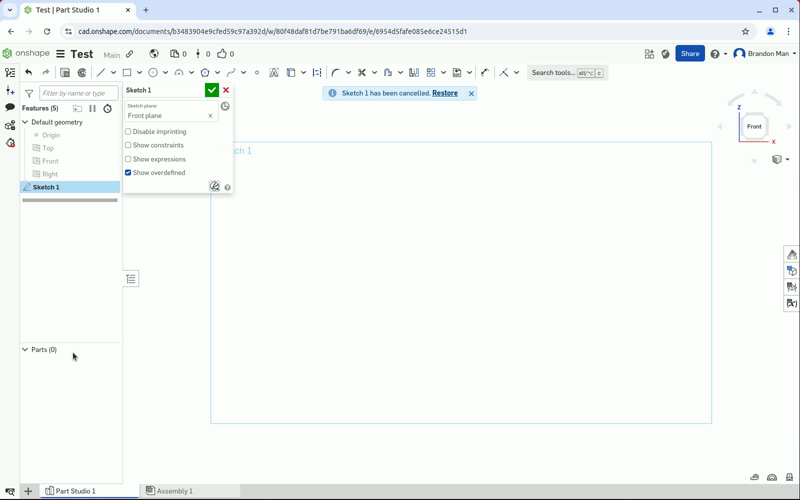
key(y)
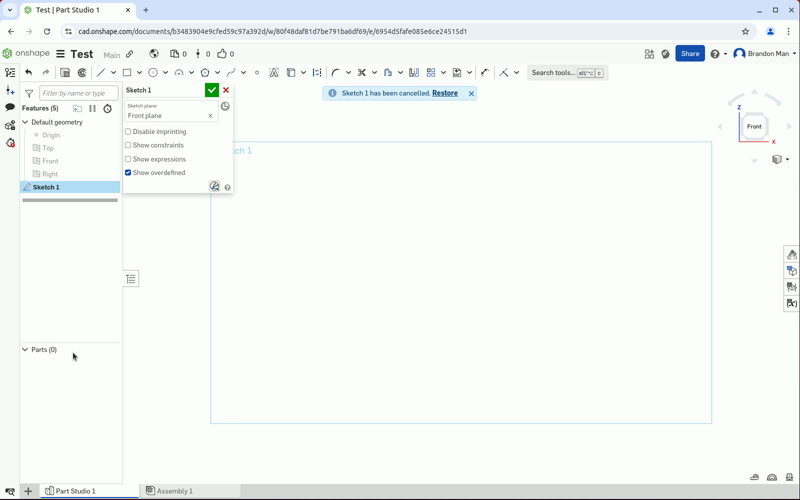
key(l)
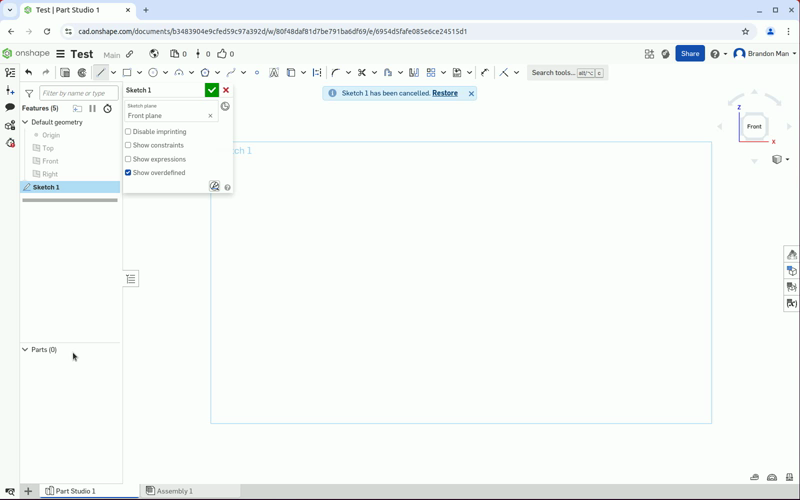
key_down(shift)
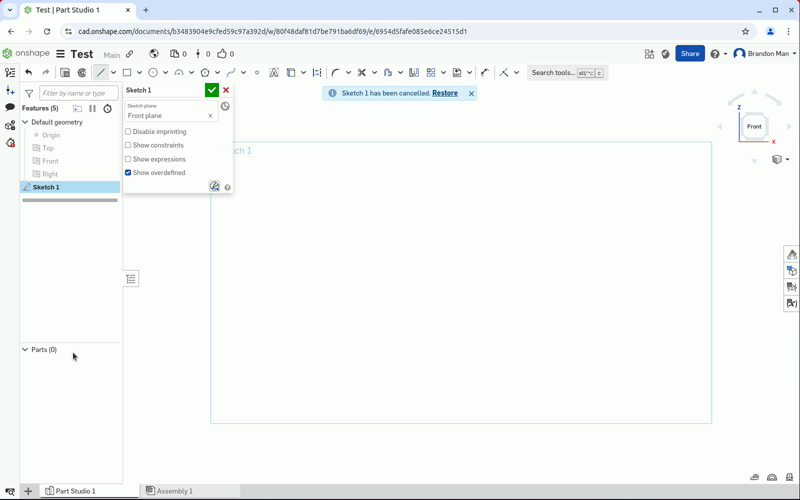
mouse_move(436, 295)
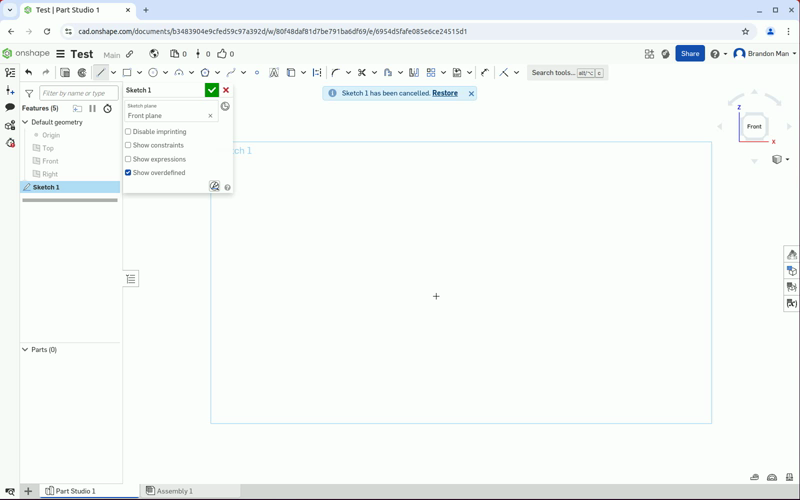
click(436, 295)
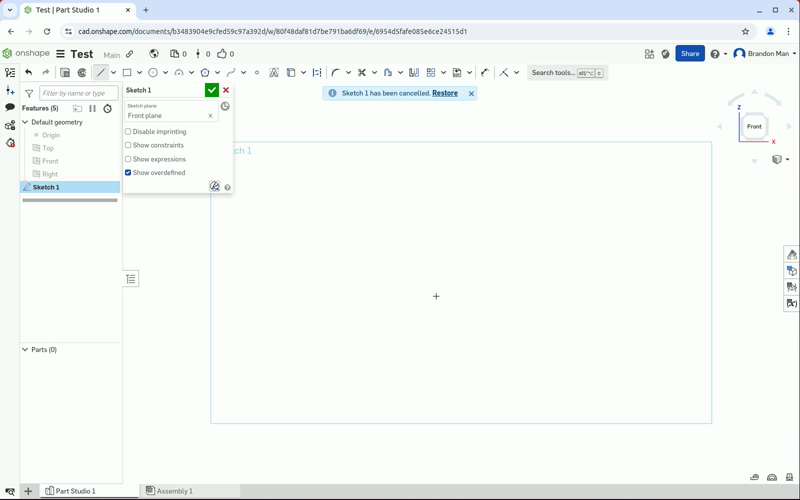
key_up(shift)
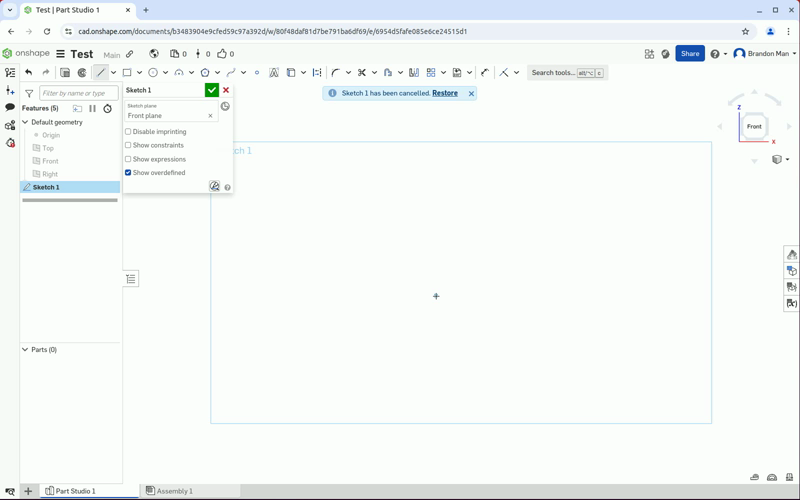
key_down(shift)
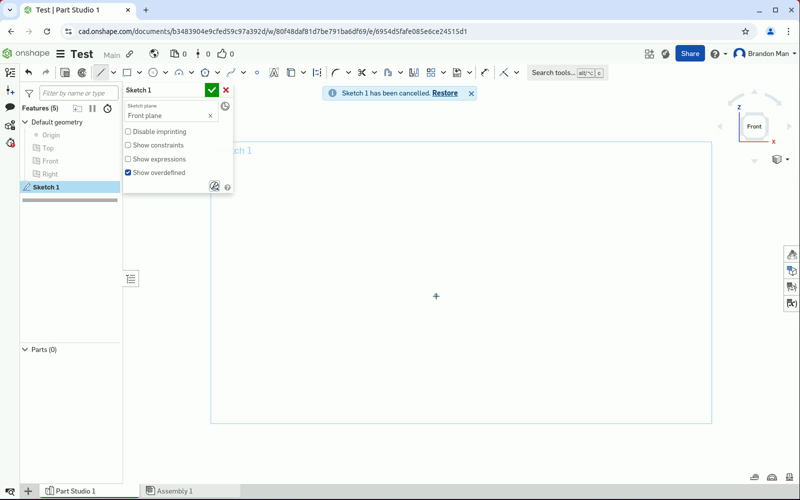
mouse_move(466, 295)
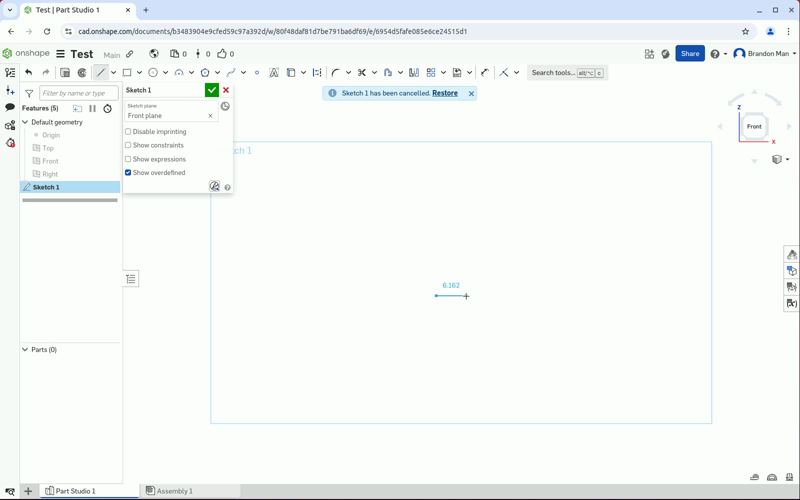
mouse_move(481, 295)
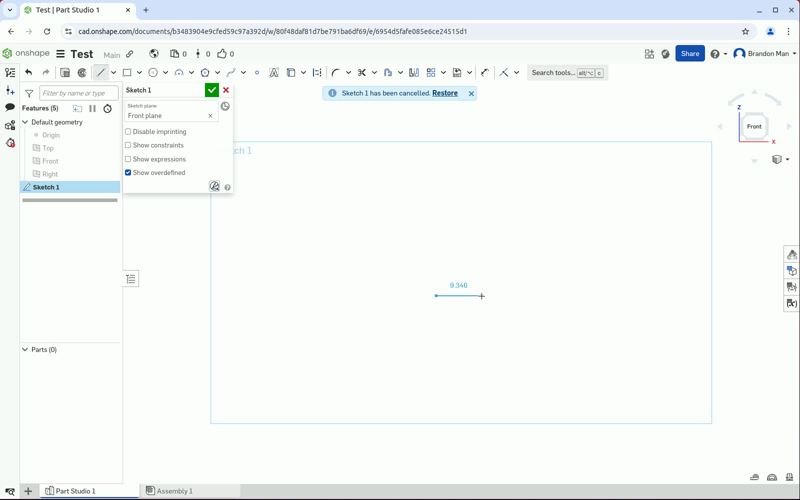
click(481, 295)
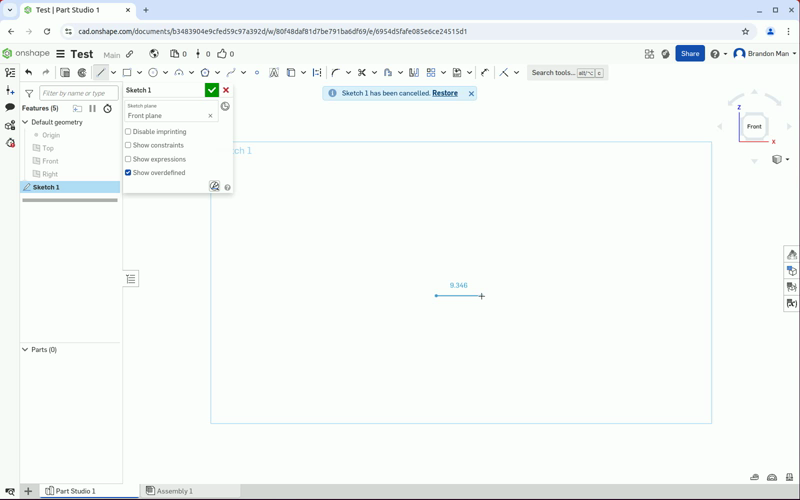
key_up(shift)
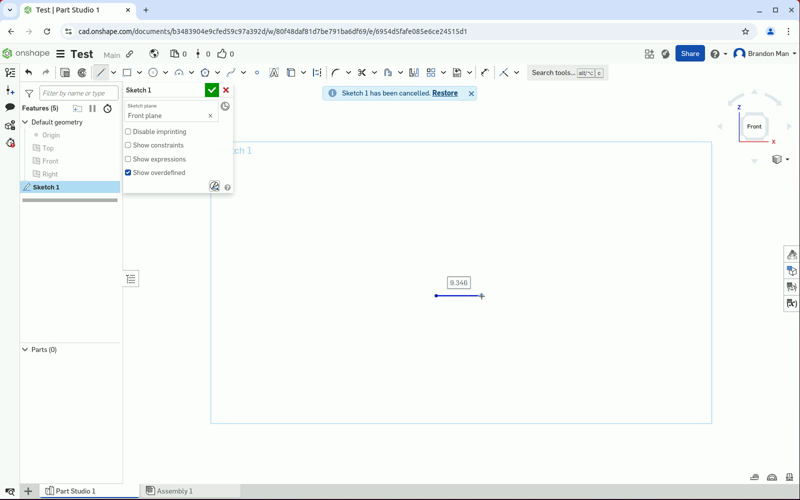
key_down(shift)
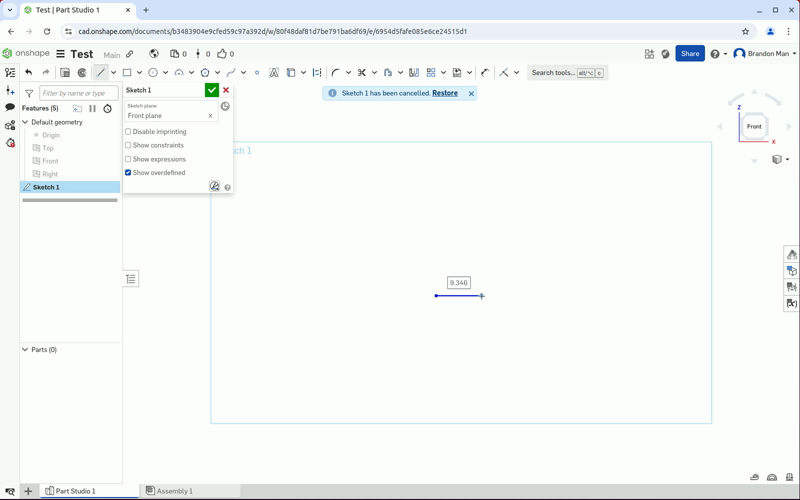
mouse_move(511, 295)
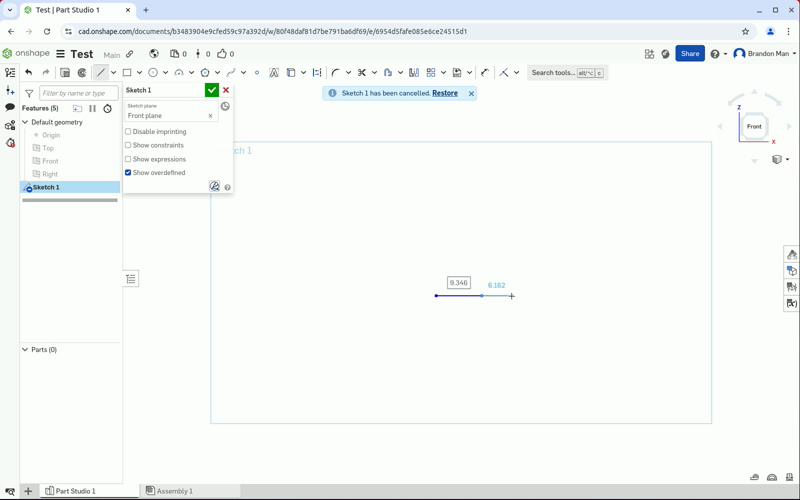
mouse_move(481, 268)
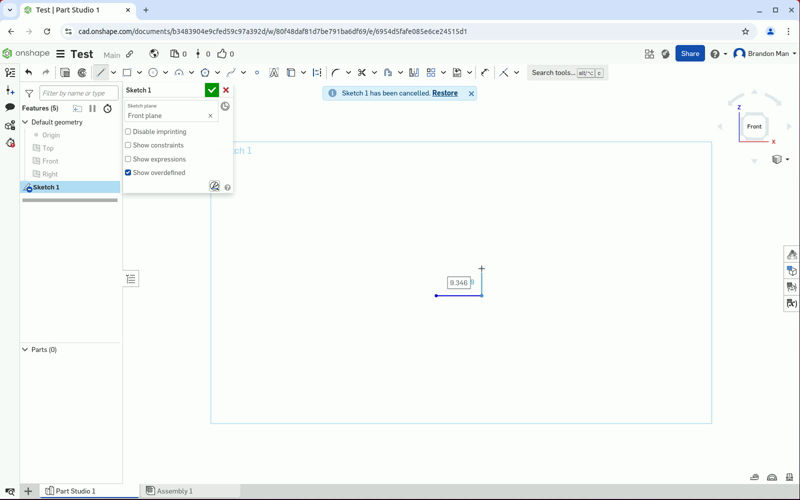
click(481, 268)
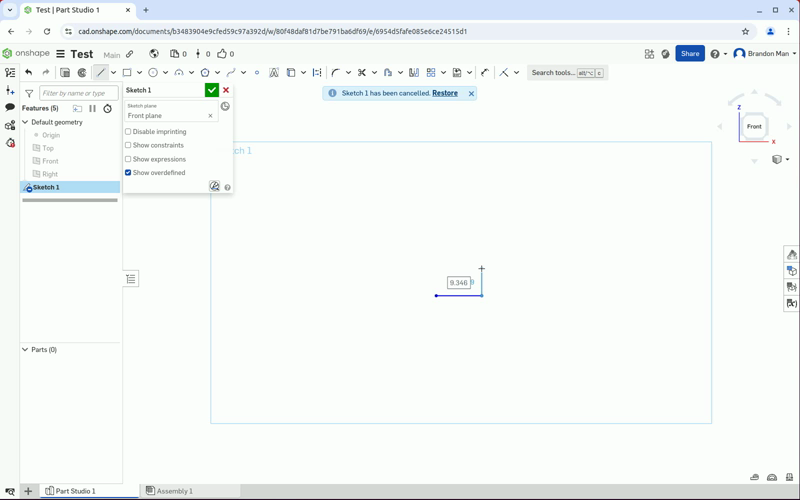
key_up(shift)
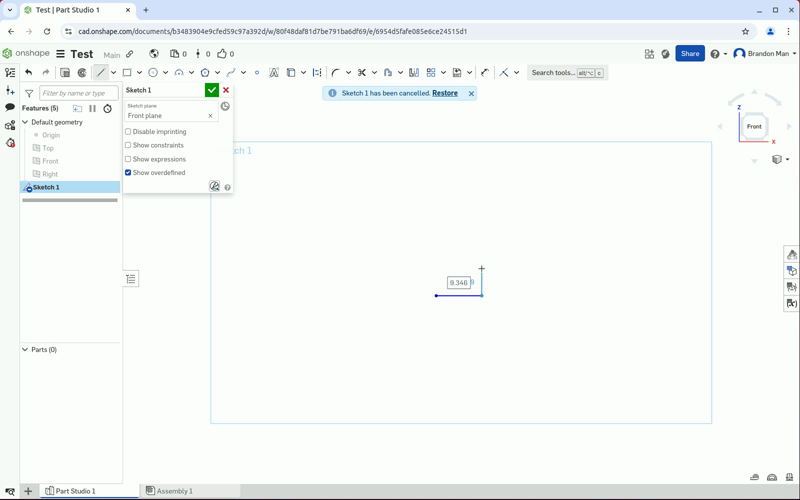
key_down(shift)
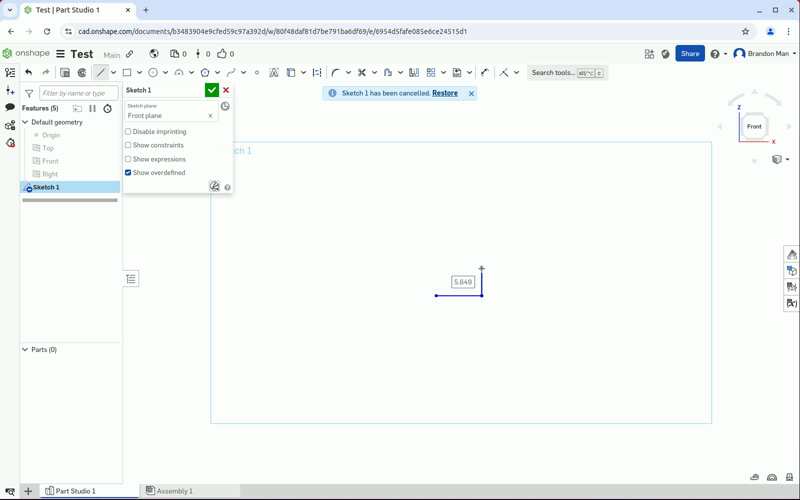
mouse_move(511, 268)
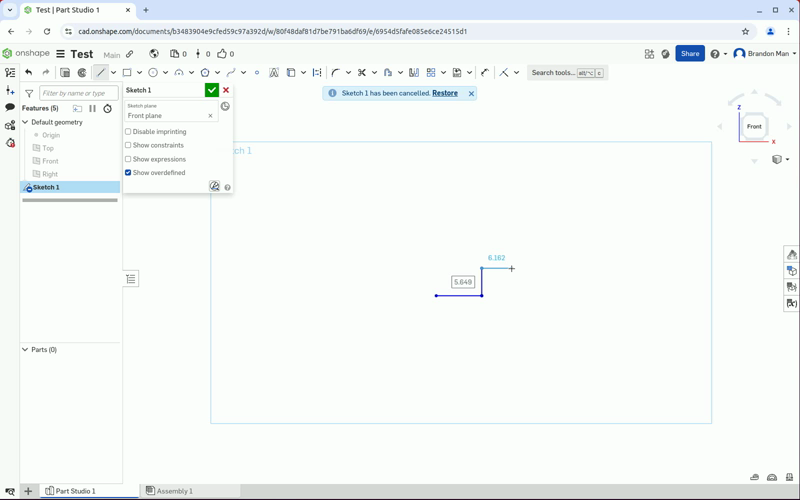
mouse_move(436, 268)
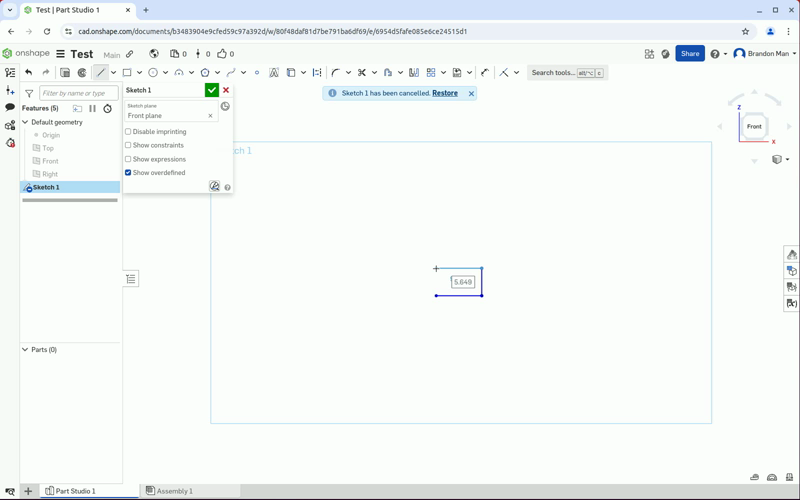
click(436, 268)
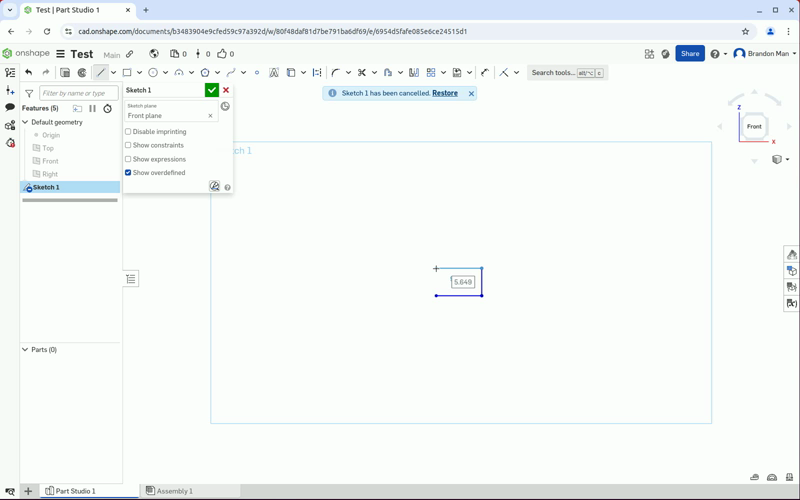
key_up(shift)
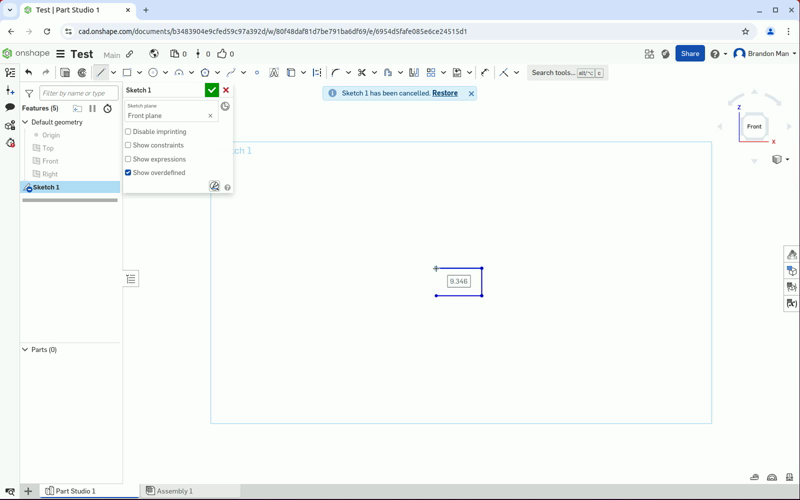
mouse_move(466, 268)
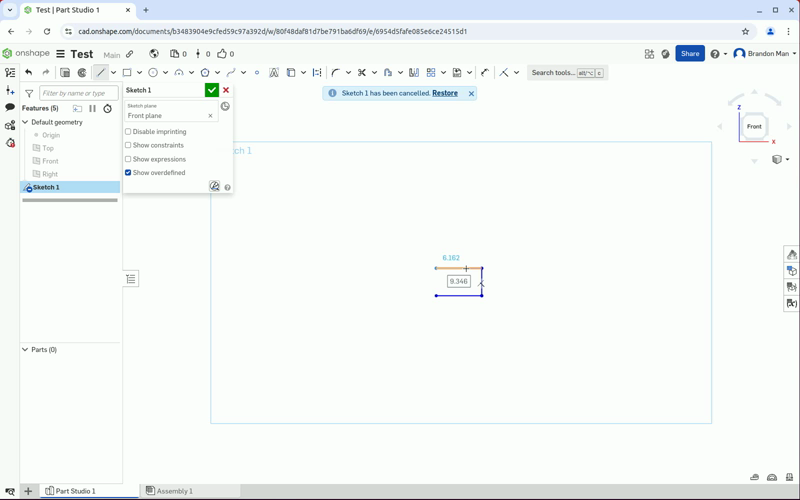
key_down(shift)
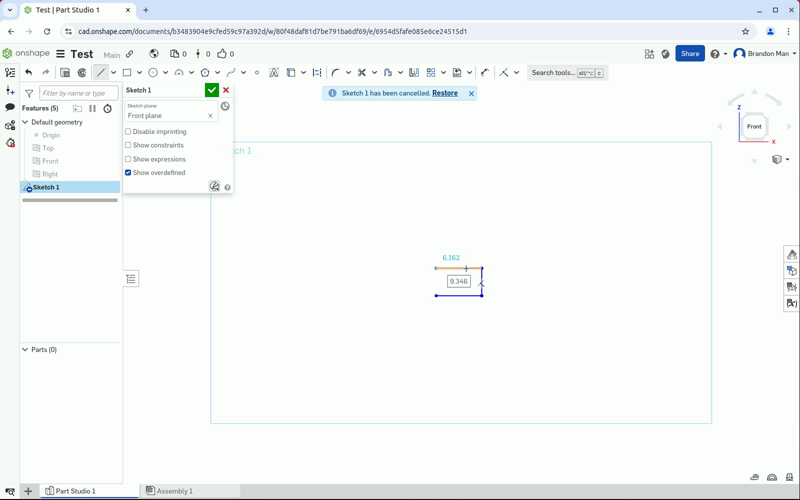
mouse_move(436, 295)
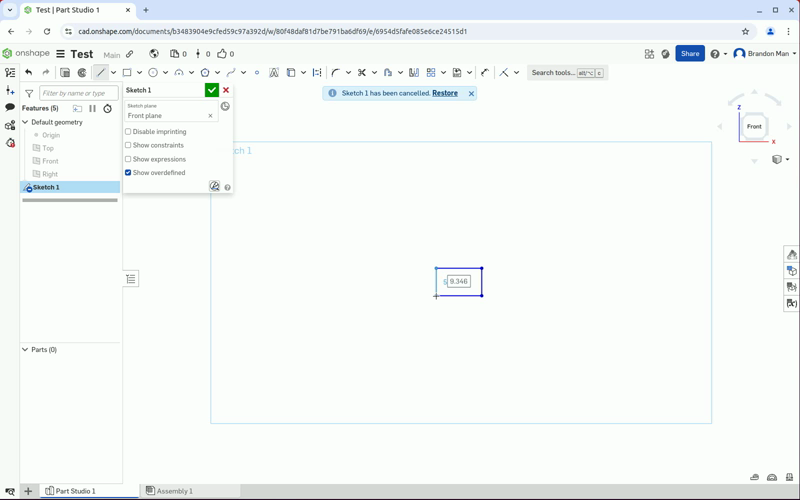
key_up(shift)
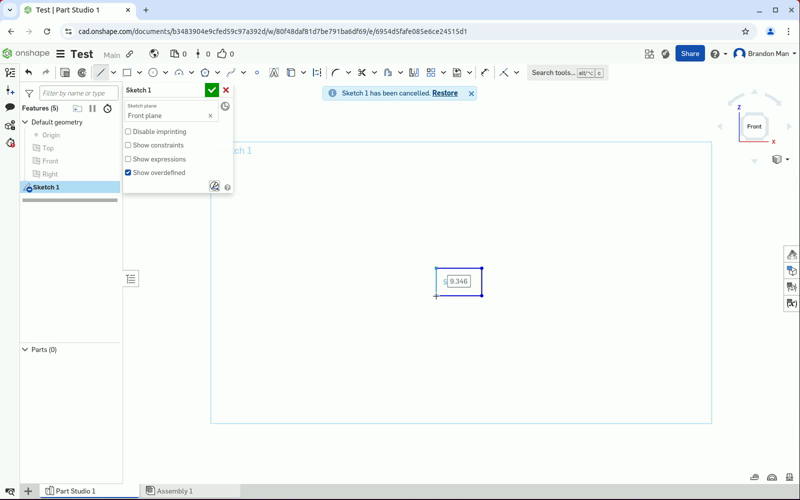
click(436, 295)
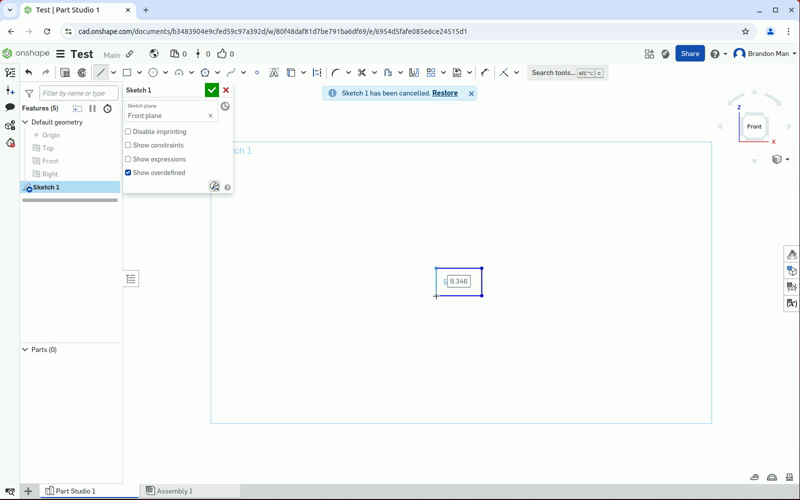
key(esc)
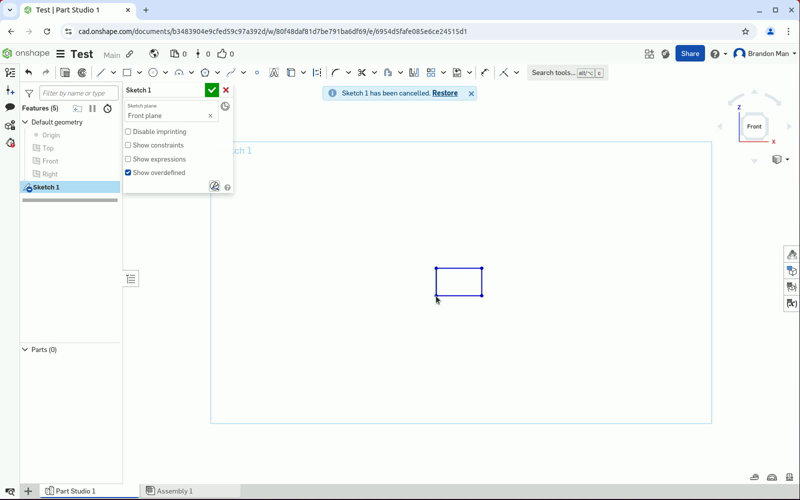
mouse_move(441, 283)
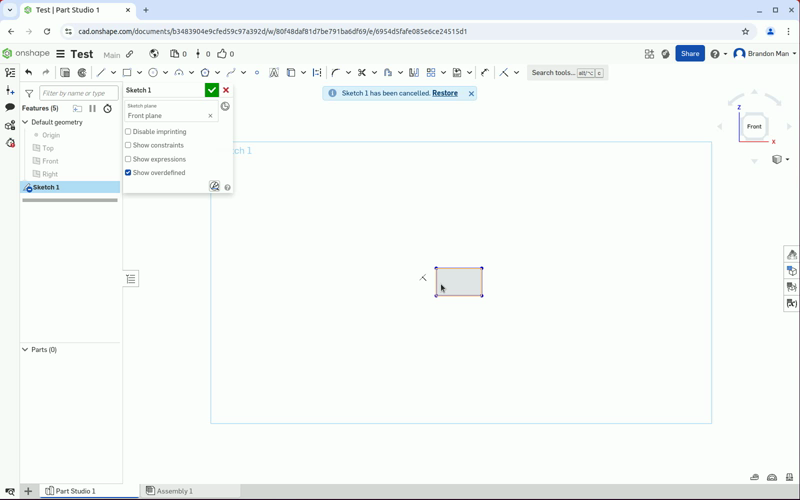
scroll(6)
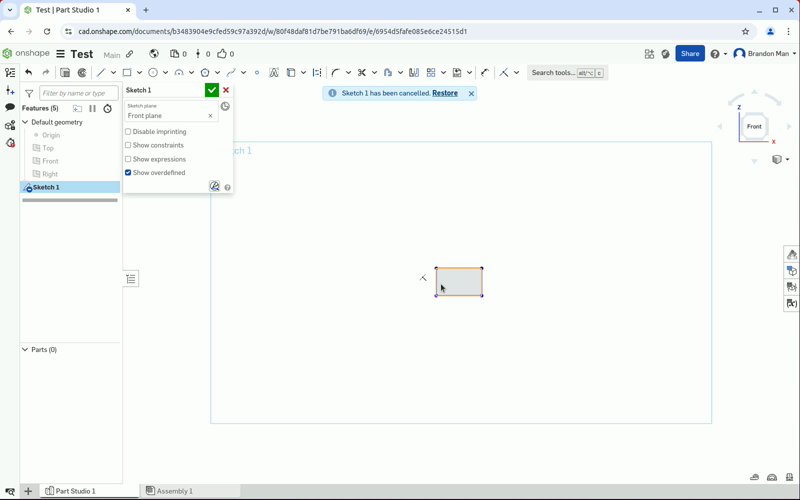
scroll(6)
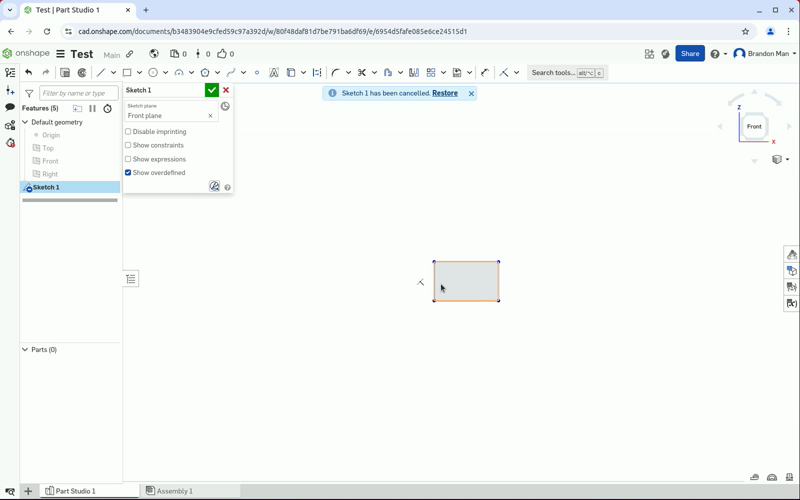
scroll(6)
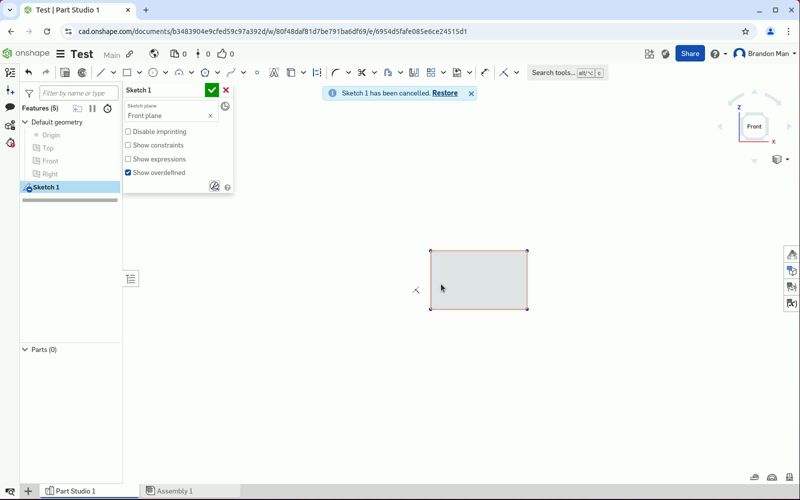
scroll(6)
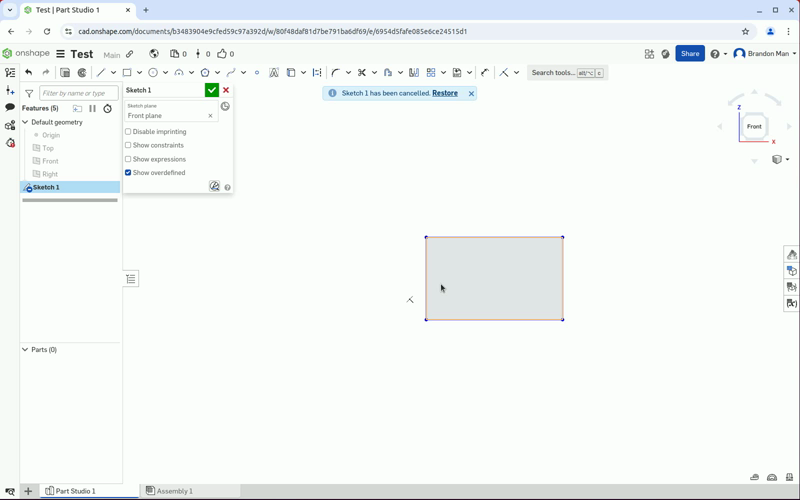
scroll(6)
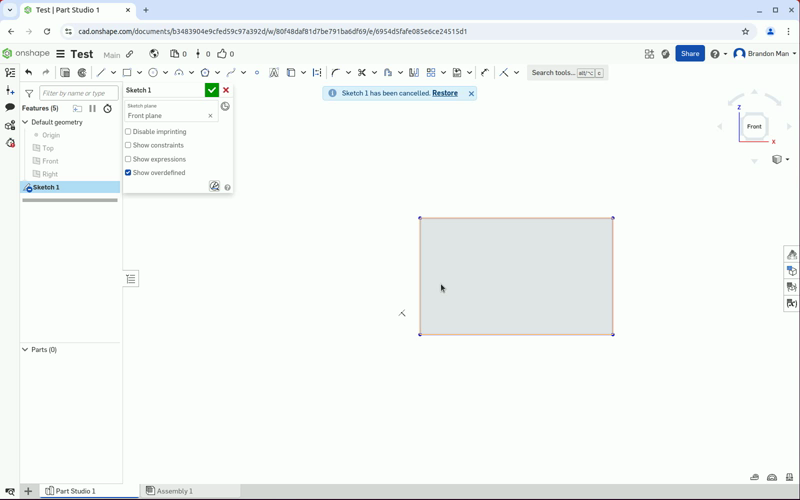
scroll(6)
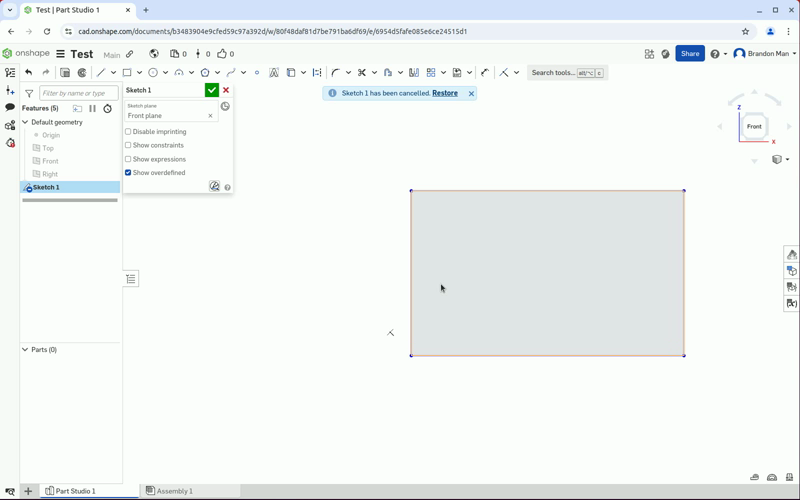
scroll(6)
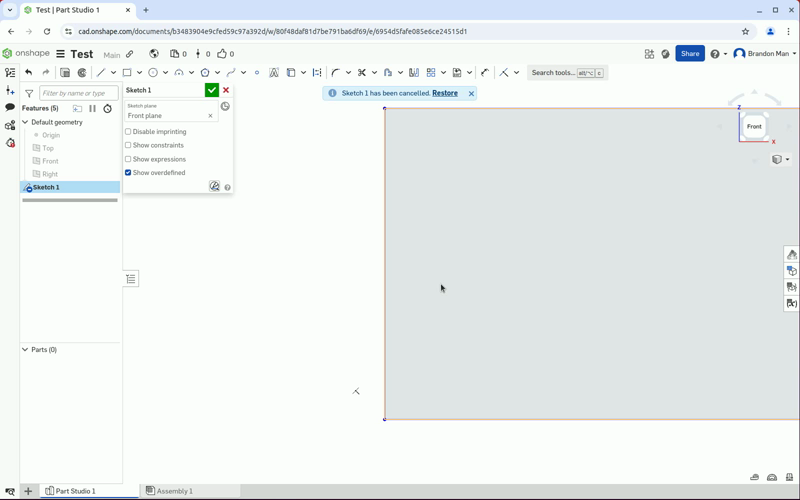
click(441, 283)
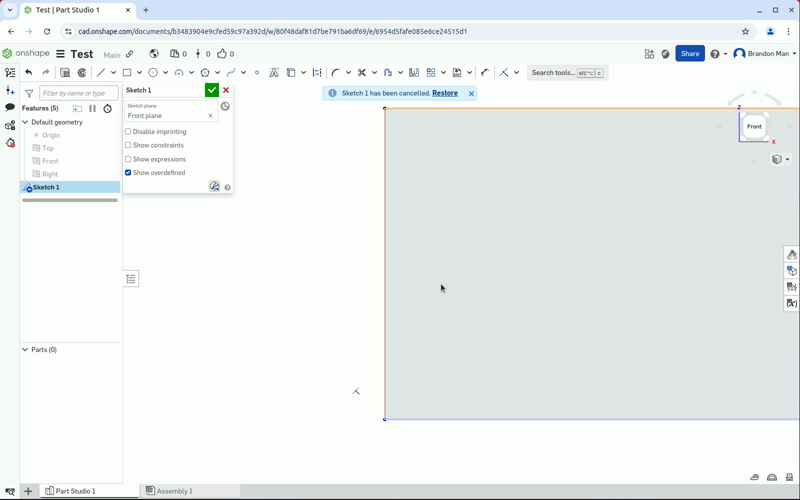
scroll(-6)
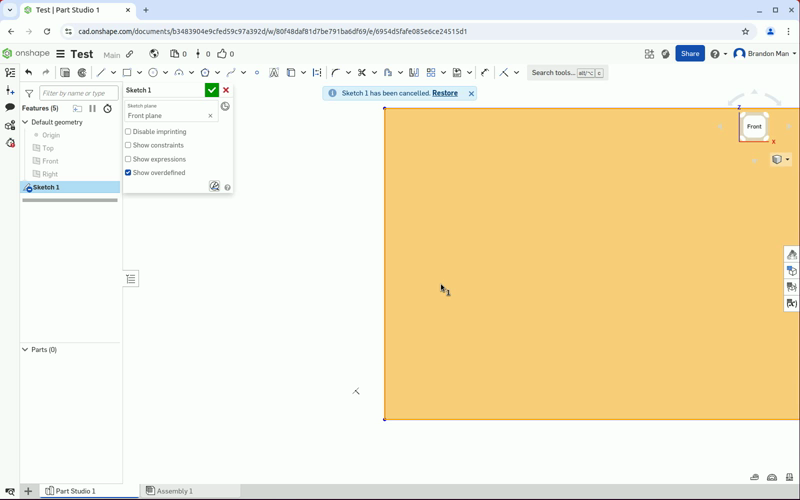
scroll(-6)
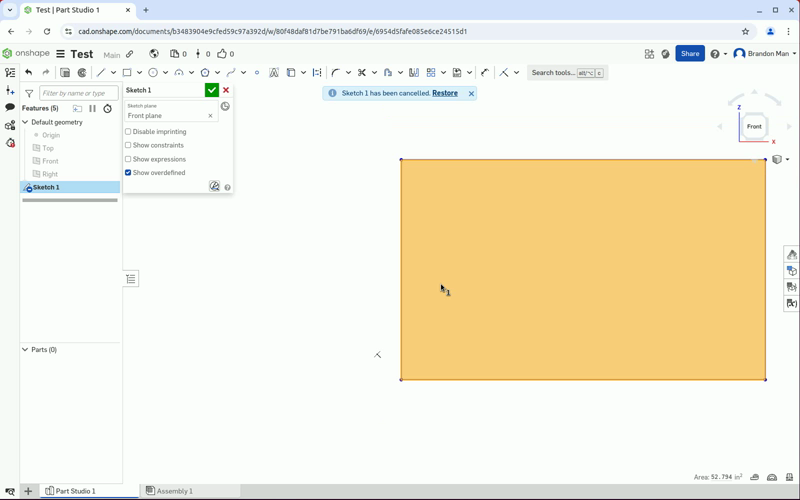
scroll(-6)
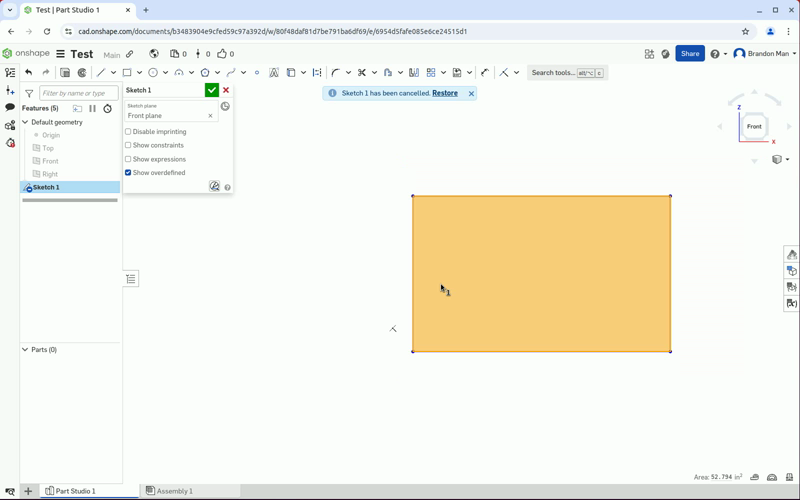
scroll(-6)
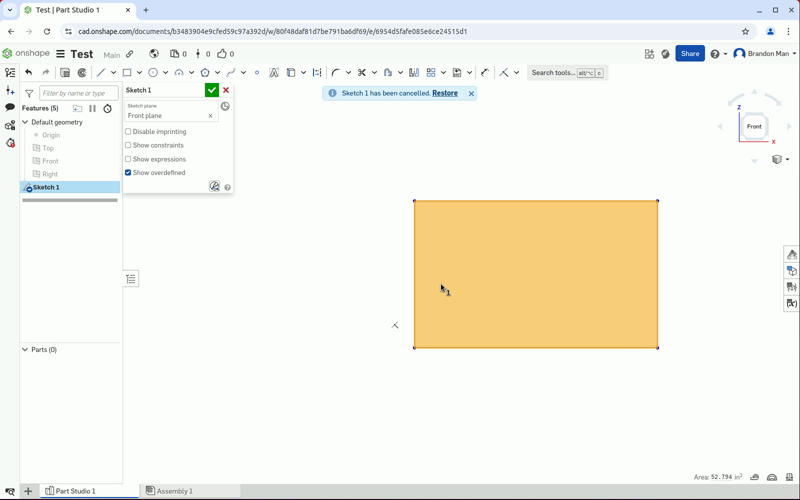
scroll(-6)
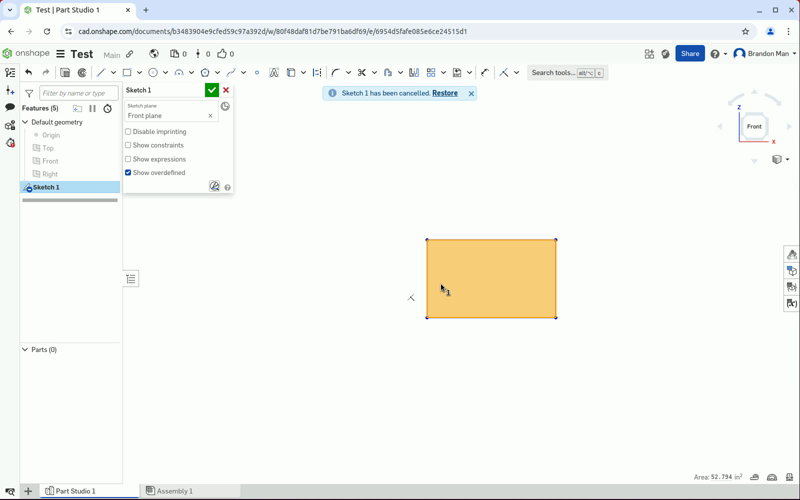
scroll(-6)
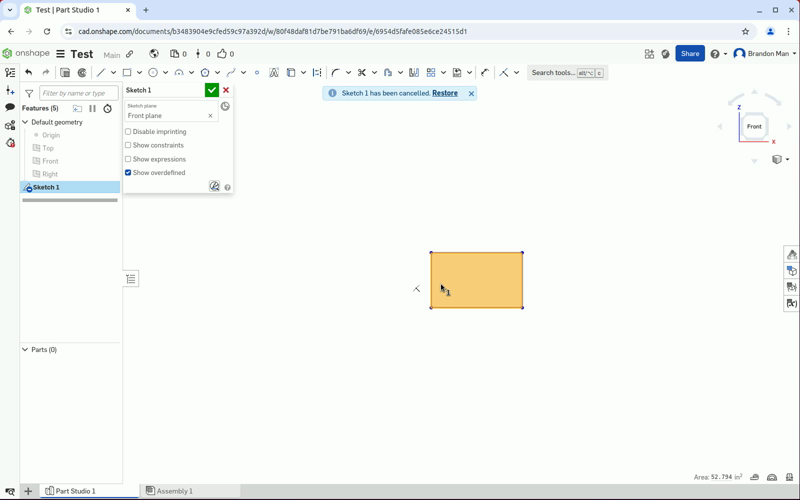
scroll(-6)
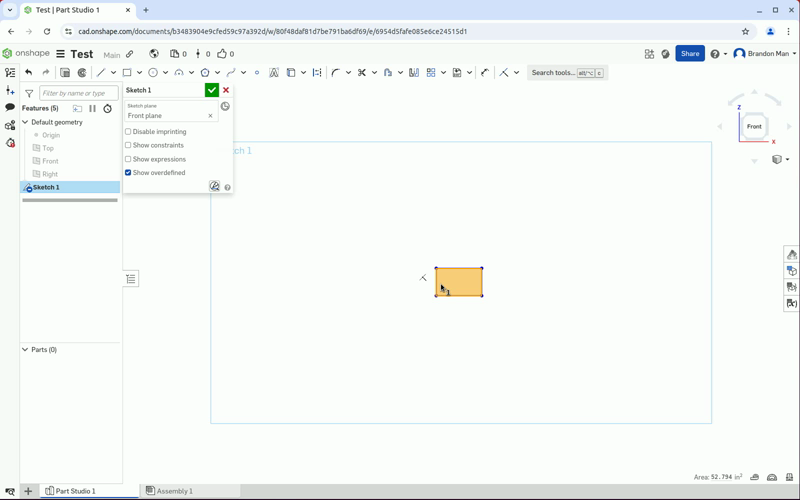
mouse_move(73, 352)
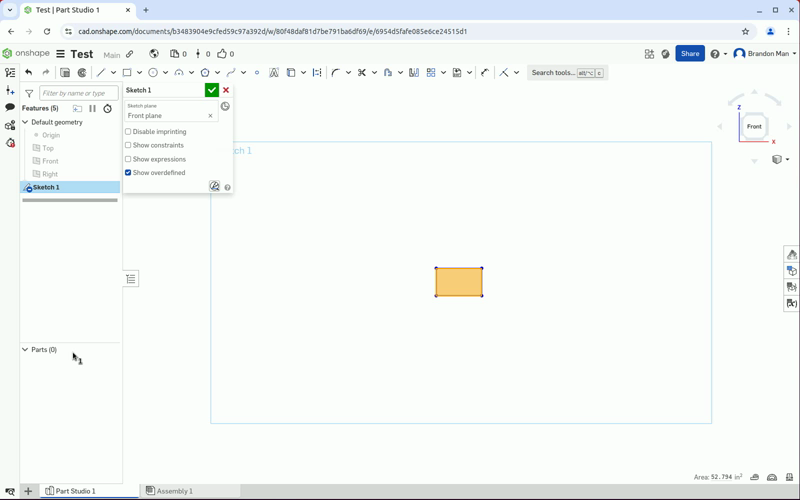
key(shift+y)
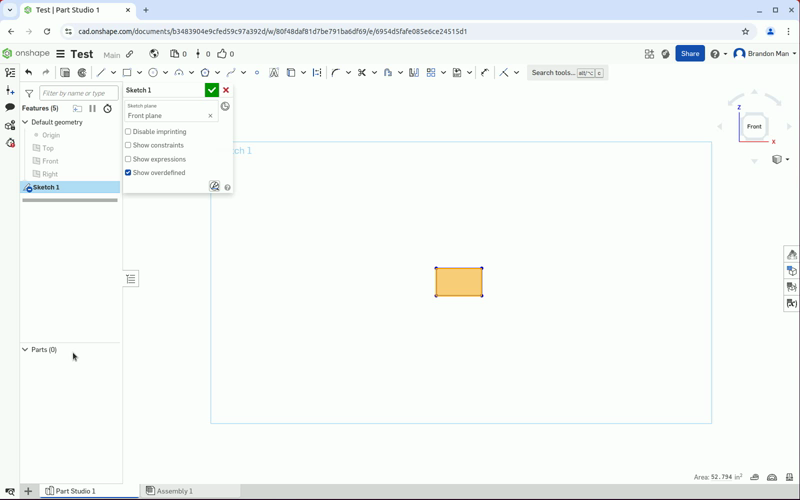
key(shift+e)
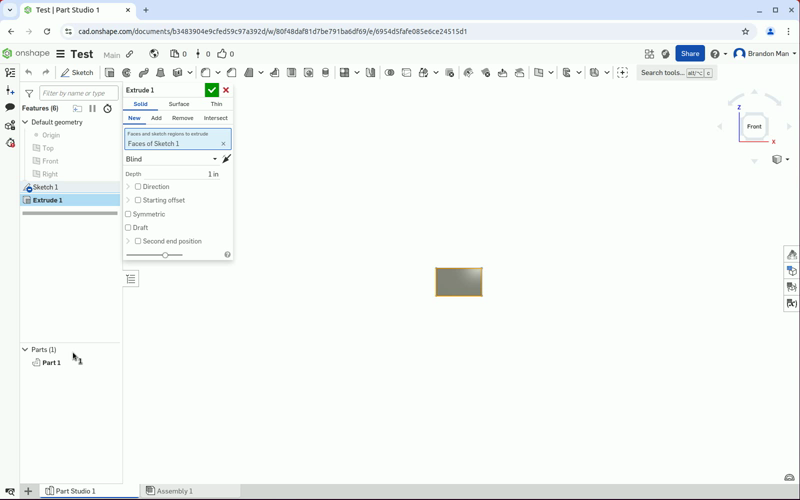
mouse_move(143, 106)
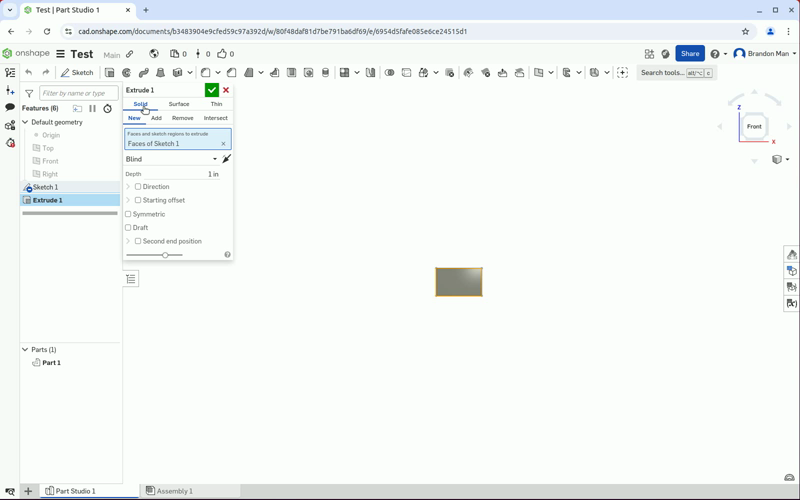
click(143, 106)
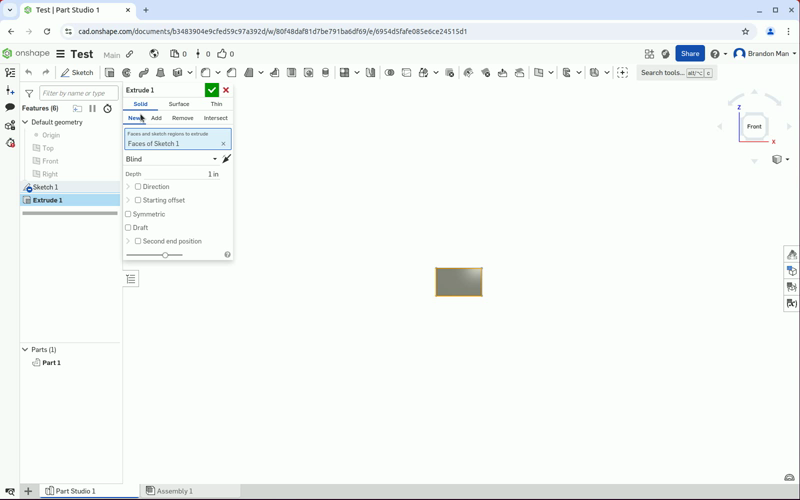
mouse_move(137, 120)
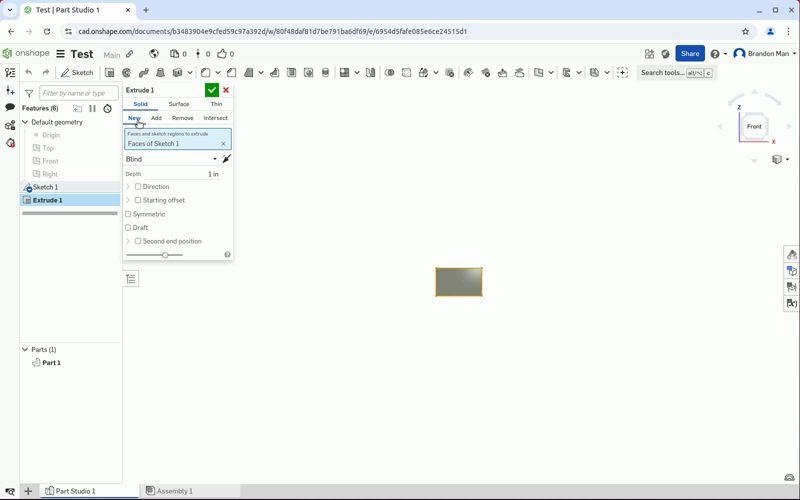
click(137, 120)
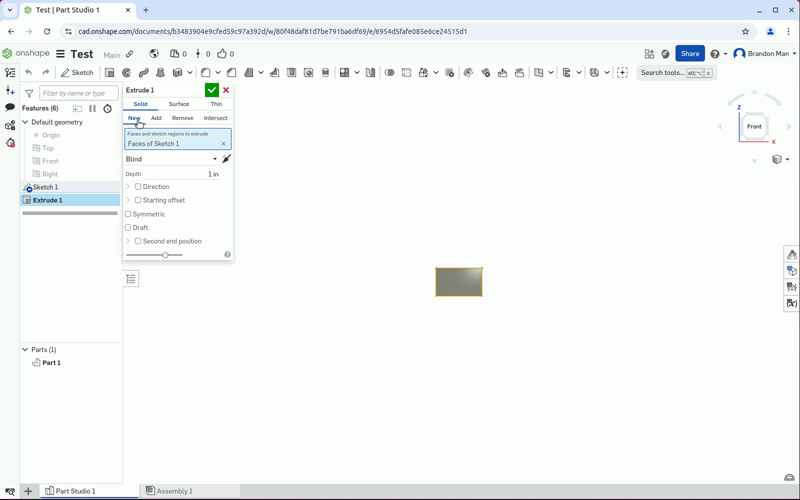
key(tab, 4)
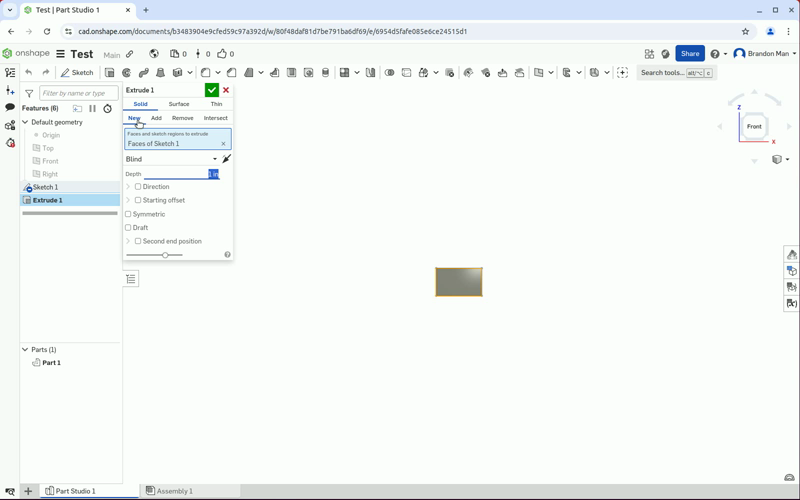
text(23.108)
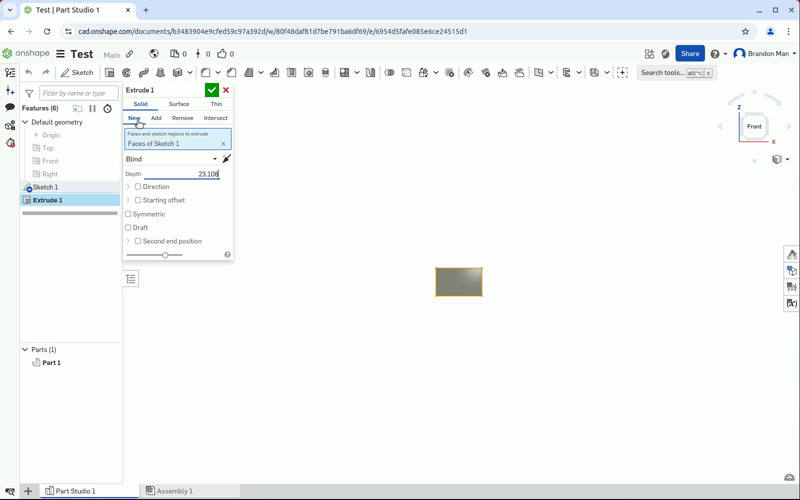
key(enter)
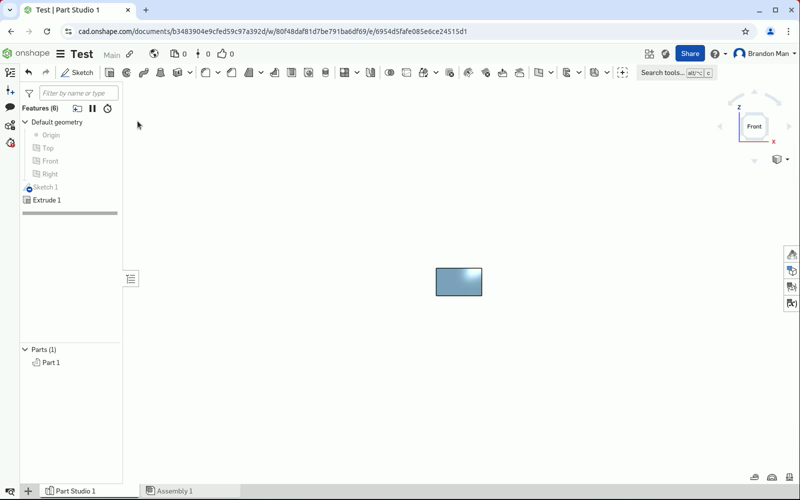
key(shift+h)
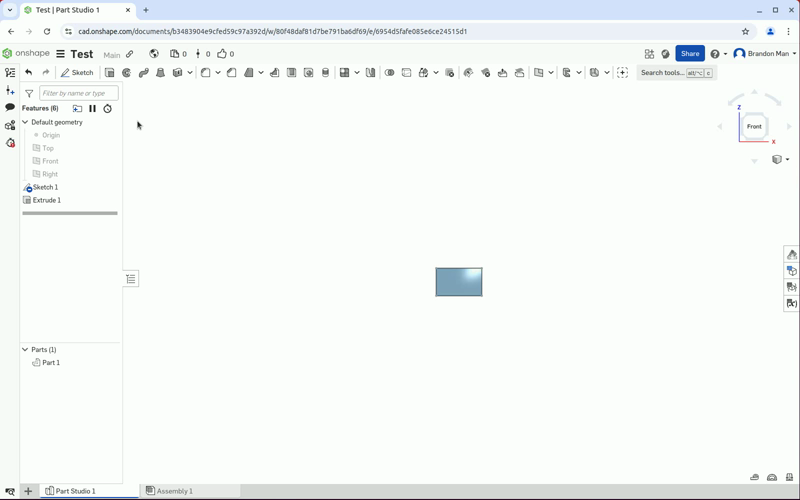
key(shift+h)
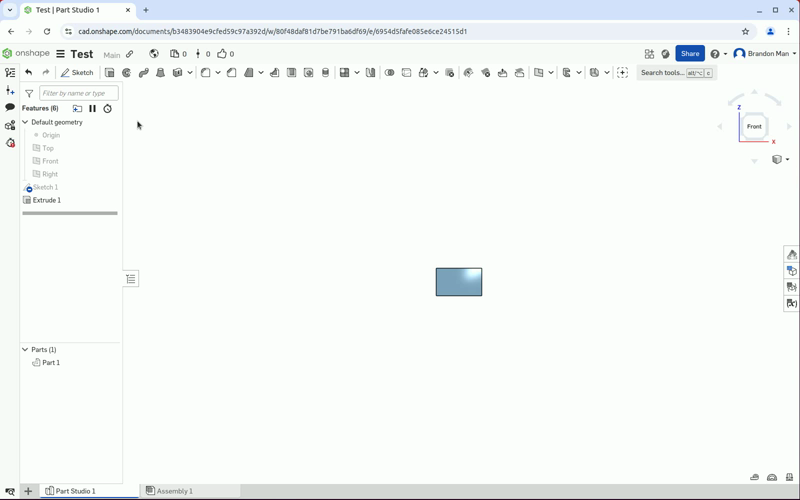
mouse_move(73, 189)
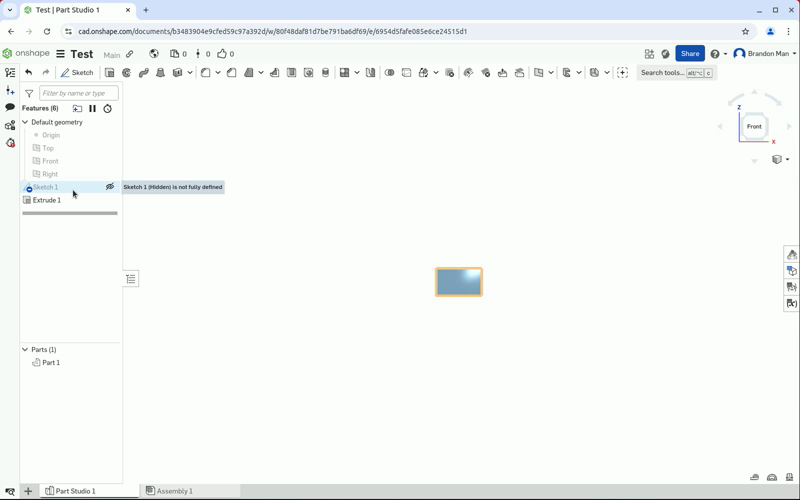
click(73, 189)
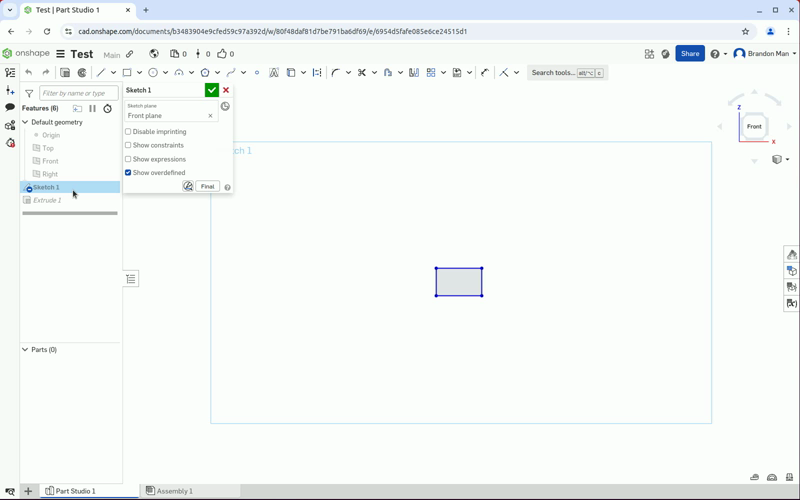
mouse_move(229, 92)
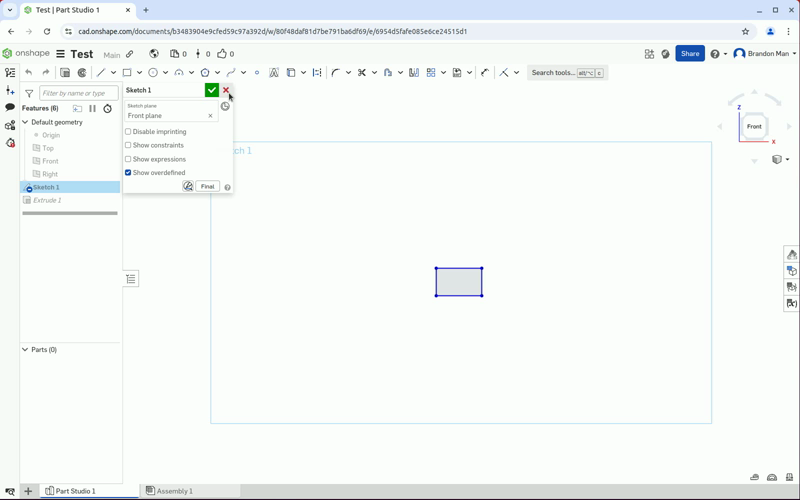
click(229, 92)
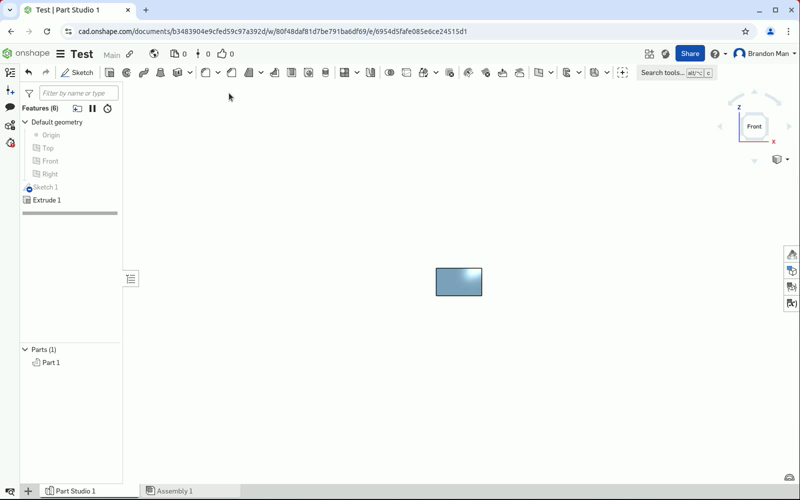
mouse_move(73, 352)
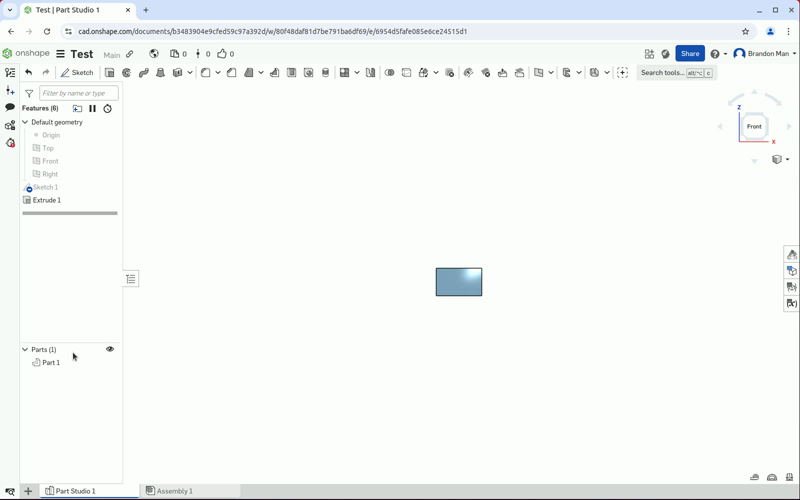
key(y)
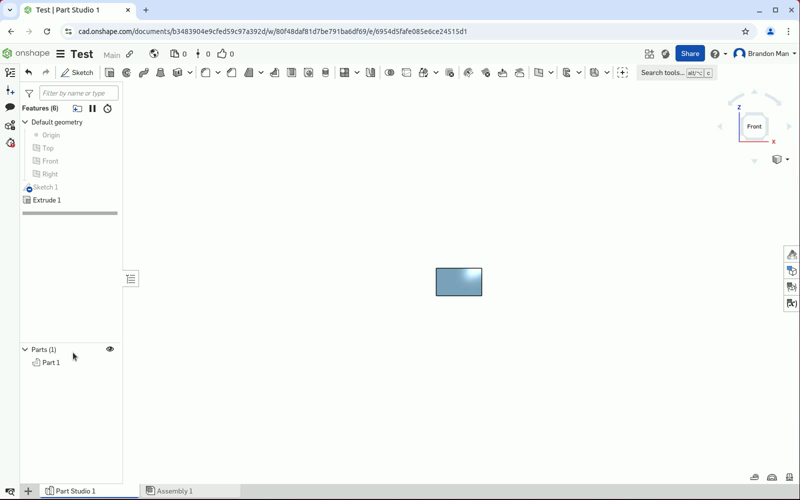
key(shift+p)
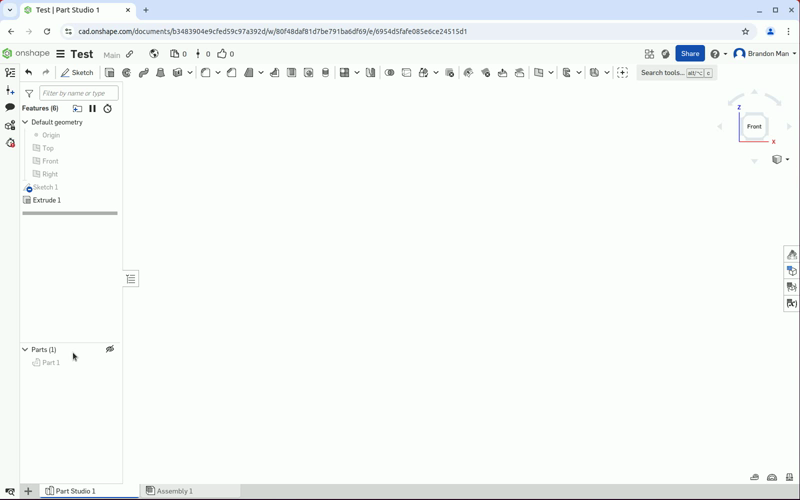
key(space)
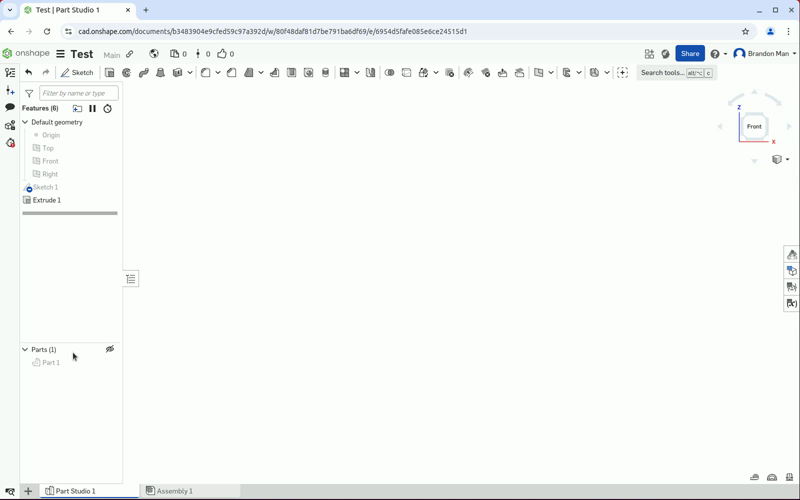
key_down(shift)
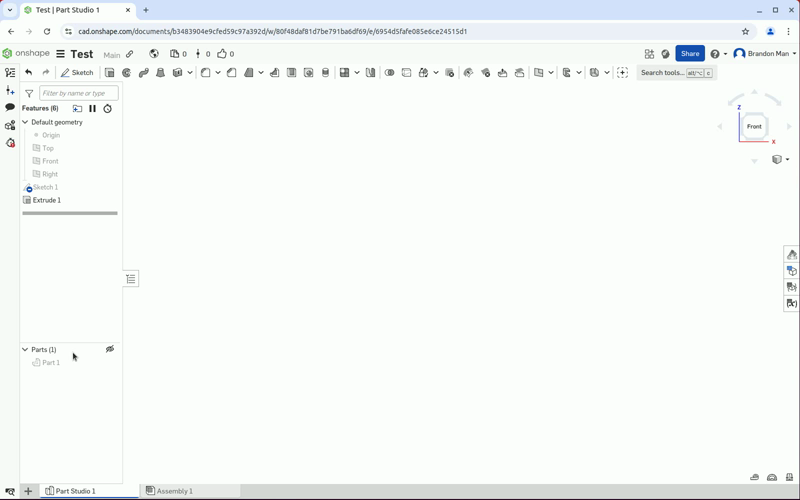
key(left)
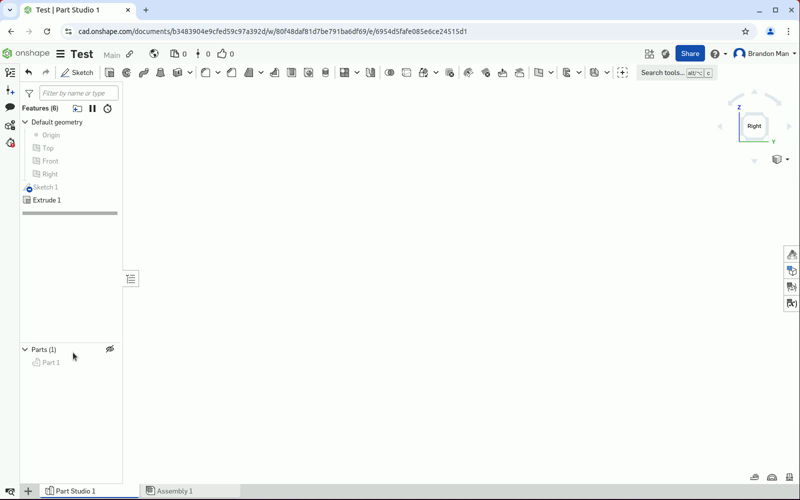
key_up(shift)
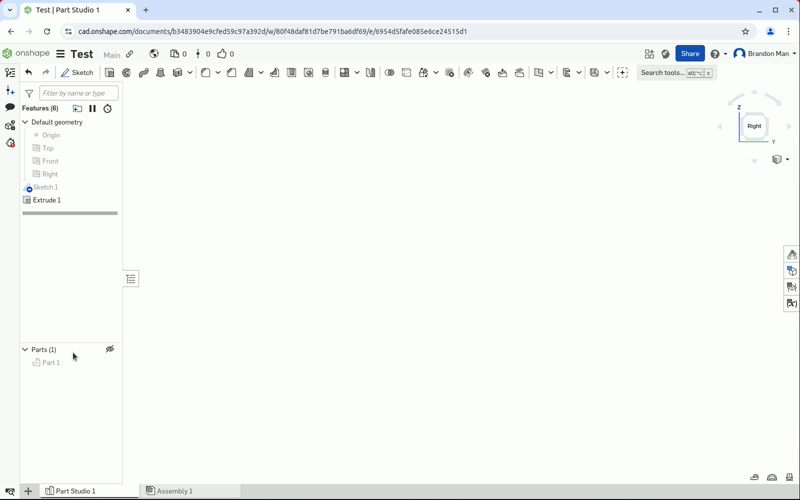
mouse_move(73, 352)
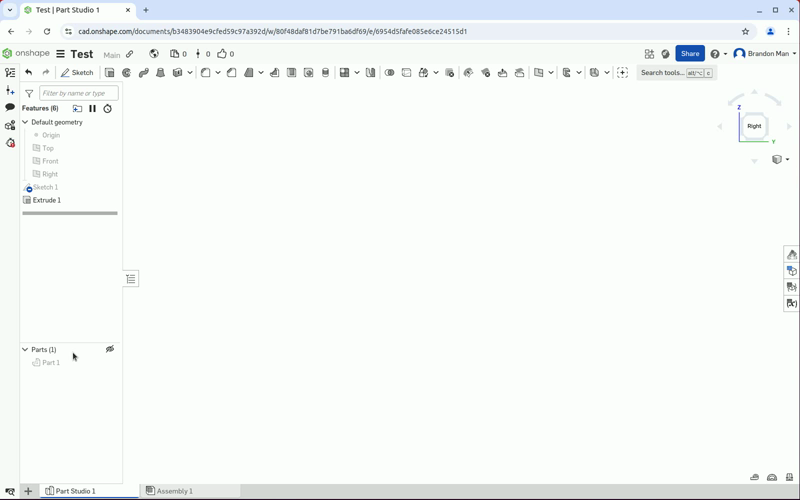
key(shift+y)
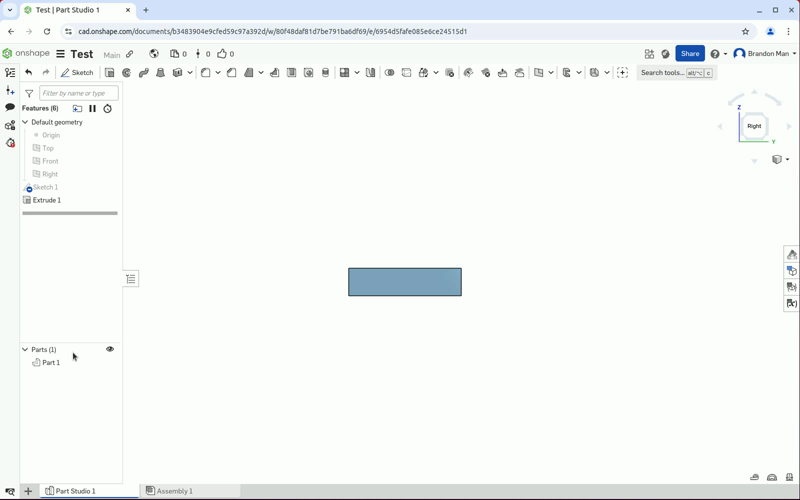
mouse_move(541, 75)
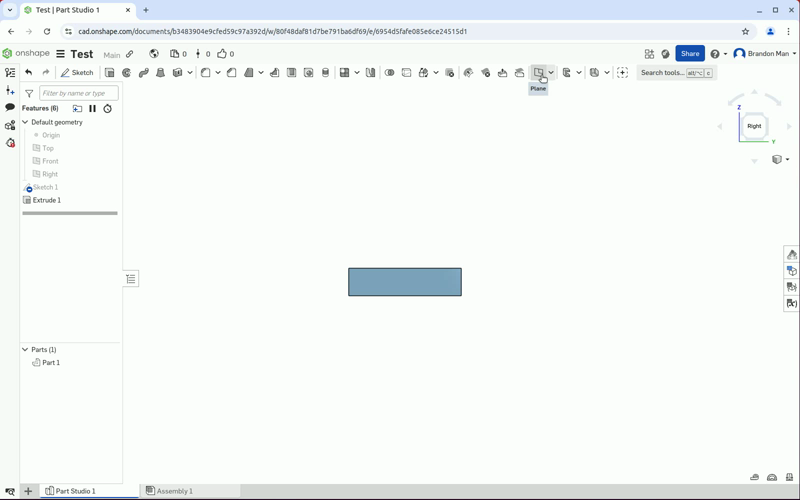
click(541, 75)
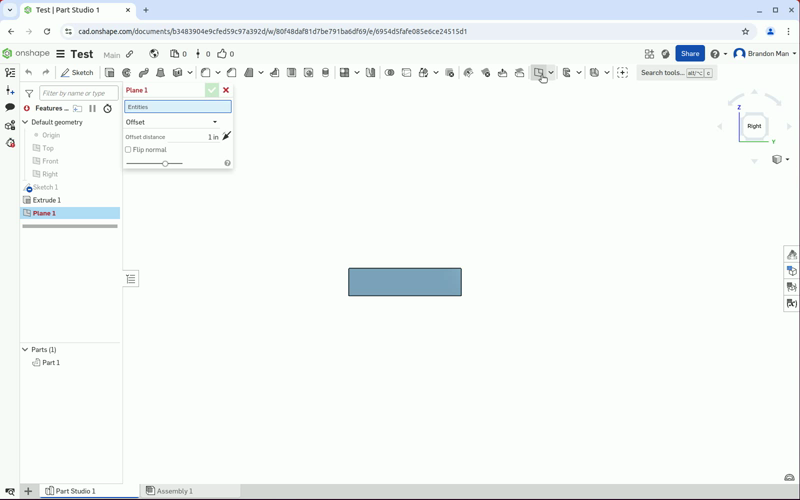
mouse_move(73, 176)
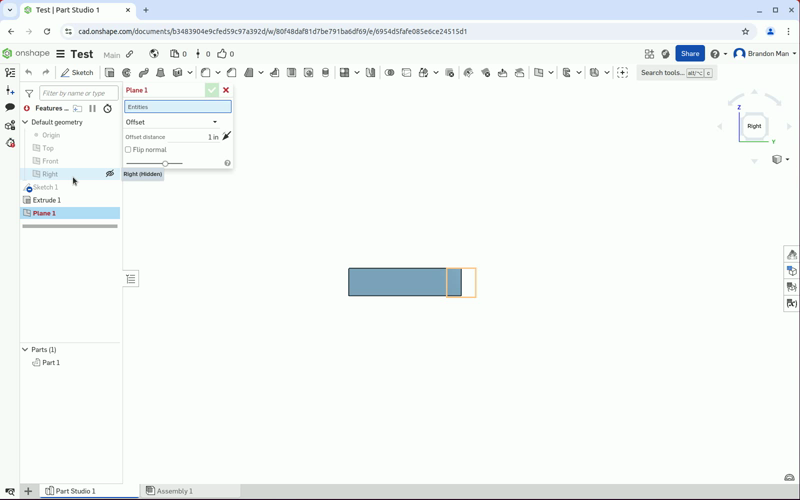
click(73, 176)
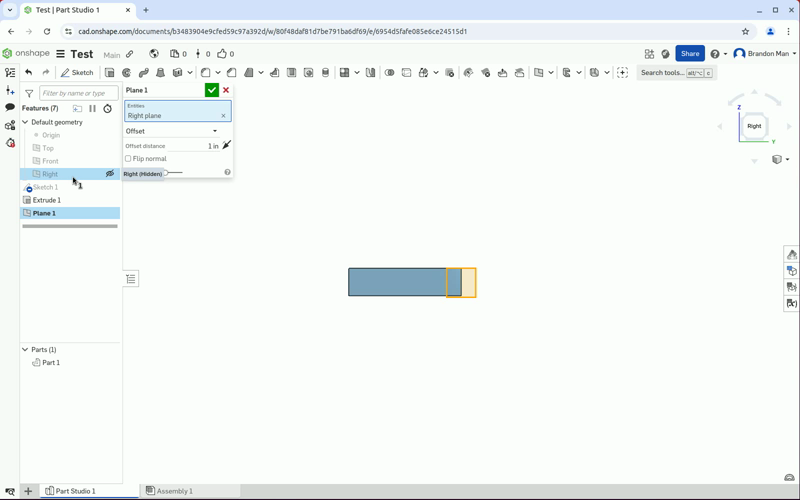
key(tab, 2)
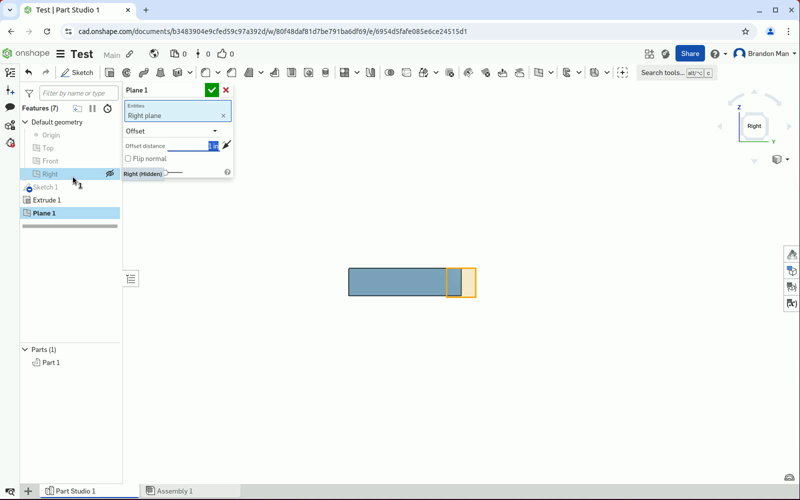
text(5.053)
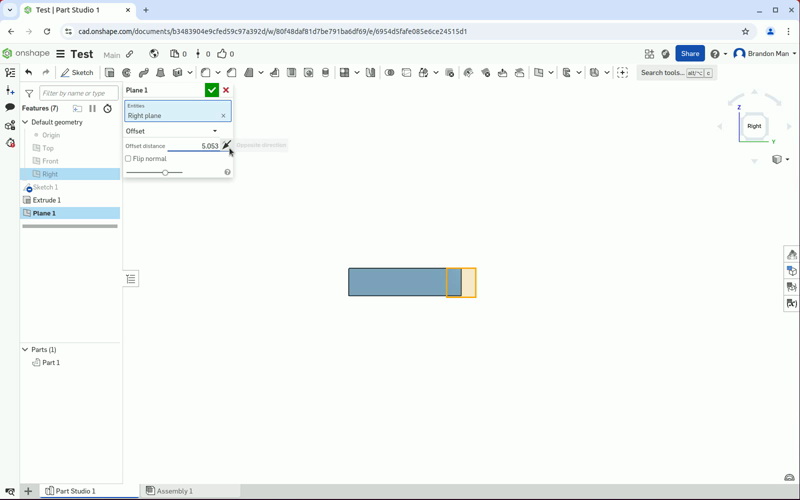
mouse_move(229, 147)
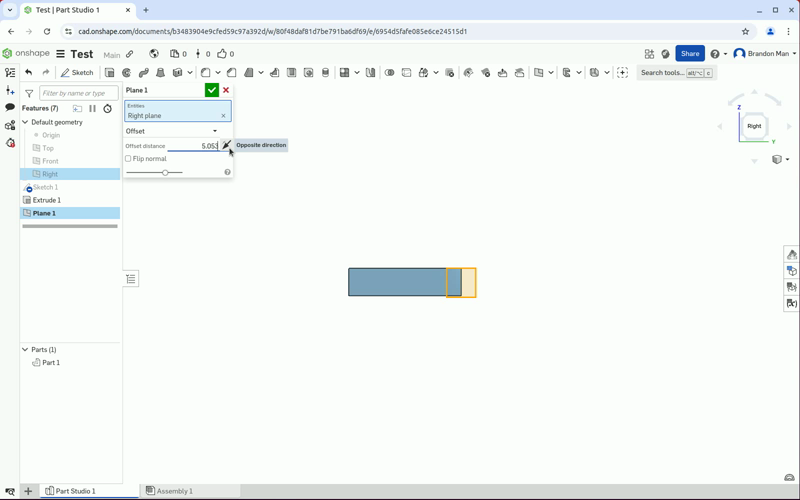
click(229, 147)
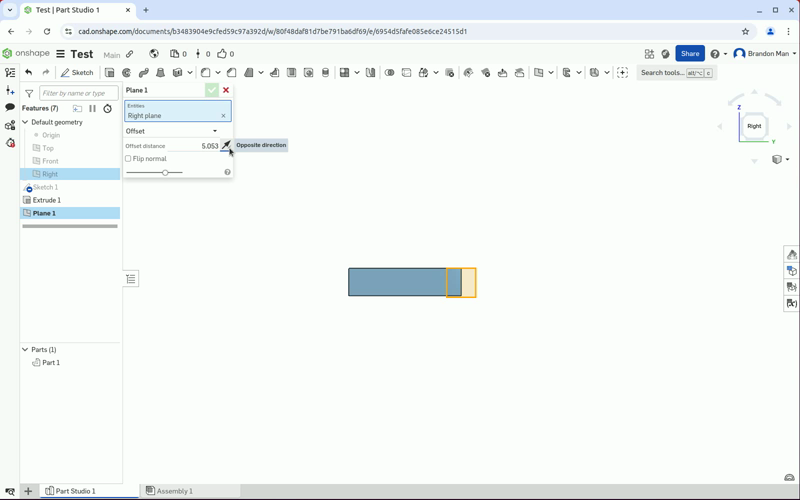
key(enter, 2)
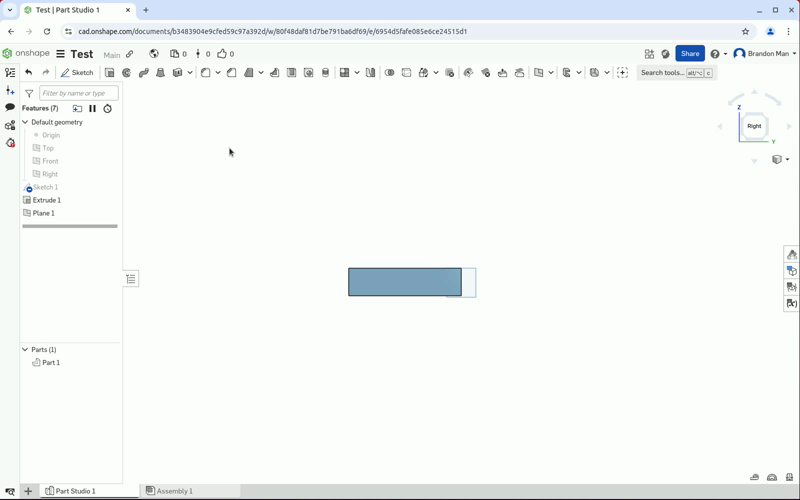
key(shift+s)
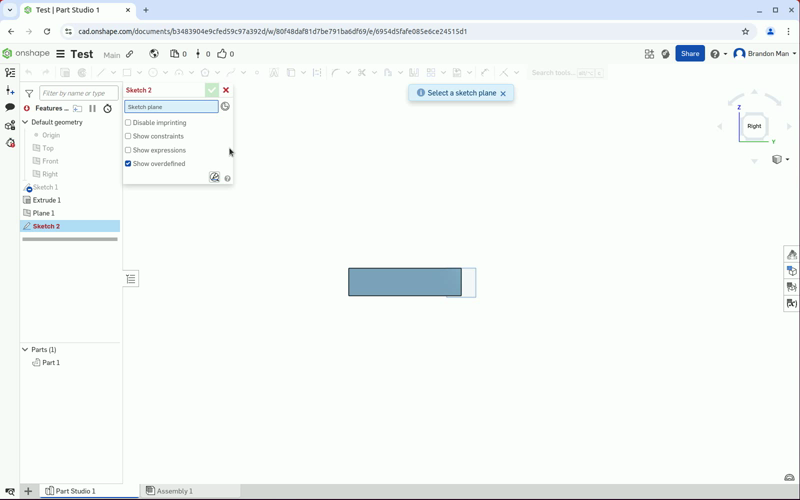
mouse_move(73, 215)
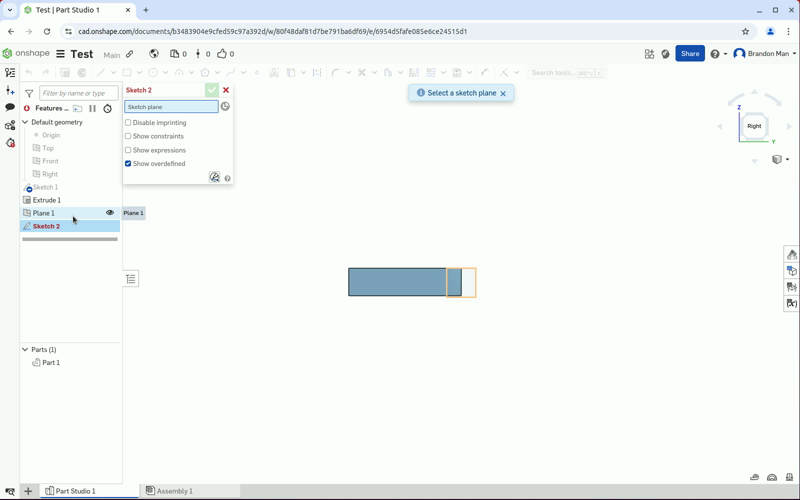
click(73, 215)
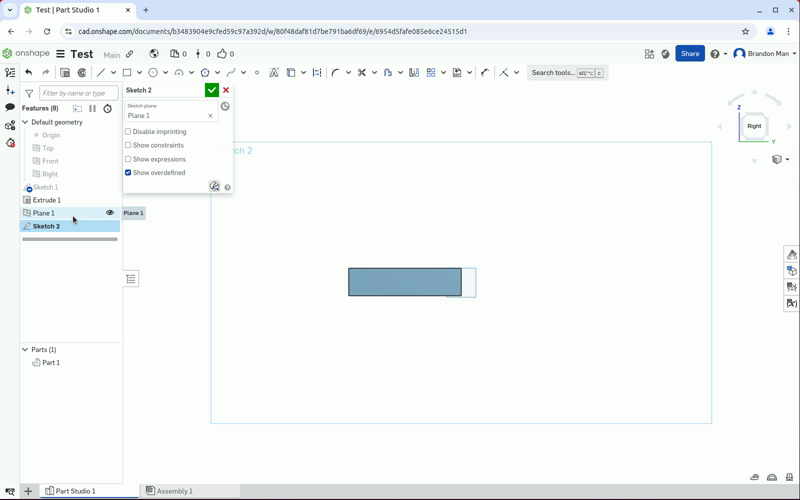
mouse_move(73, 352)
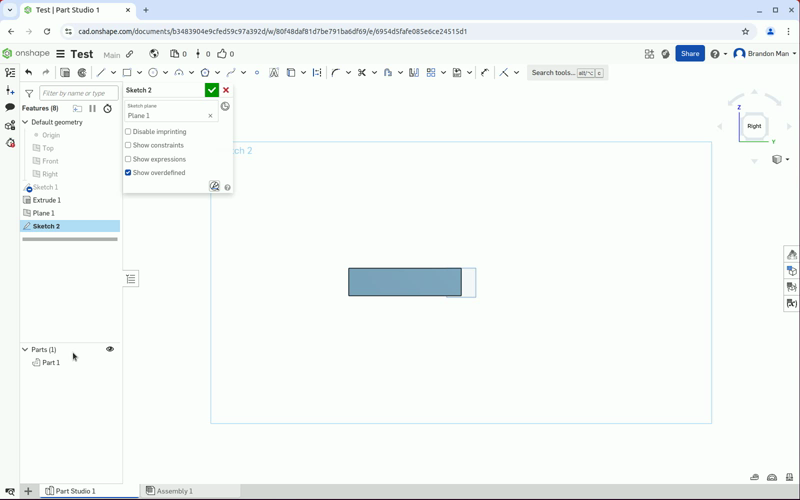
key(y)
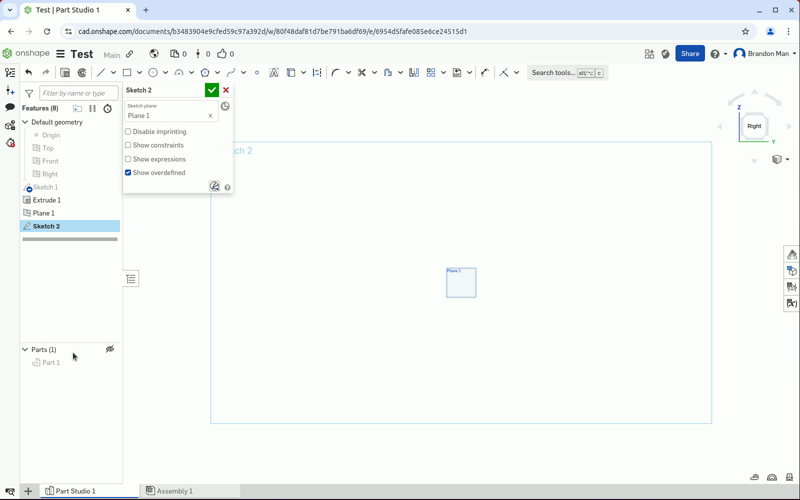
key(a)
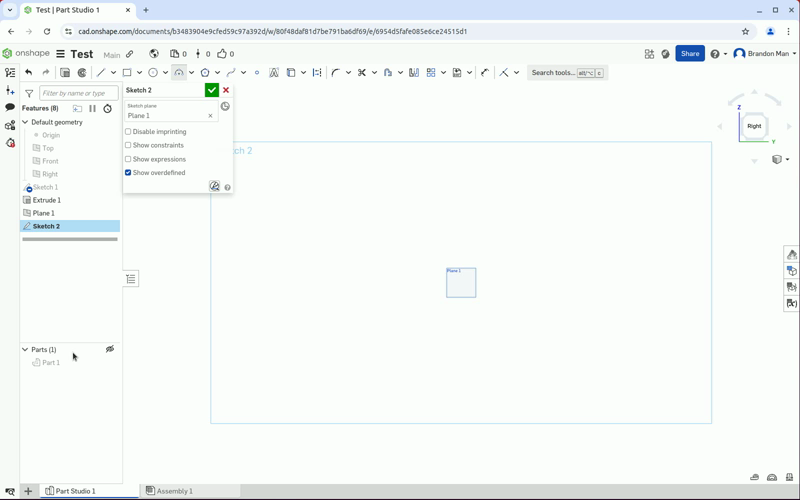
key_down(shift)
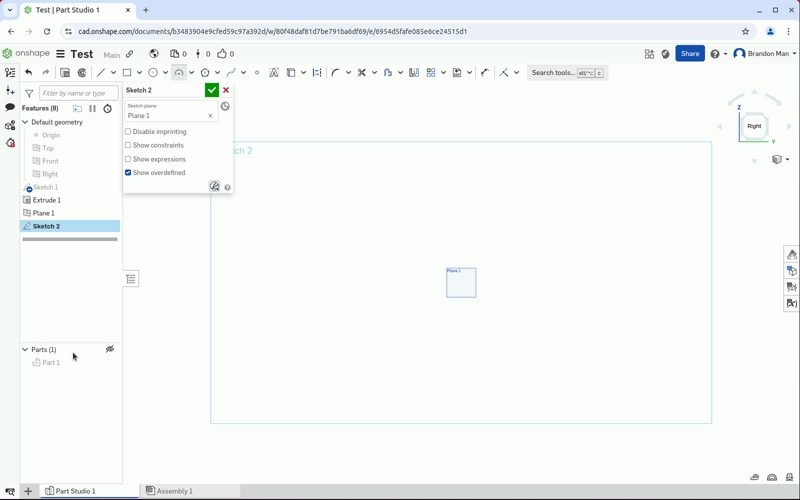
mouse_move(350, 295)
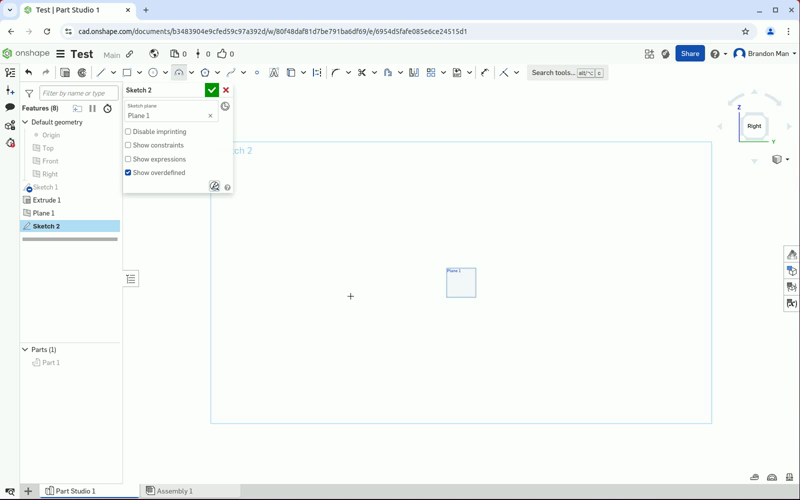
click(350, 295)
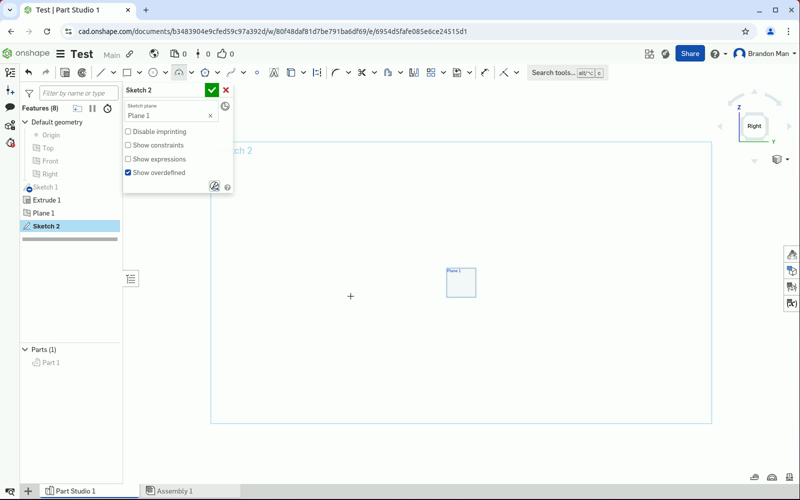
key_up(shift)
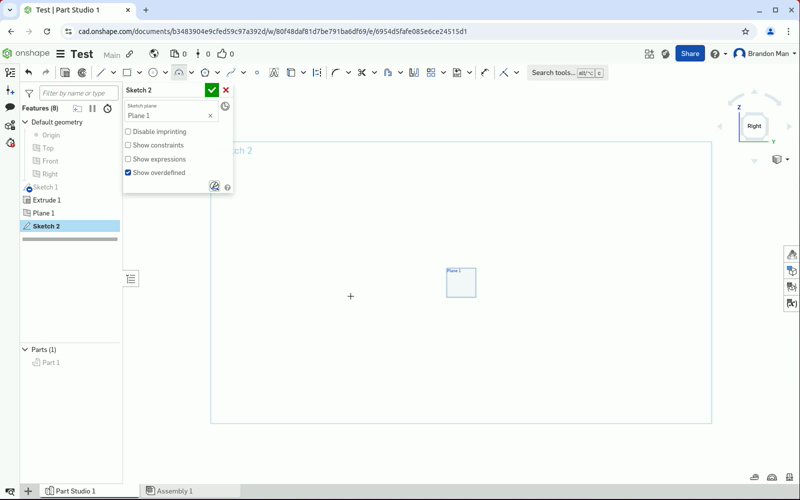
key_down(shift)
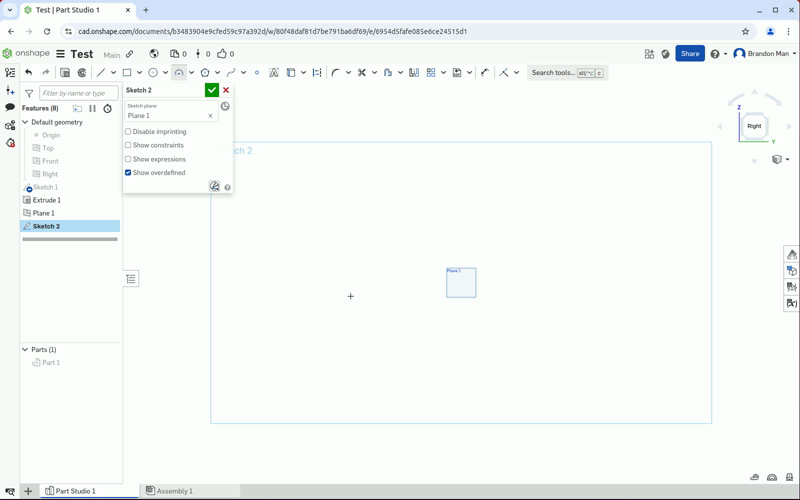
mouse_move(369, 295)
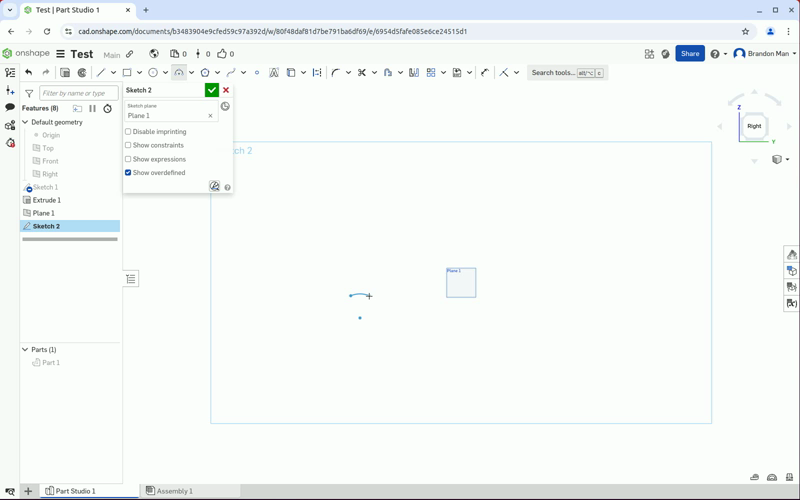
click(369, 295)
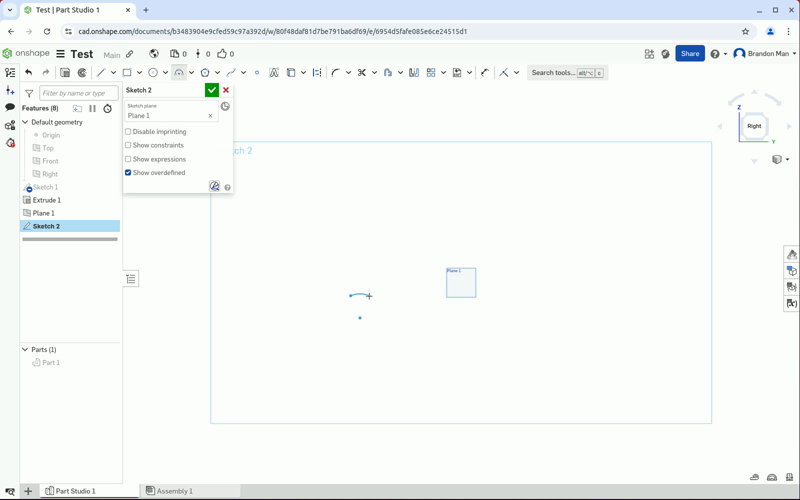
mouse_move(359, 301)
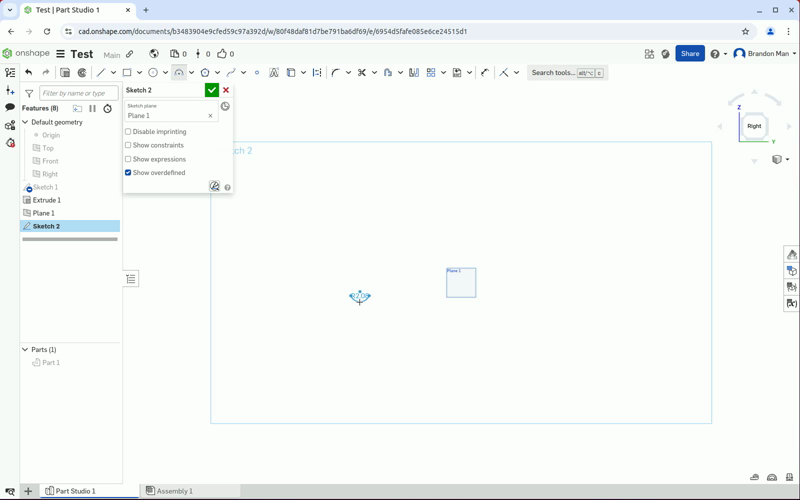
click(359, 301)
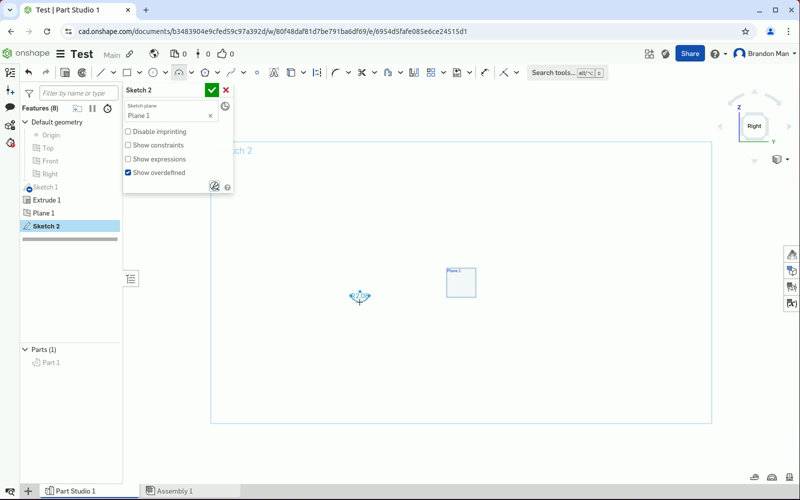
key_up(shift)
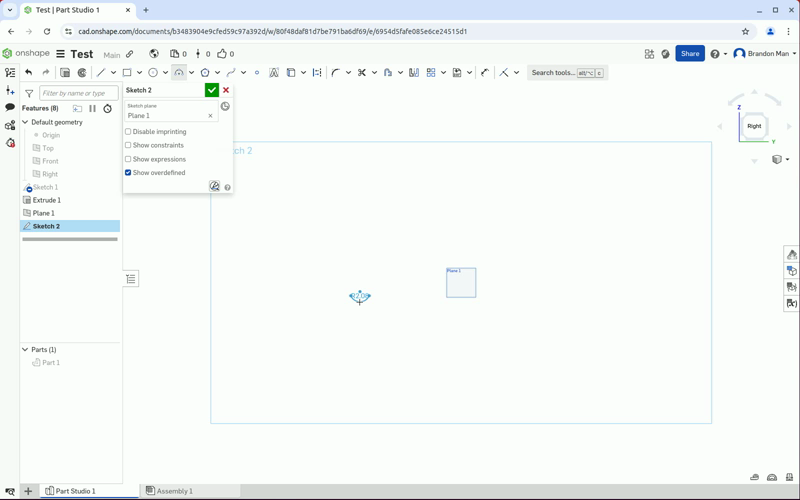
key(esc)
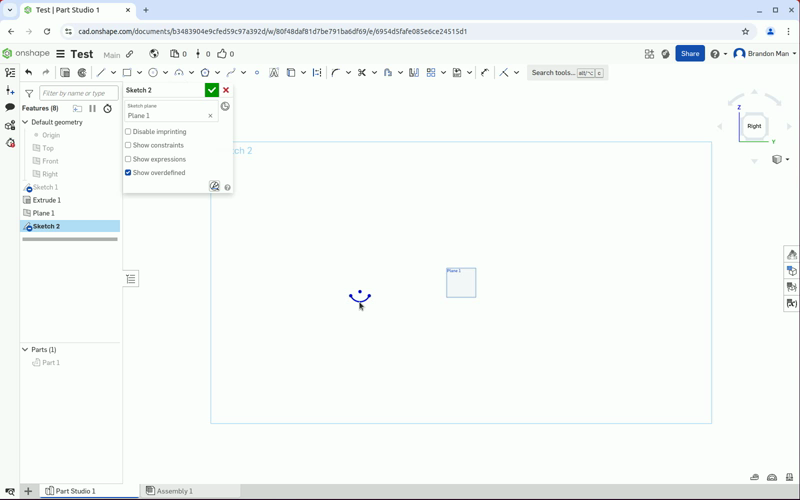
key(l)
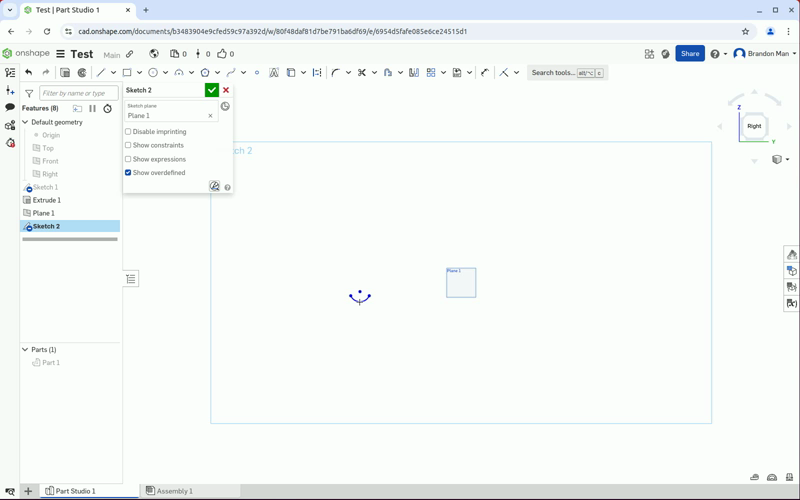
mouse_move(369, 295)
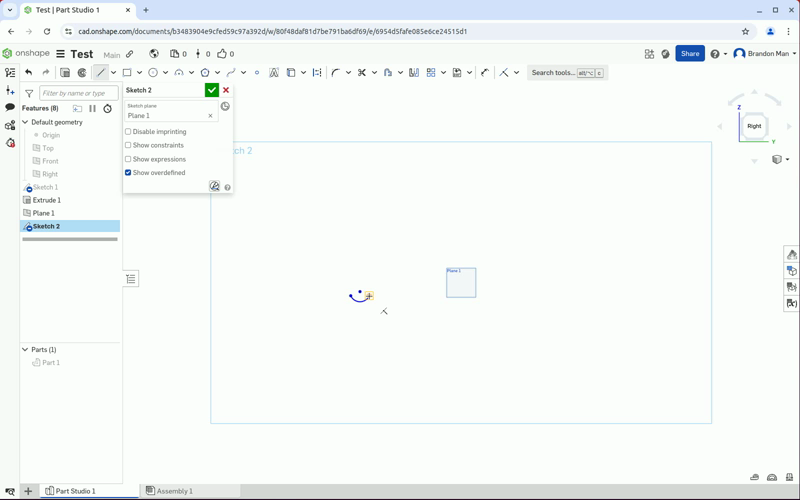
click(369, 295)
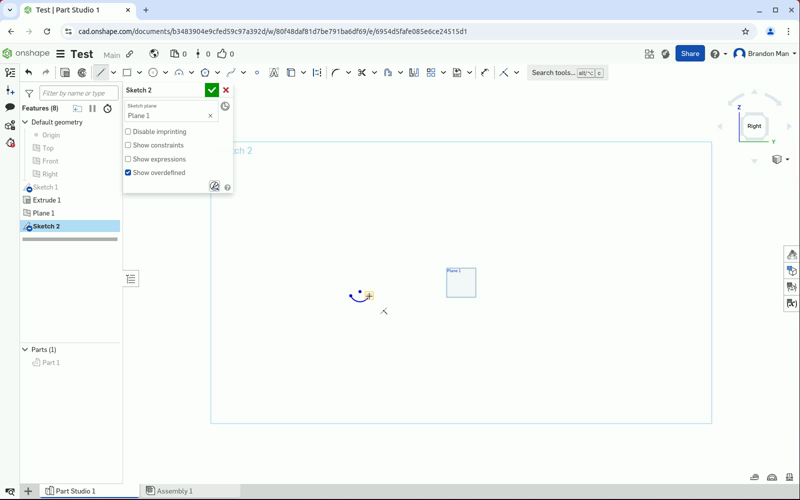
mouse_move(399, 295)
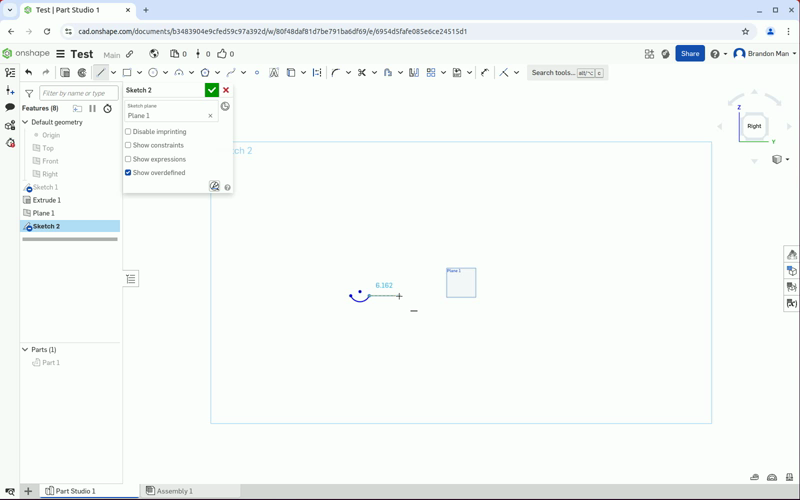
key_down(shift)
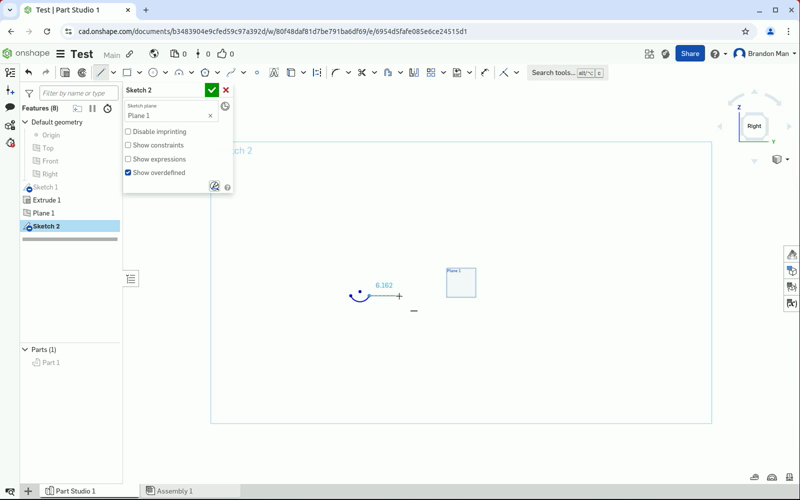
mouse_move(350, 295)
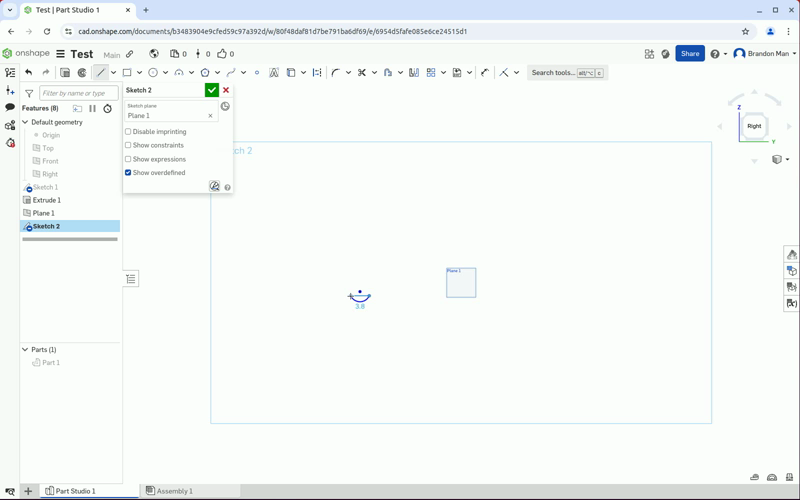
key_up(shift)
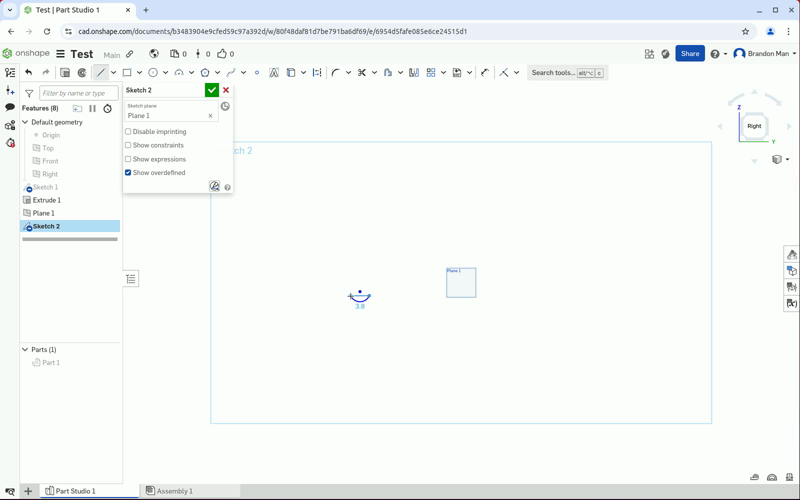
click(350, 295)
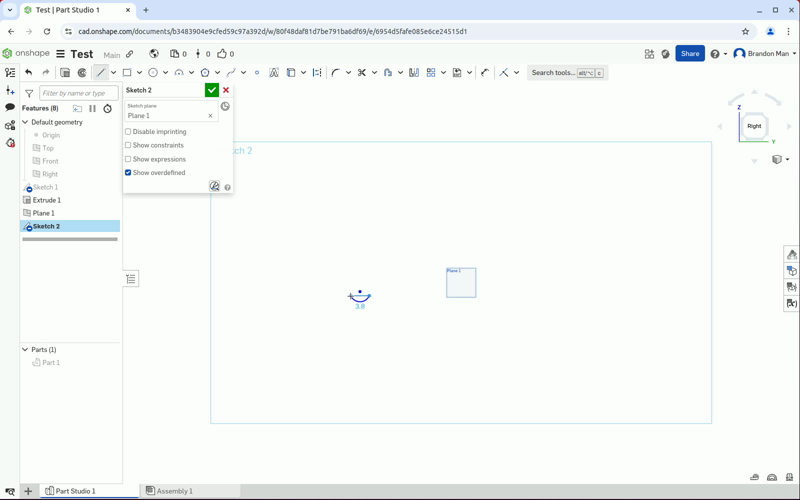
key(esc)
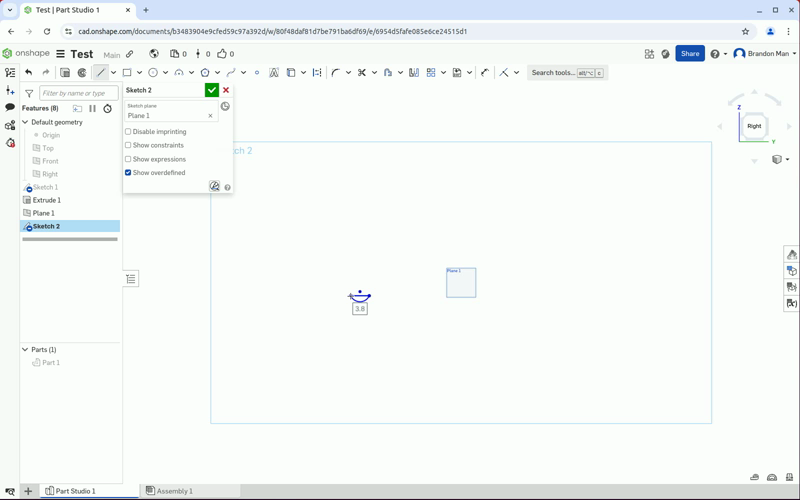
mouse_move(362, 298)
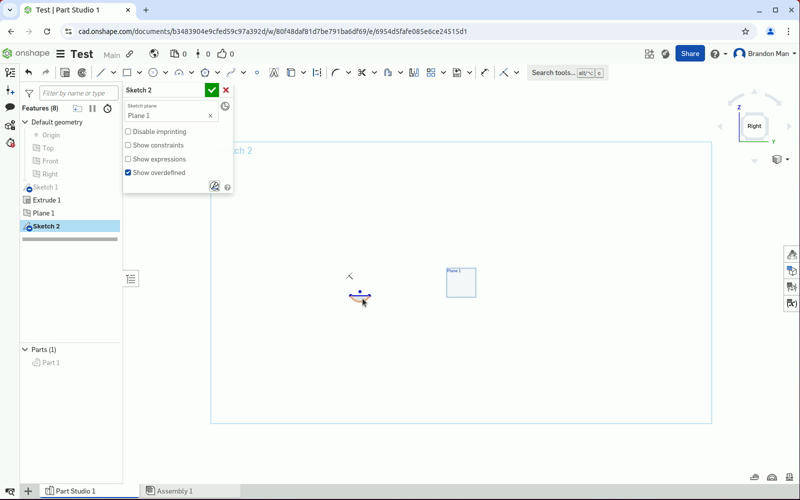
scroll(6)
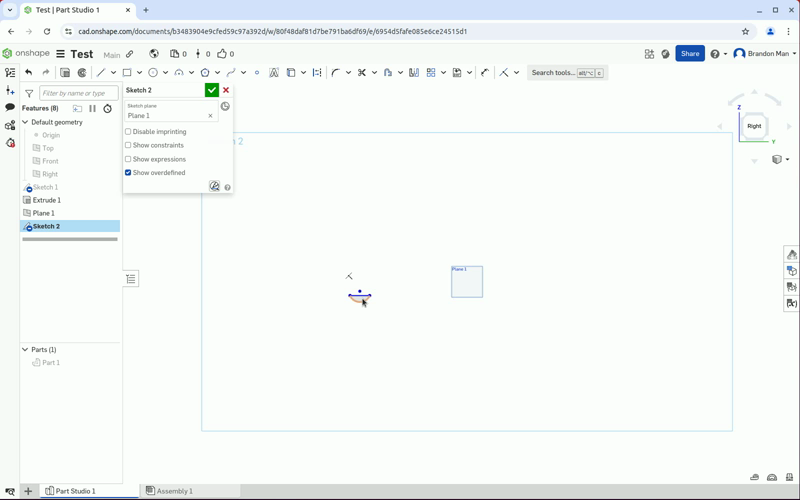
scroll(6)
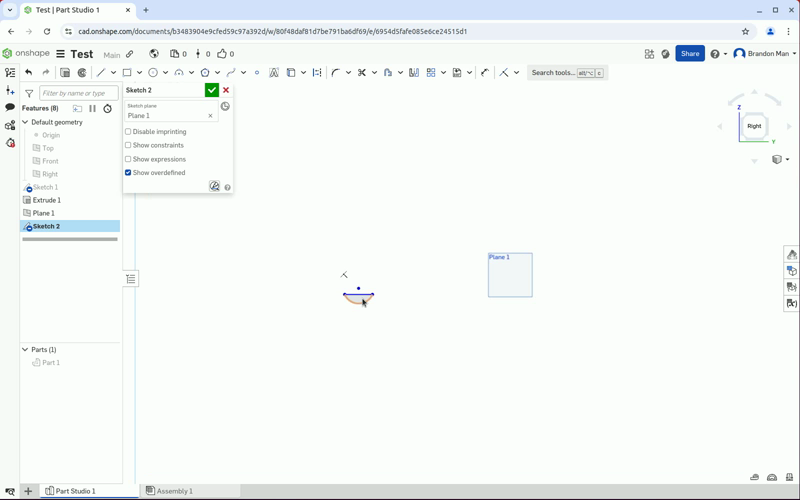
scroll(6)
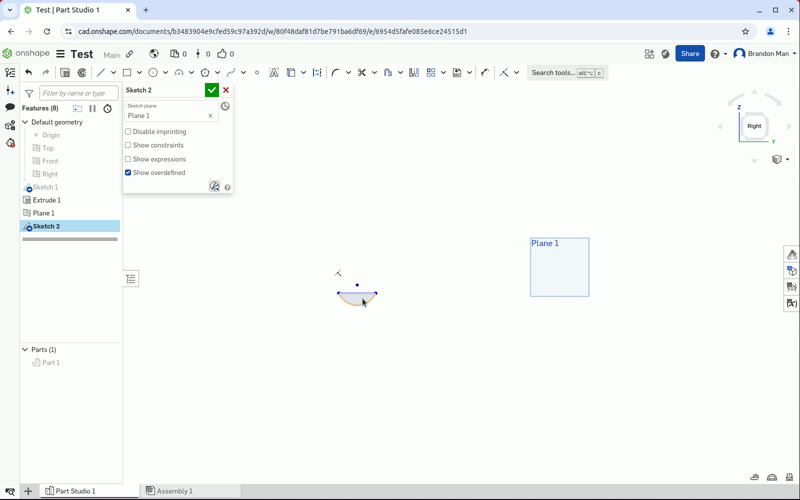
scroll(6)
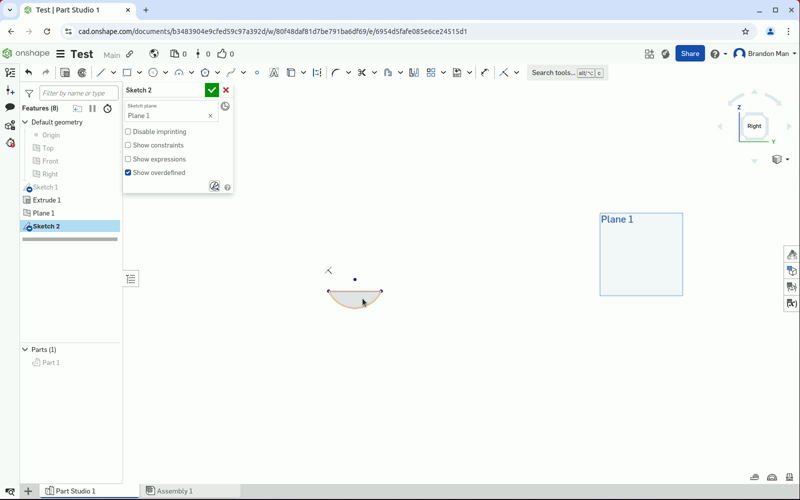
scroll(6)
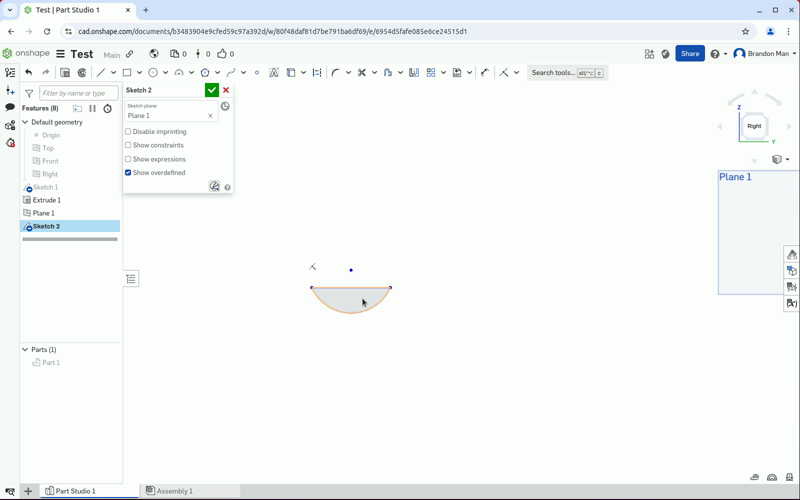
scroll(6)
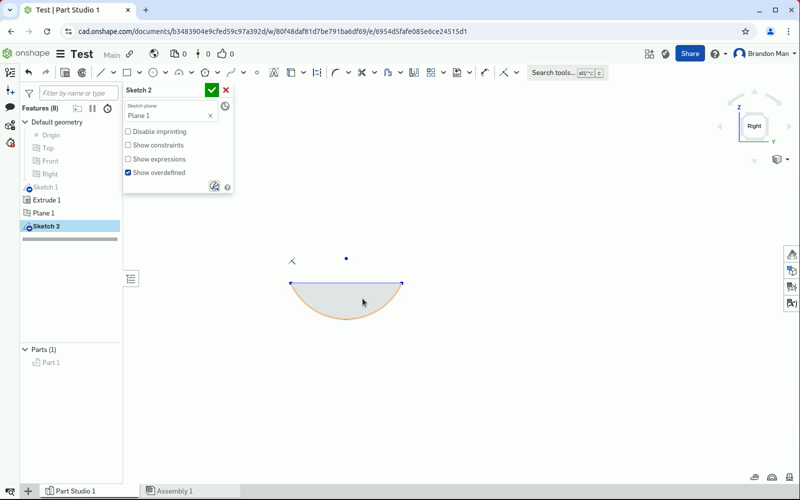
scroll(6)
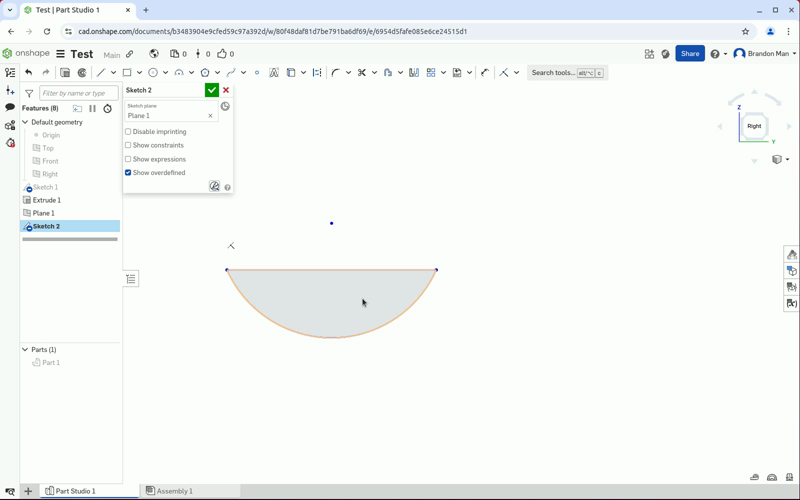
click(362, 298)
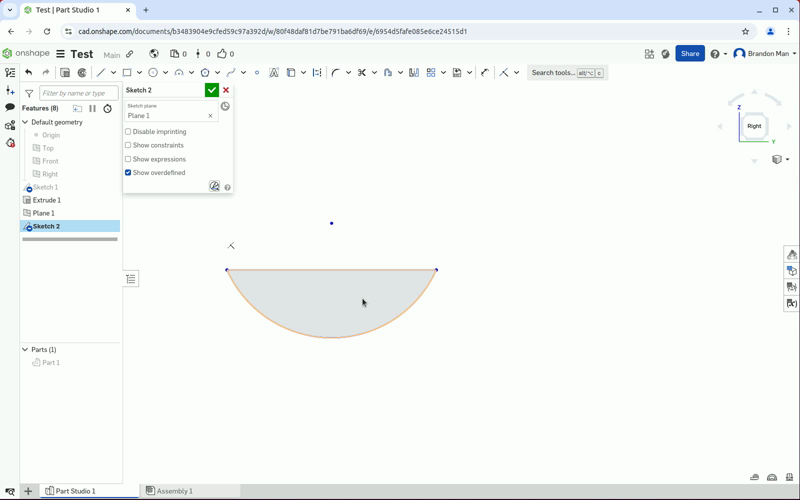
scroll(-6)
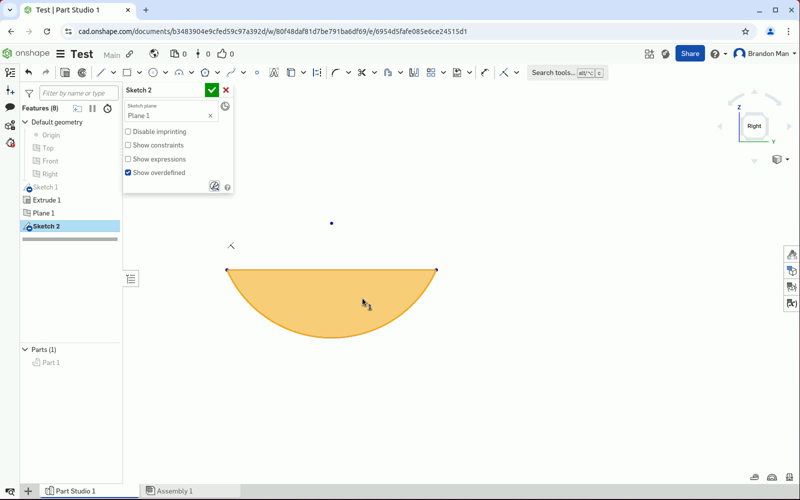
scroll(-6)
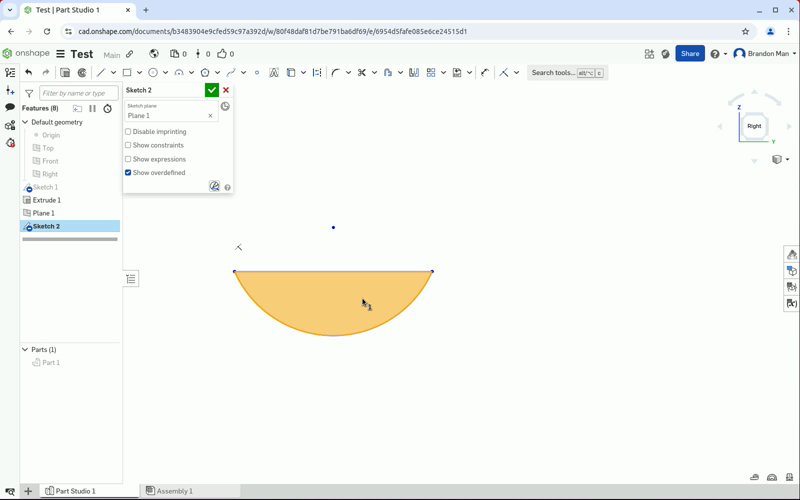
scroll(-6)
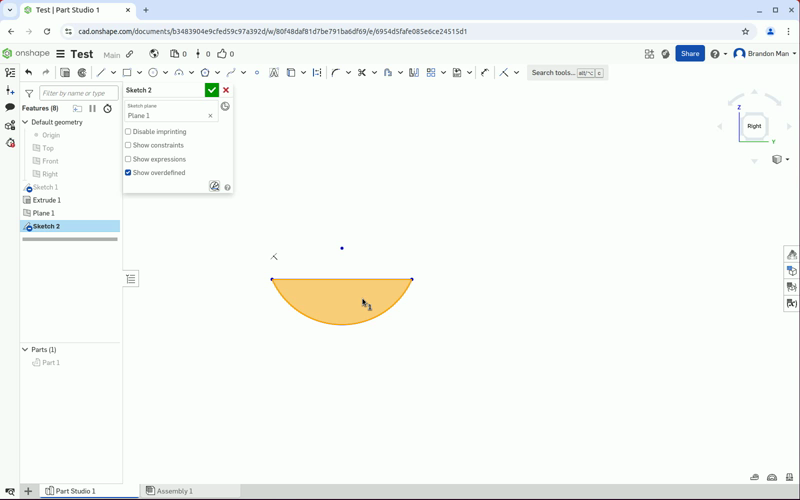
scroll(-6)
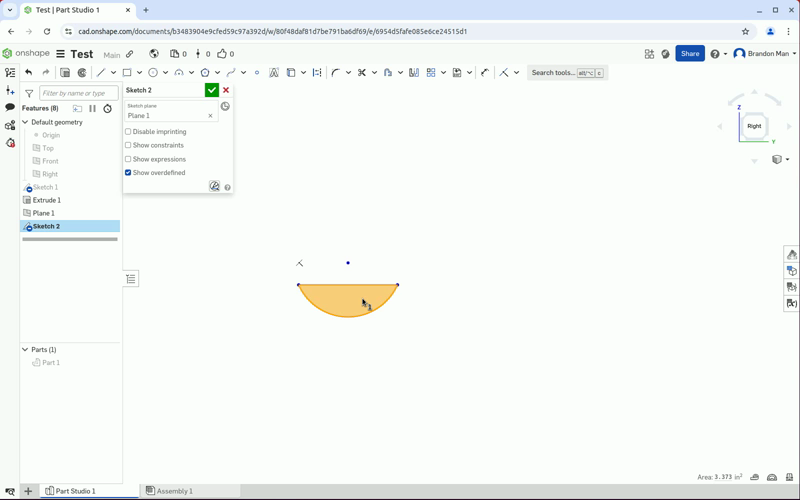
scroll(-6)
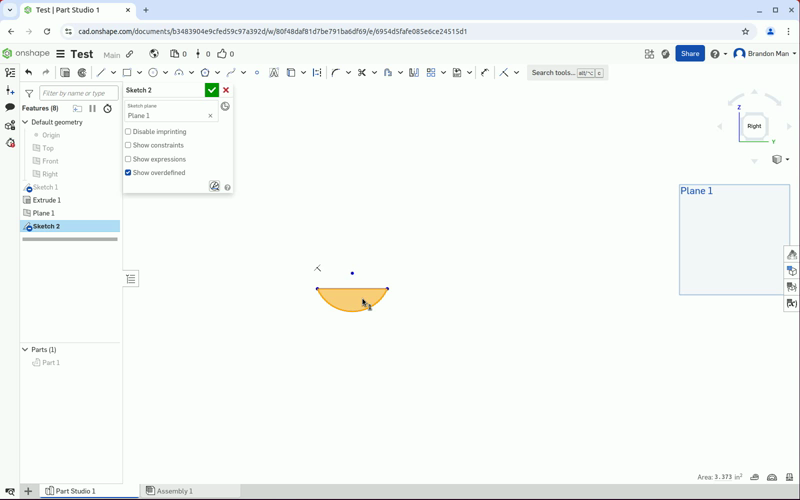
scroll(-6)
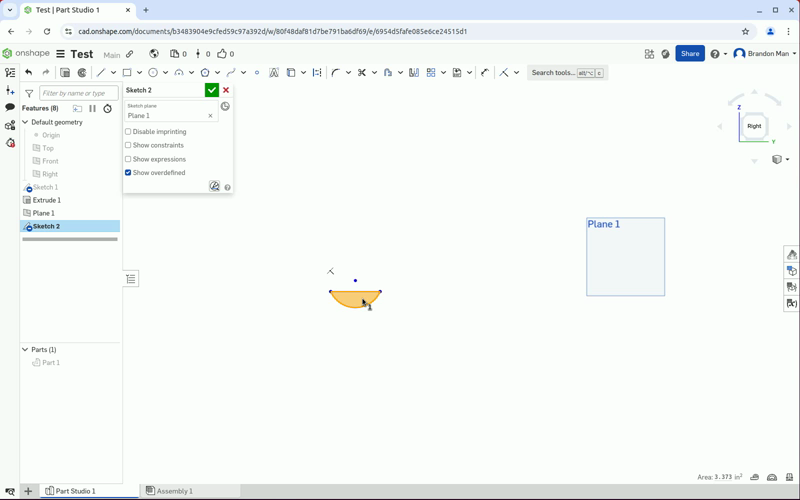
scroll(-6)
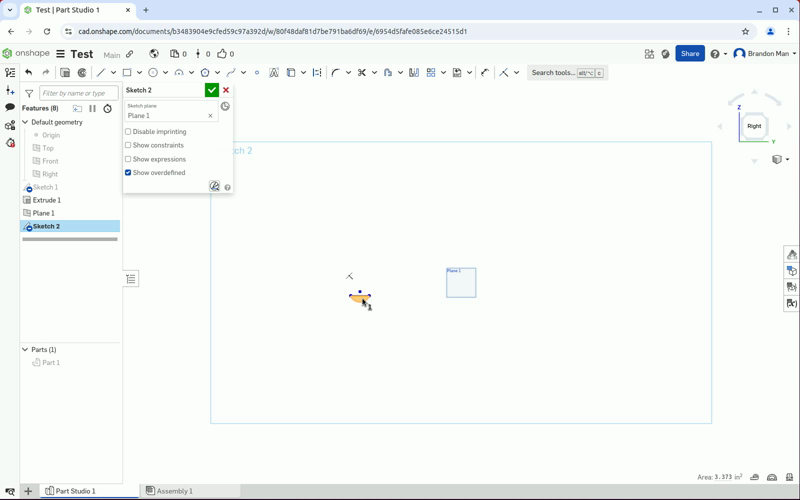
mouse_move(73, 352)
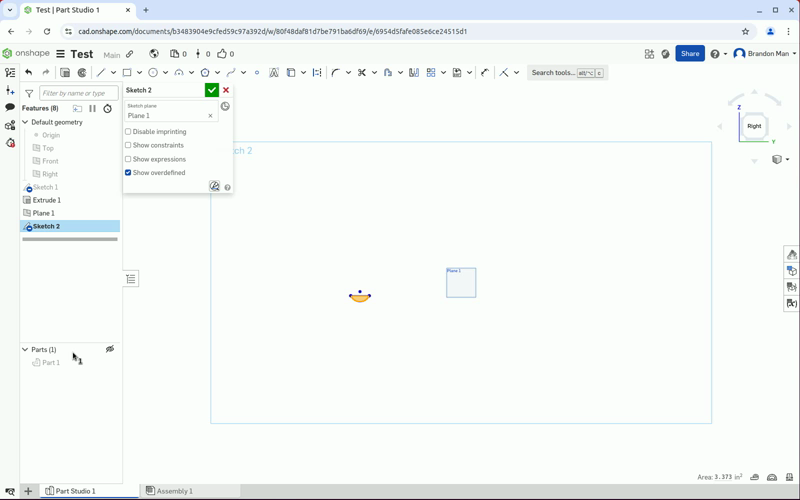
key(shift+y)
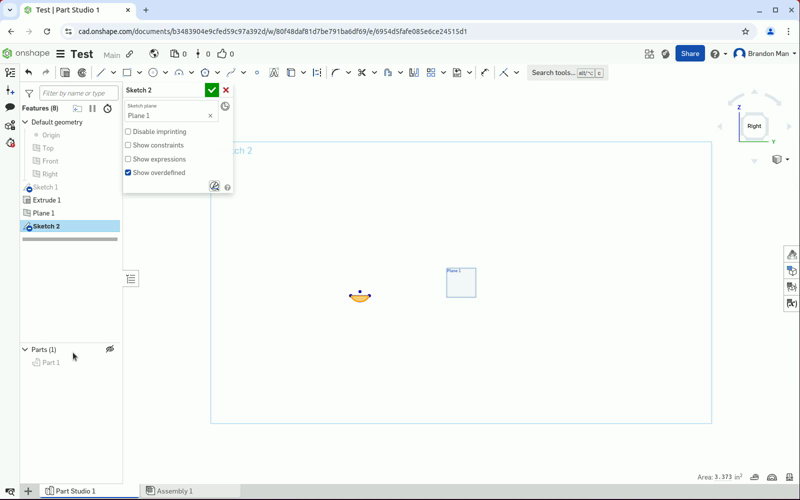
key(shift+e)
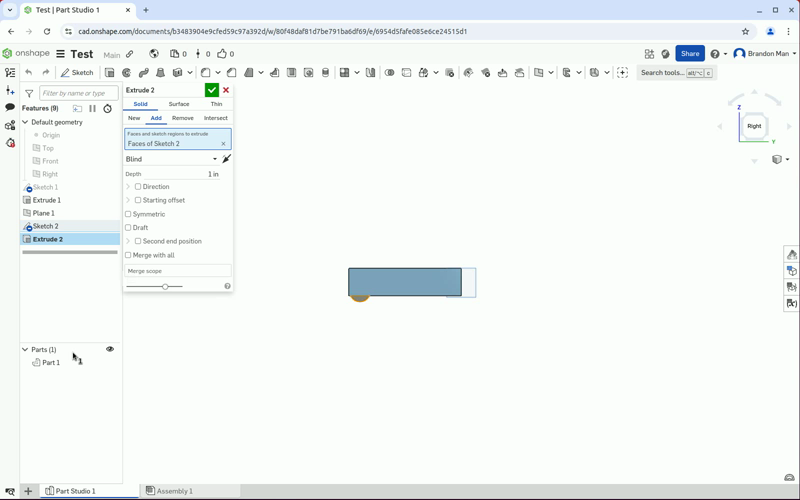
mouse_move(143, 106)
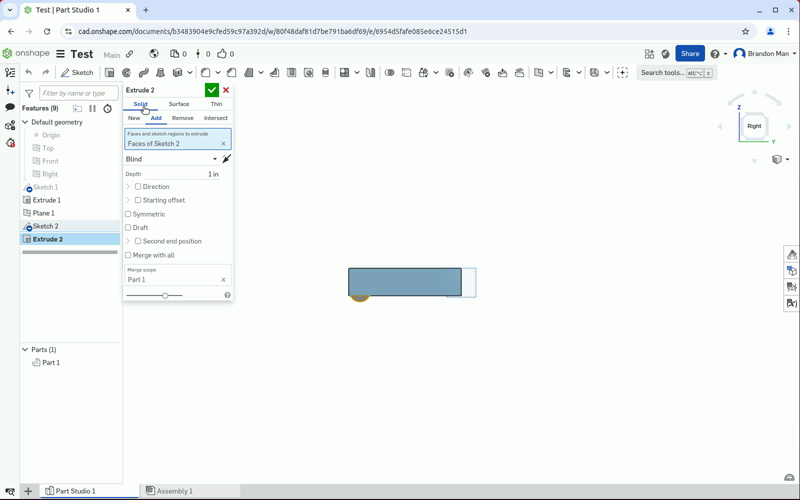
click(143, 106)
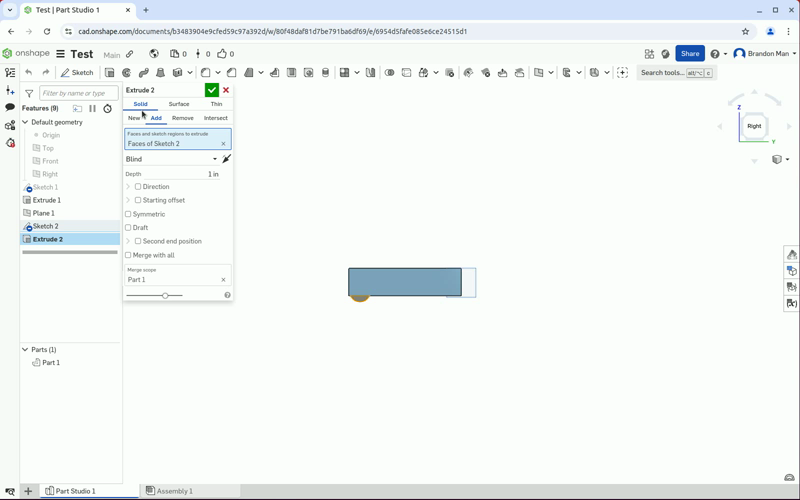
mouse_move(137, 120)
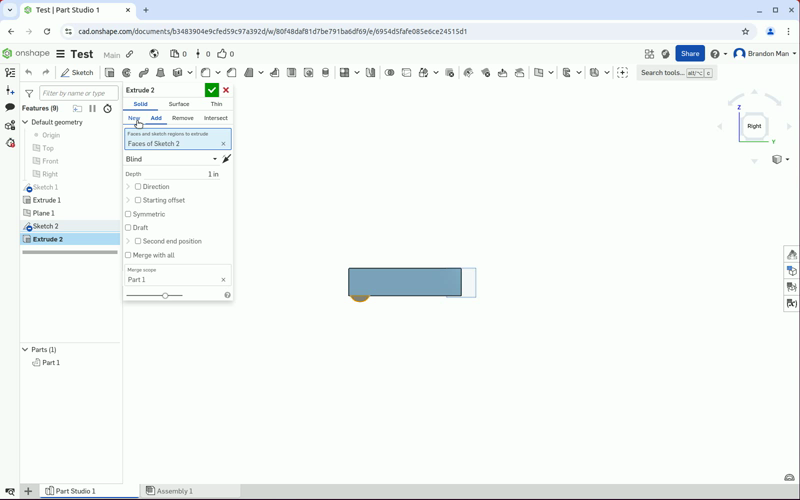
click(137, 120)
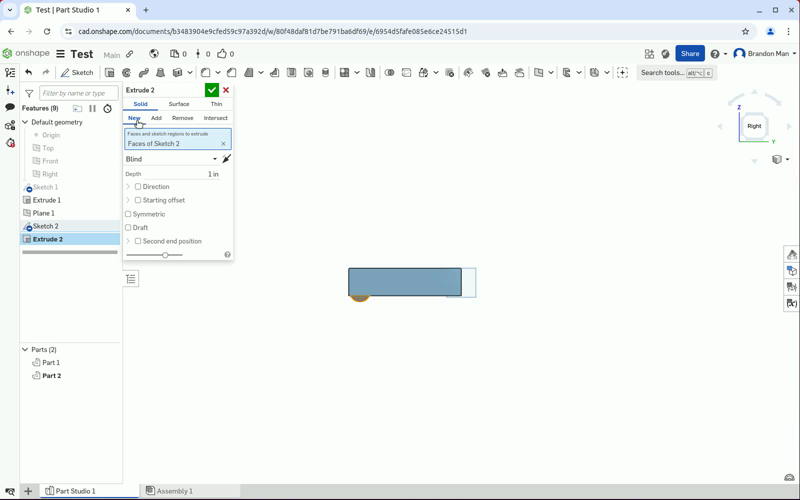
key(tab, 4)
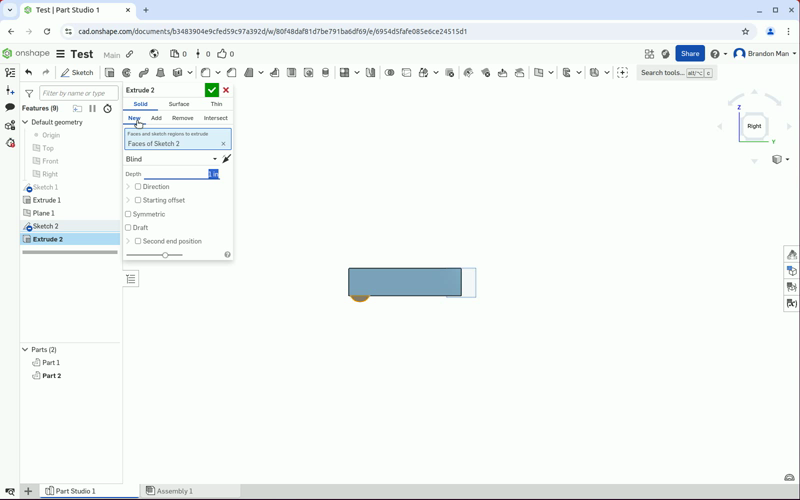
text(2.889)
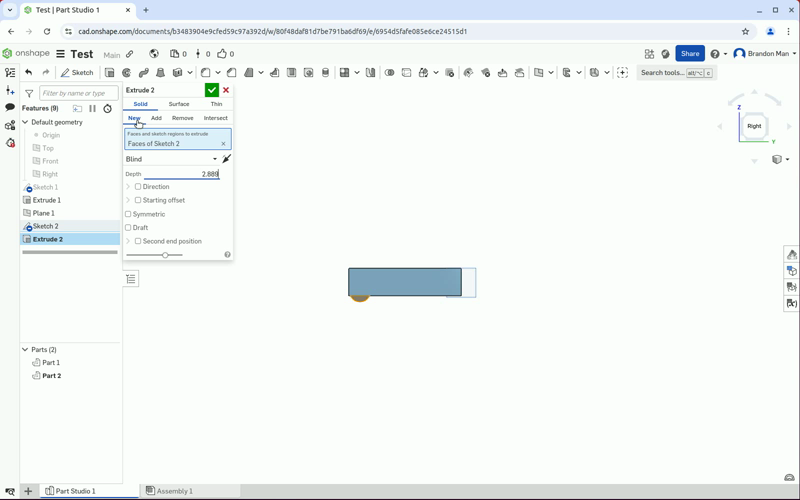
key(enter)
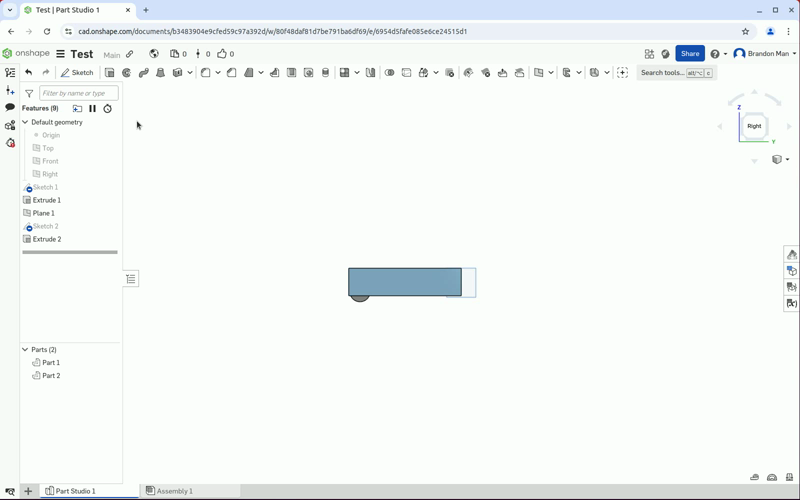
key(shift+h)
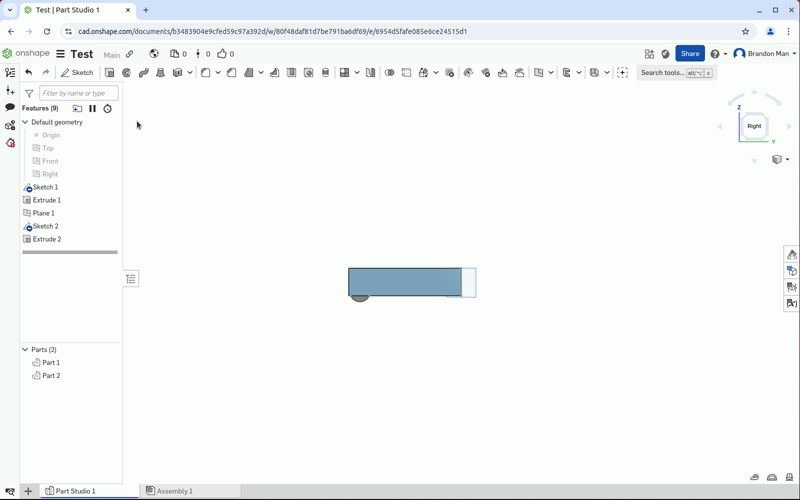
key(shift+h)
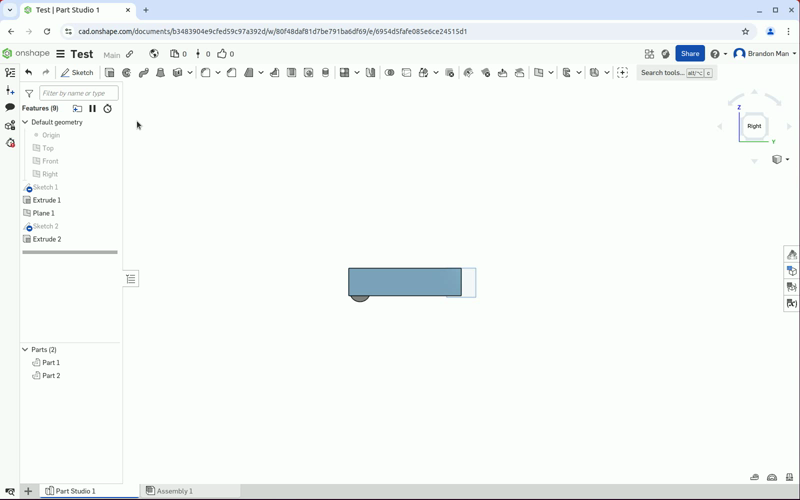
mouse_move(73, 189)
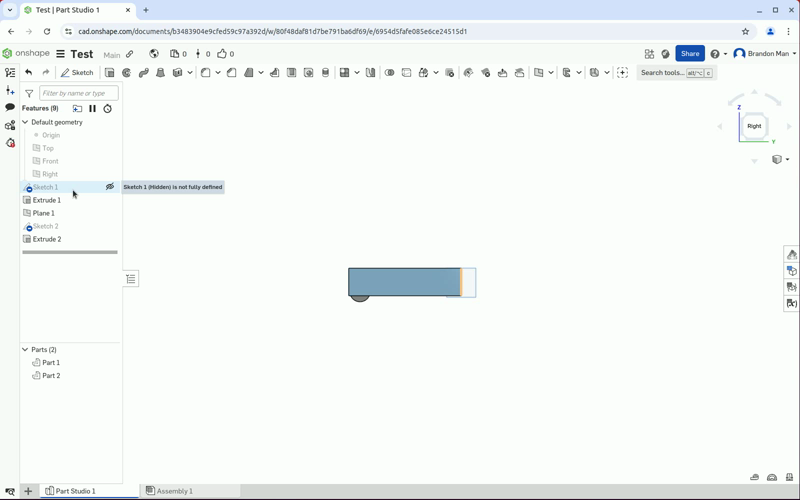
click(73, 189)
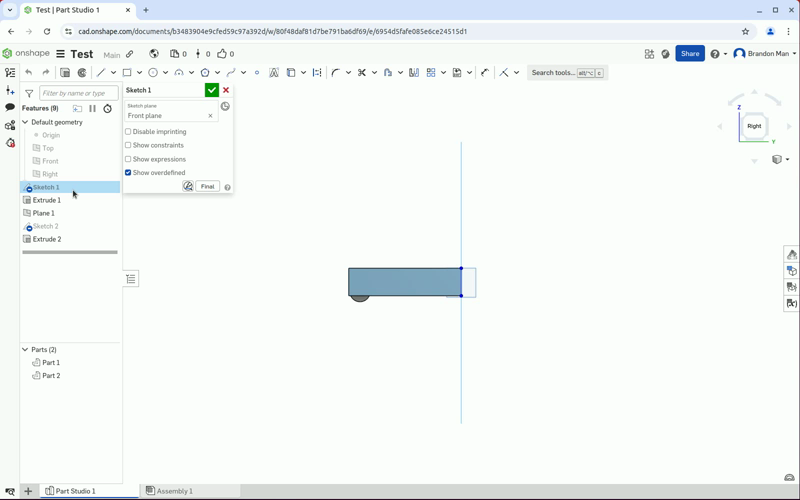
mouse_move(229, 92)
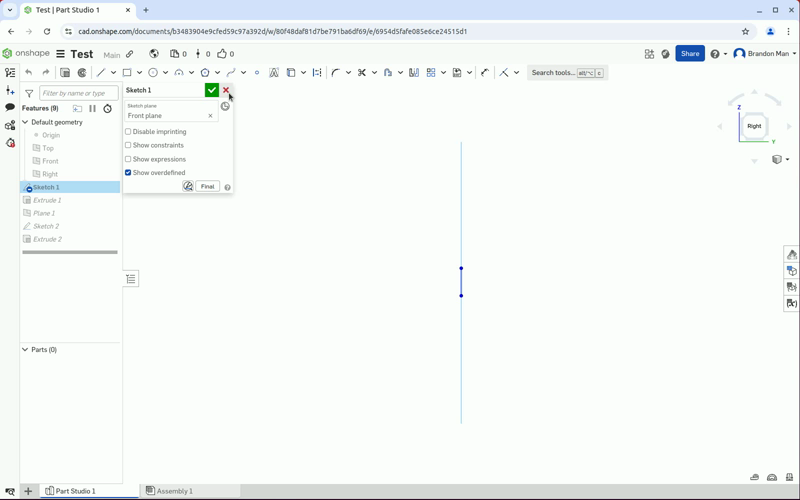
click(229, 92)
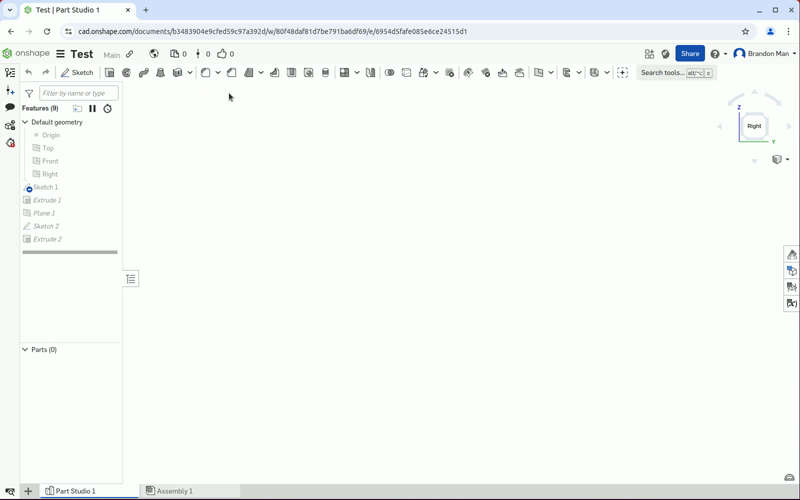
key(shift+s)
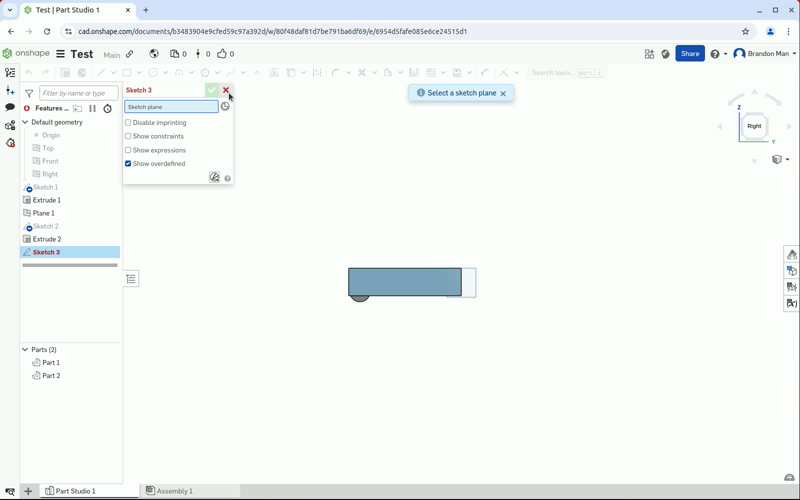
mouse_move(73, 215)
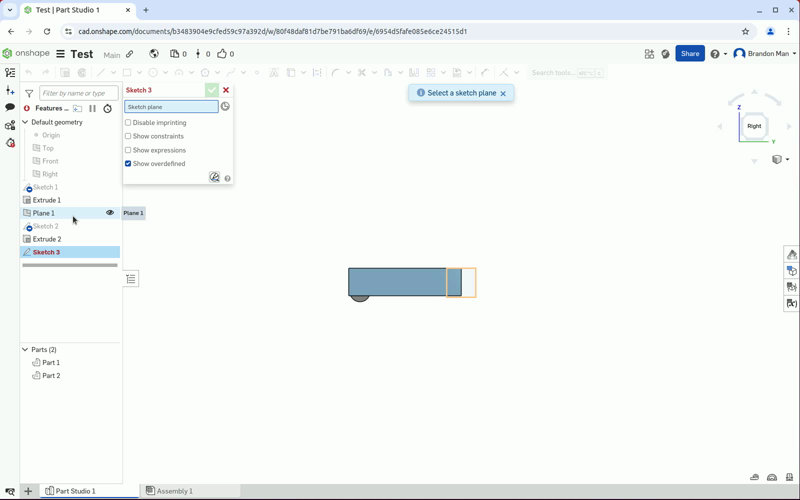
click(73, 215)
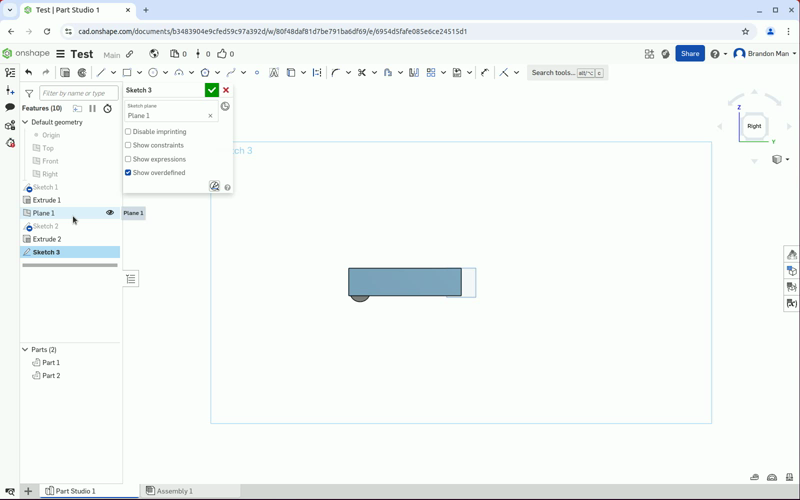
mouse_move(73, 352)
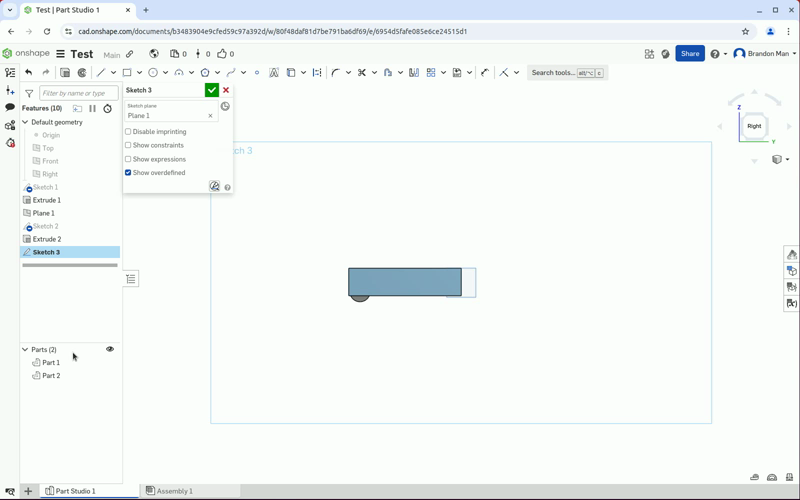
key(y)
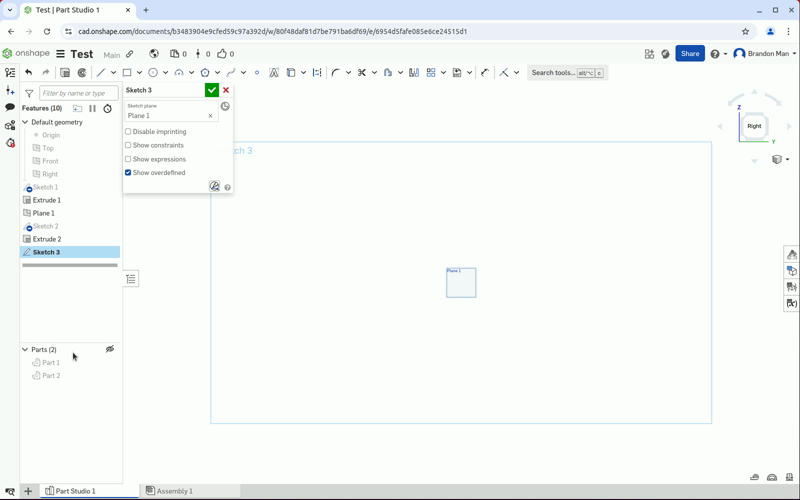
key(a)
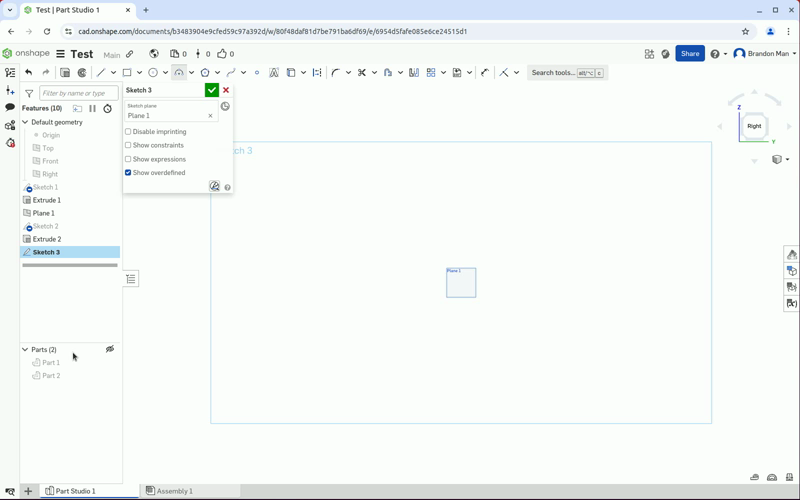
key_down(shift)
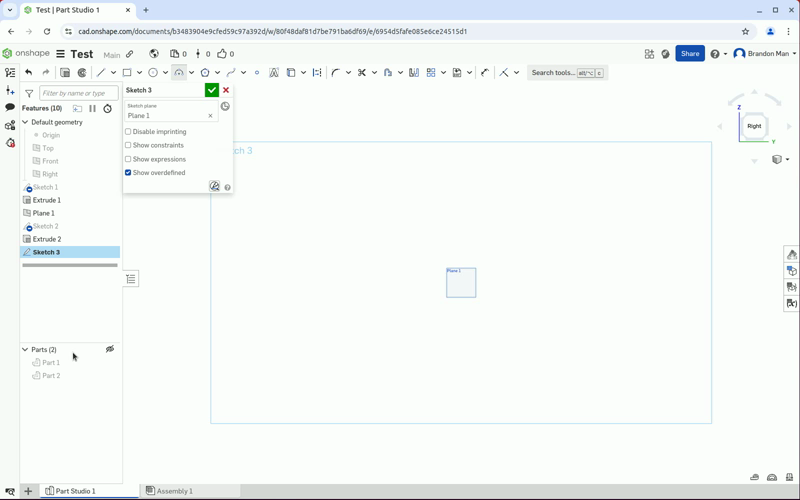
mouse_move(441, 295)
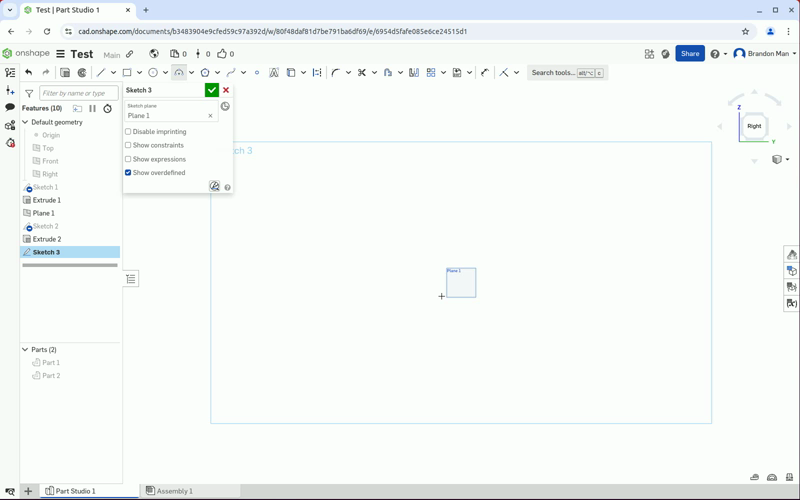
click(441, 295)
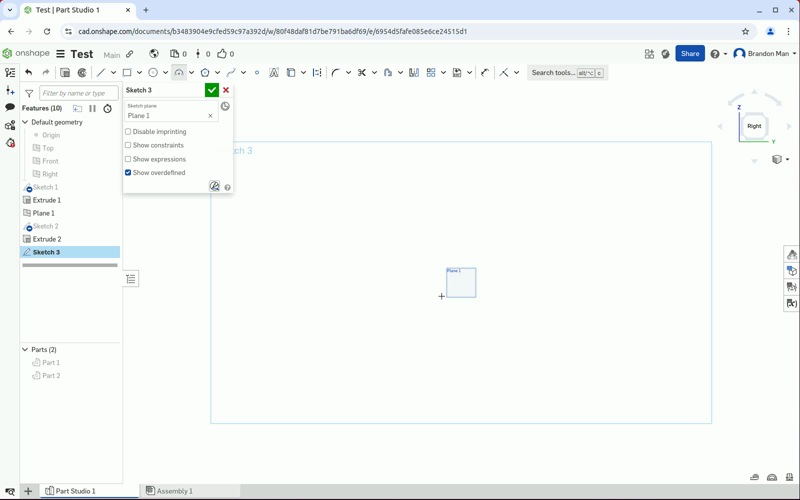
key_up(shift)
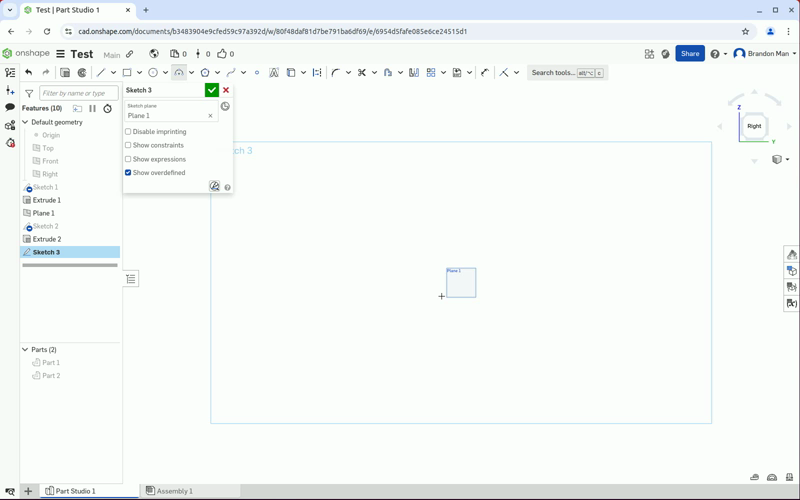
key_down(shift)
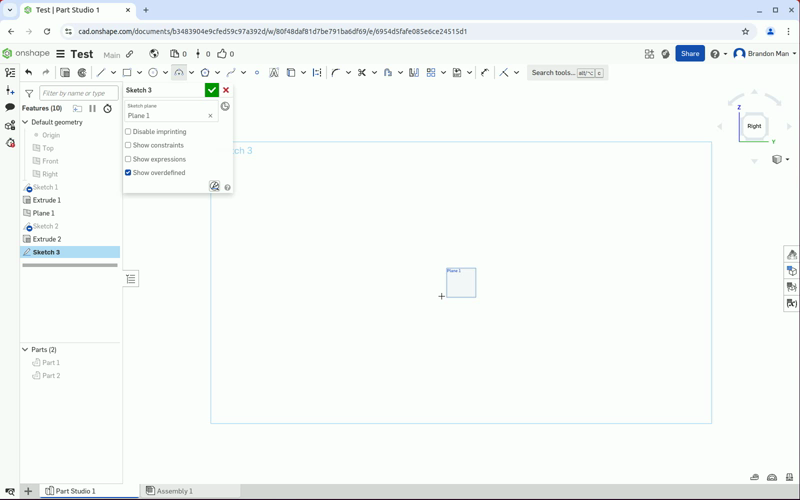
mouse_move(460, 295)
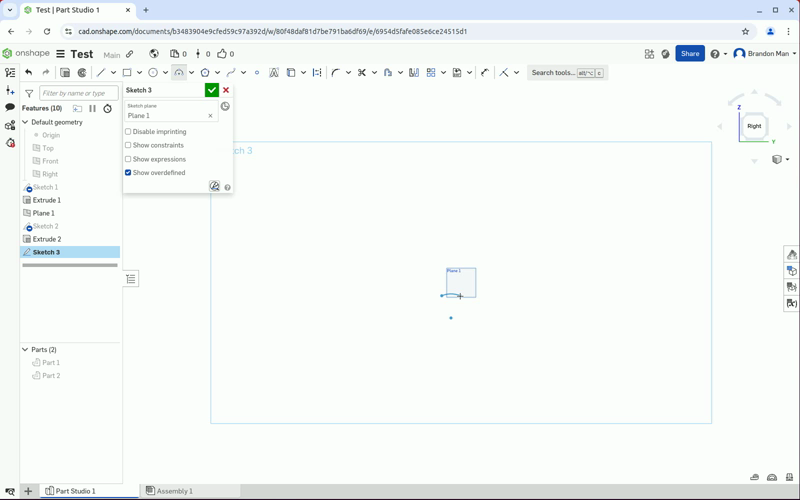
click(460, 295)
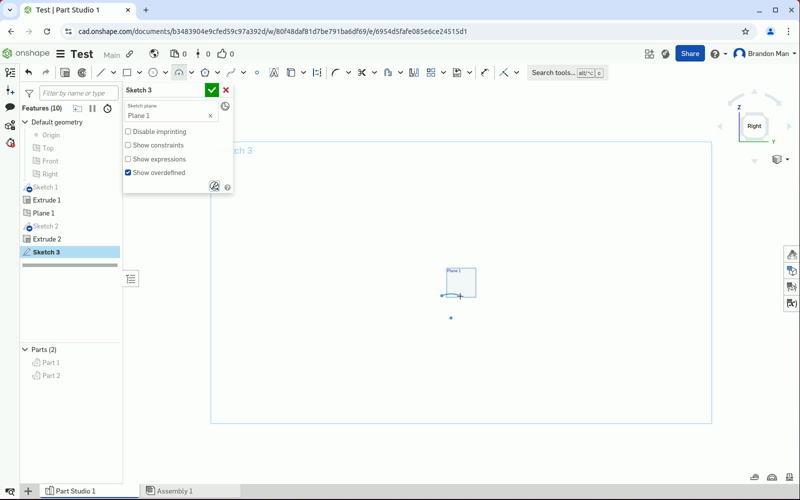
mouse_move(451, 301)
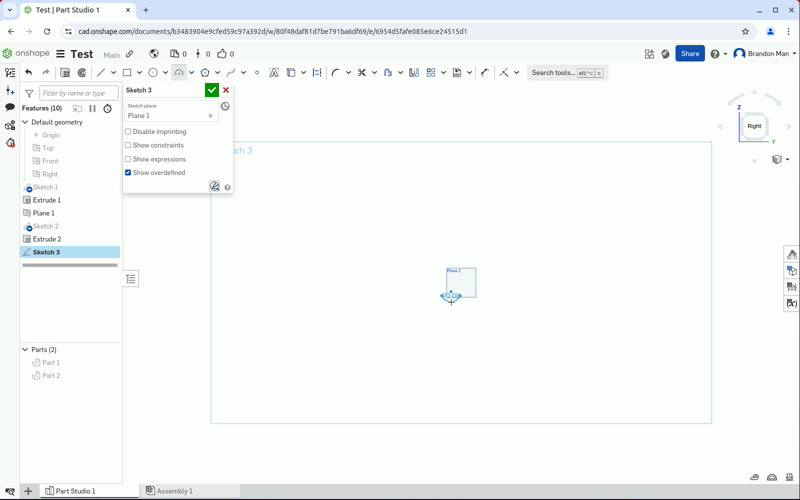
click(451, 301)
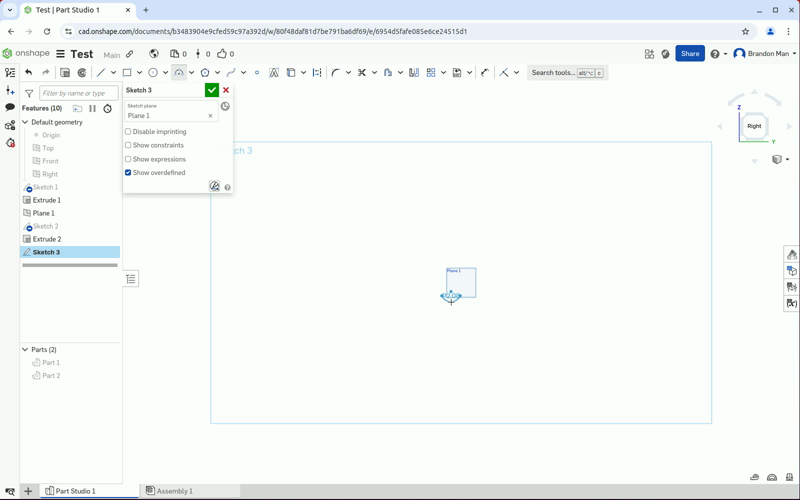
key_up(shift)
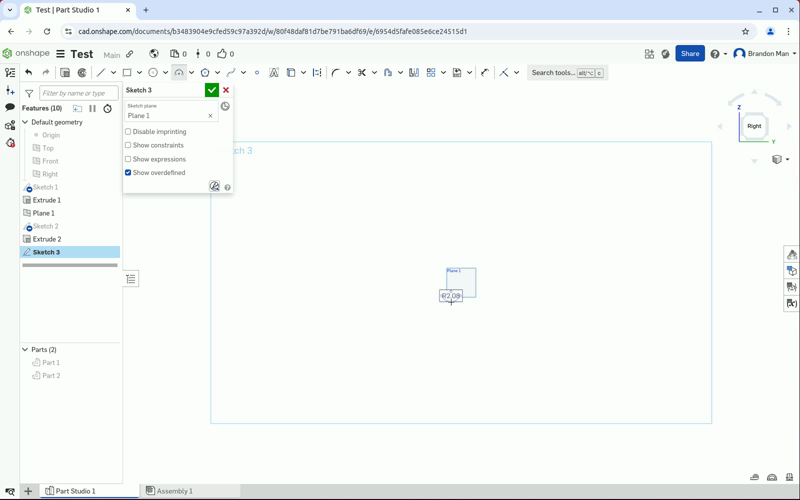
key(esc)
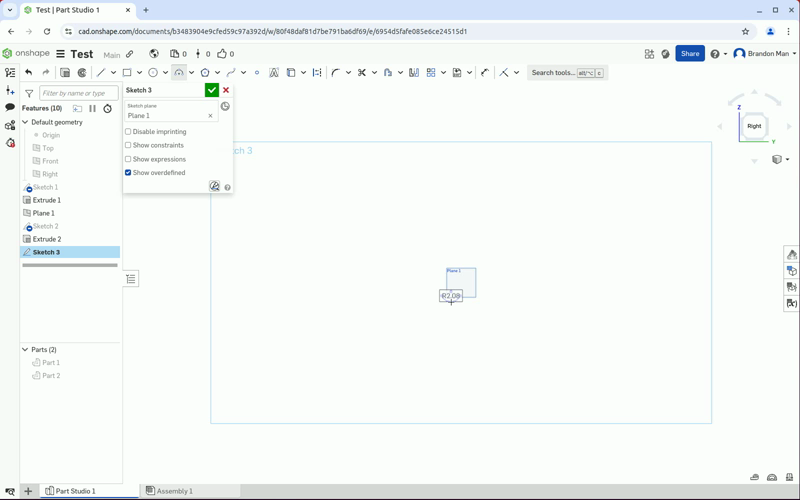
key(l)
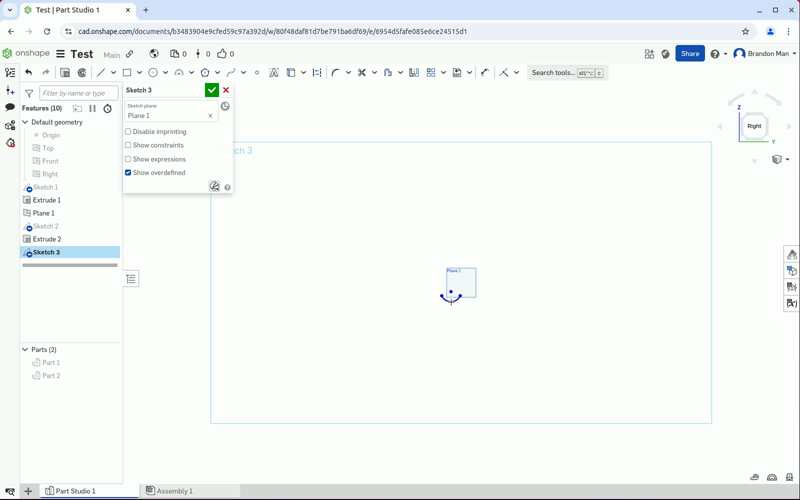
mouse_move(460, 295)
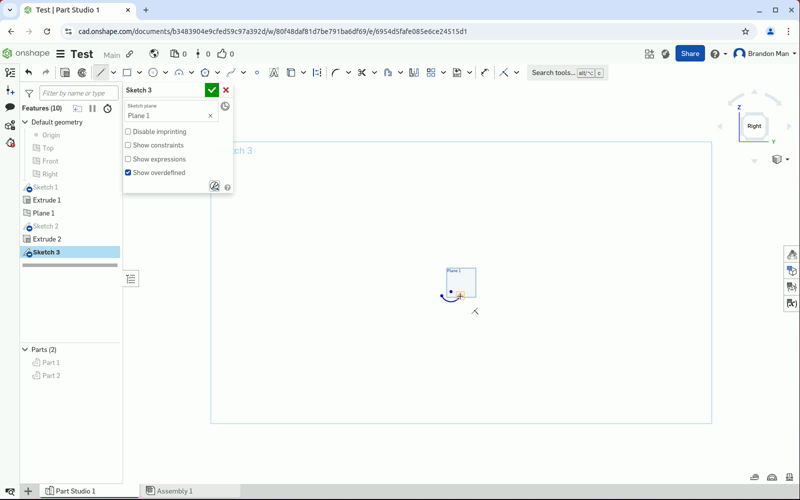
click(460, 295)
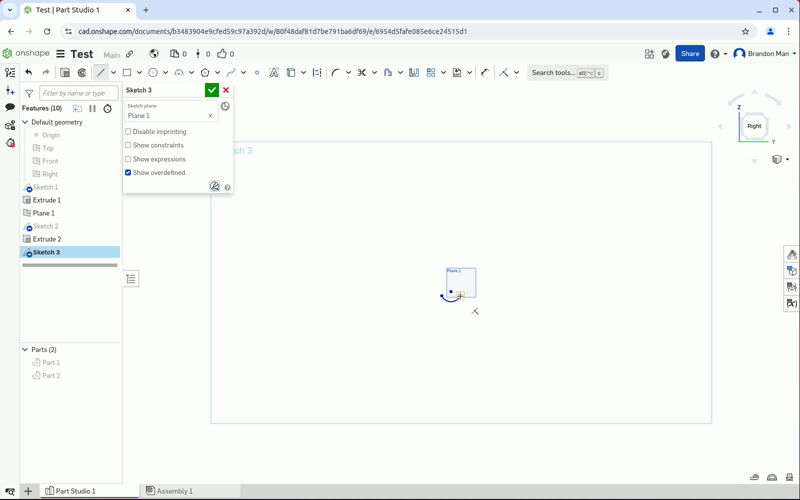
mouse_move(490, 295)
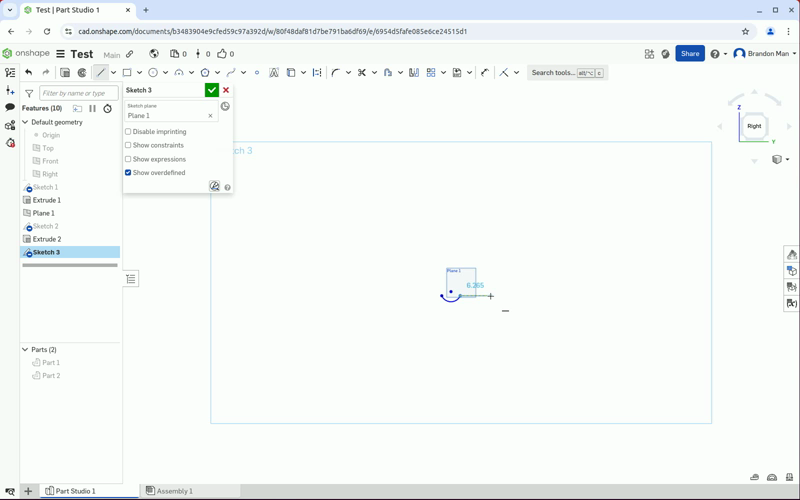
key_down(shift)
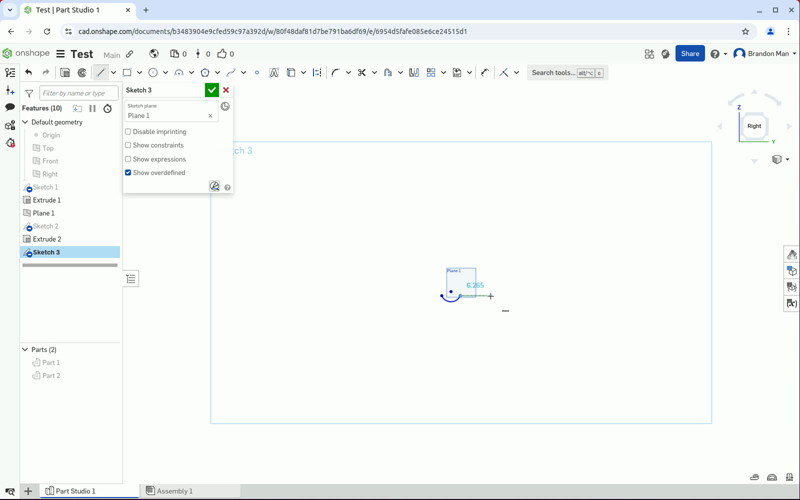
mouse_move(441, 295)
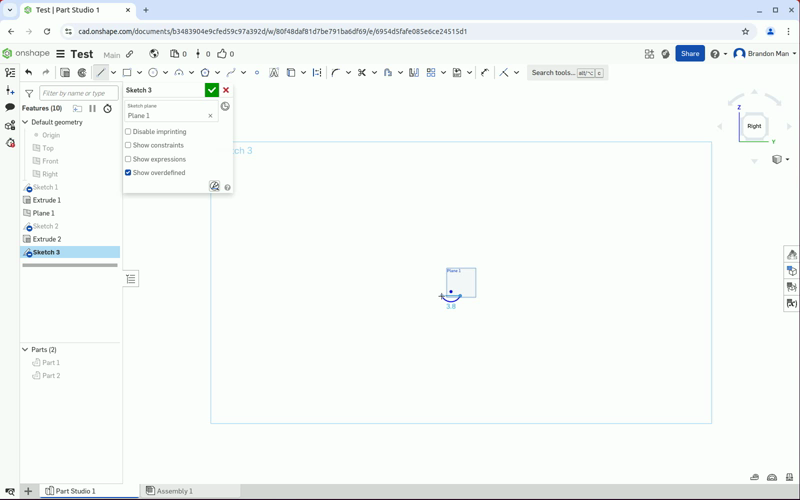
key_up(shift)
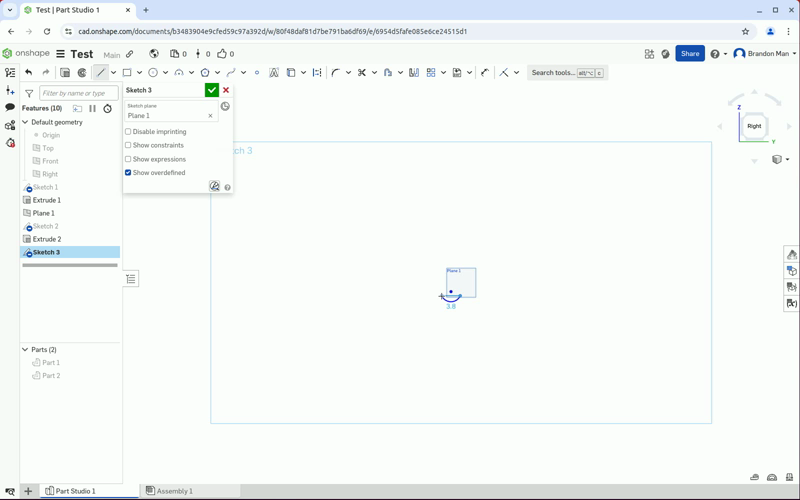
click(441, 295)
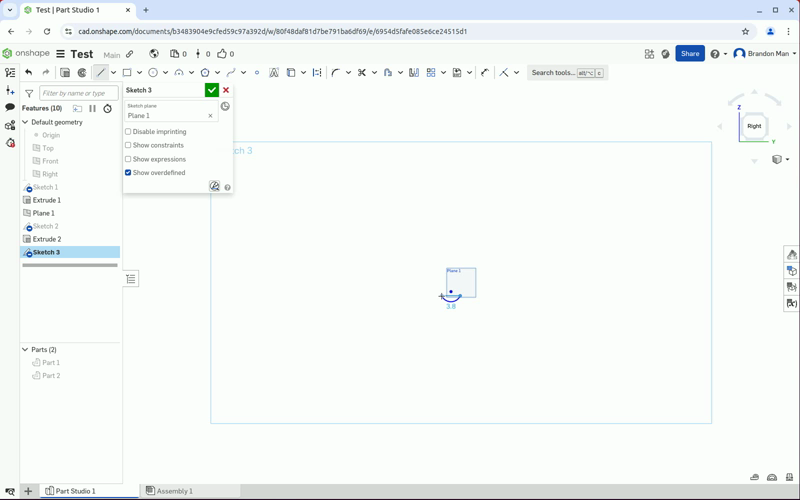
key(esc)
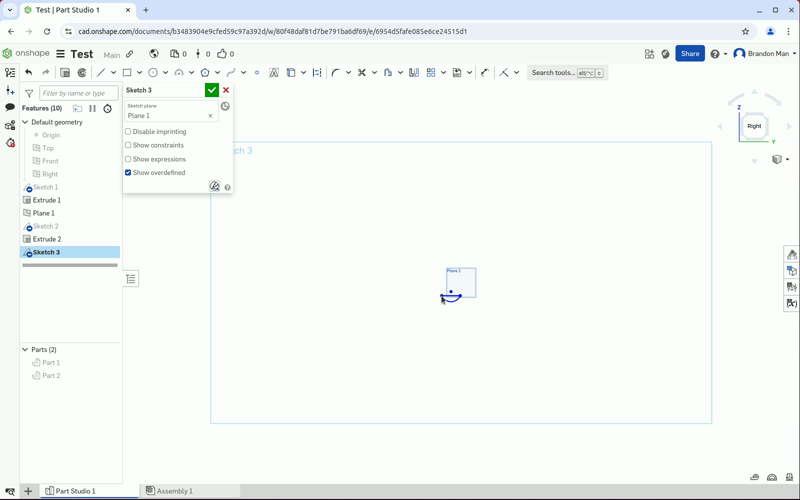
mouse_move(456, 296)
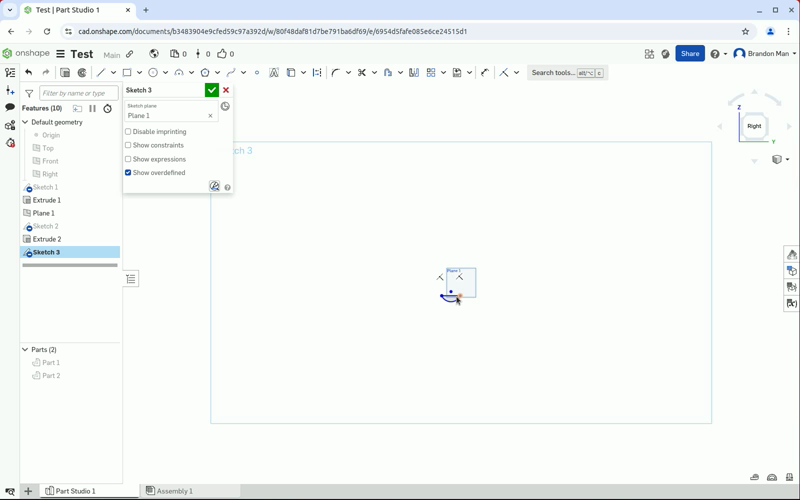
scroll(6)
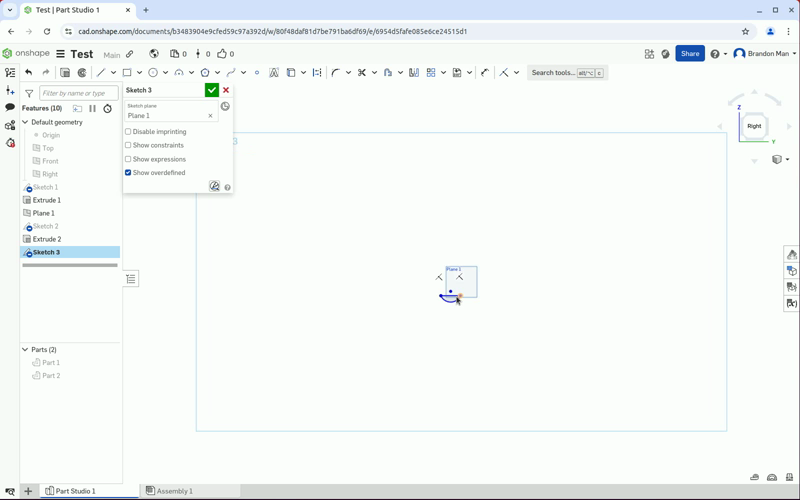
scroll(6)
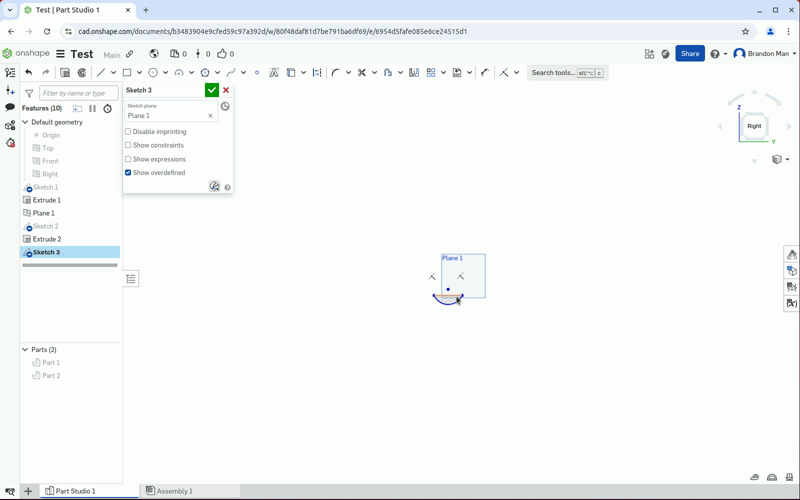
scroll(6)
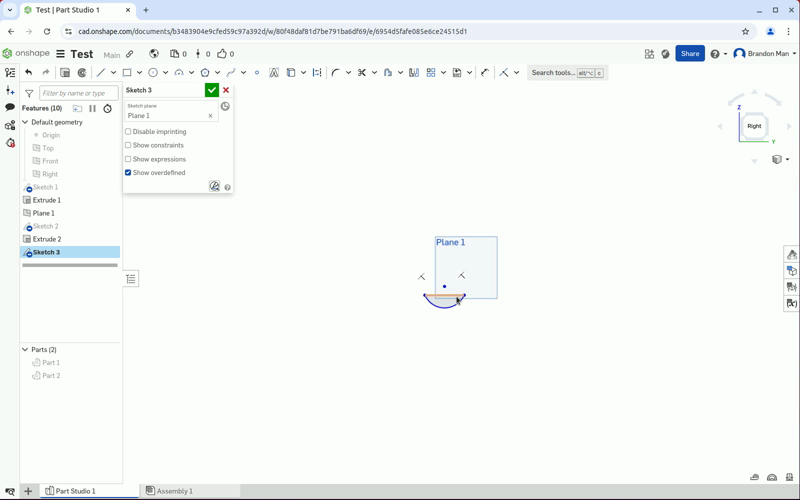
scroll(6)
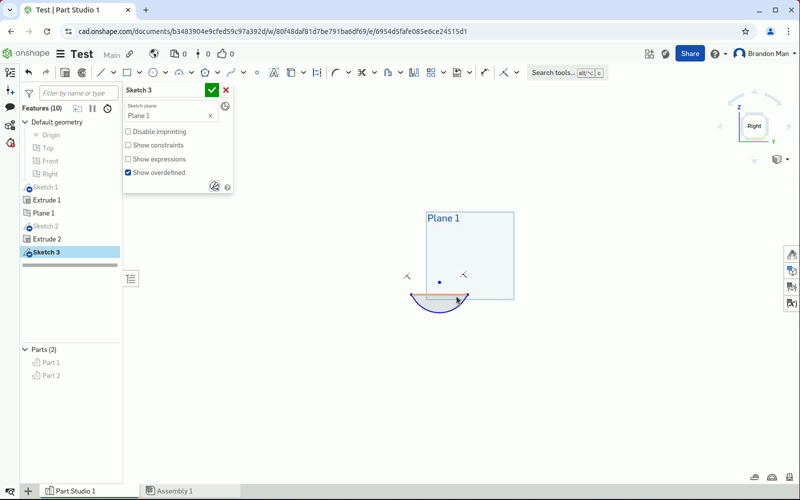
scroll(6)
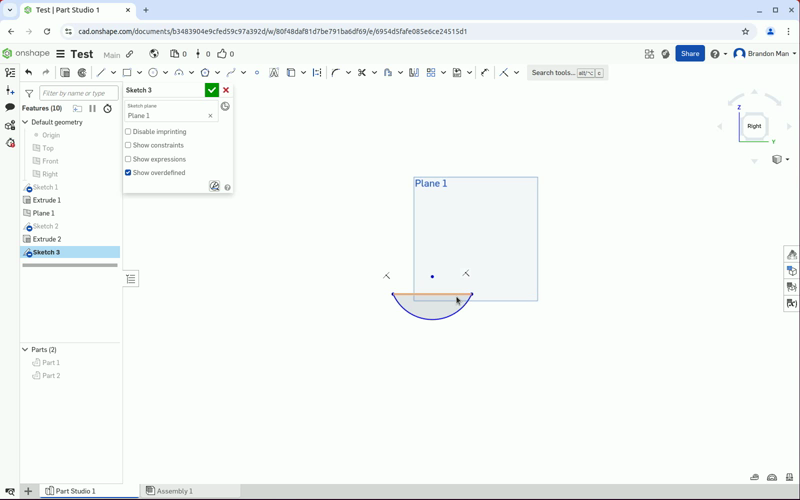
scroll(6)
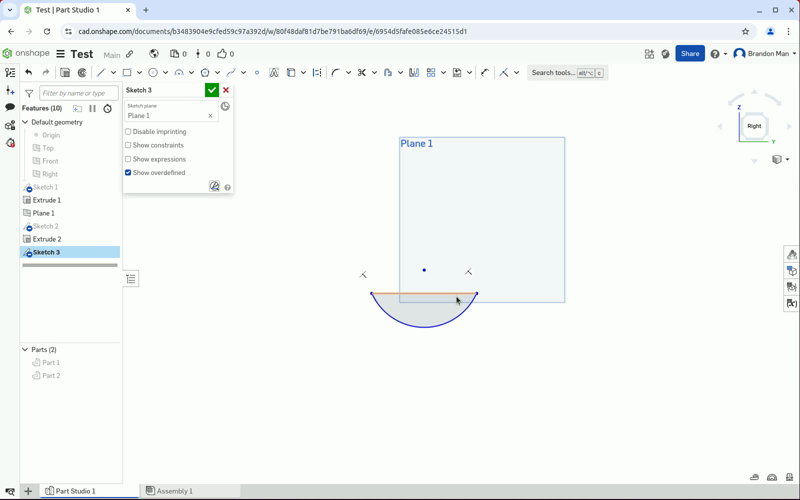
scroll(6)
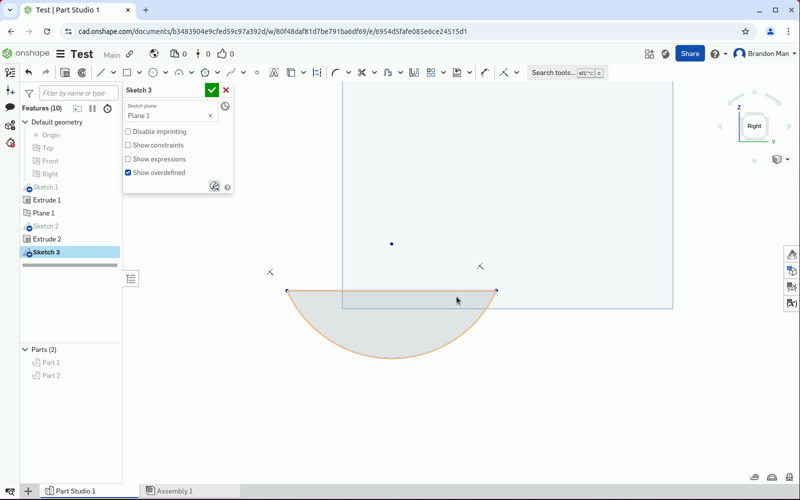
click(456, 296)
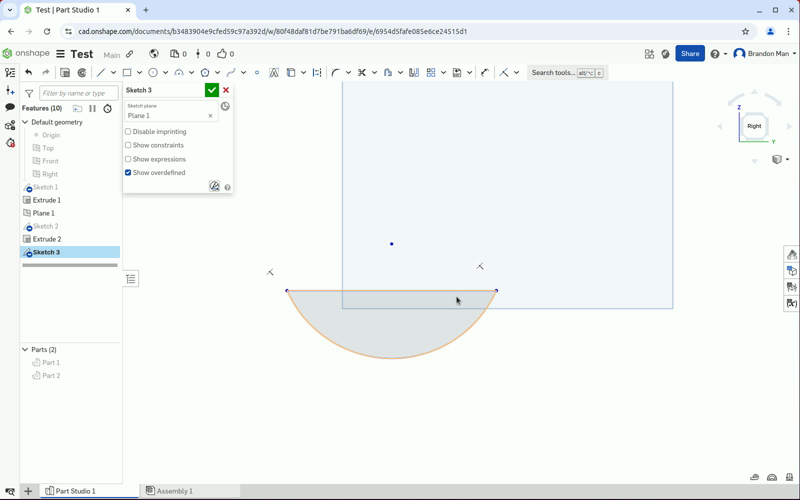
scroll(-6)
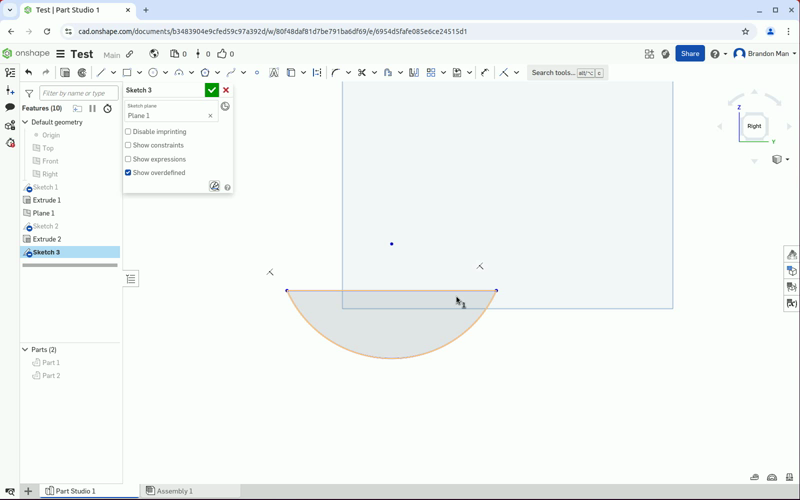
scroll(-6)
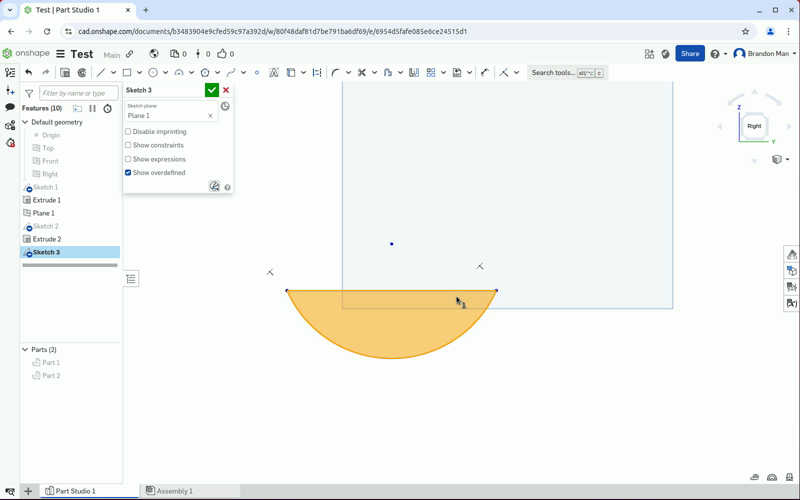
scroll(-6)
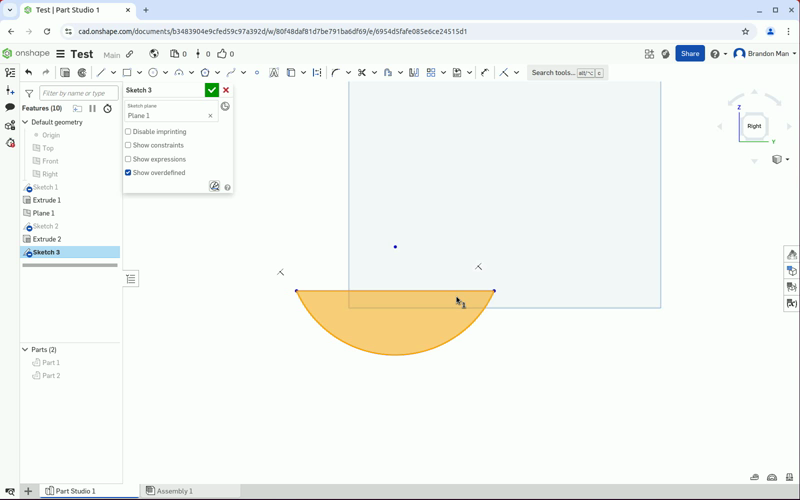
scroll(-6)
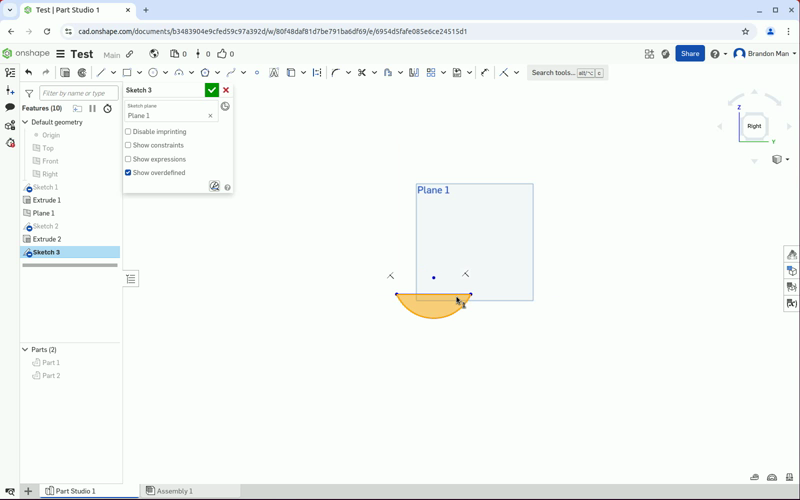
scroll(-6)
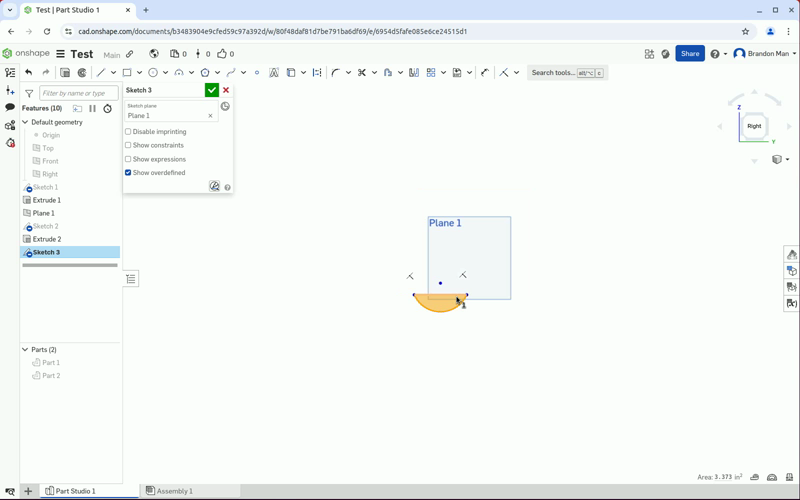
scroll(-6)
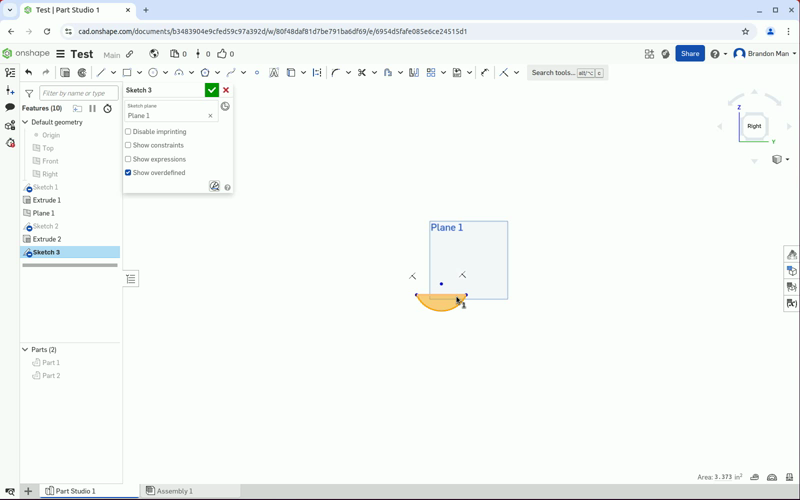
scroll(-6)
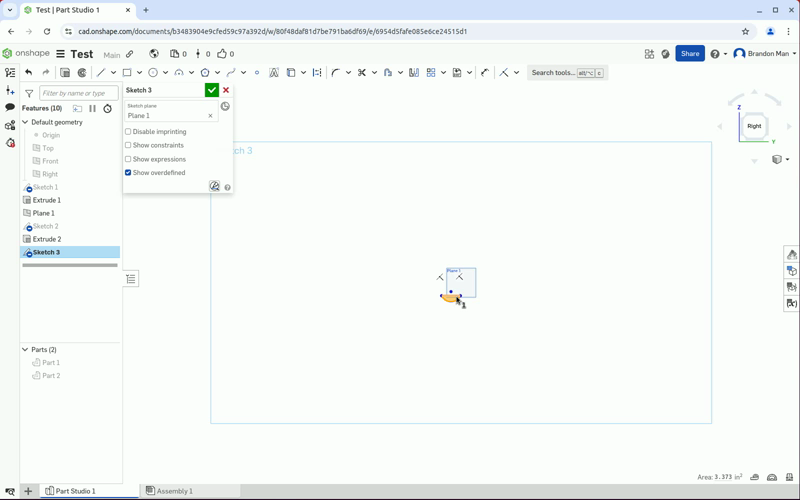
mouse_move(73, 352)
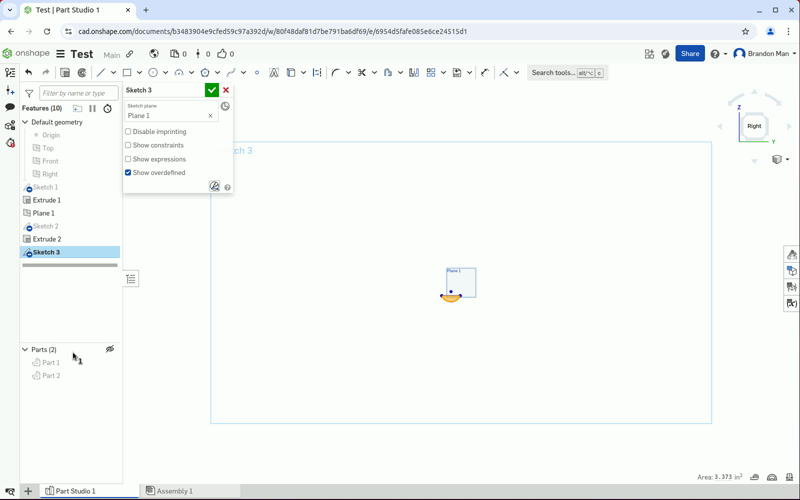
key(shift+y)
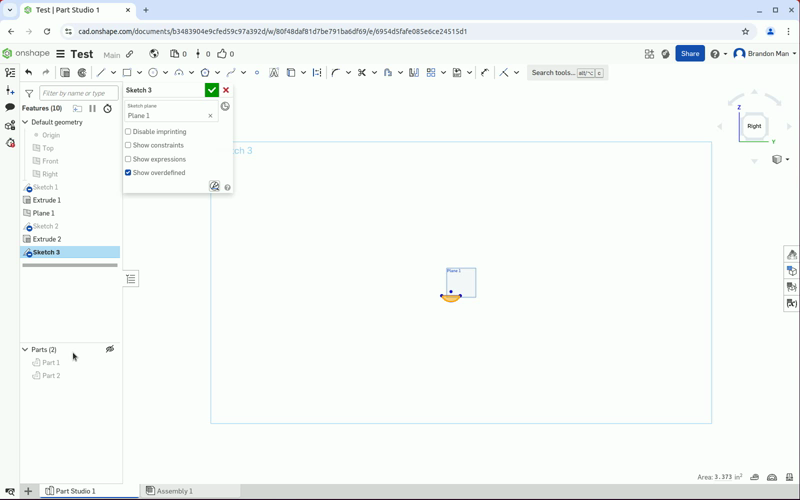
key(shift+e)
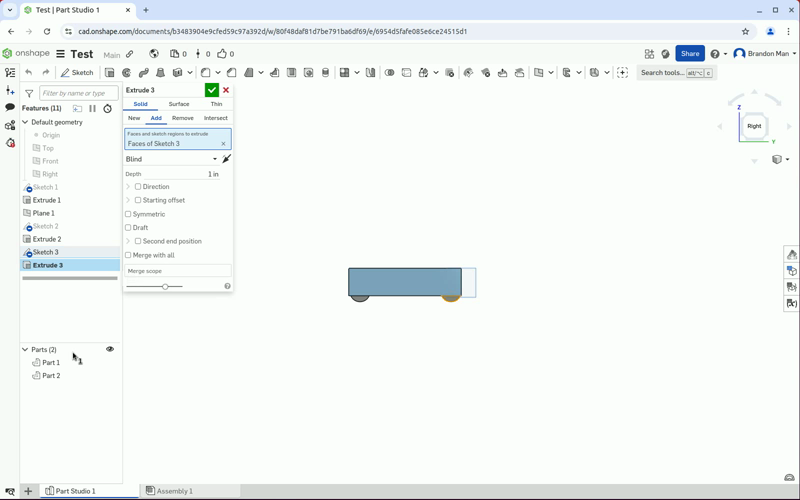
mouse_move(143, 106)
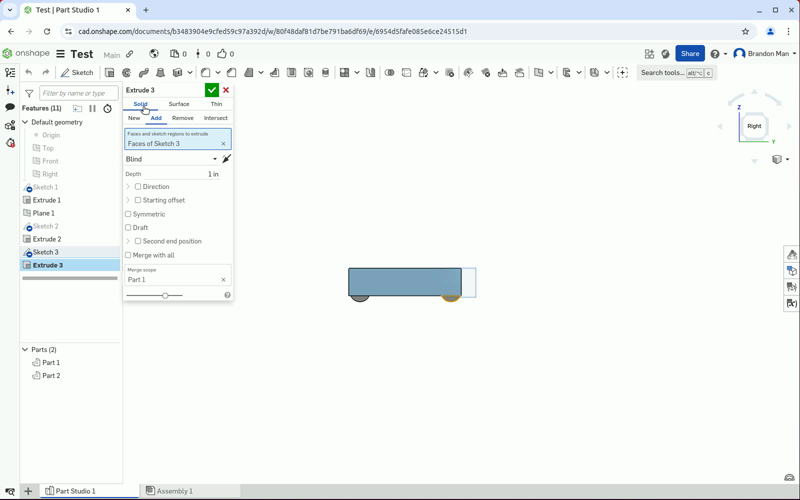
click(143, 106)
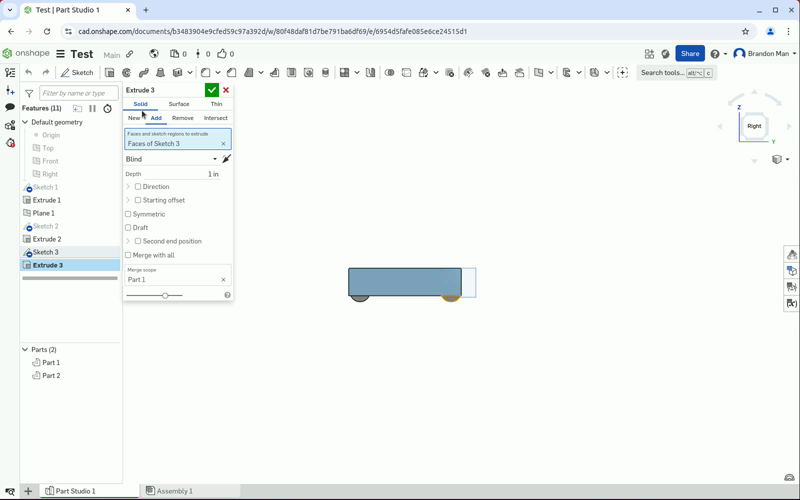
mouse_move(137, 120)
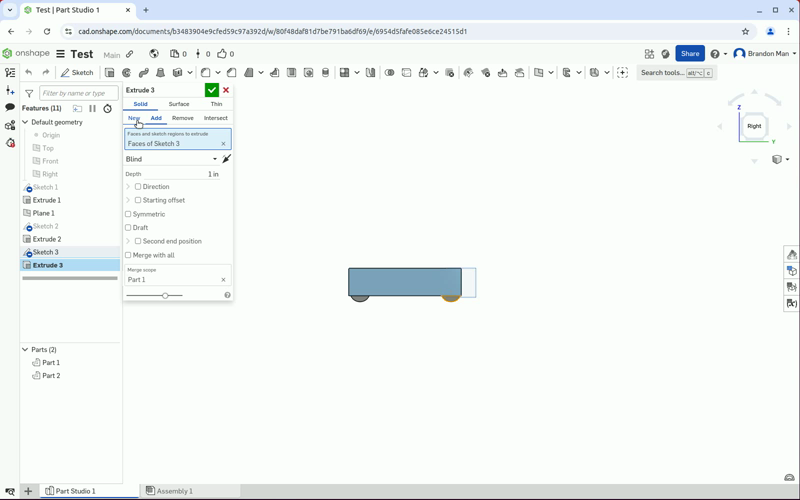
click(137, 120)
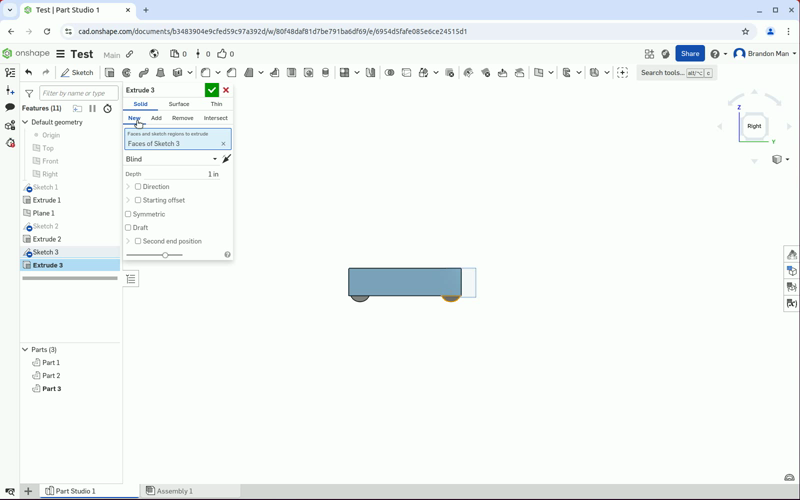
key(tab, 4)
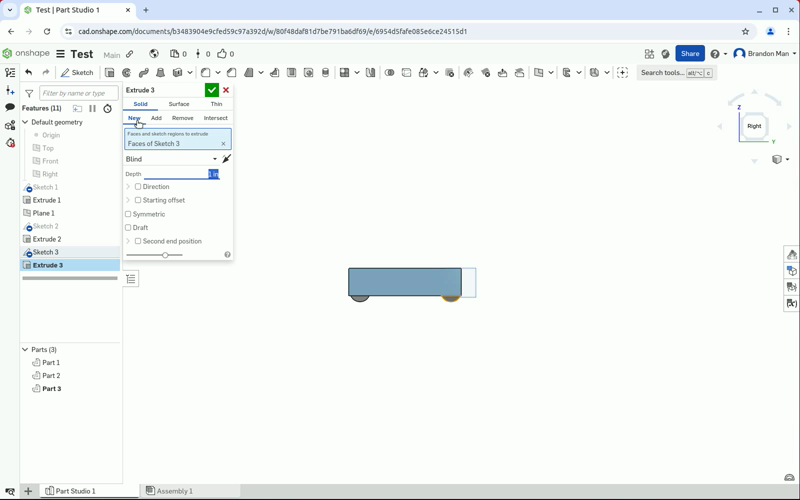
text(2.889)
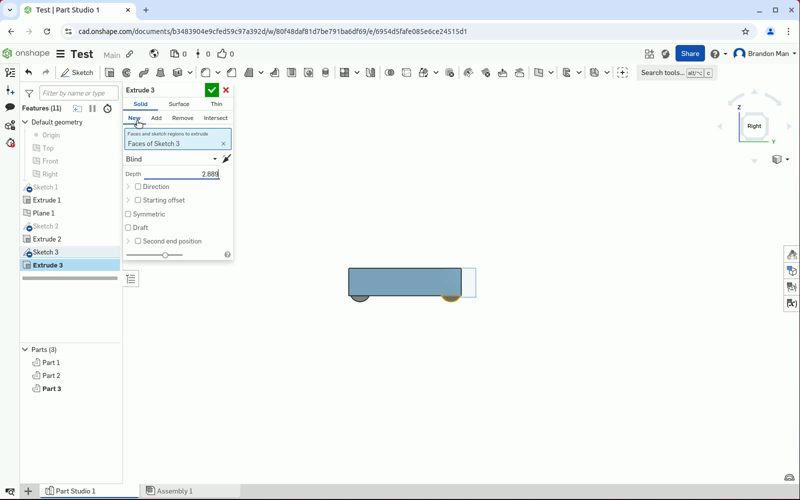
key(enter)
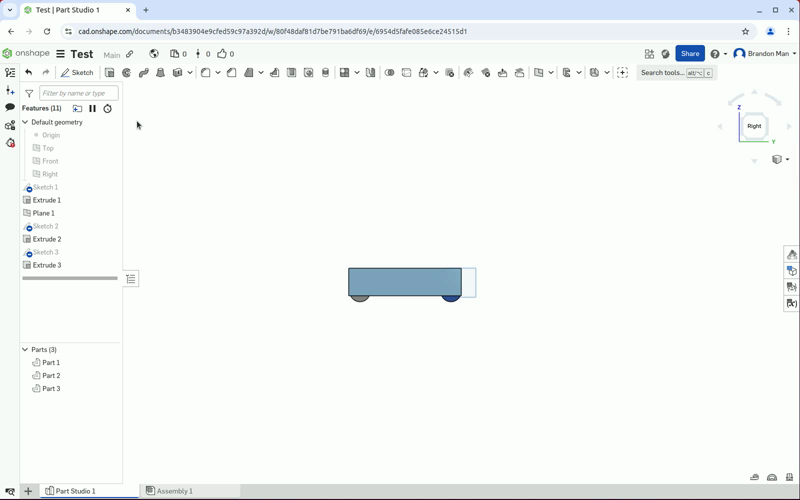
key(shift+h)
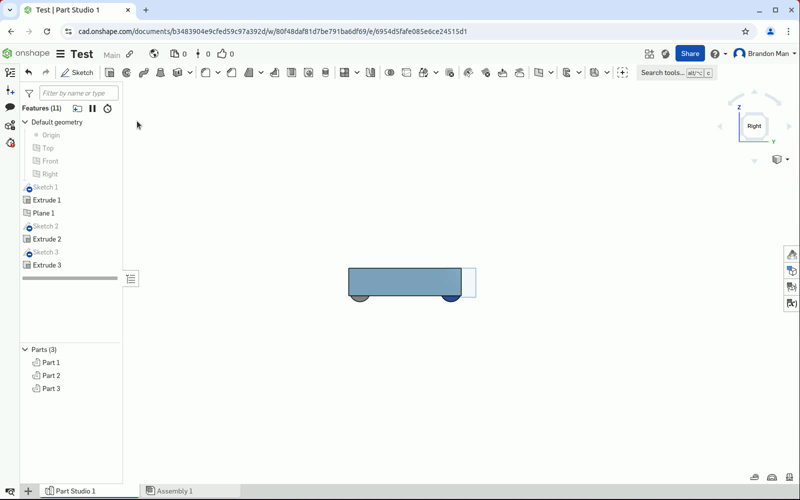
key(shift+h)
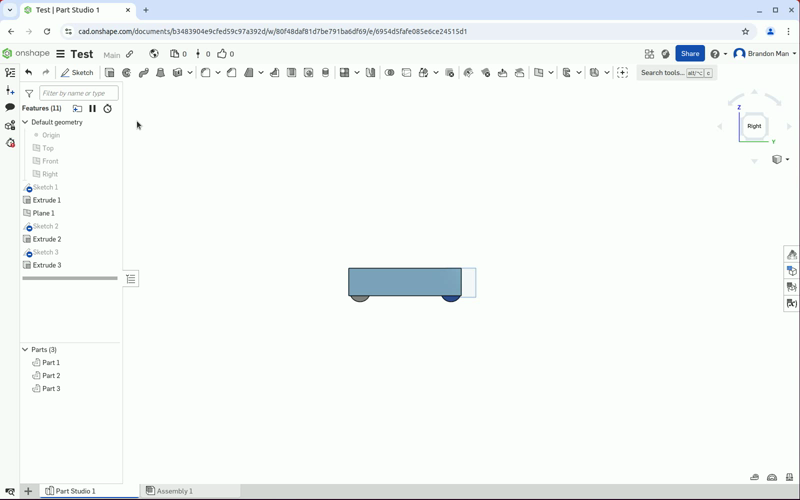
mouse_move(73, 189)
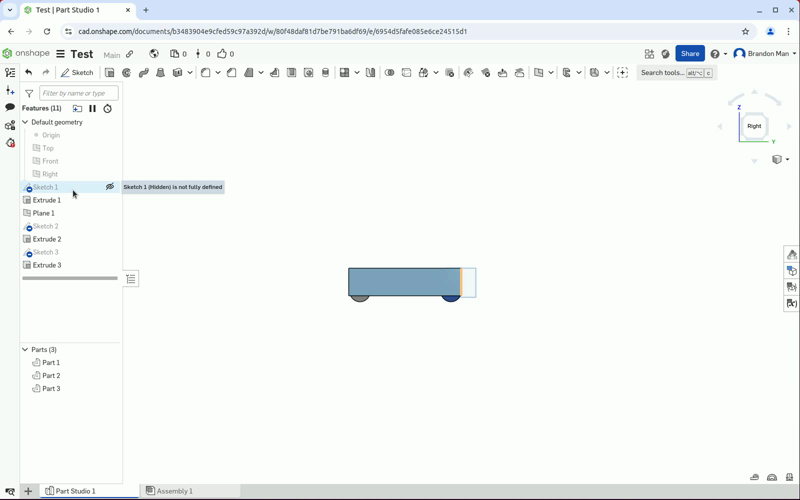
click(73, 189)
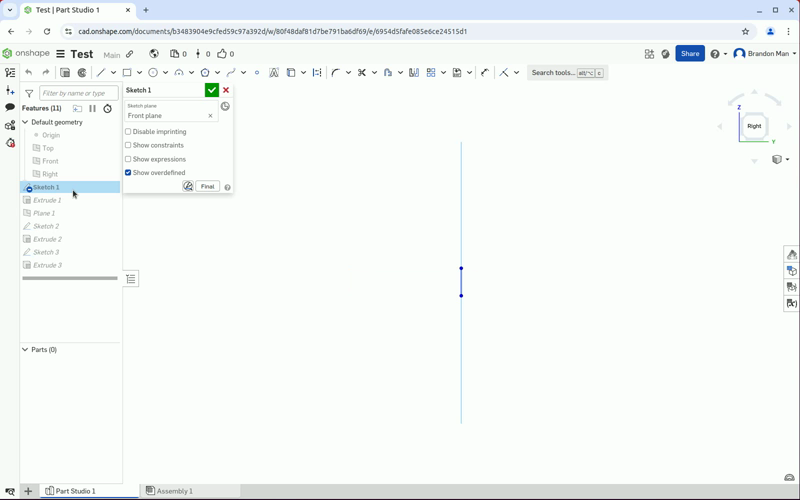
mouse_move(229, 92)
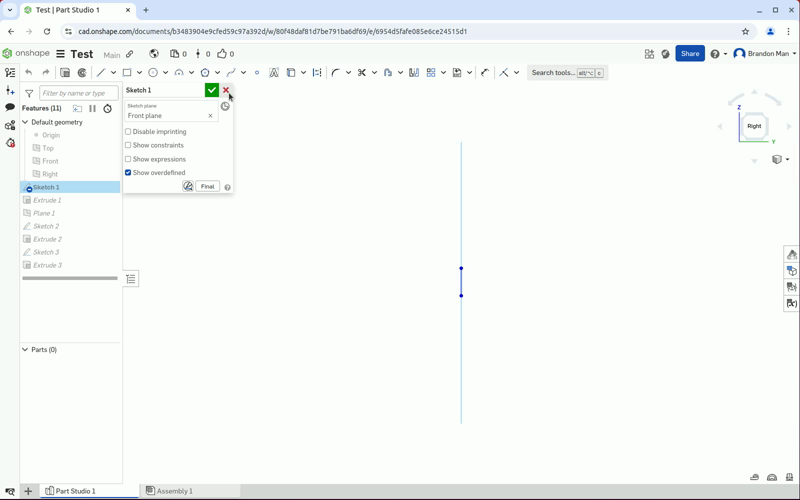
click(229, 92)
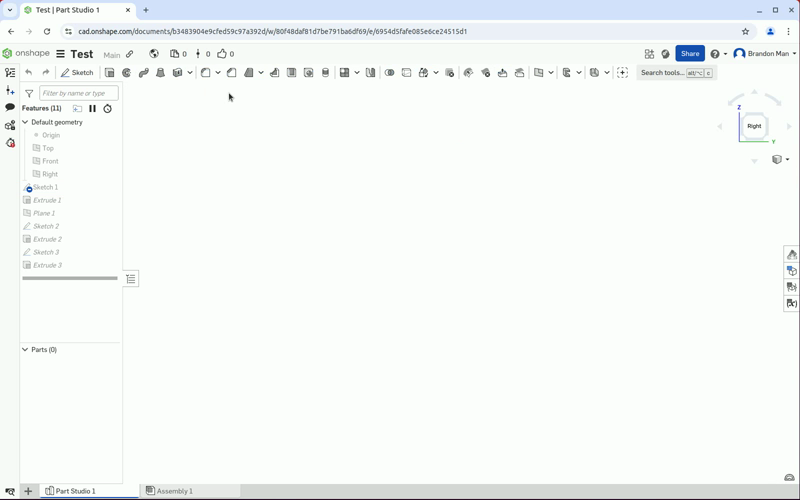
key(shift+s)
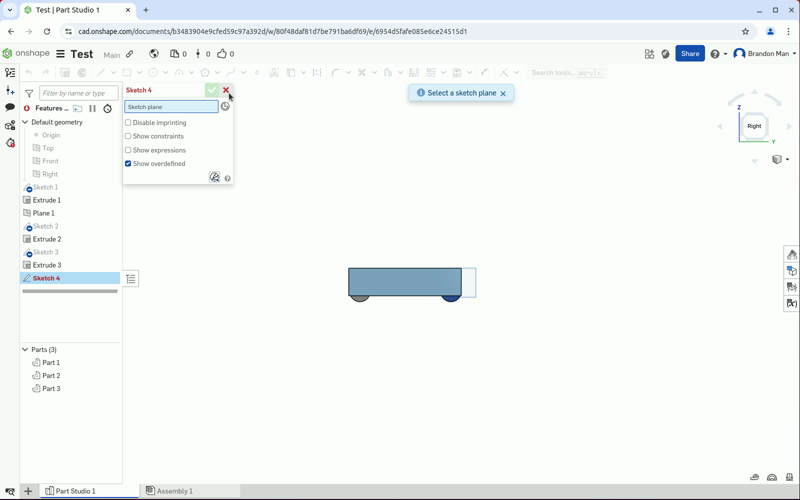
mouse_move(73, 215)
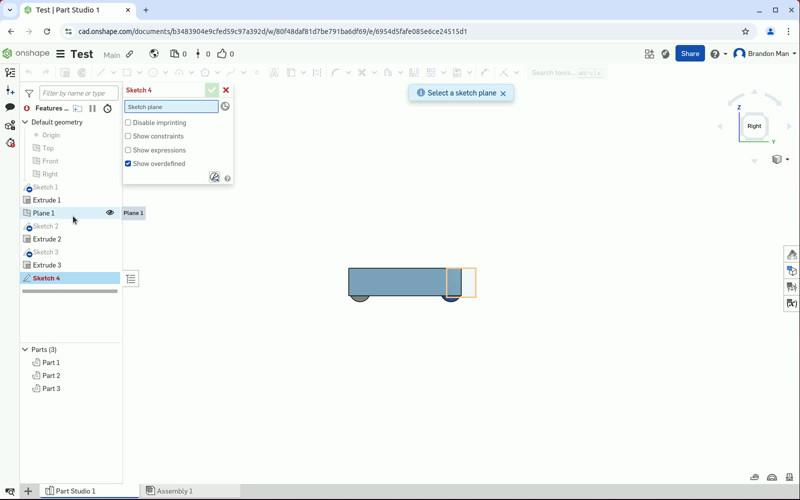
click(73, 215)
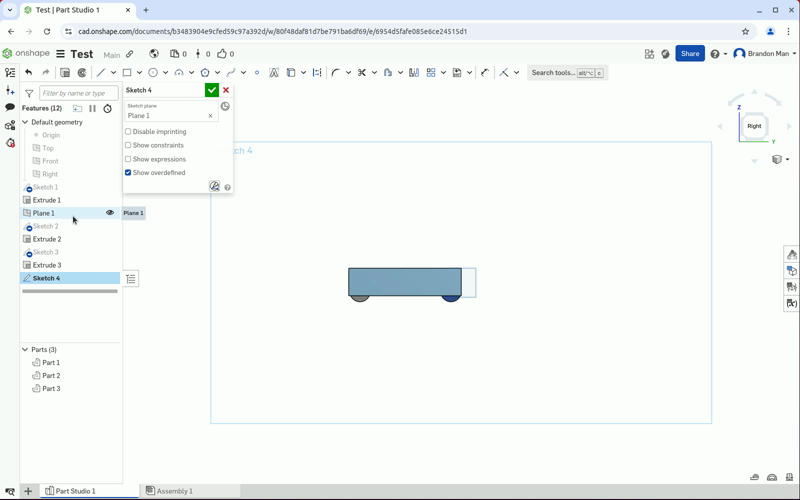
mouse_move(73, 352)
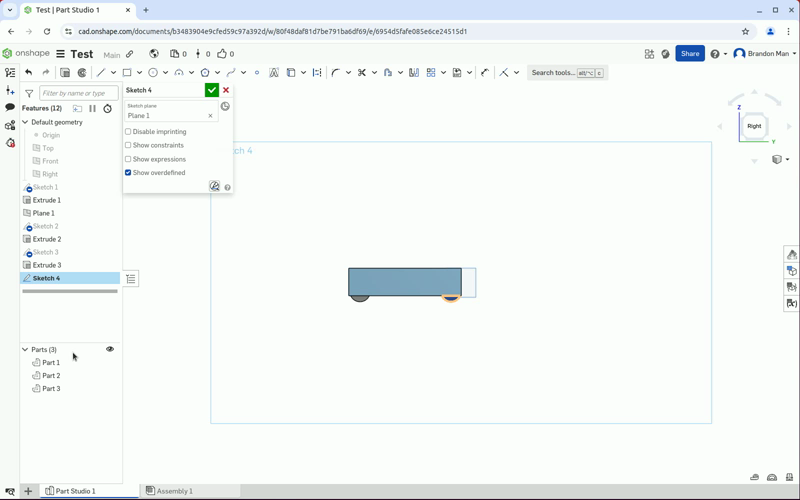
key(y)
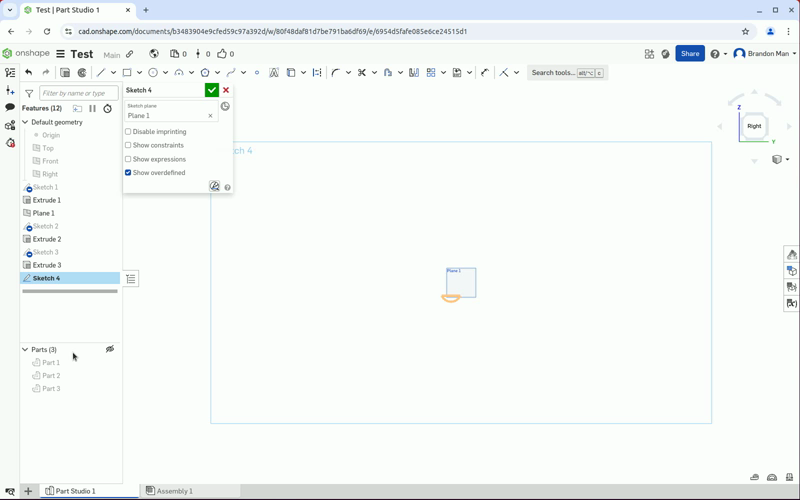
key(l)
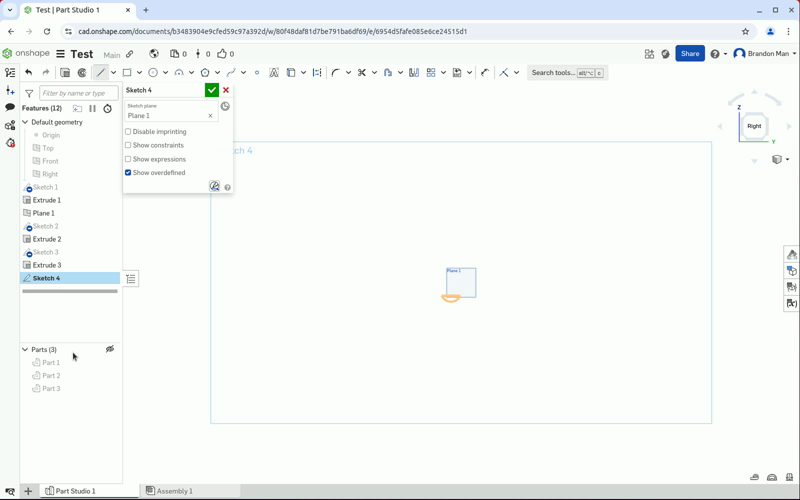
key_down(shift)
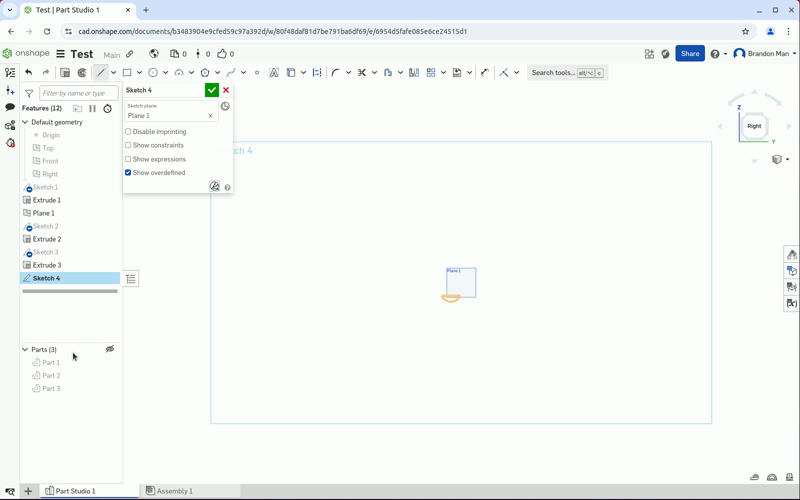
mouse_move(350, 295)
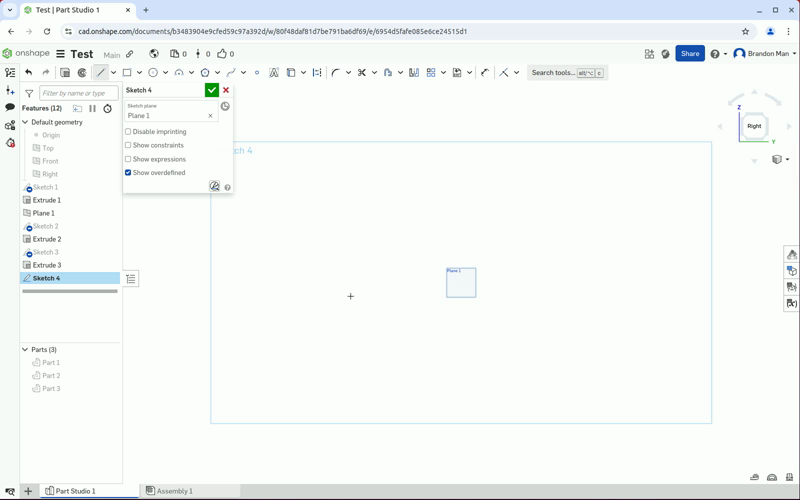
click(350, 295)
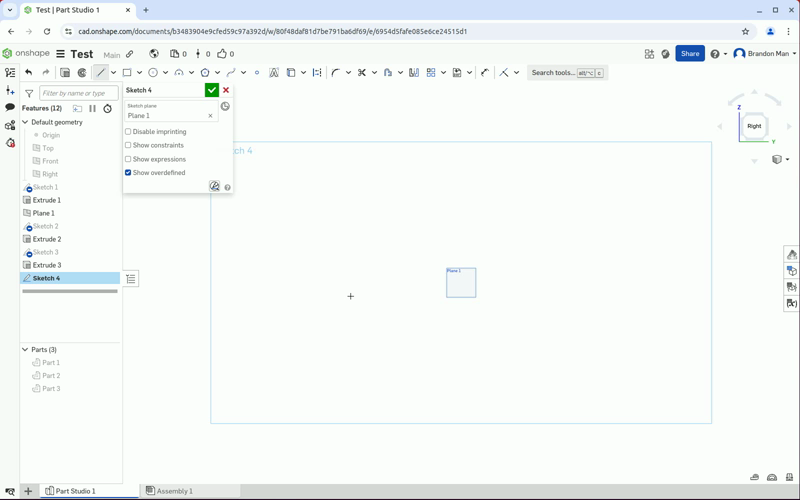
key_up(shift)
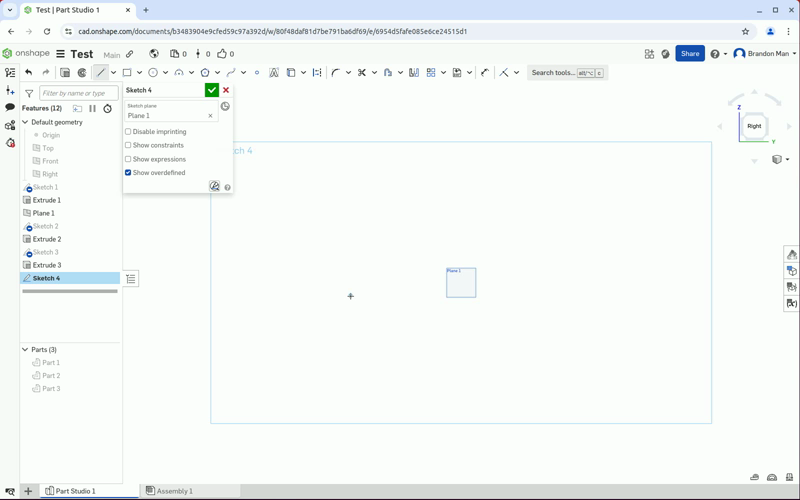
key_down(shift)
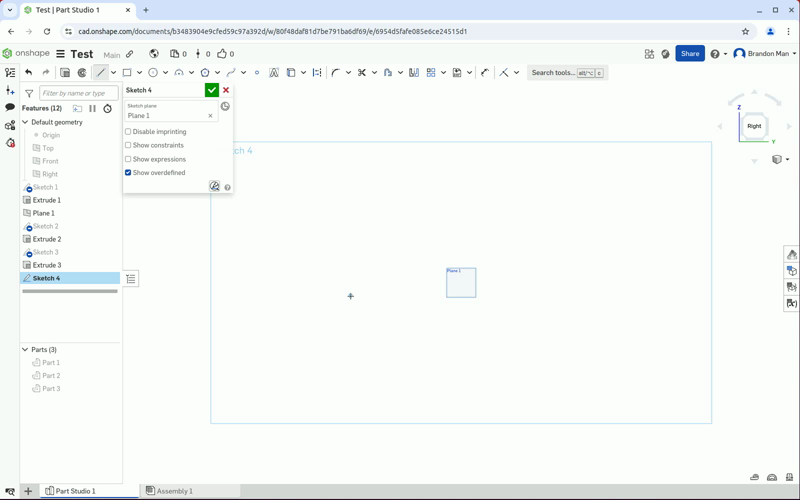
mouse_move(380, 295)
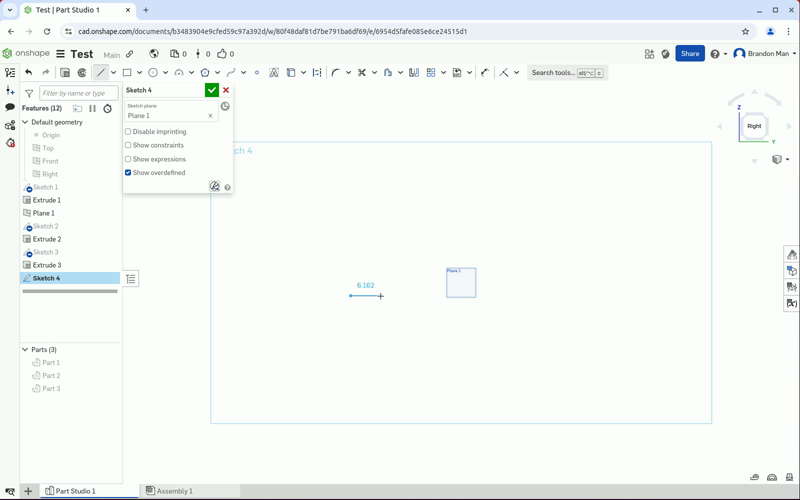
mouse_move(369, 295)
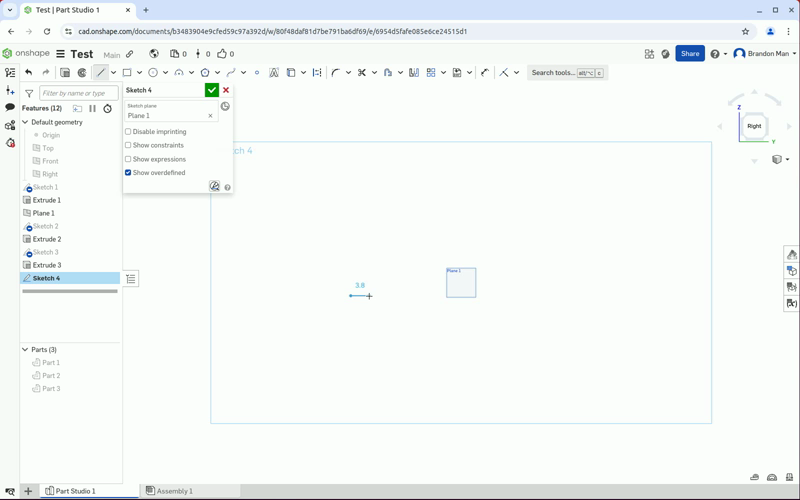
click(369, 295)
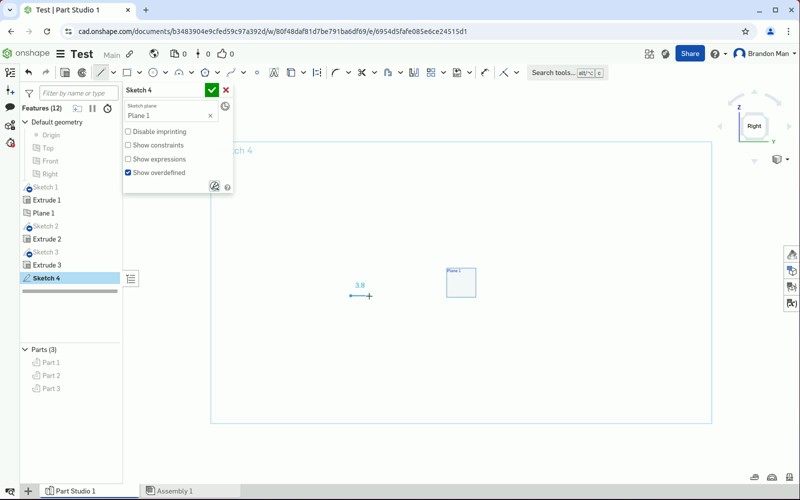
key_up(shift)
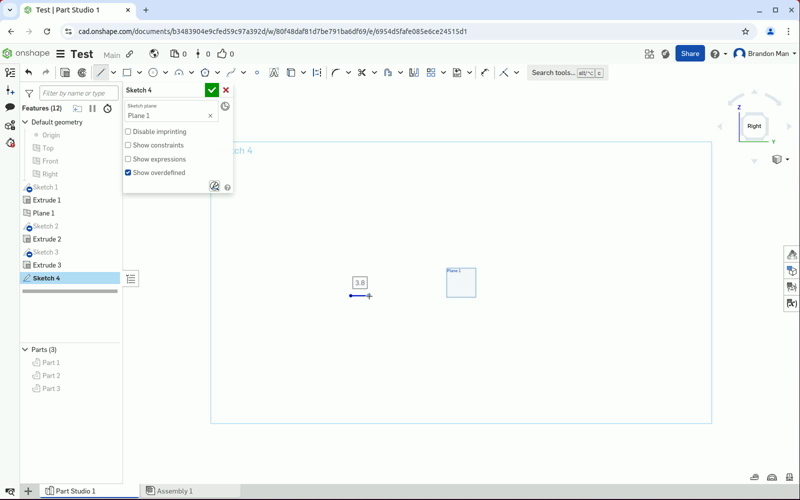
key(esc)
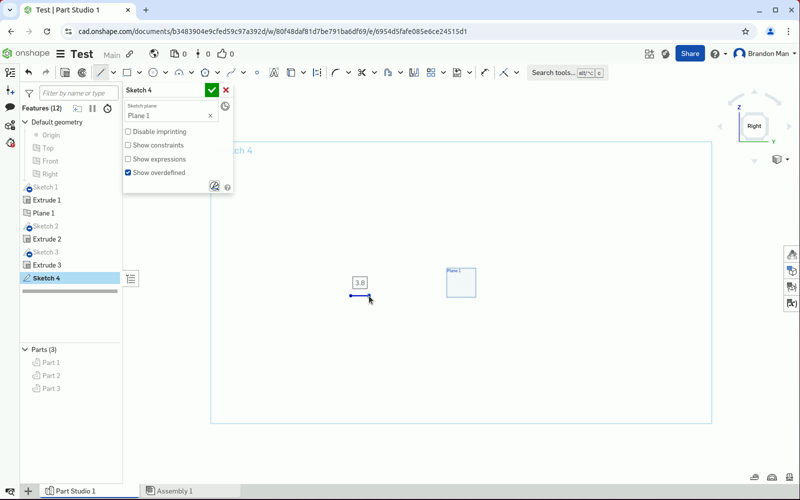
key(a)
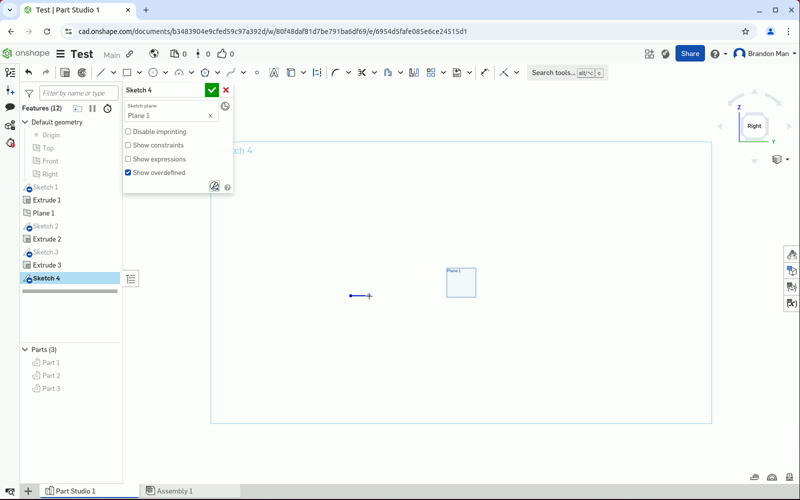
mouse_move(369, 295)
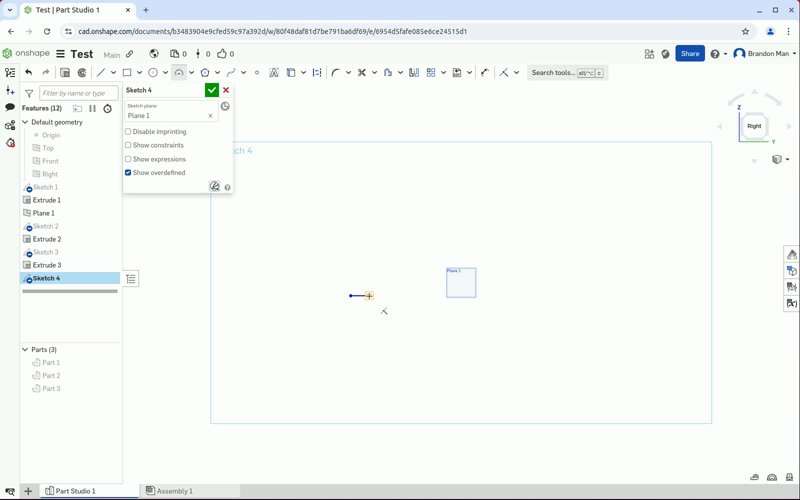
click(369, 295)
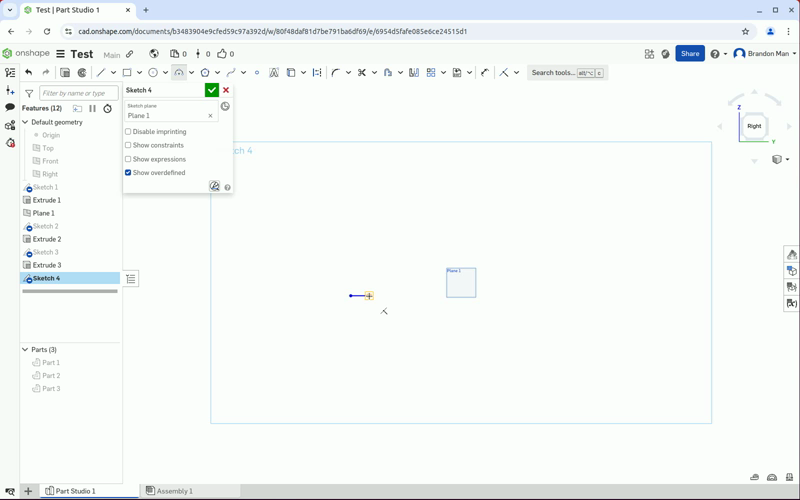
mouse_move(350, 295)
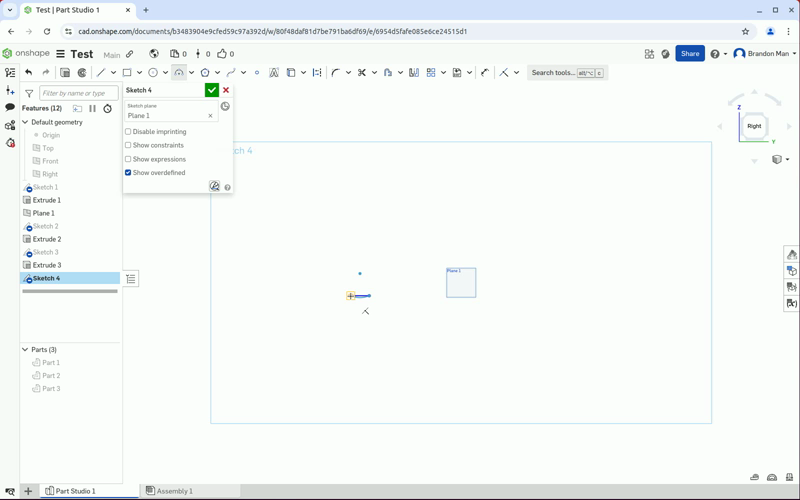
click(350, 295)
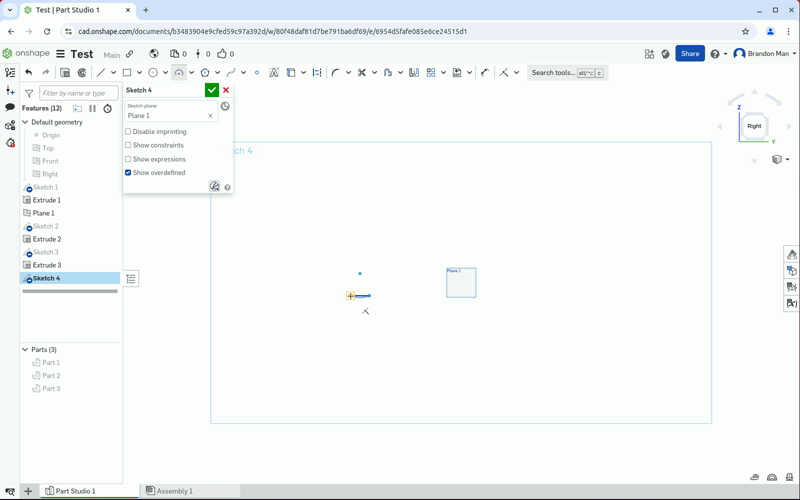
key_down(shift)
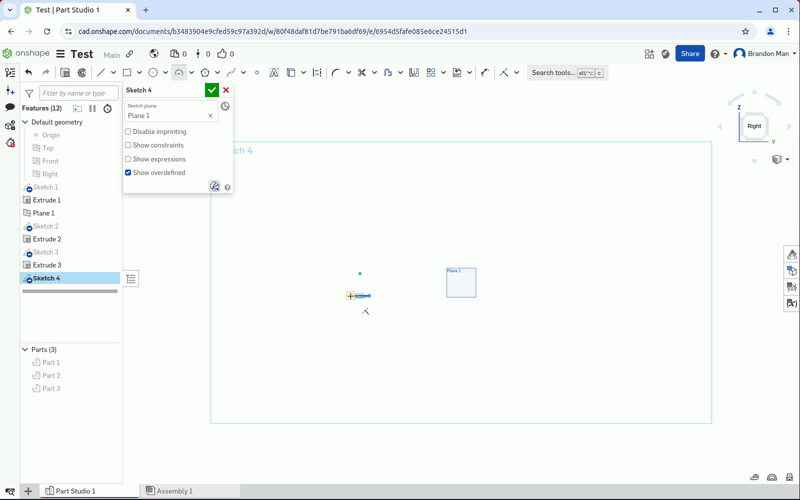
mouse_move(359, 280)
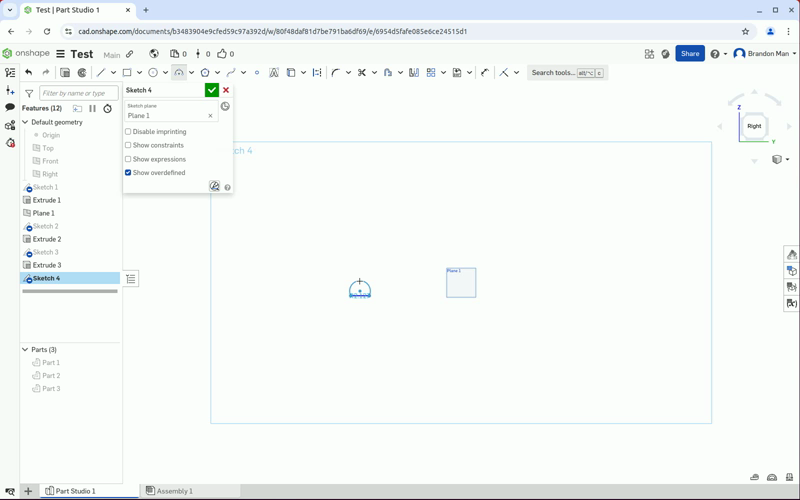
click(359, 280)
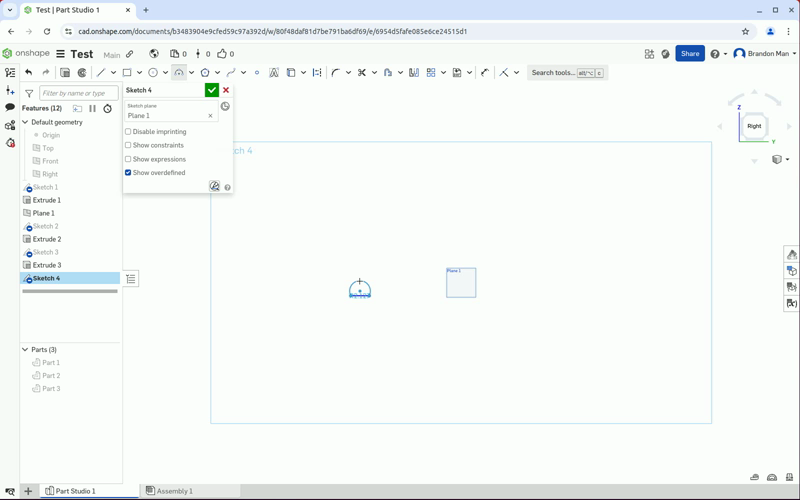
key_up(shift)
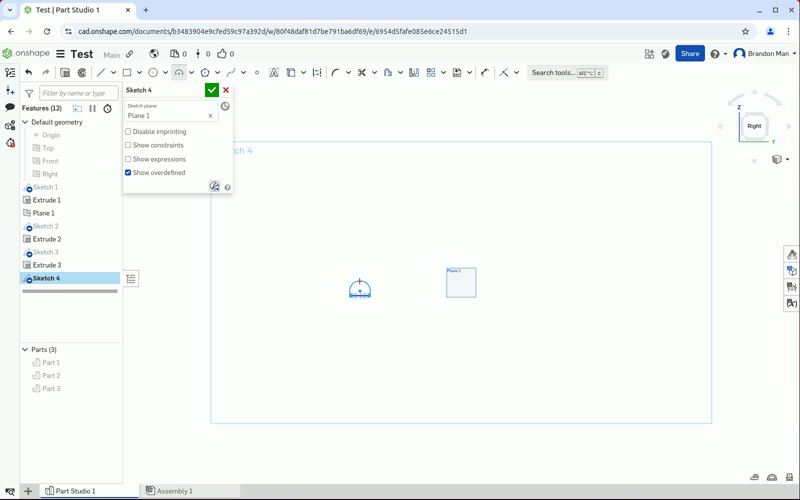
key(esc)
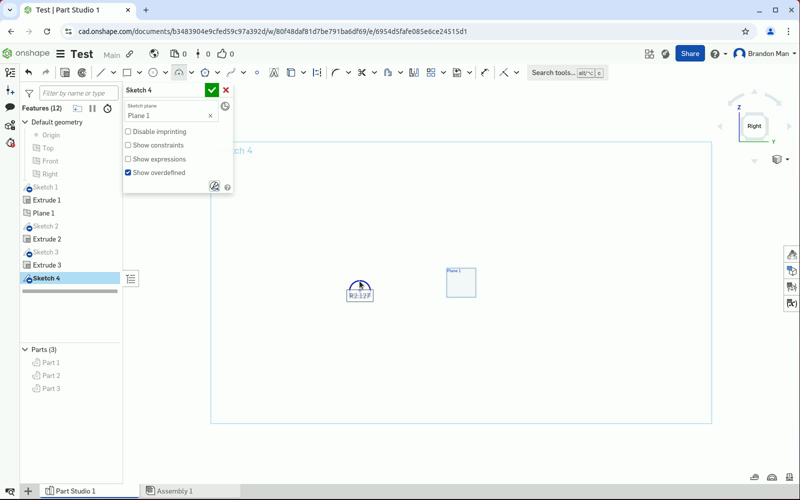
mouse_move(354, 293)
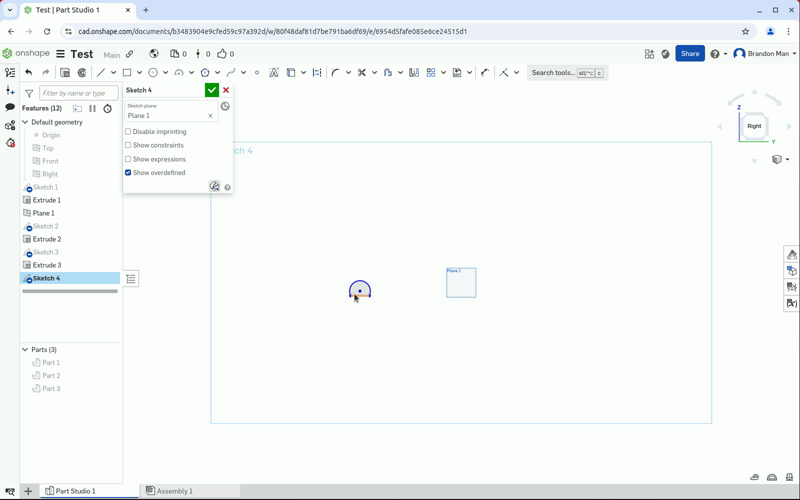
scroll(6)
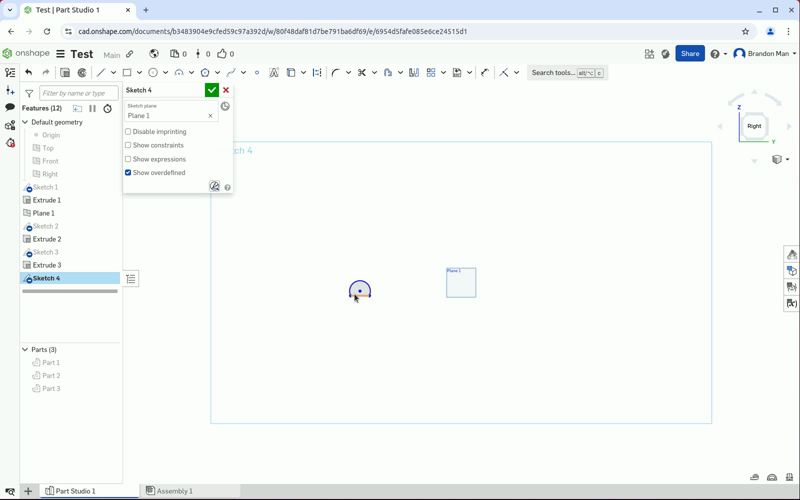
scroll(6)
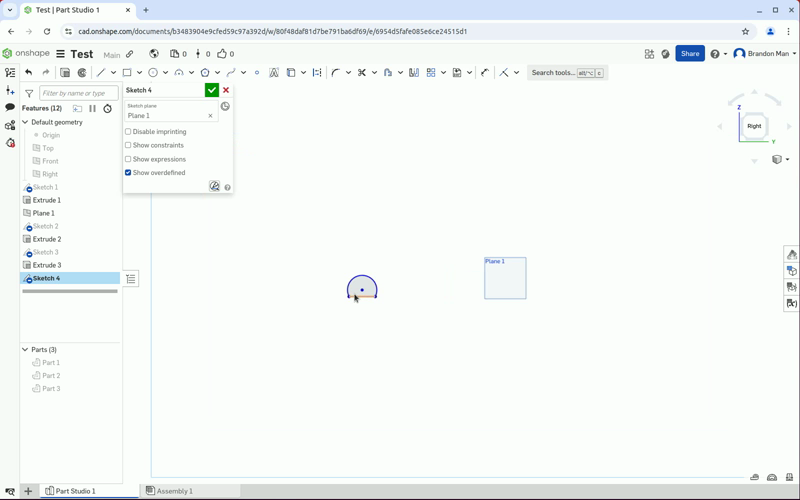
scroll(6)
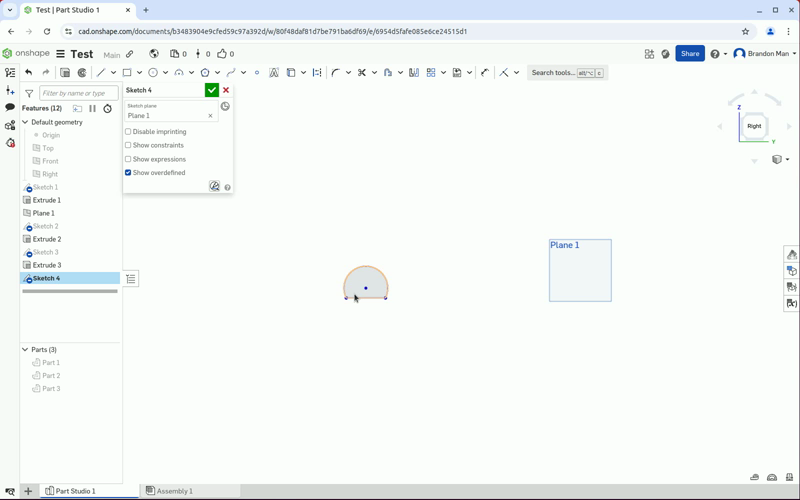
scroll(6)
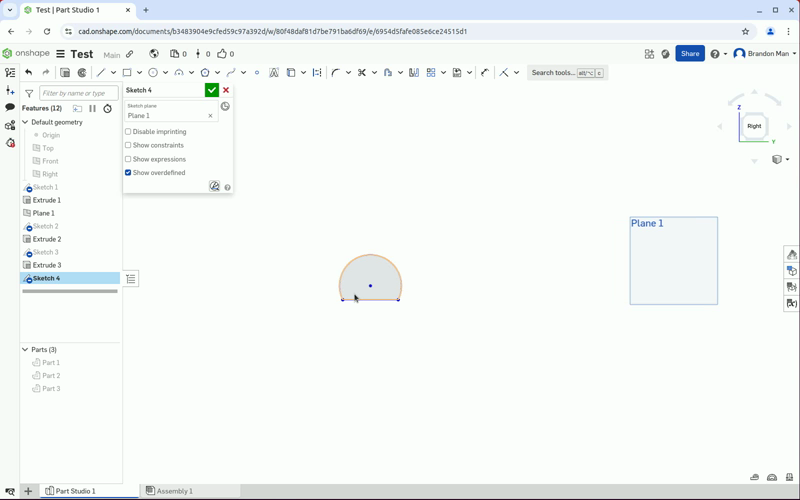
scroll(6)
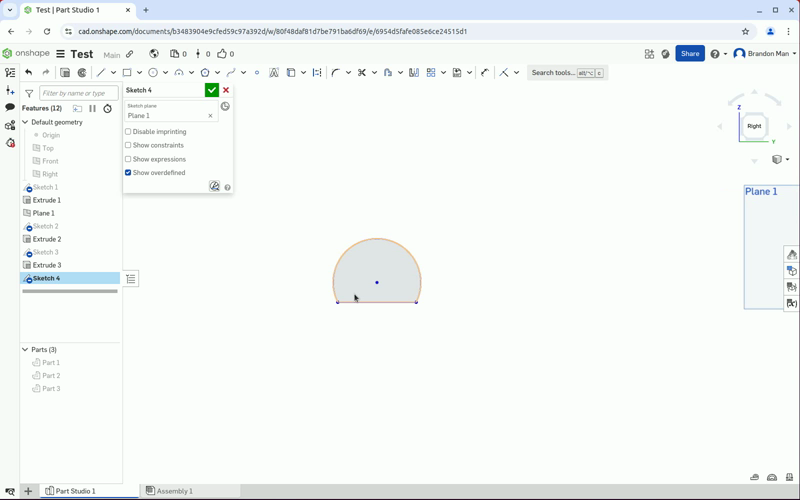
scroll(6)
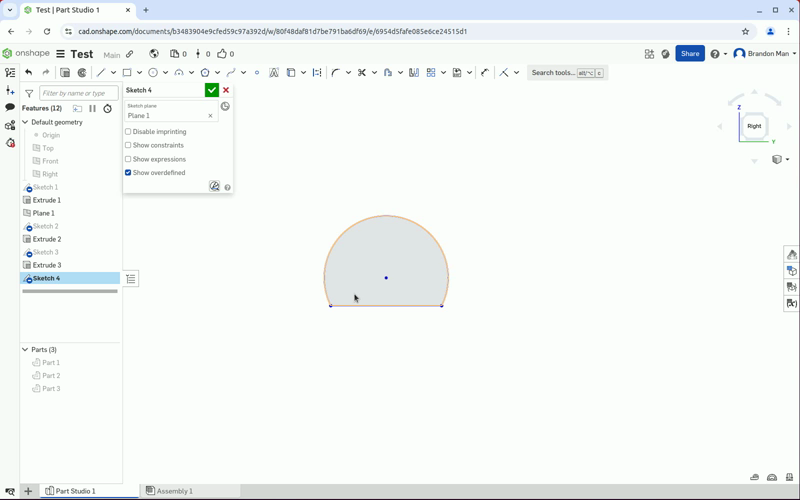
scroll(6)
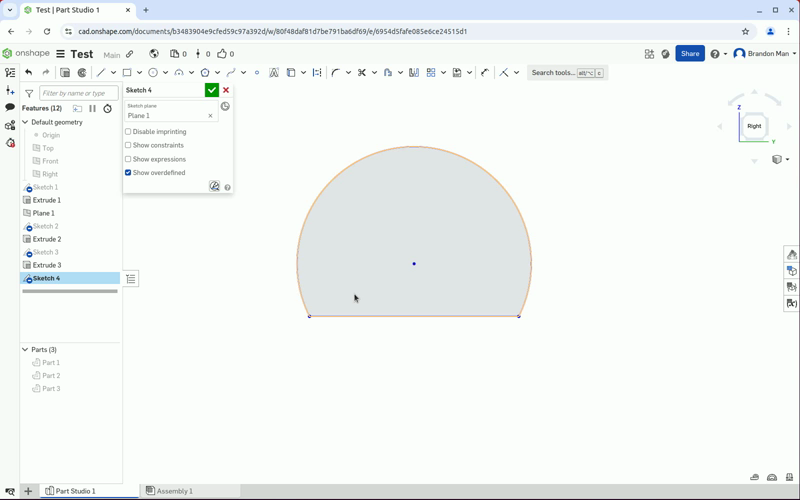
click(354, 293)
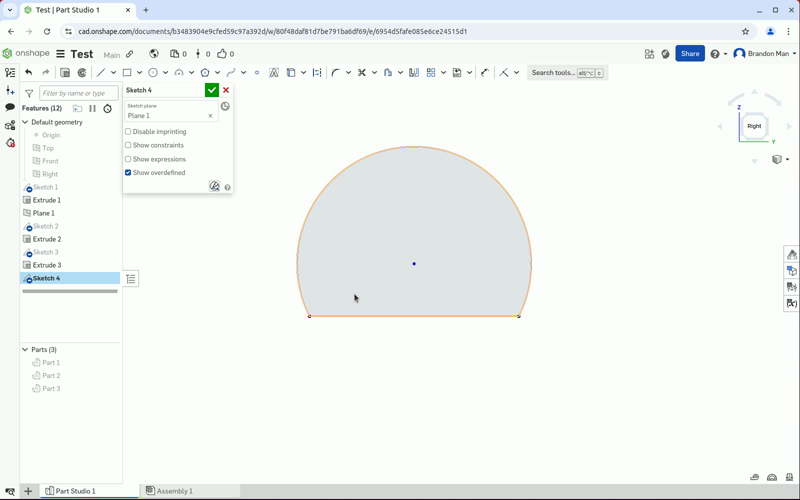
scroll(-6)
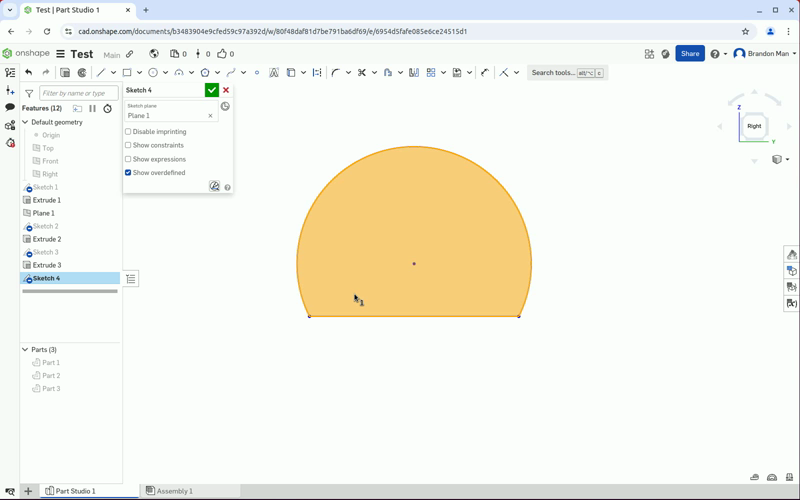
scroll(-6)
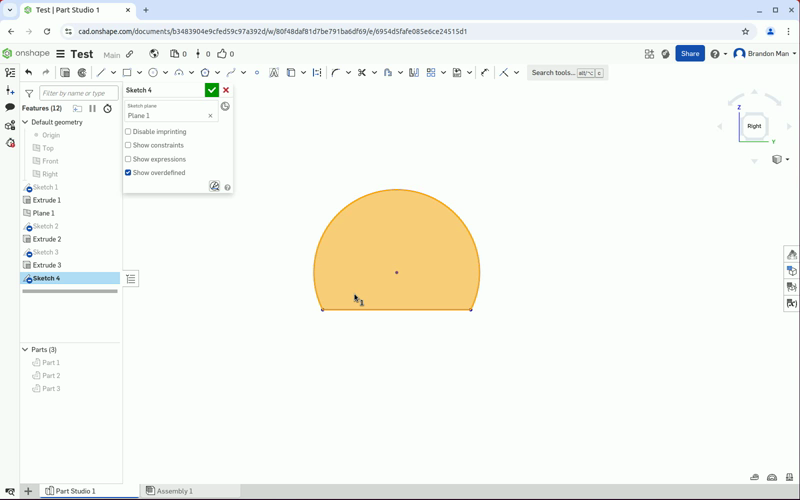
scroll(-6)
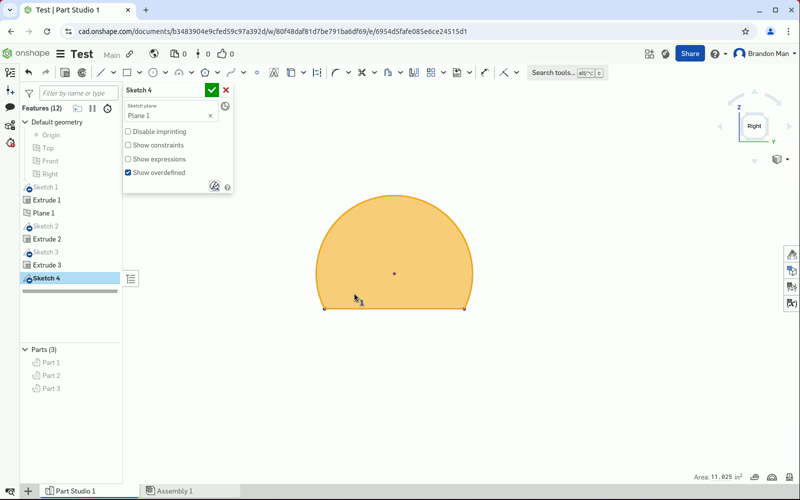
scroll(-6)
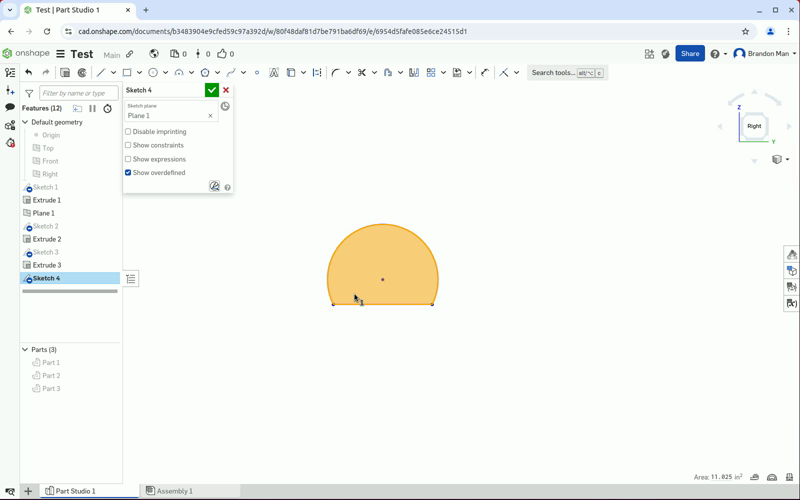
scroll(-6)
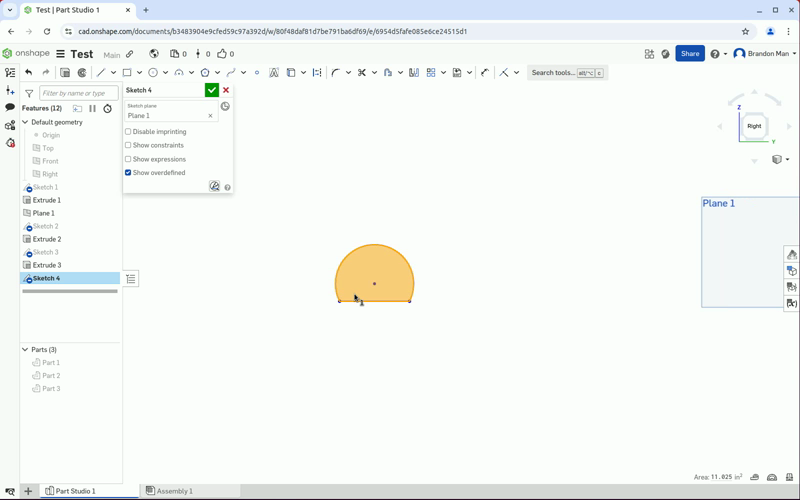
scroll(-6)
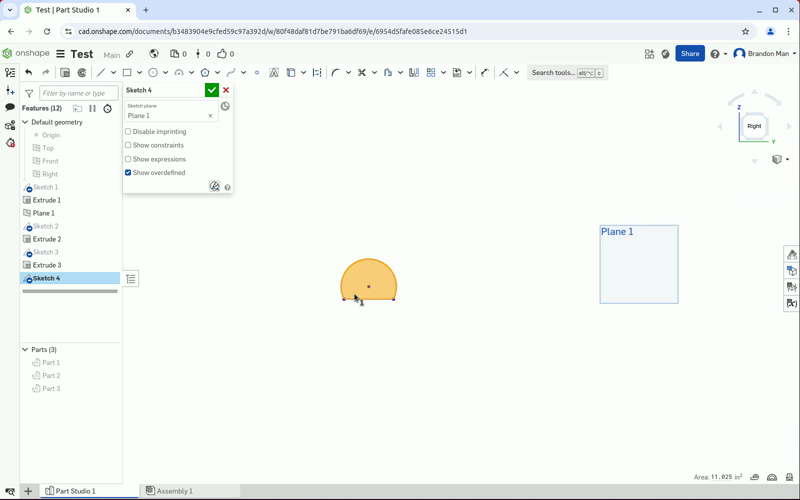
scroll(-6)
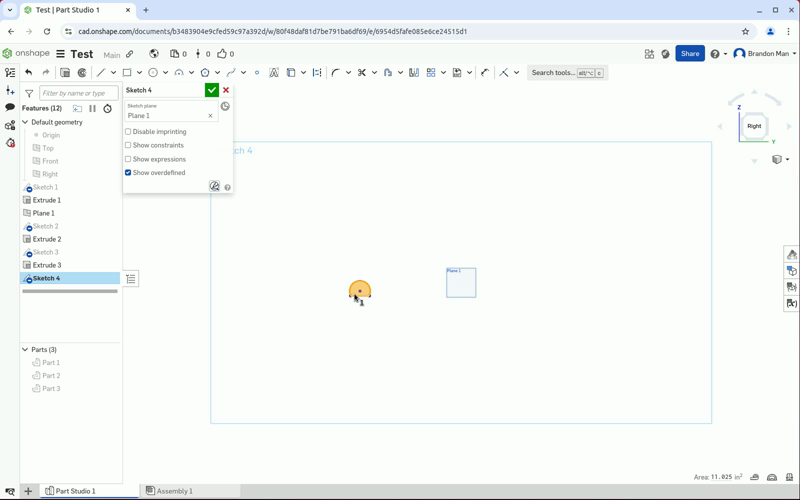
mouse_move(73, 352)
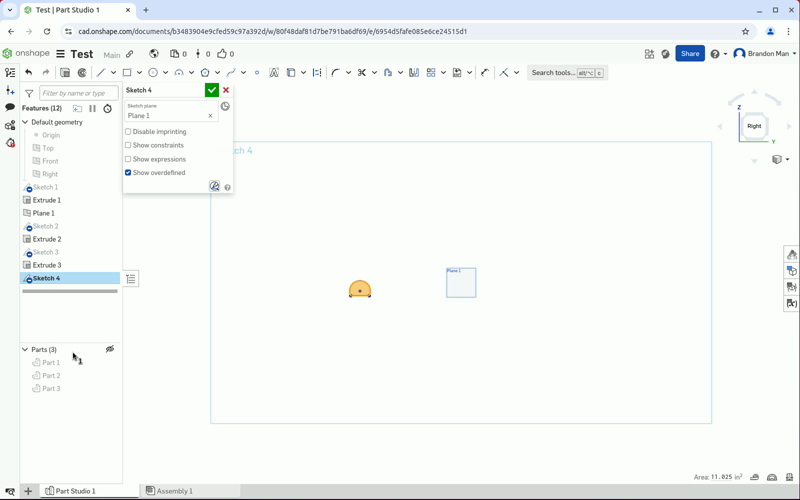
key(shift+y)
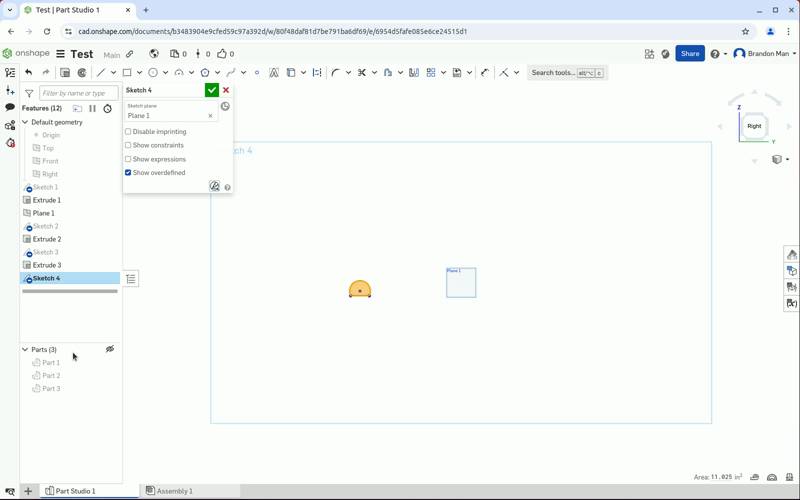
key(shift+e)
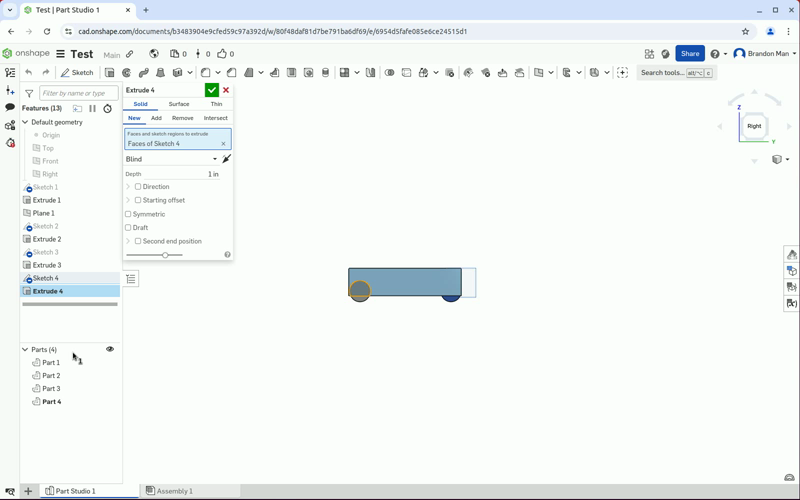
mouse_move(143, 106)
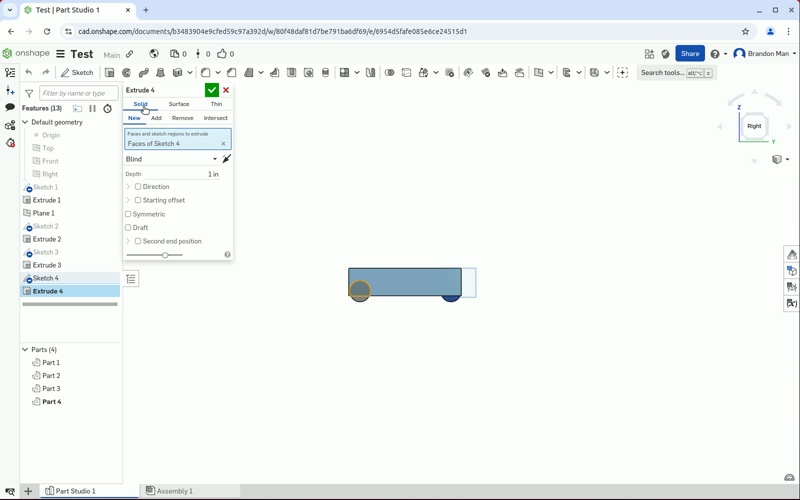
click(143, 106)
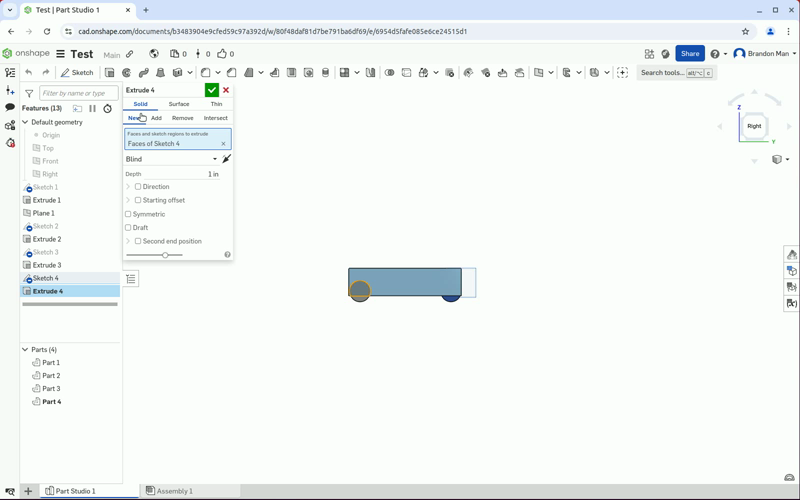
mouse_move(137, 120)
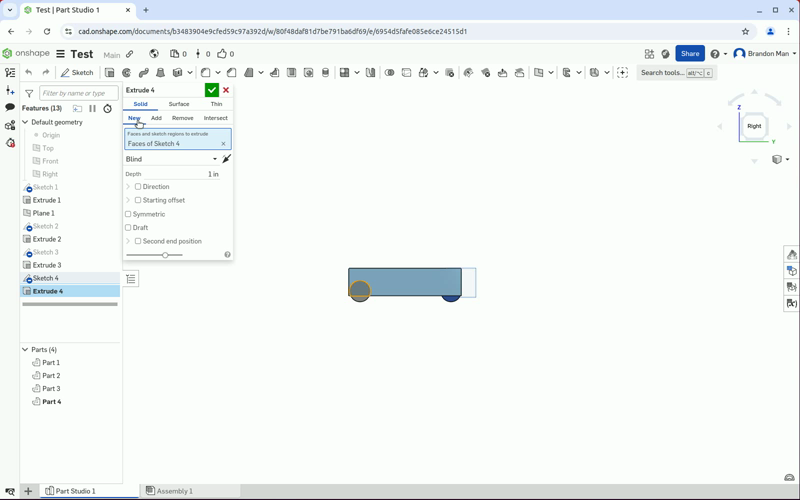
click(137, 120)
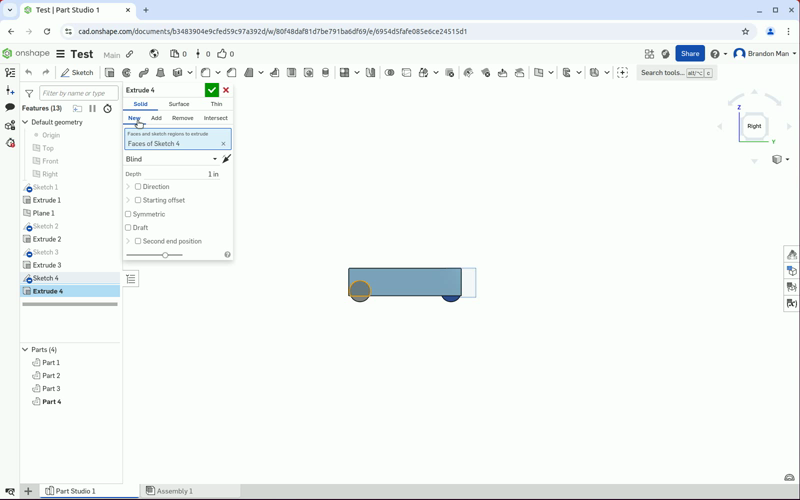
key(tab, 4)
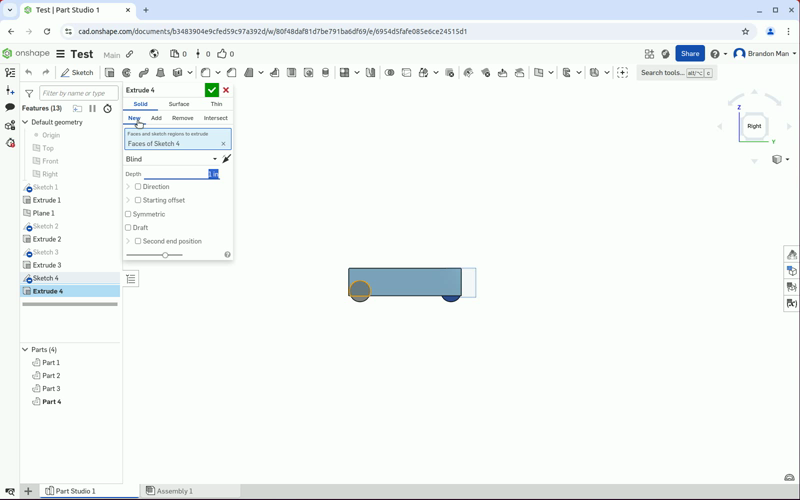
text(2.889)
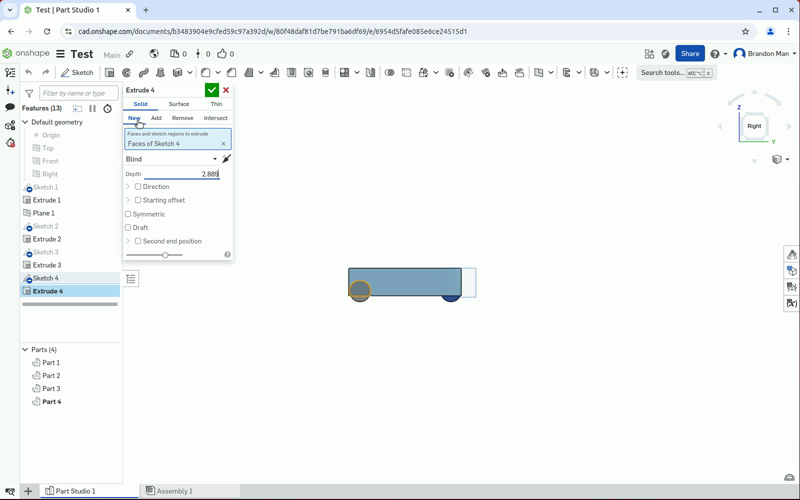
key(enter)
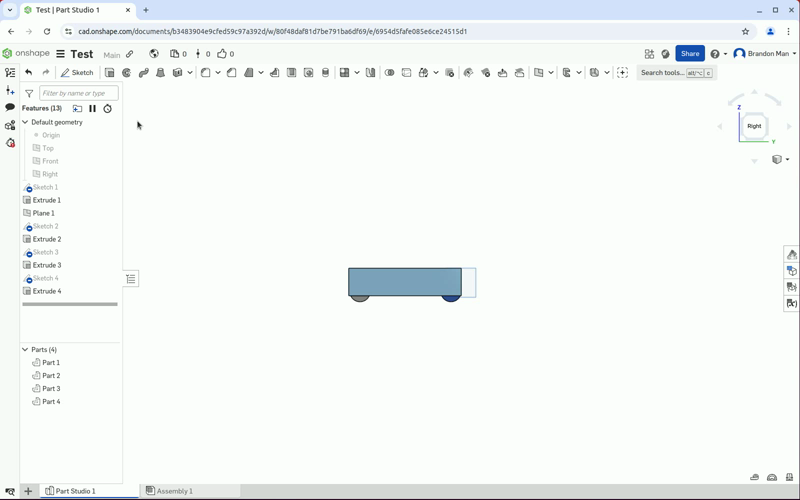
key(shift+h)
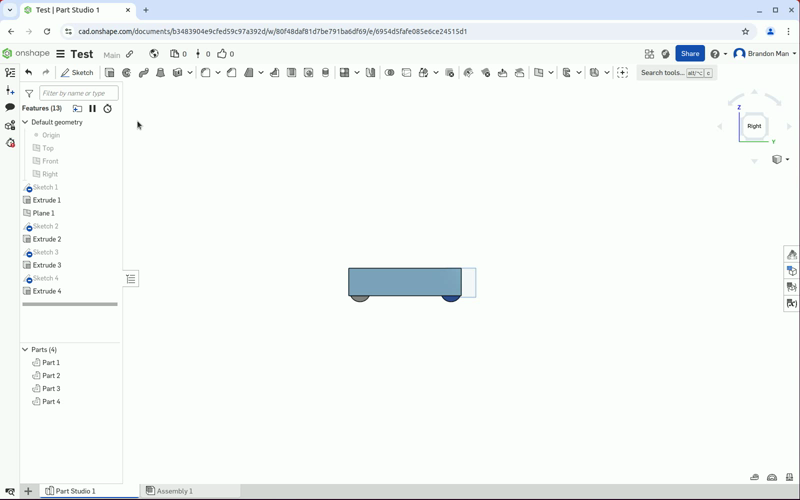
key(shift+h)
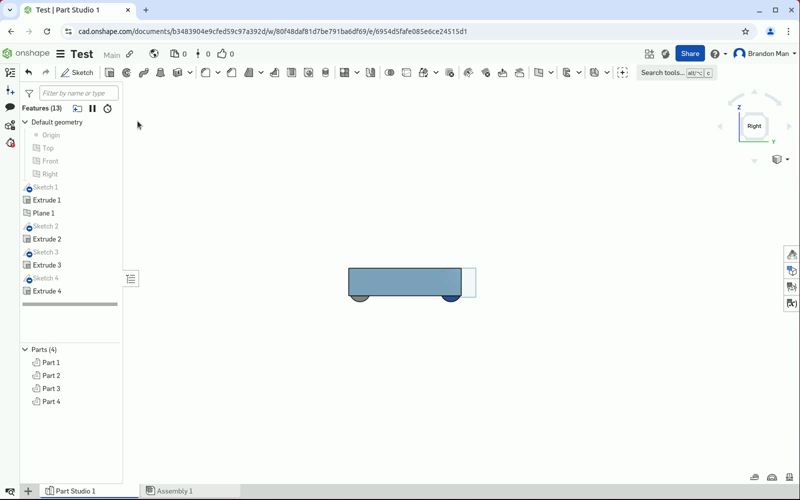
mouse_move(73, 189)
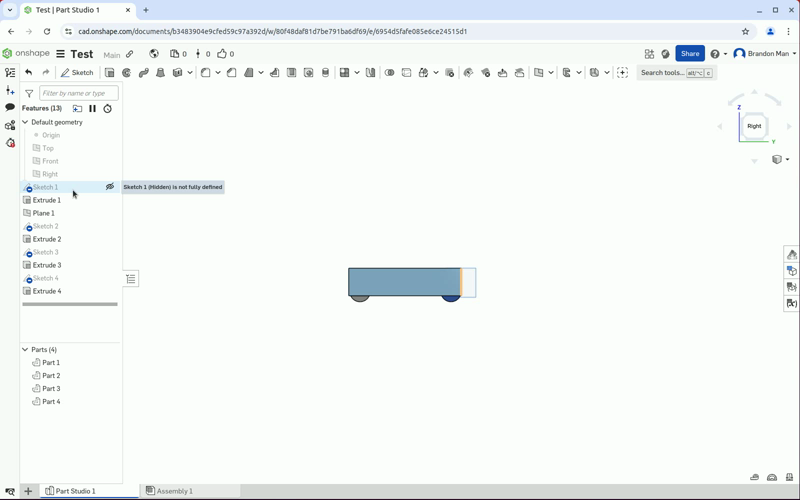
click(73, 189)
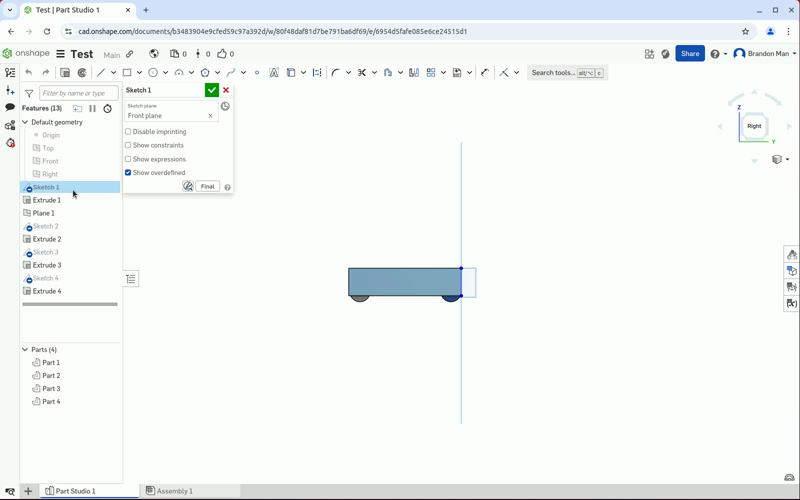
mouse_move(229, 92)
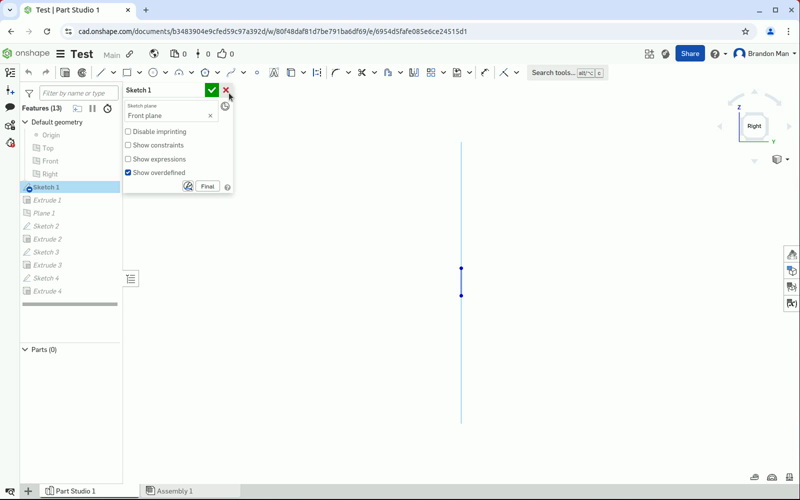
click(229, 92)
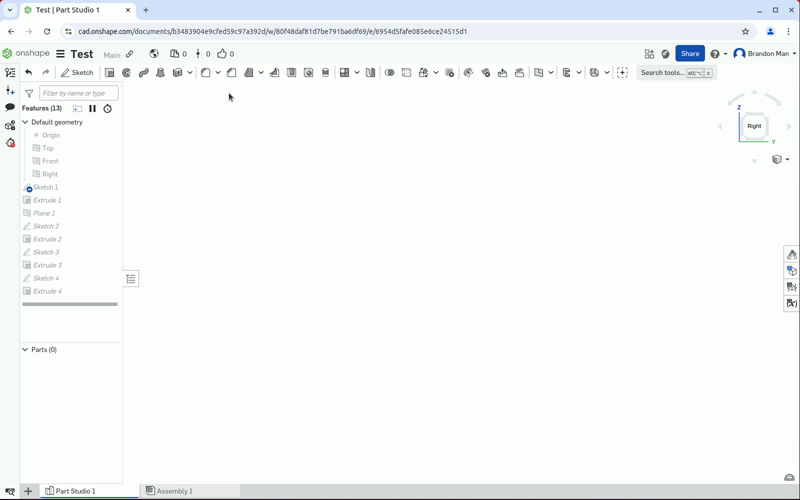
key(shift+s)
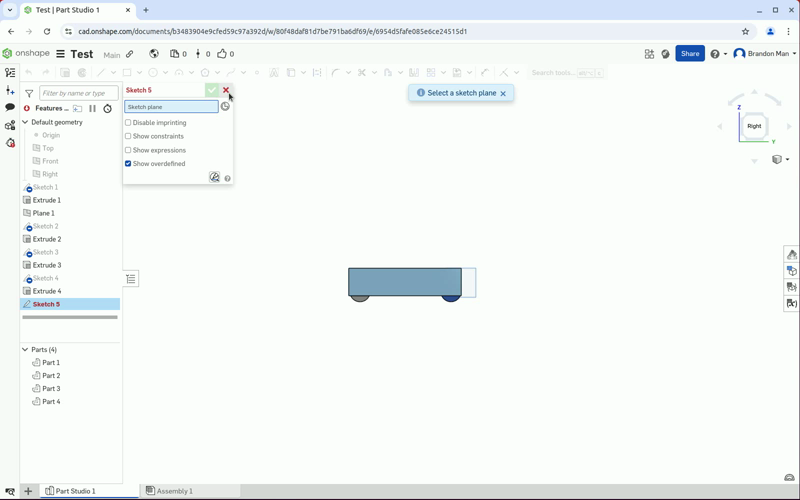
mouse_move(73, 215)
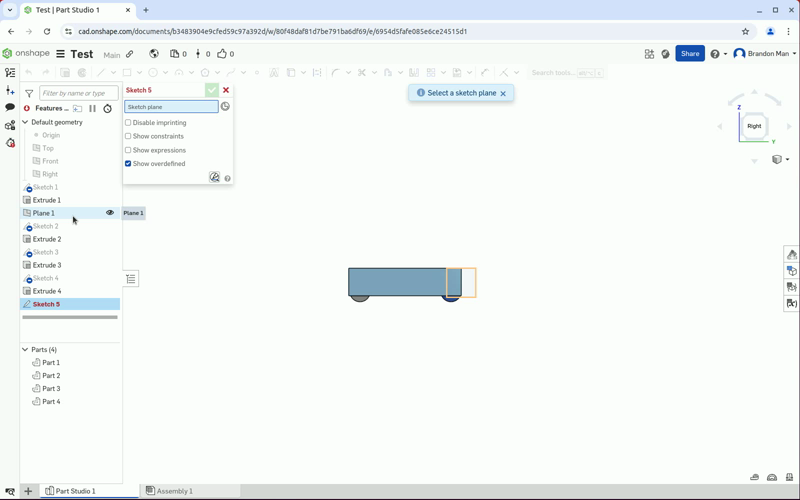
click(73, 215)
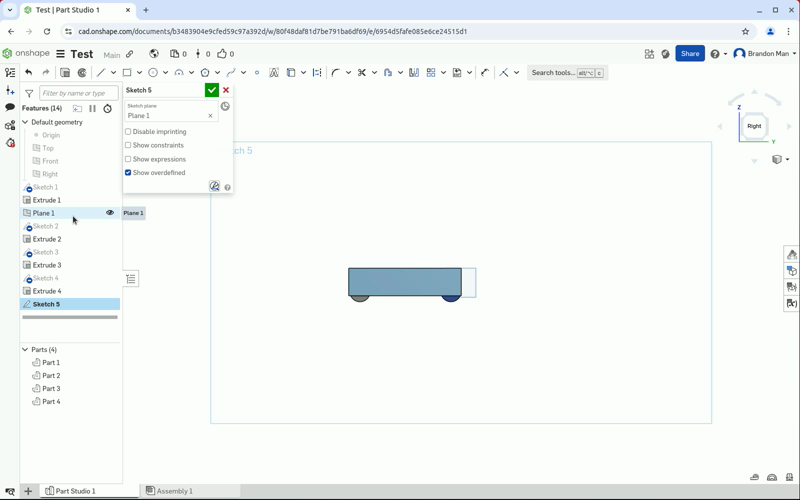
mouse_move(73, 352)
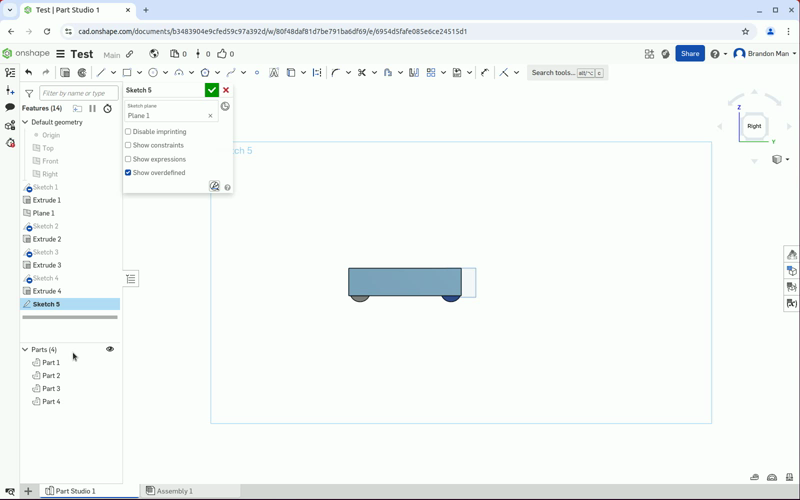
key(y)
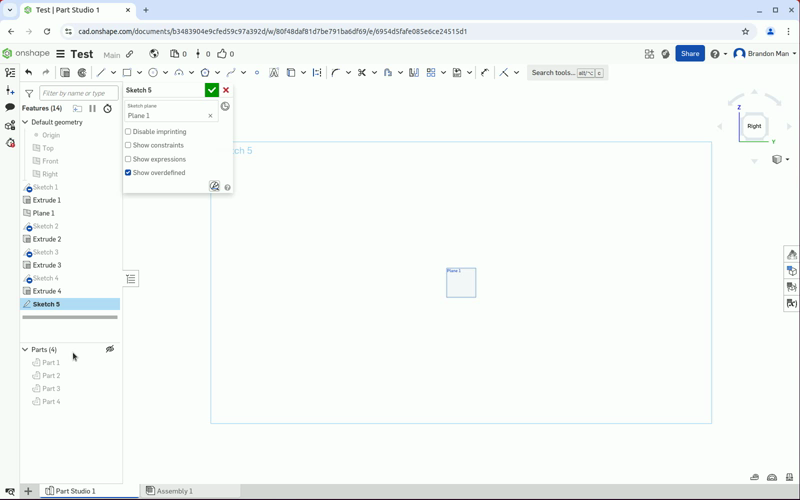
key(l)
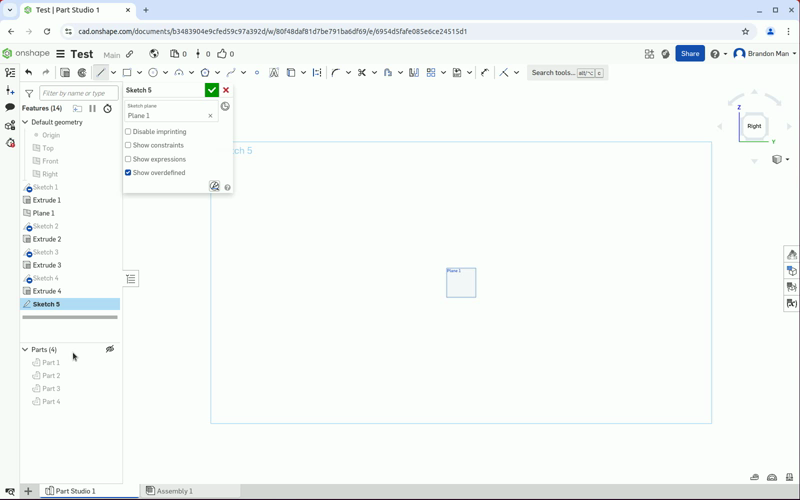
key_down(shift)
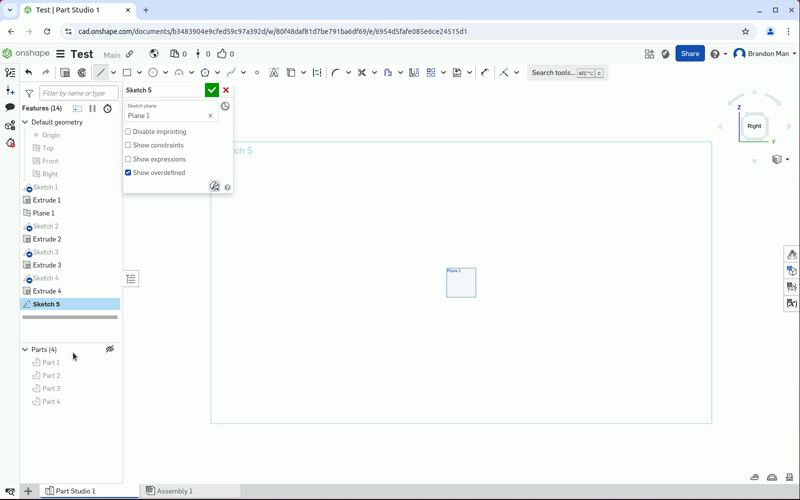
mouse_move(441, 295)
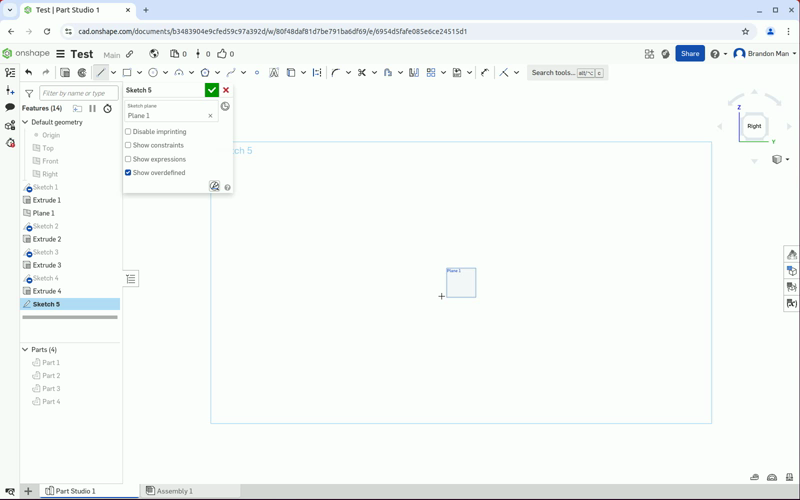
click(441, 295)
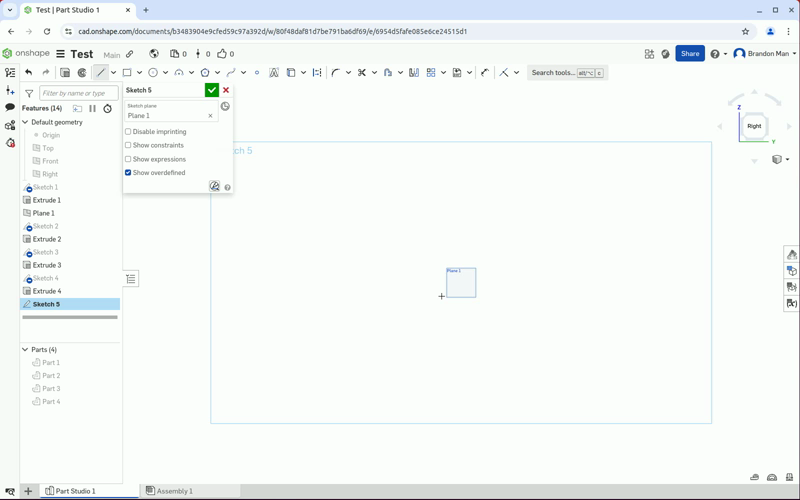
key_up(shift)
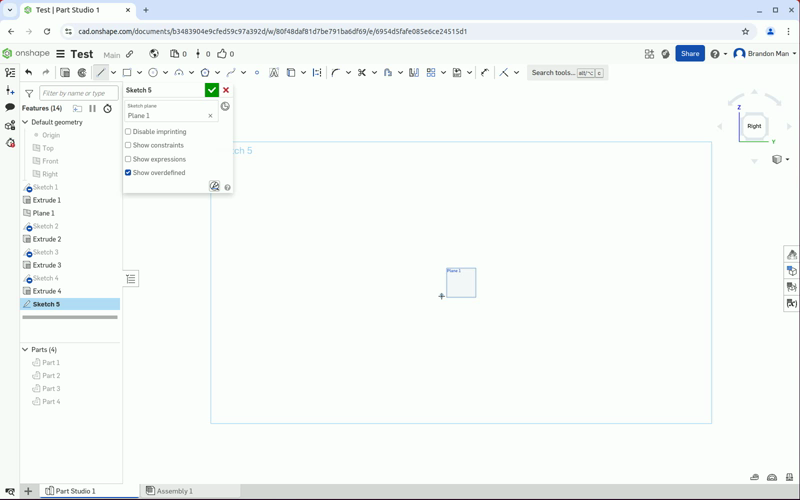
key_down(shift)
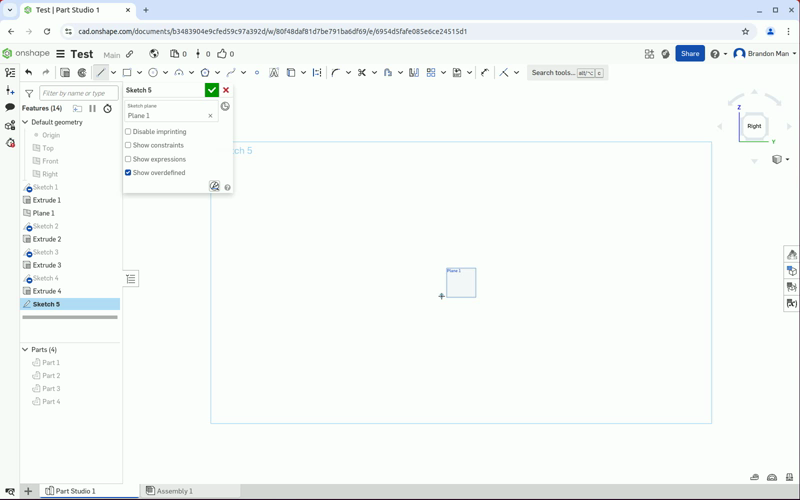
mouse_move(471, 295)
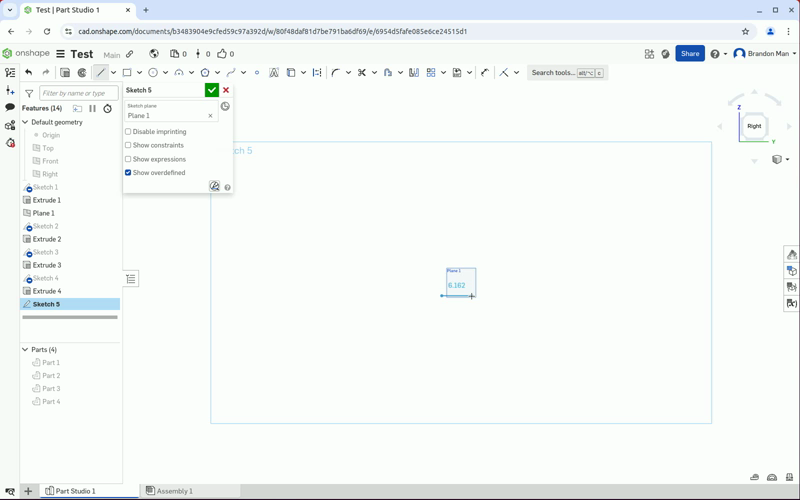
mouse_move(460, 295)
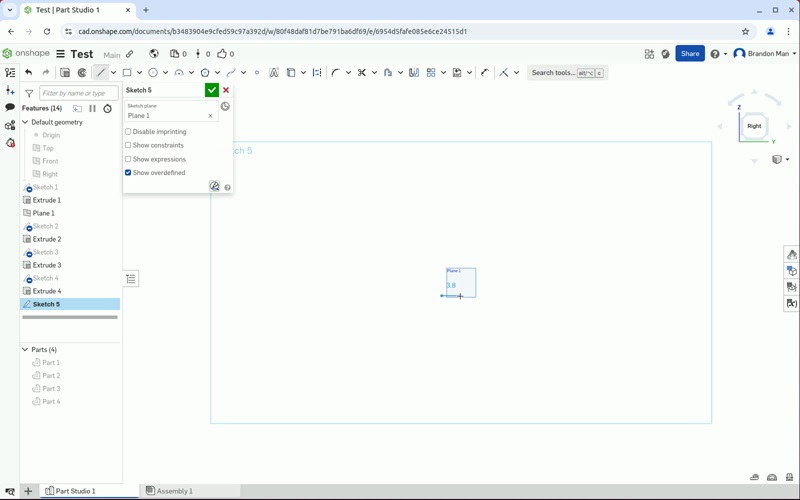
click(460, 295)
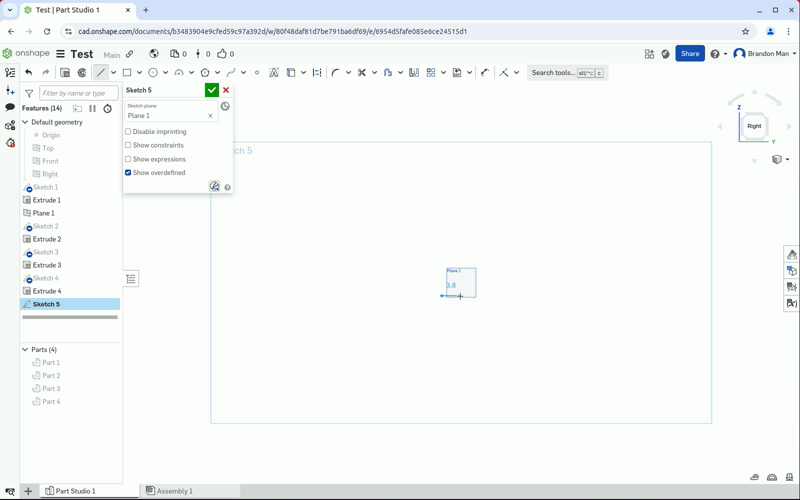
key_up(shift)
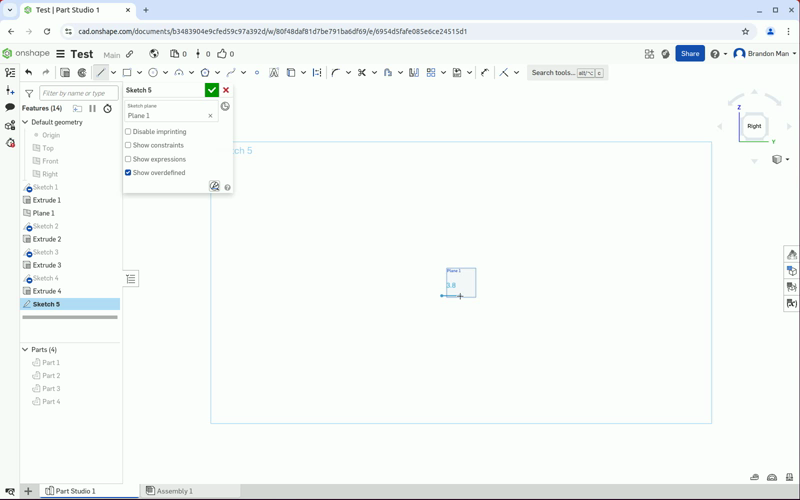
key(esc)
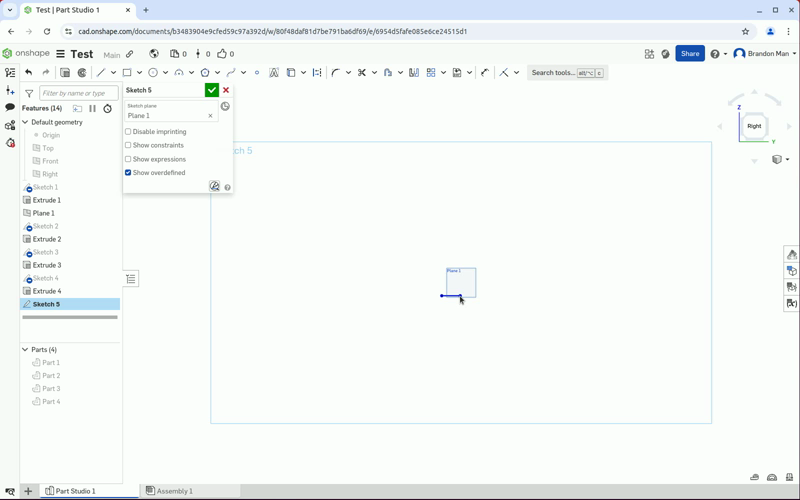
key(a)
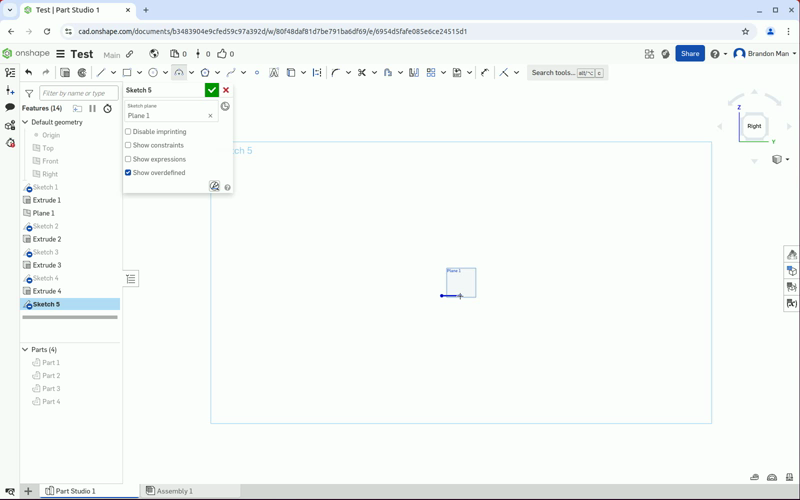
mouse_move(460, 295)
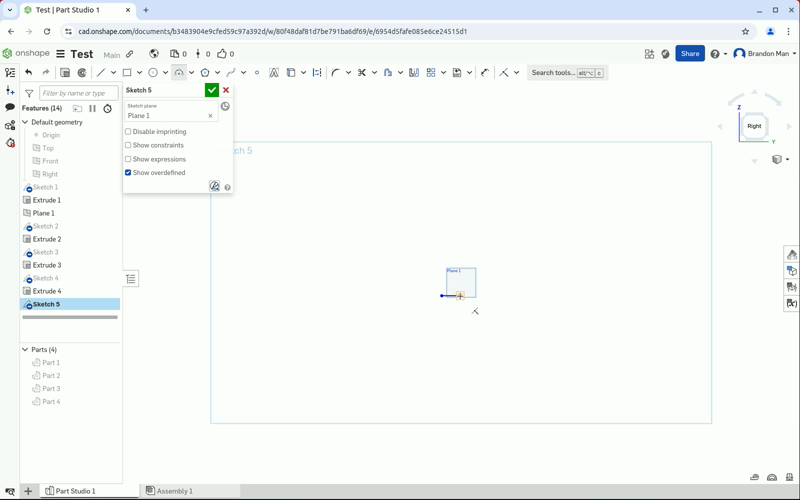
click(460, 295)
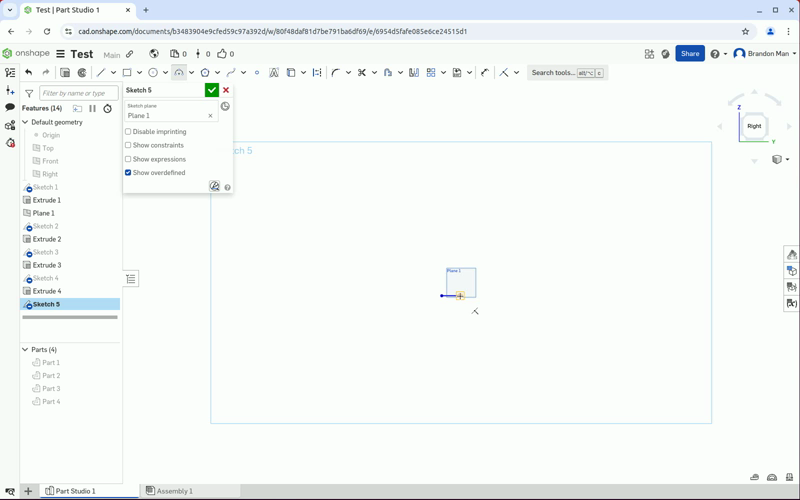
mouse_move(441, 295)
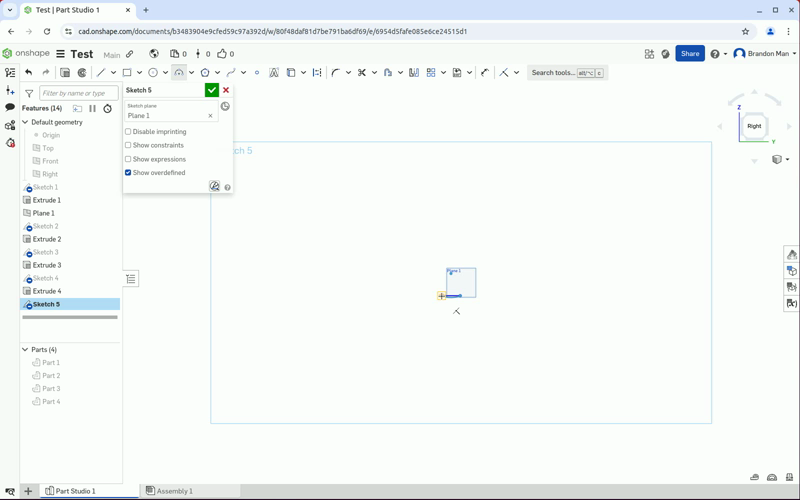
click(441, 295)
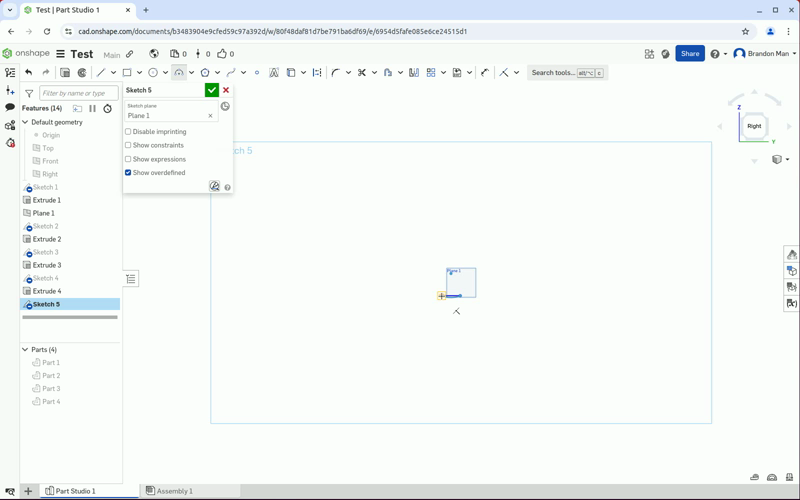
key_down(shift)
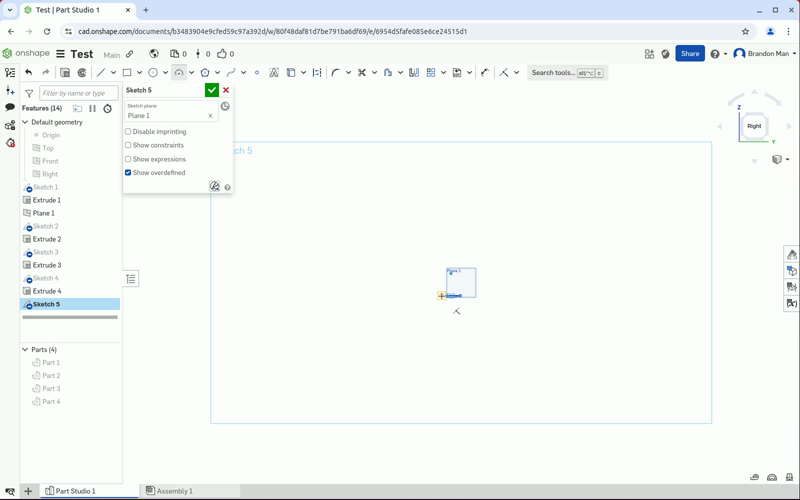
mouse_move(451, 280)
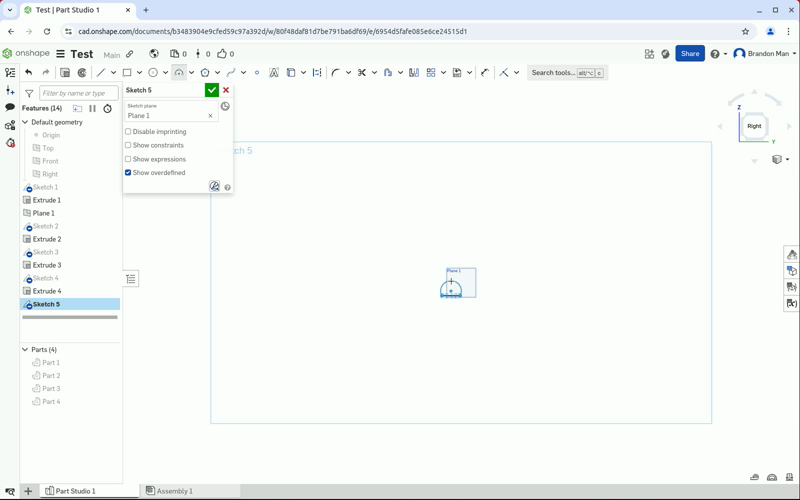
click(451, 280)
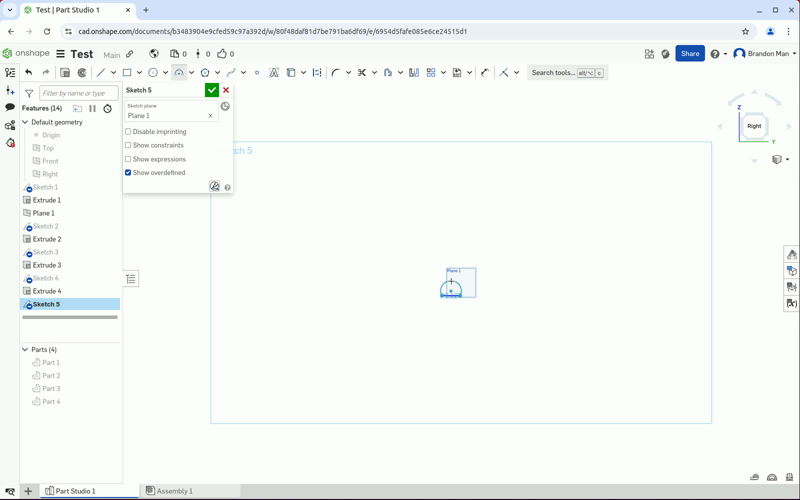
key_up(shift)
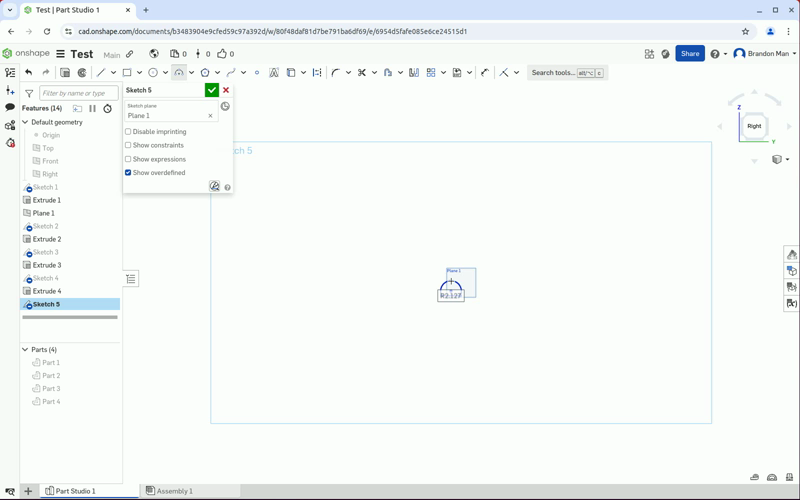
key(esc)
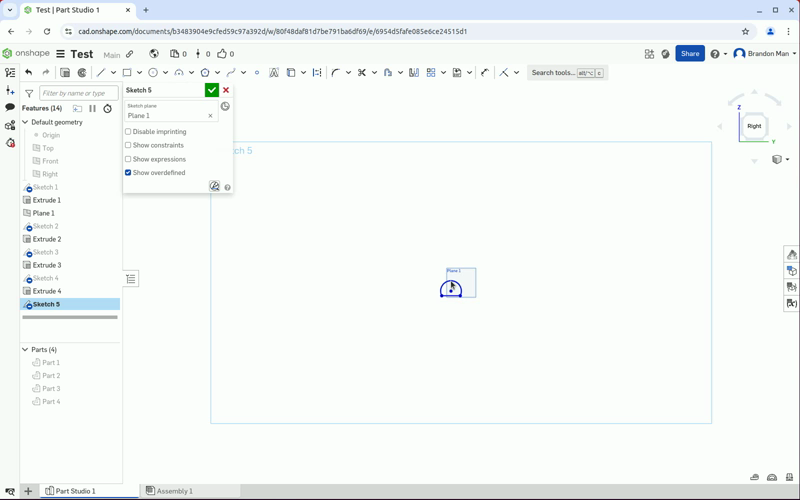
mouse_move(445, 295)
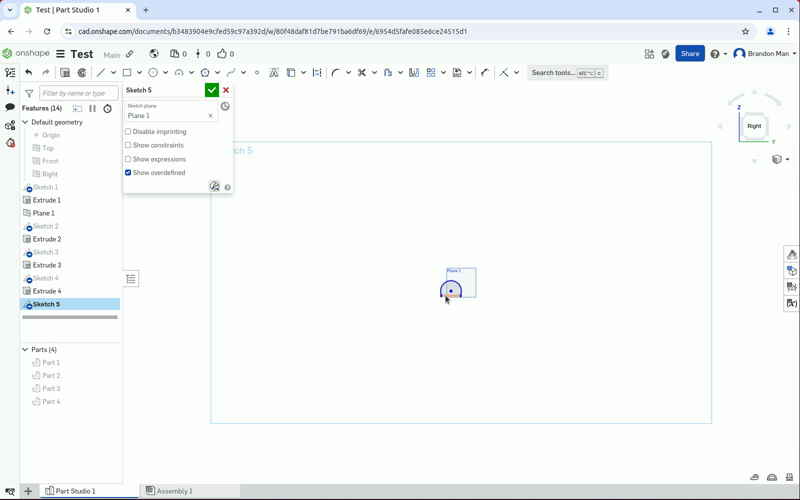
scroll(6)
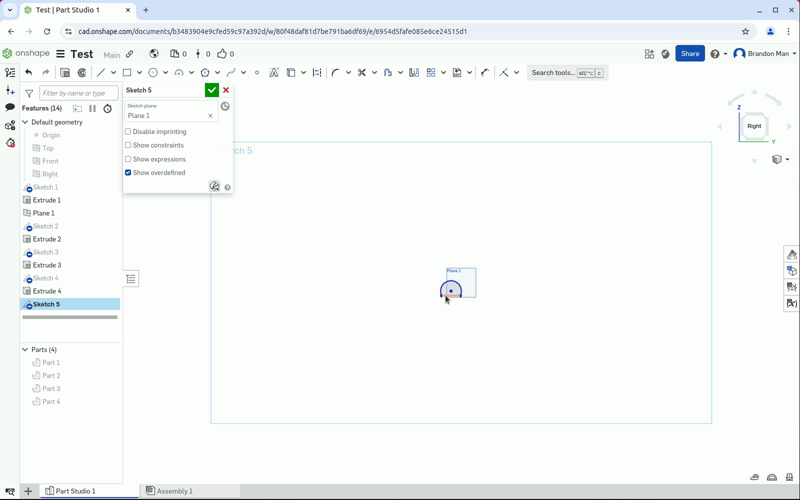
scroll(6)
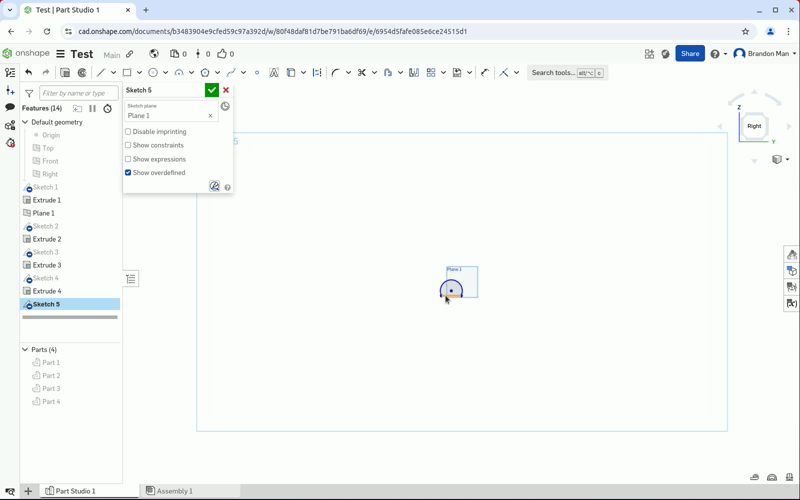
scroll(6)
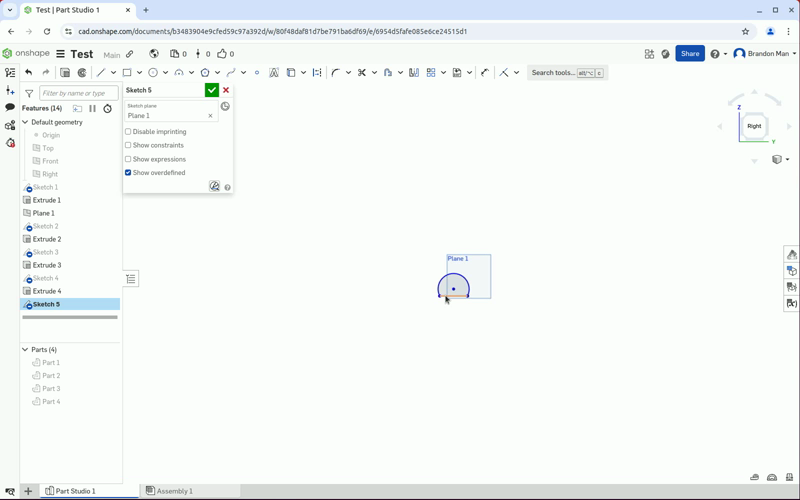
scroll(6)
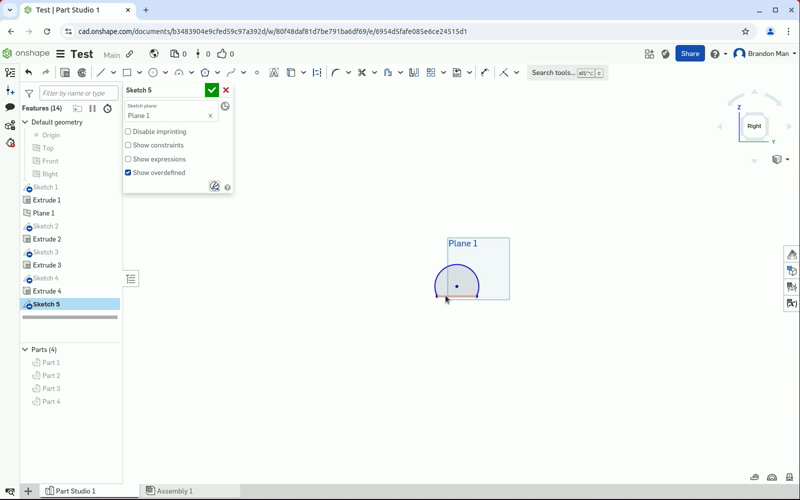
scroll(6)
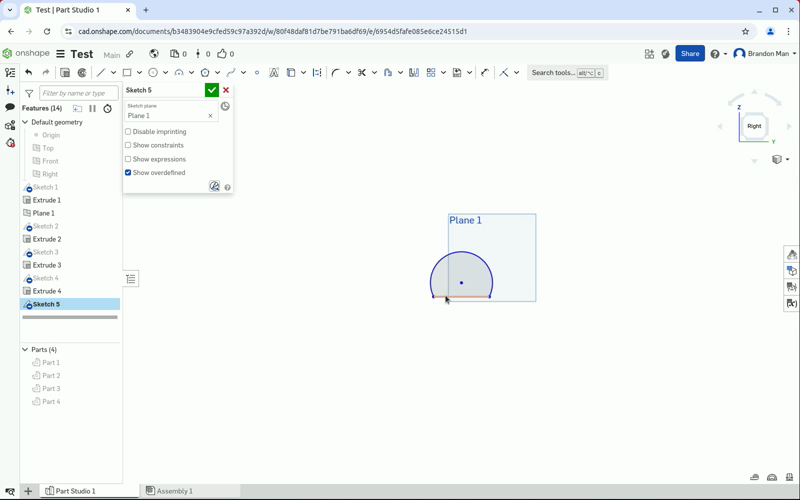
scroll(6)
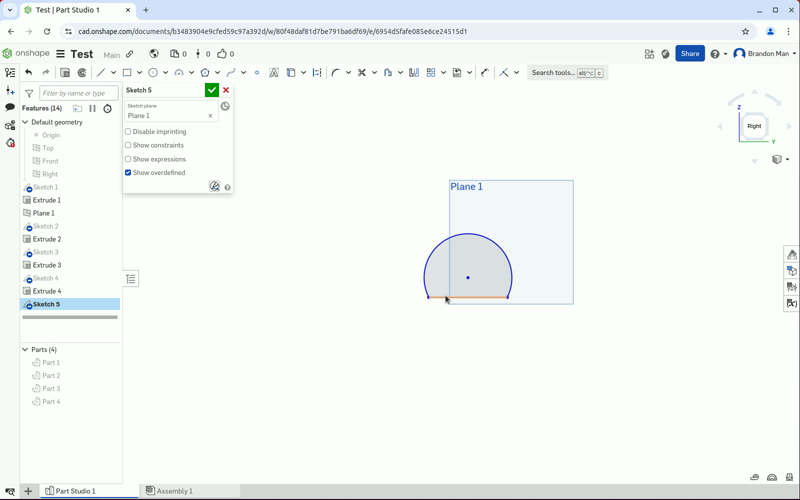
scroll(6)
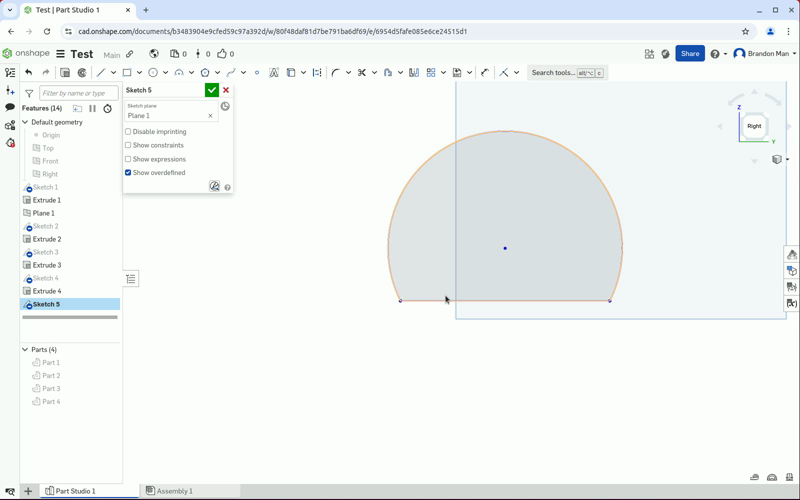
click(445, 295)
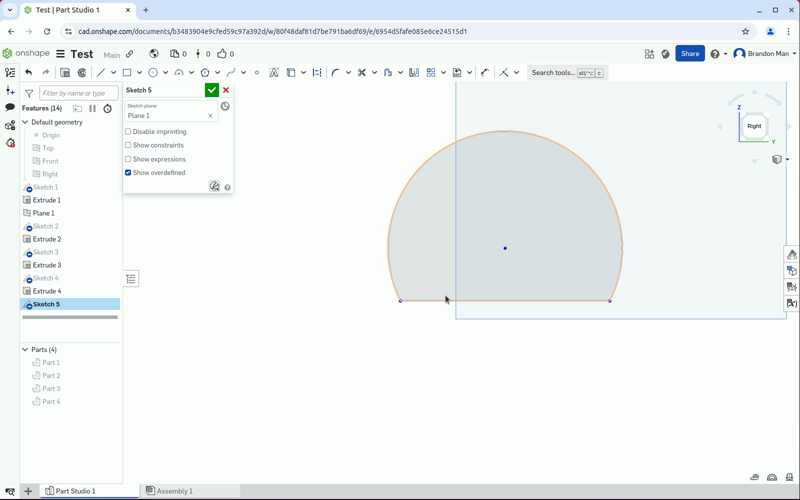
scroll(-6)
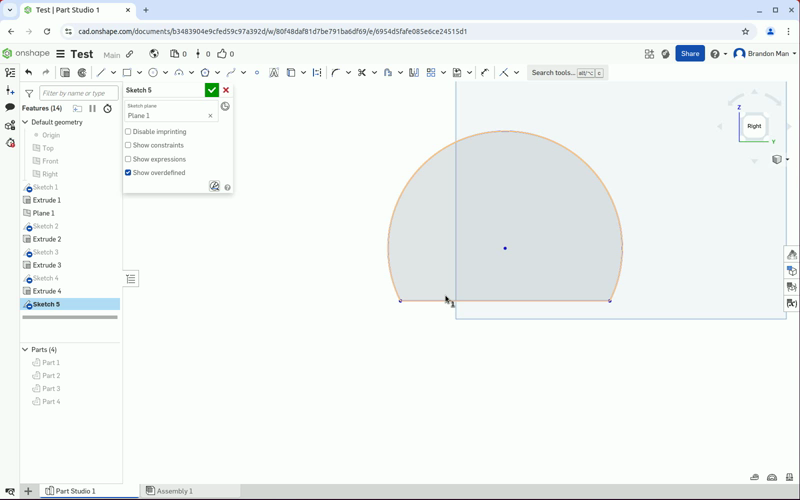
scroll(-6)
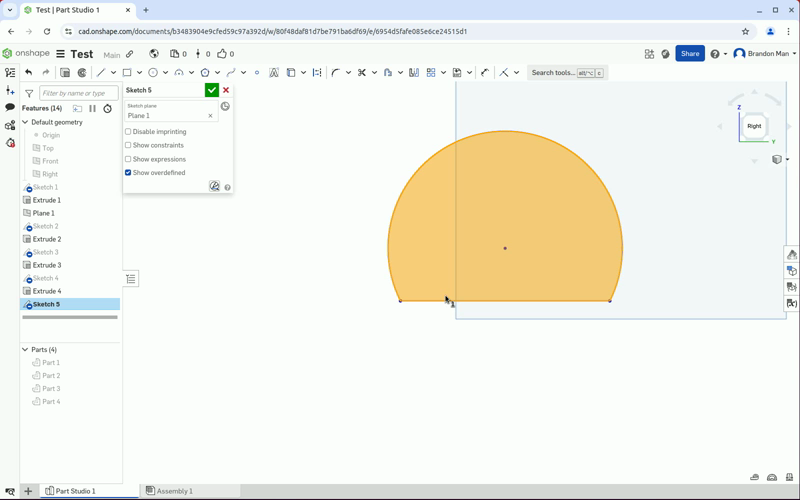
scroll(-6)
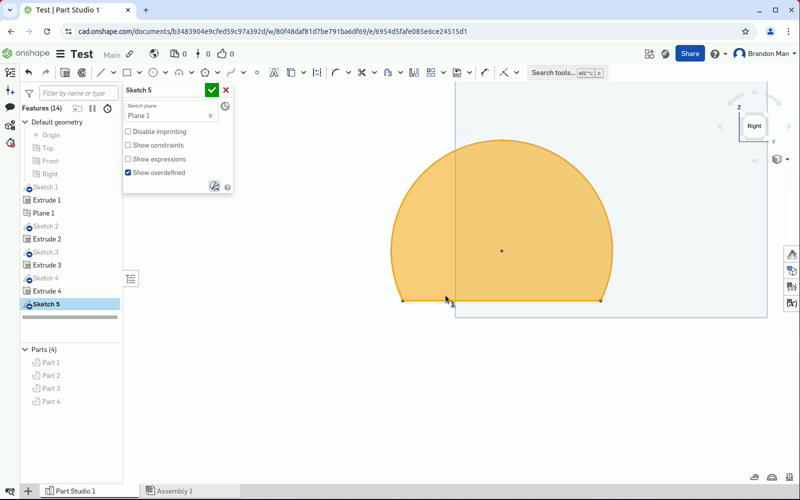
scroll(-6)
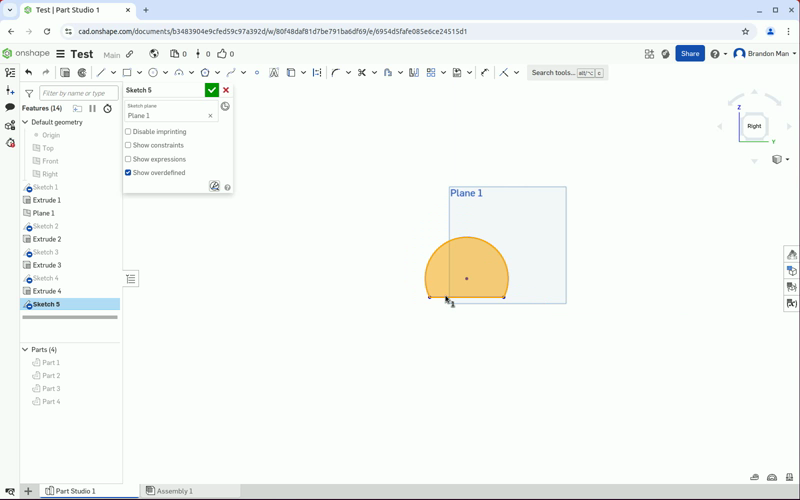
scroll(-6)
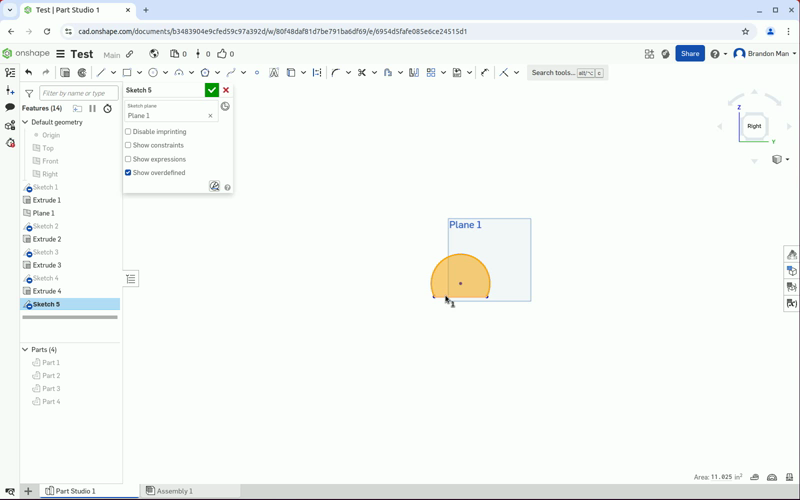
scroll(-6)
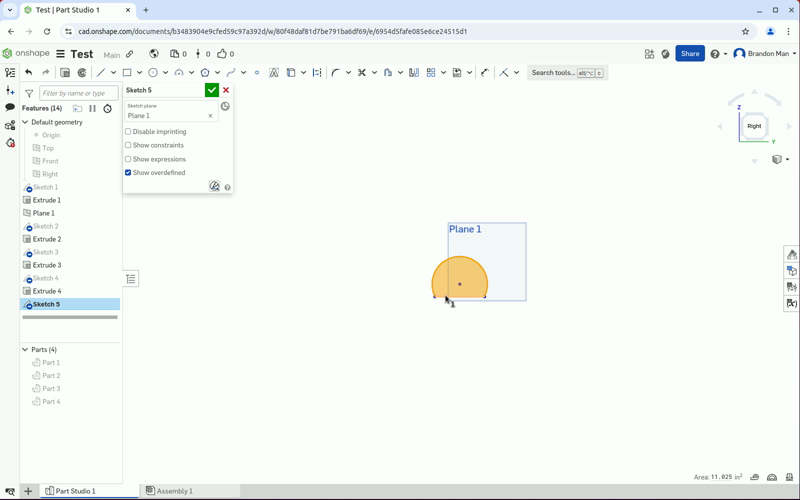
scroll(-6)
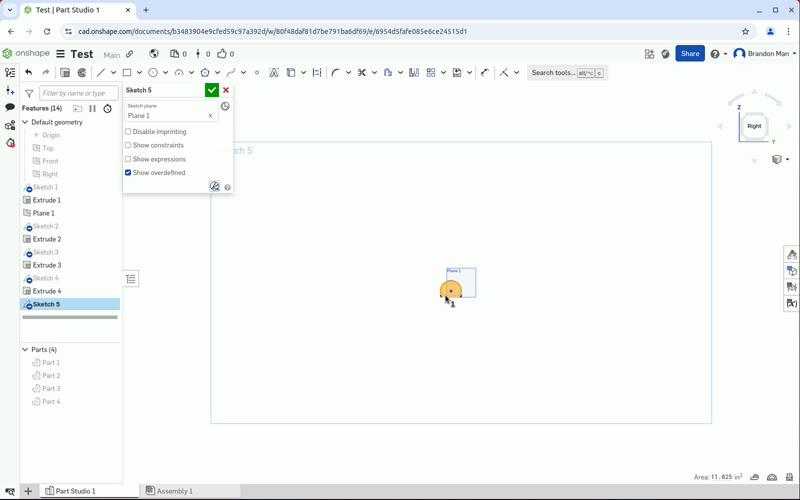
mouse_move(73, 352)
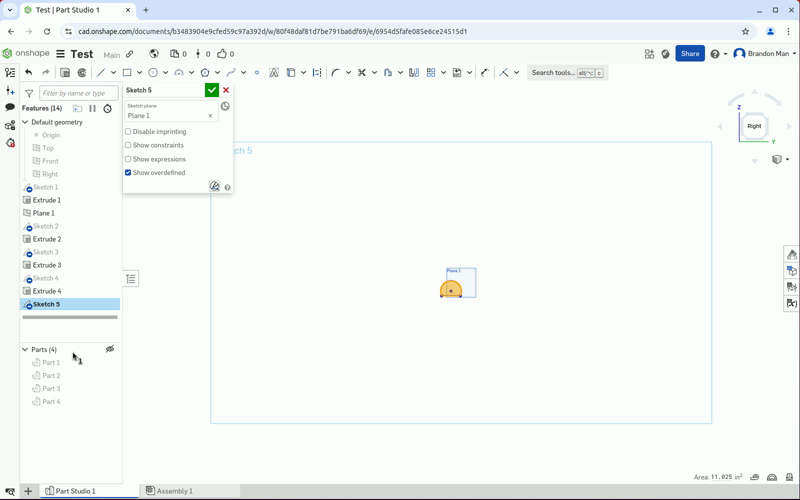
key(shift+y)
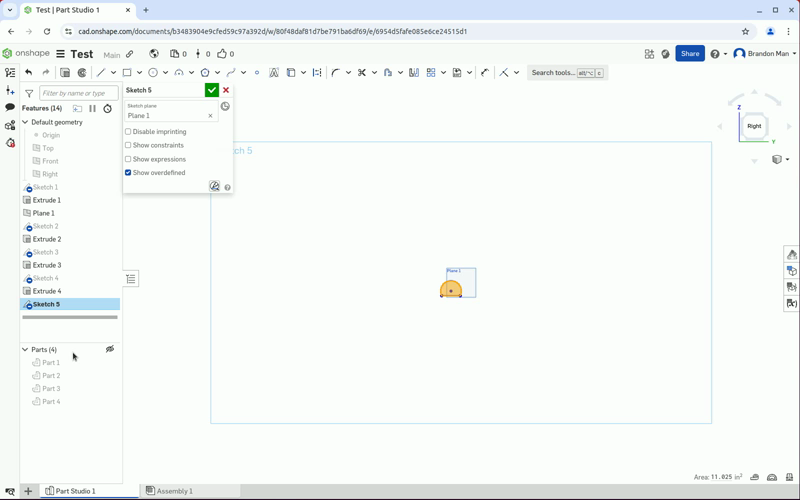
key(shift+e)
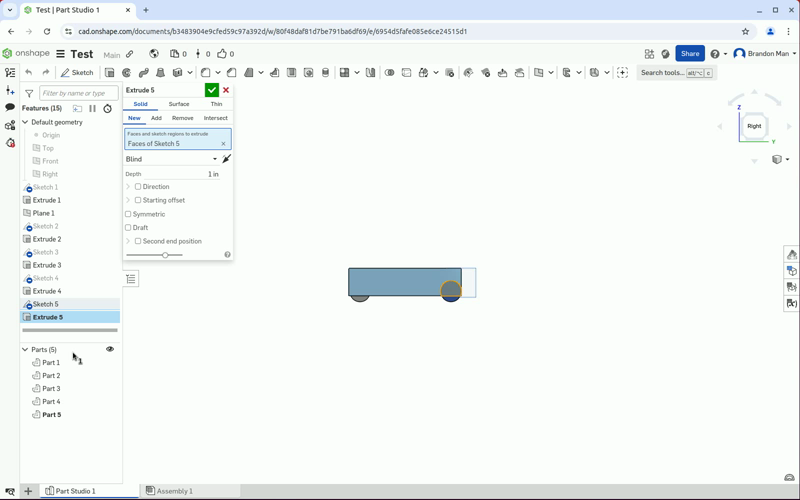
mouse_move(143, 106)
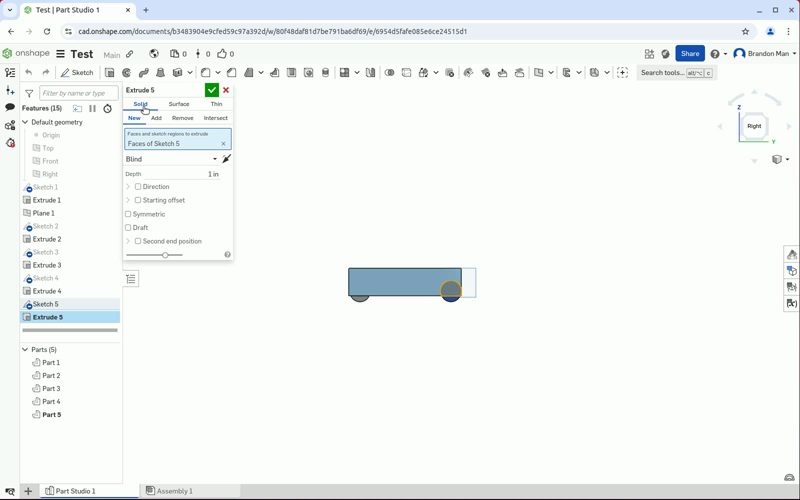
click(143, 106)
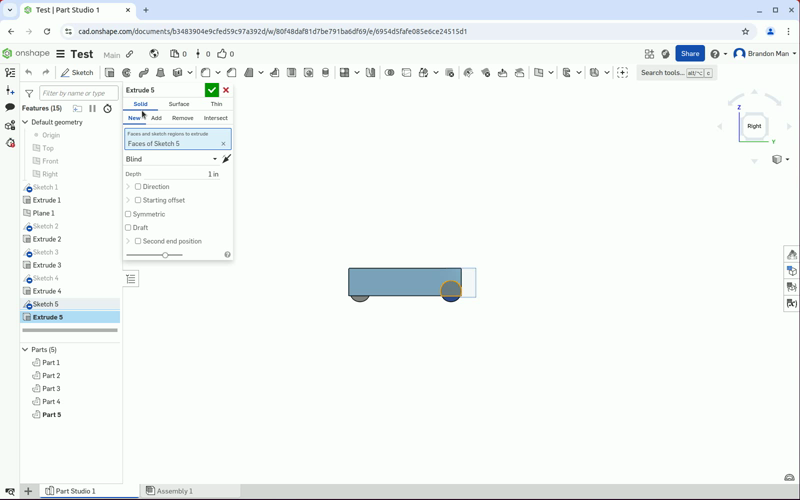
mouse_move(137, 120)
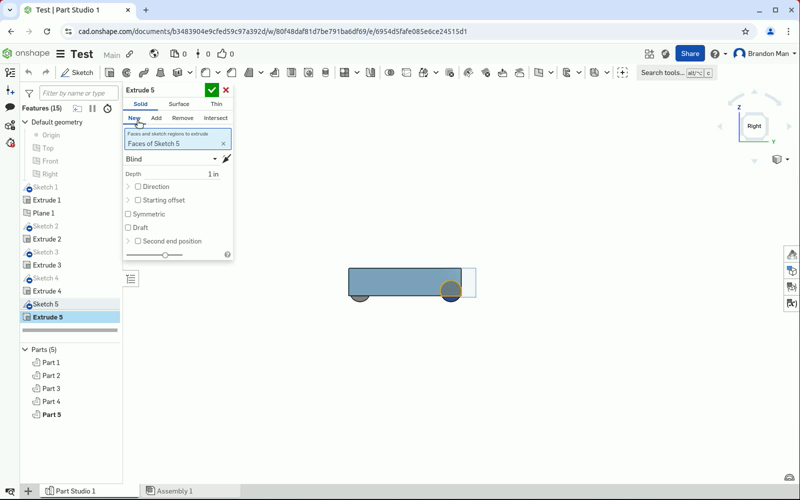
click(137, 120)
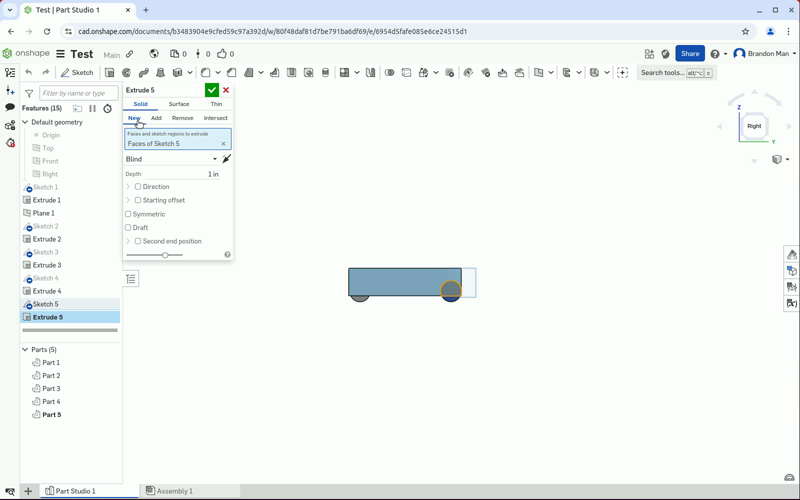
key(tab, 4)
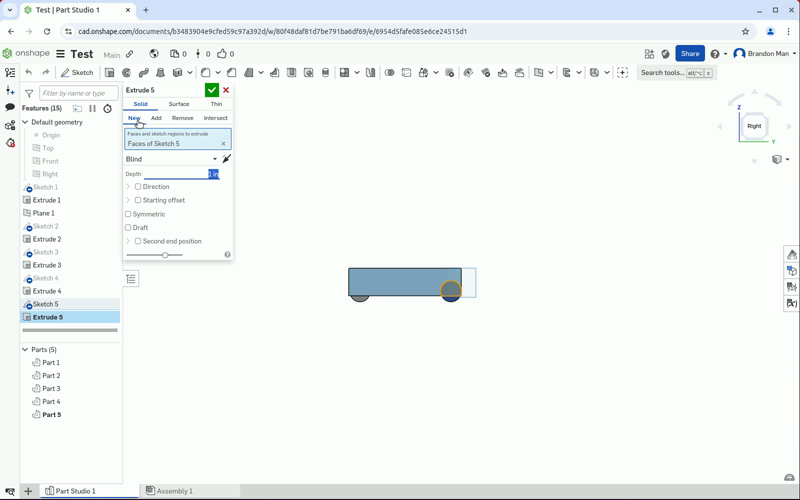
text(2.889)
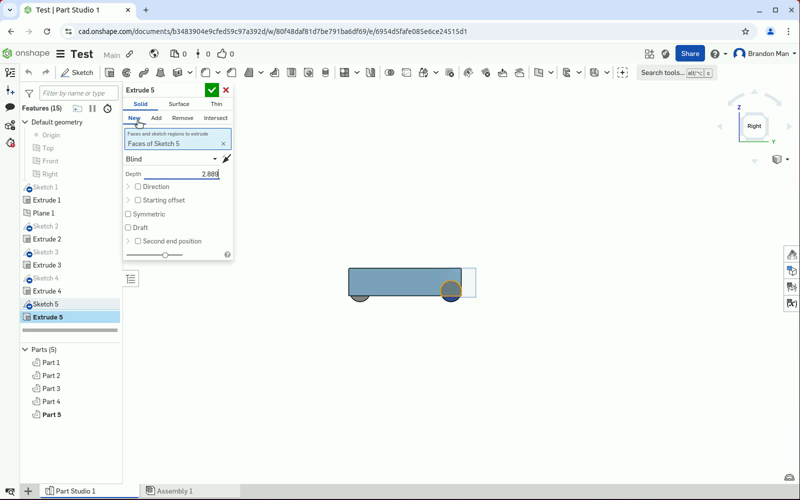
key(enter)
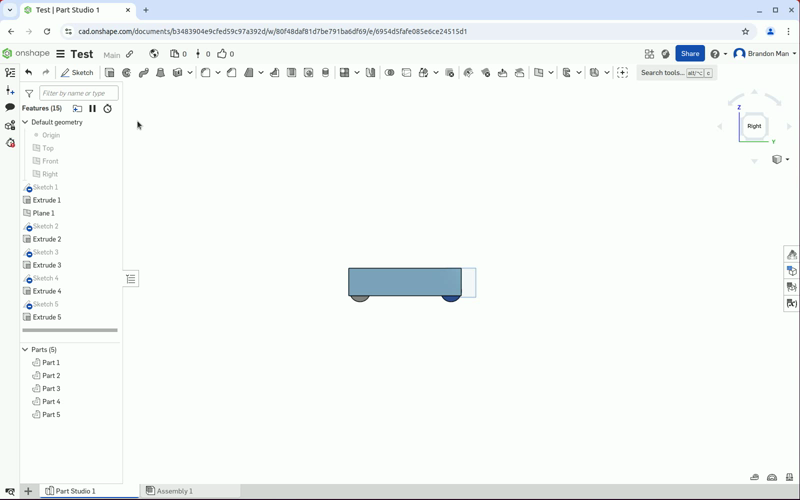
key(shift+h)
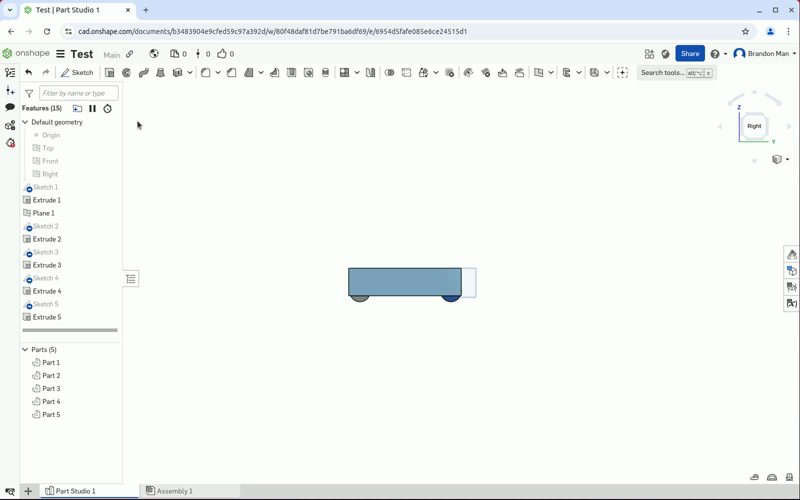
key(shift+h)
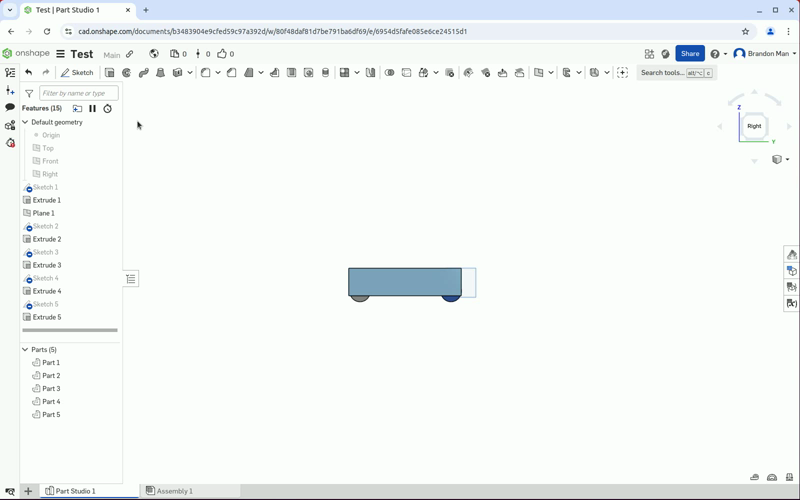
mouse_move(73, 189)
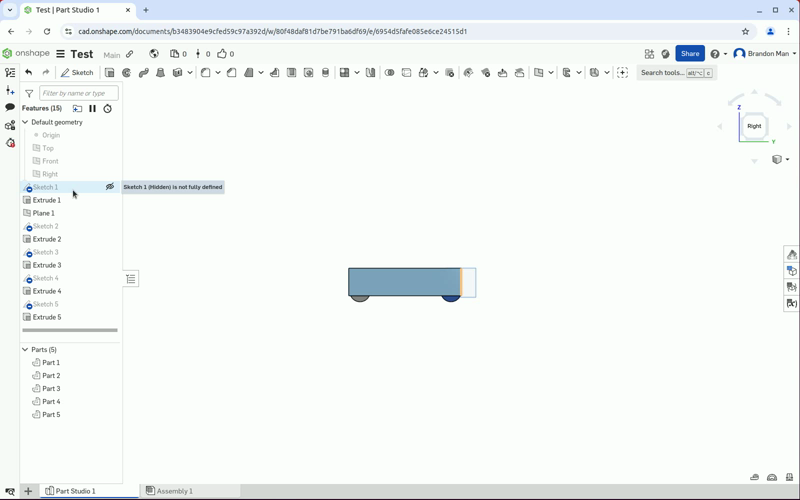
click(73, 189)
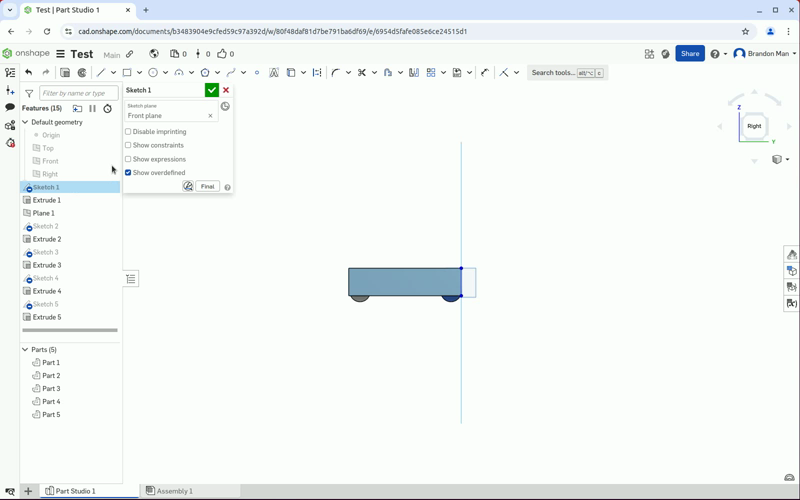
mouse_move(229, 92)
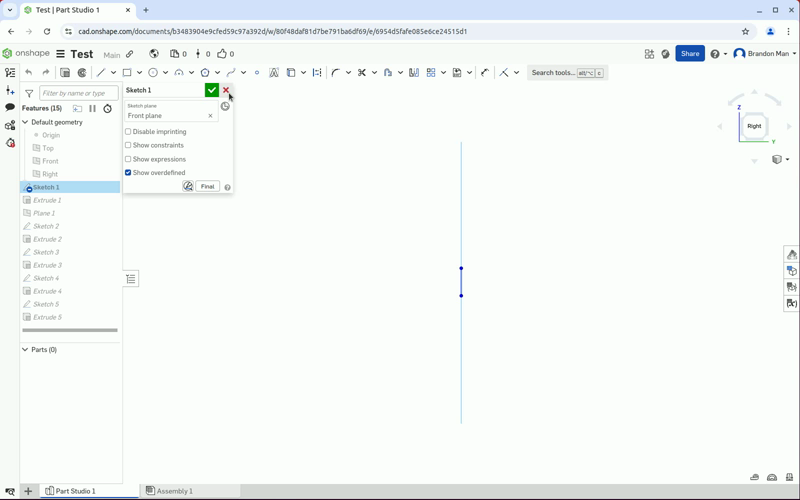
click(229, 92)
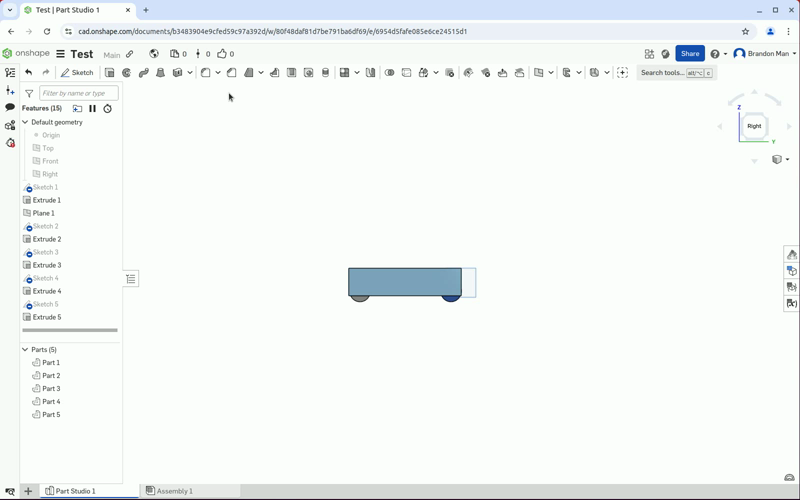
mouse_move(541, 75)
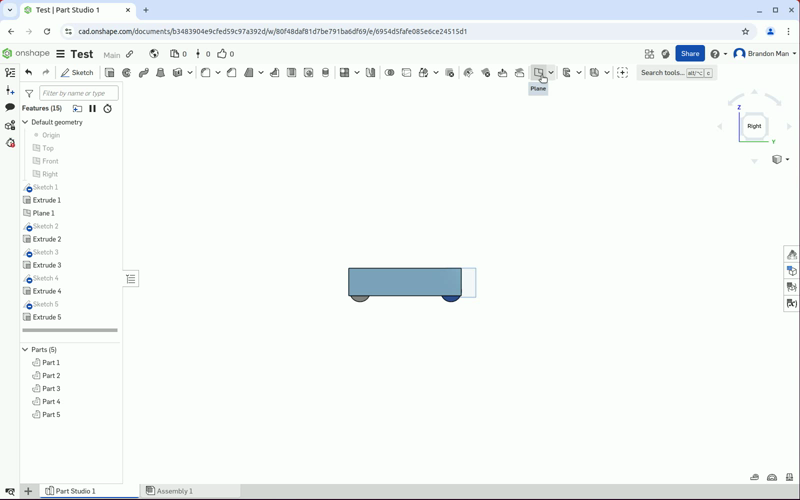
click(541, 75)
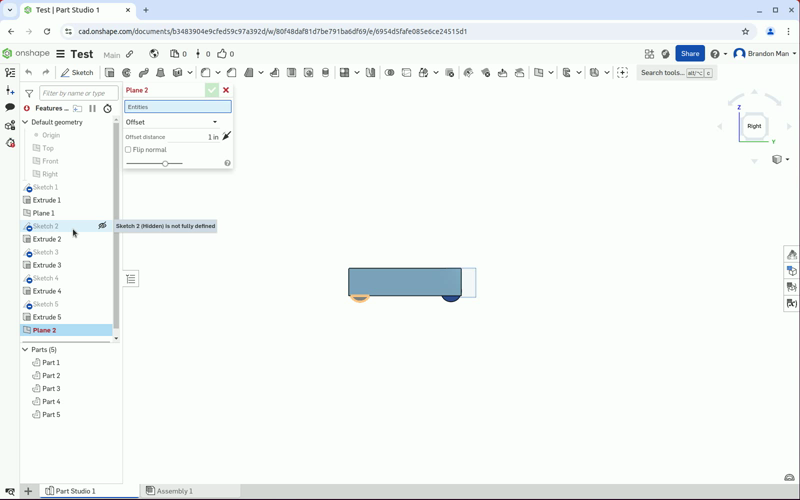
scroll(3)
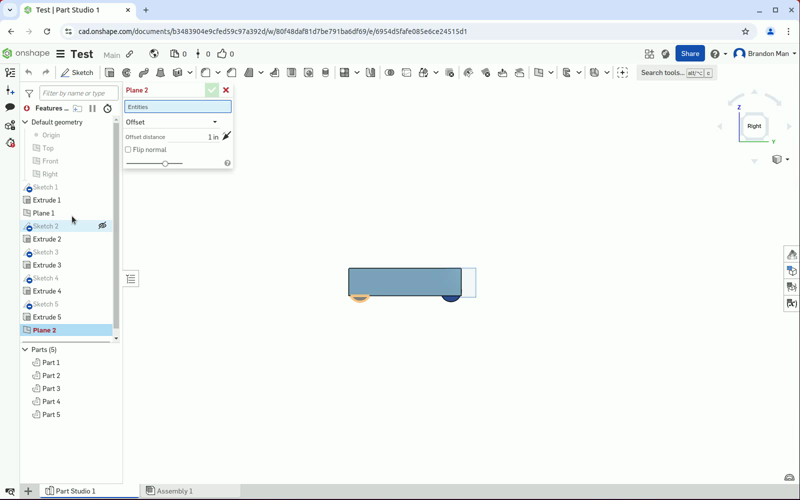
mouse_move(69, 176)
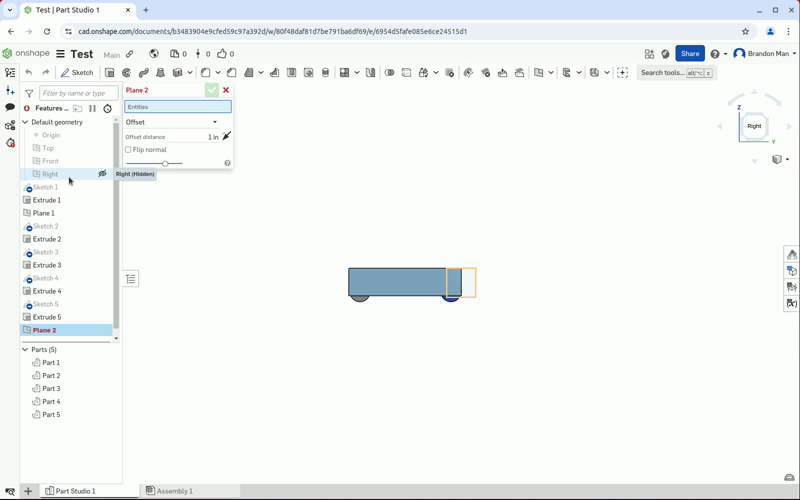
click(69, 176)
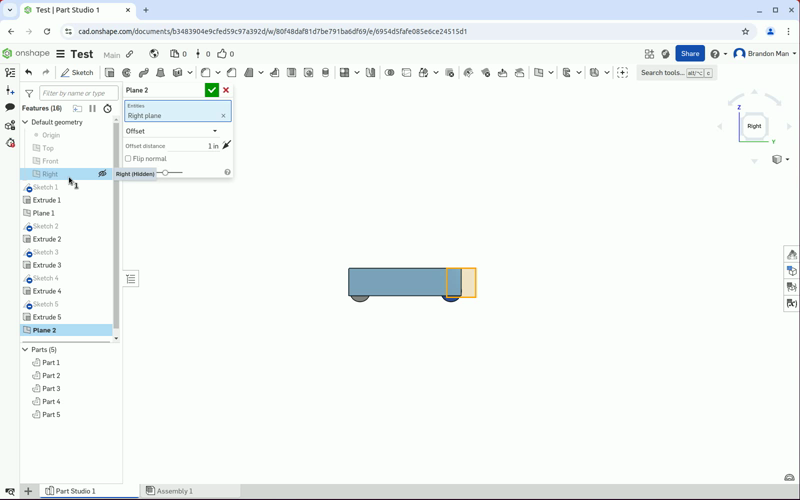
key(tab, 2)
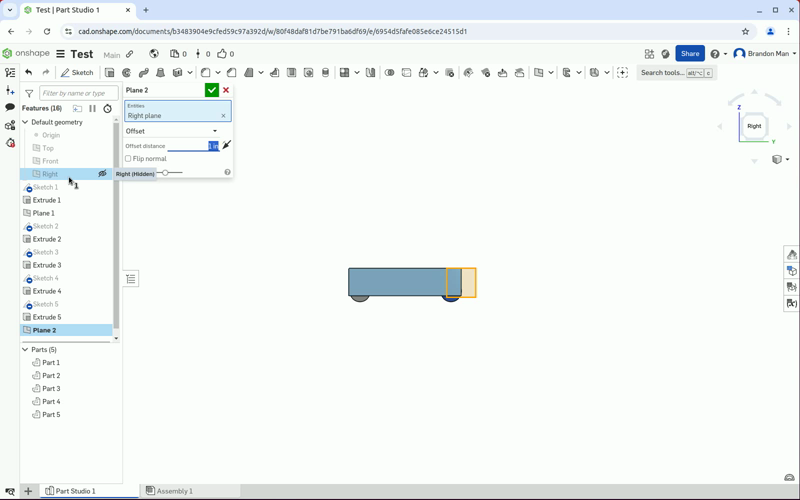
text(4.098)
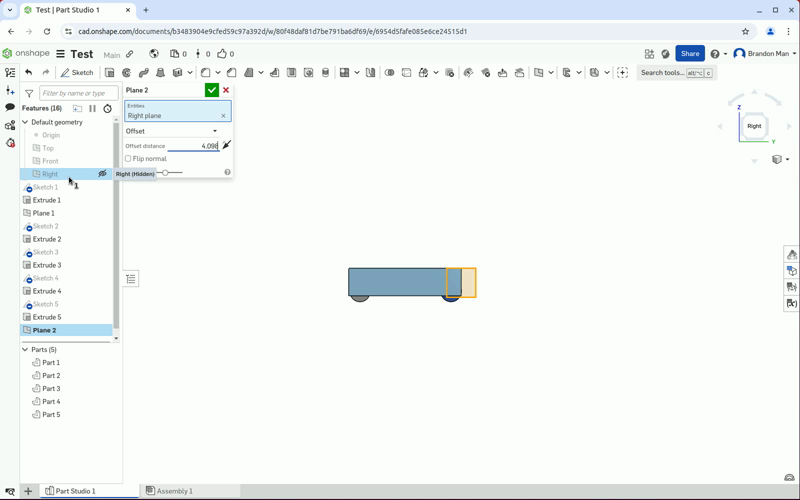
key(enter, 2)
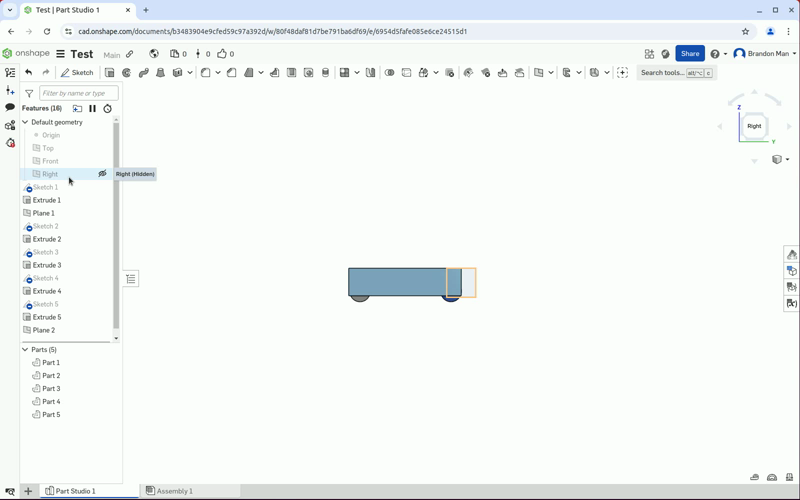
key(shift+s)
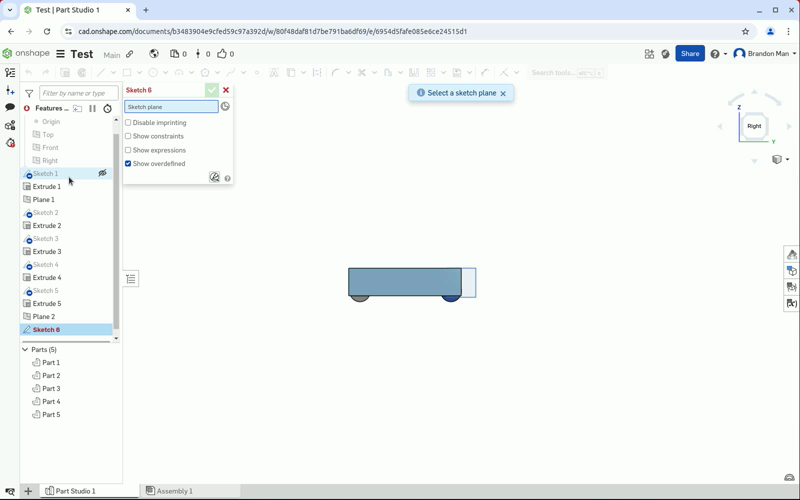
mouse_move(69, 319)
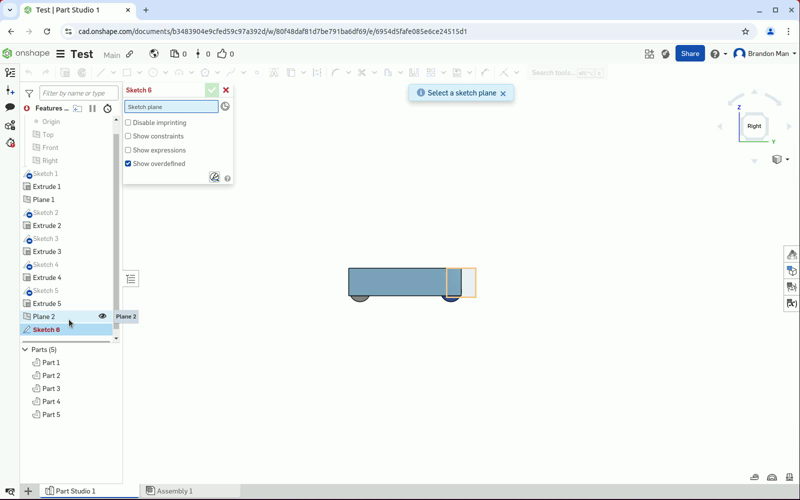
click(69, 319)
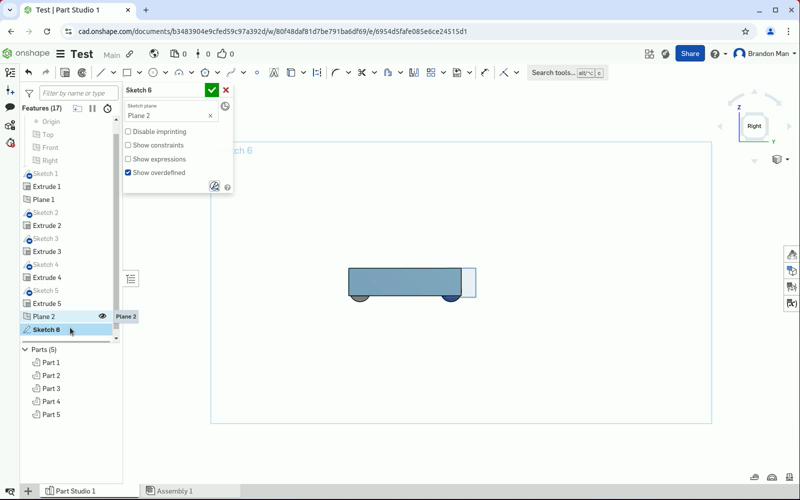
mouse_move(73, 352)
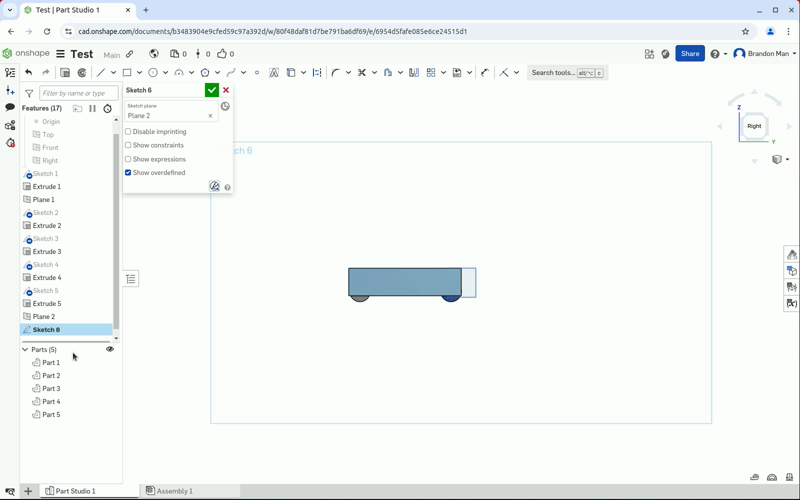
key(y)
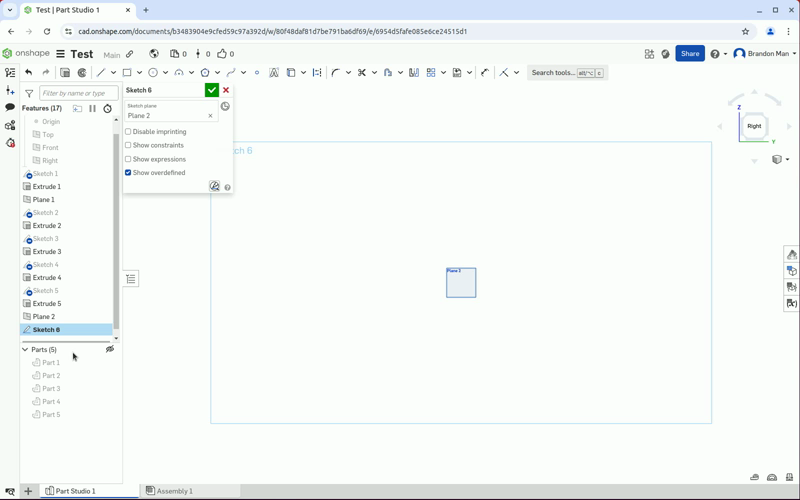
key(a)
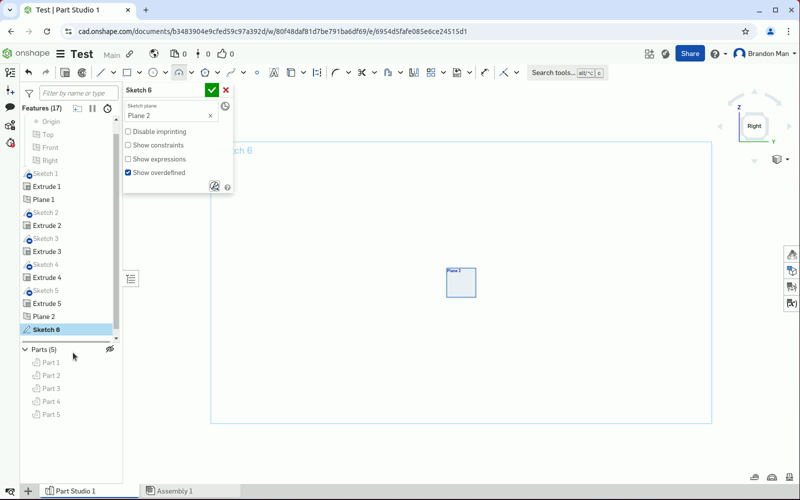
key_down(shift)
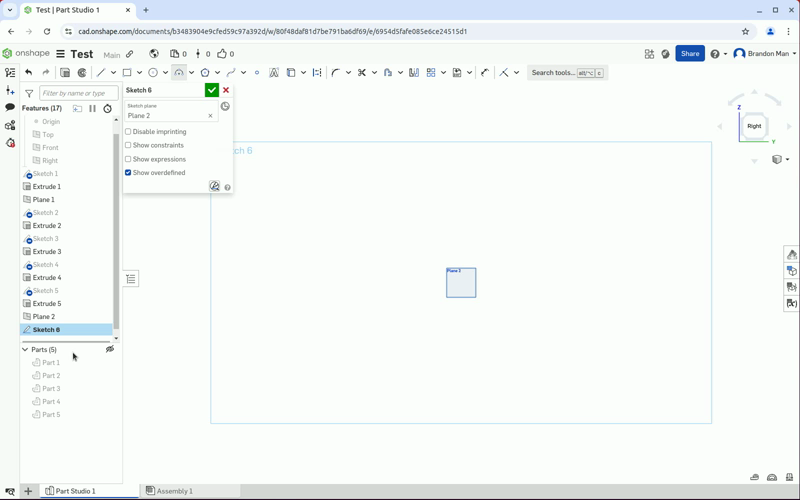
mouse_move(350, 295)
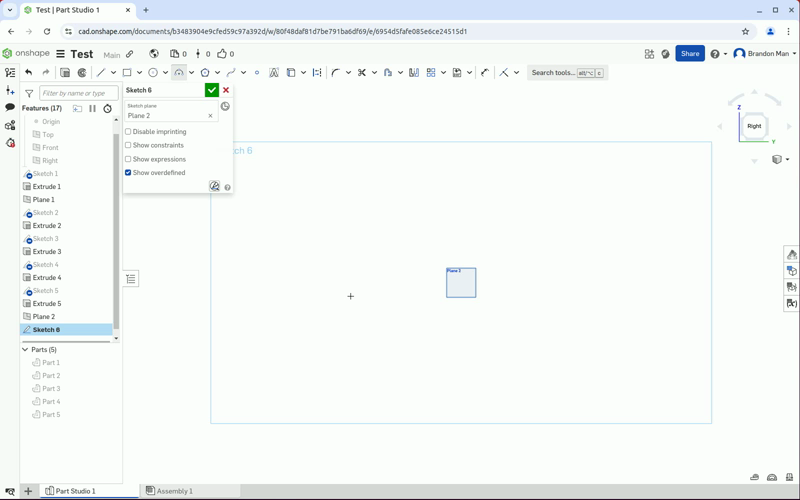
click(350, 295)
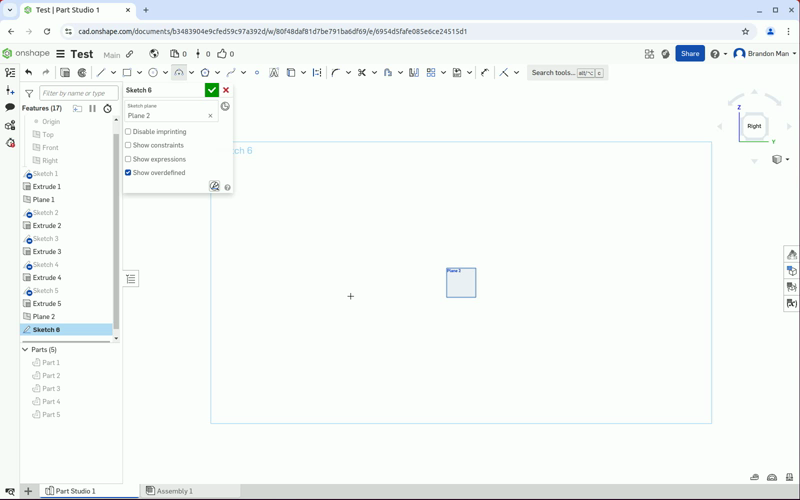
key_up(shift)
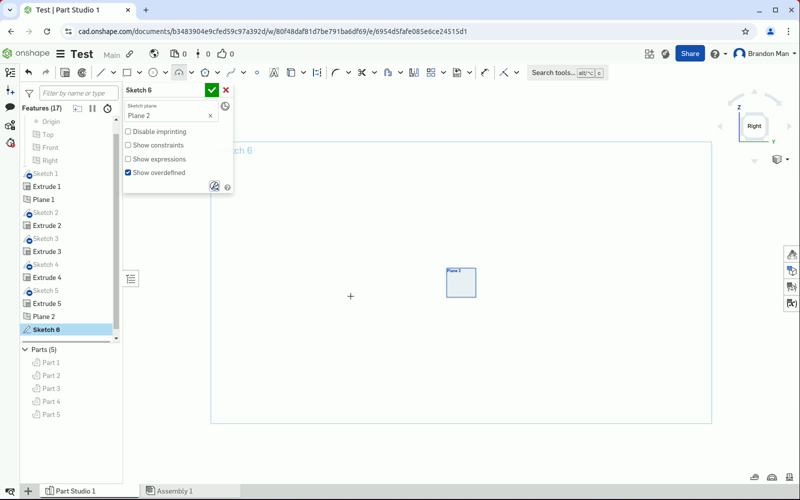
key_down(shift)
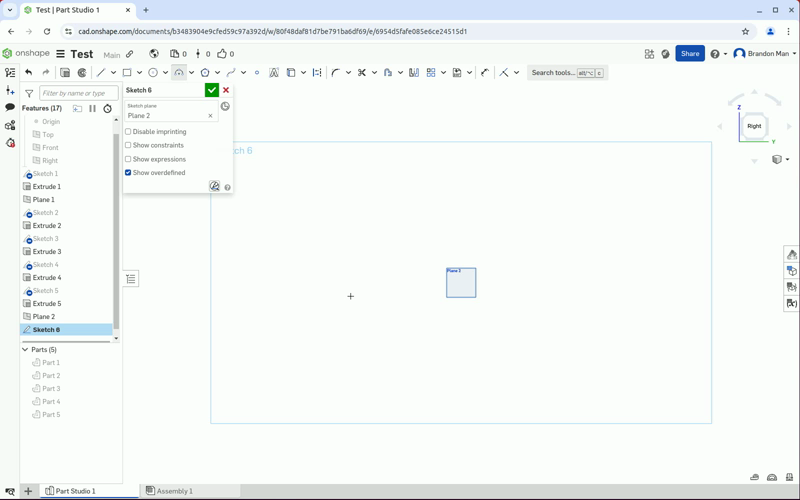
mouse_move(369, 295)
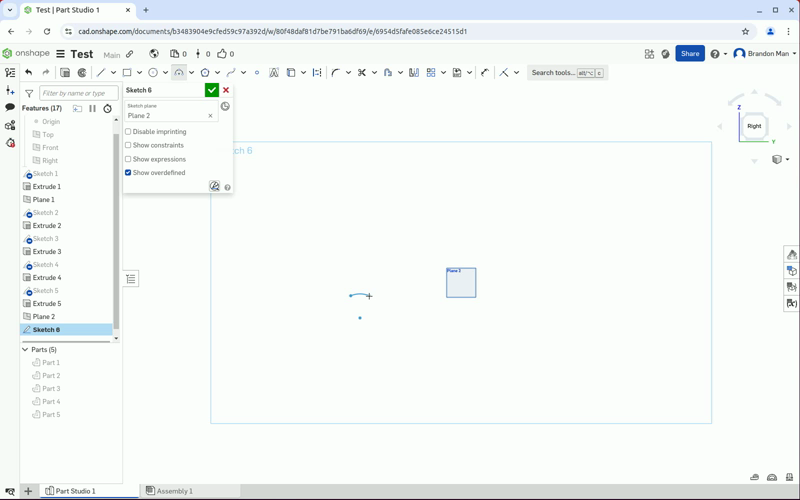
click(369, 295)
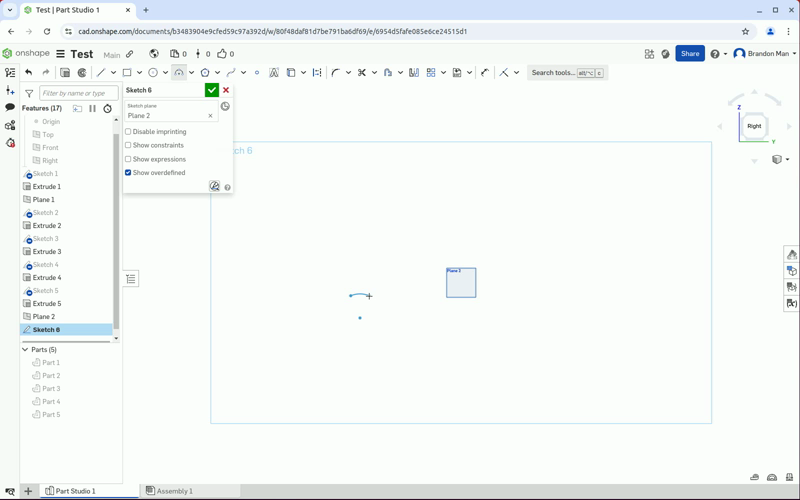
mouse_move(359, 301)
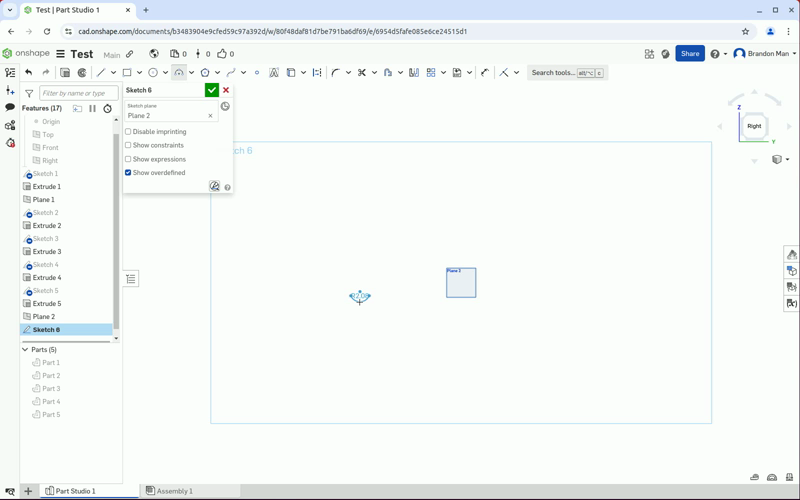
click(359, 301)
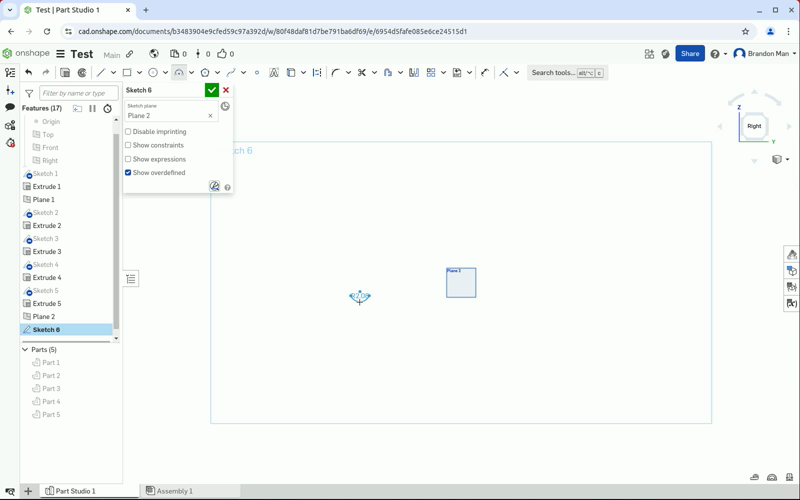
key_up(shift)
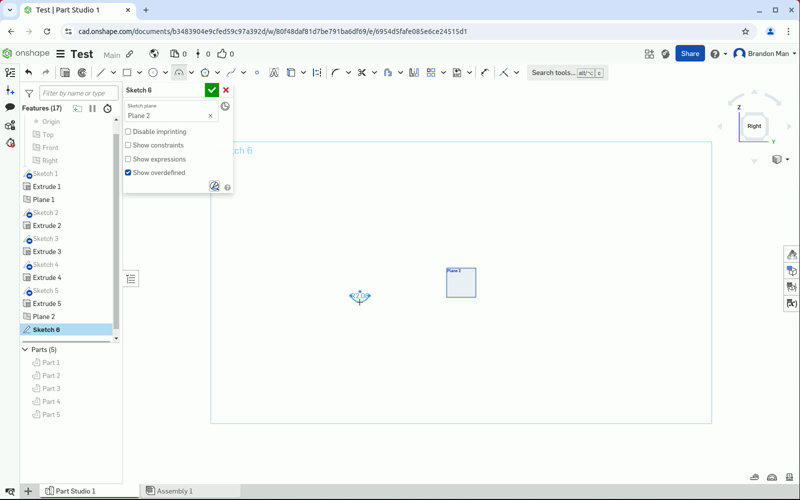
key(esc)
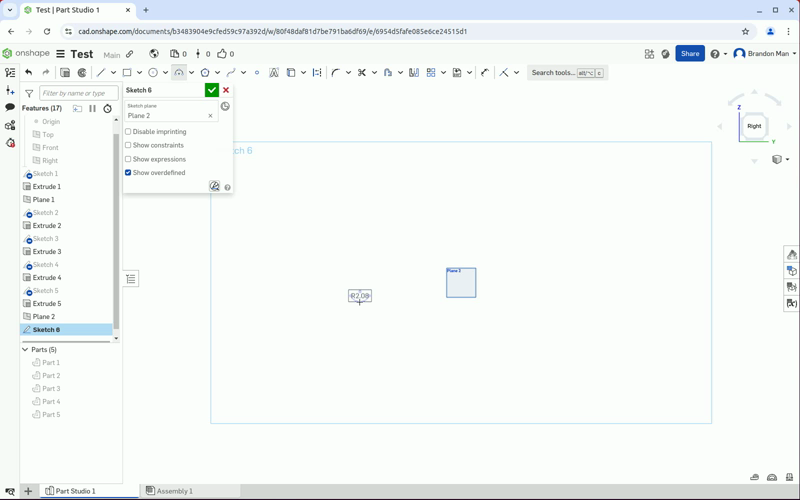
key(l)
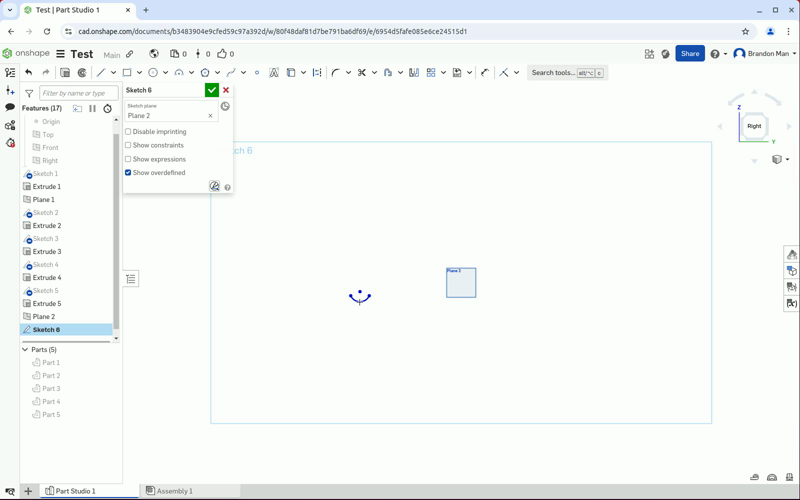
mouse_move(369, 295)
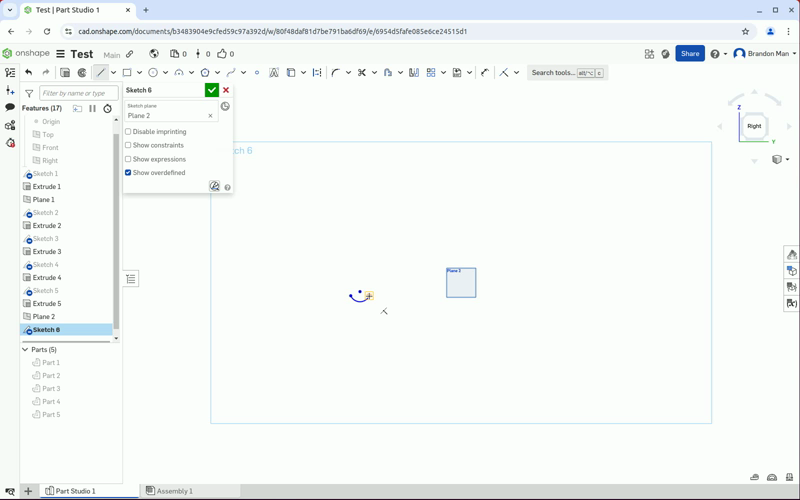
click(369, 295)
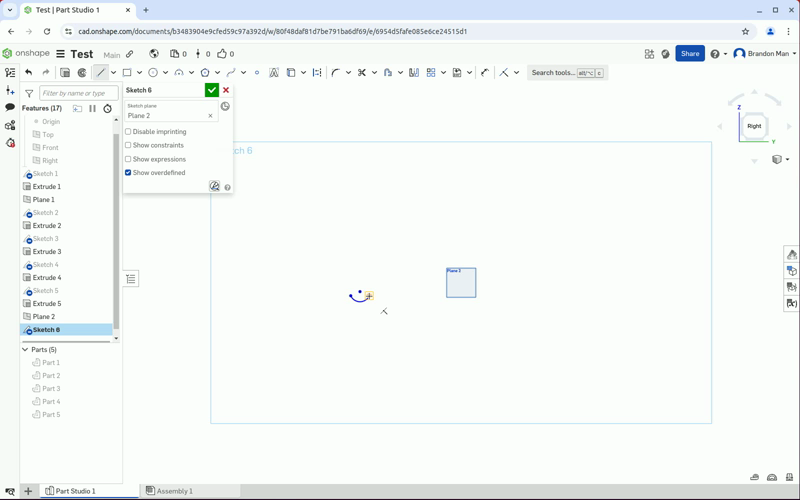
mouse_move(399, 295)
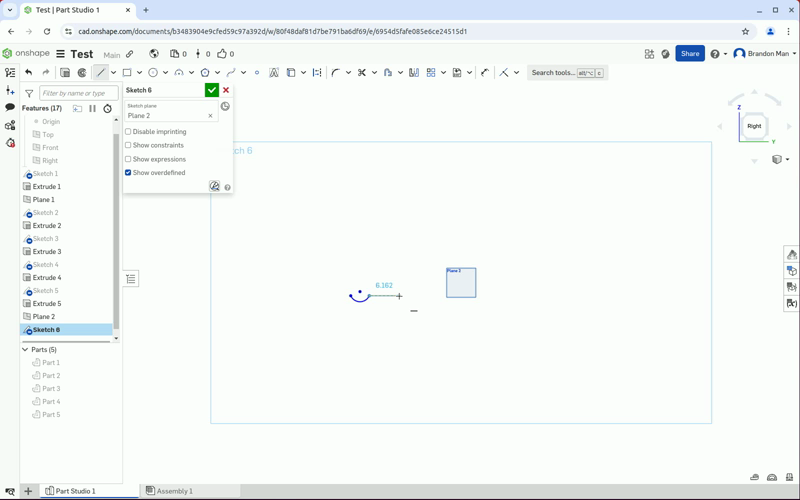
key_down(shift)
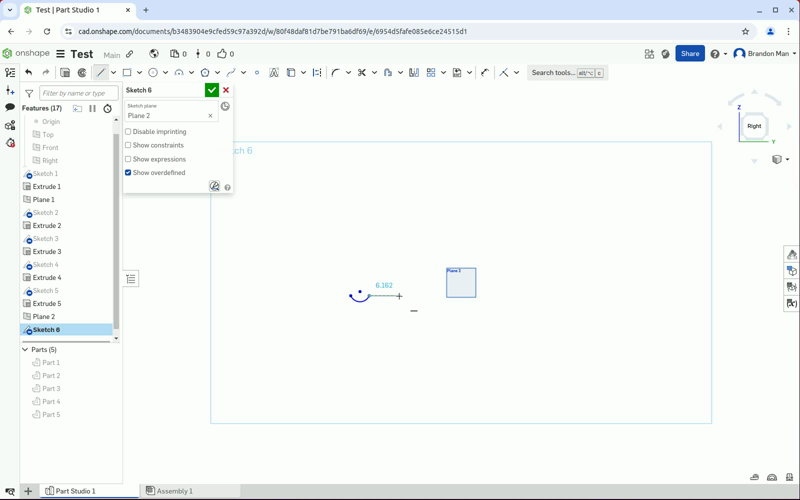
mouse_move(350, 295)
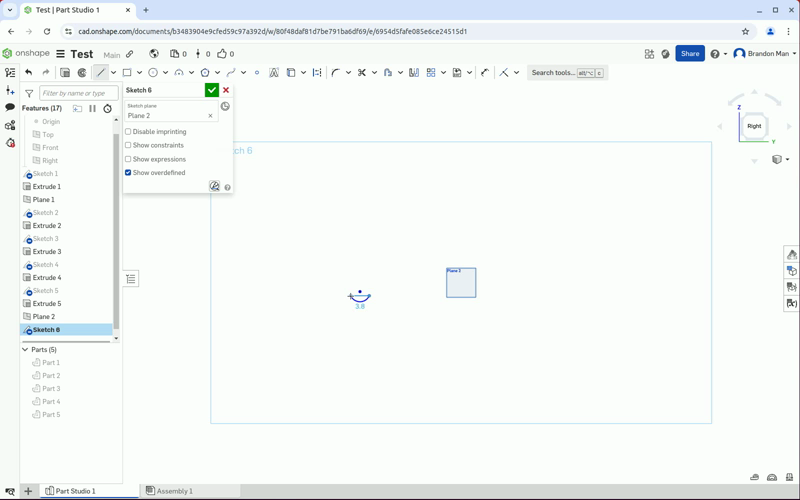
key_up(shift)
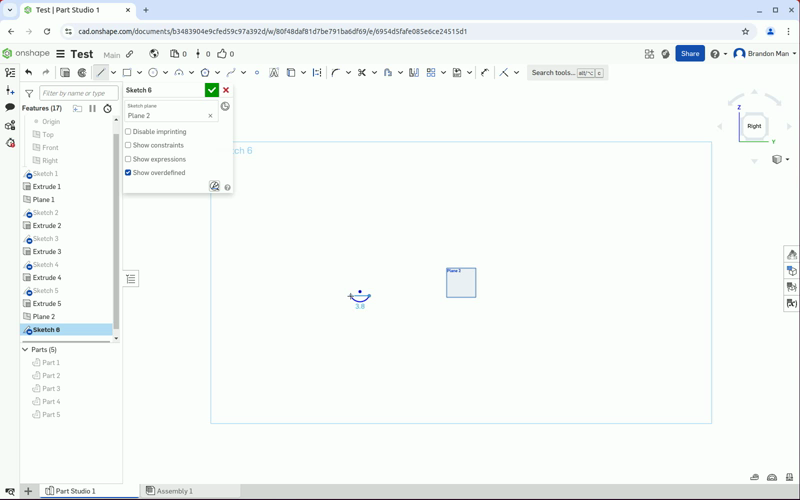
click(350, 295)
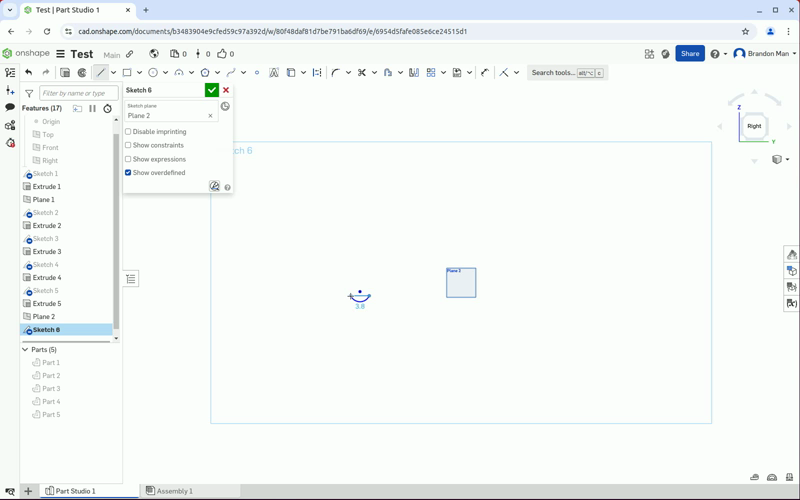
key(esc)
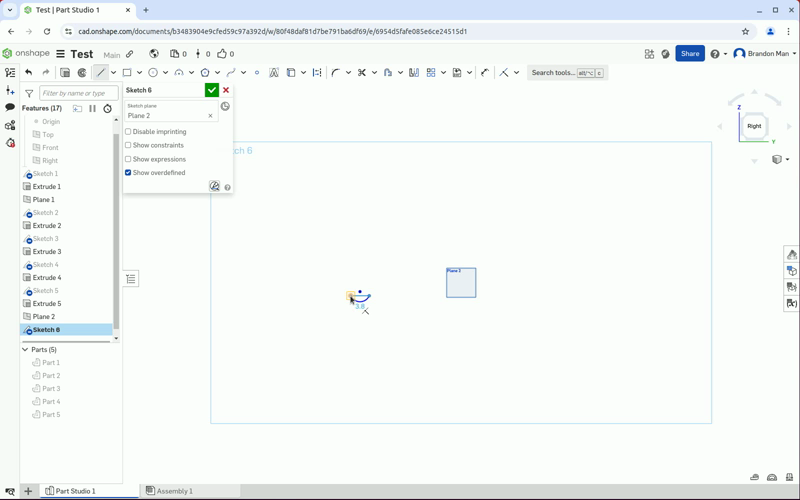
mouse_move(351, 296)
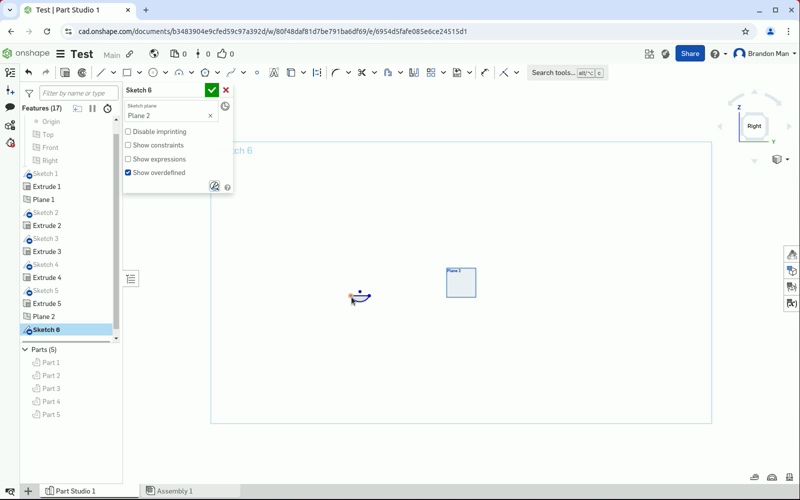
scroll(6)
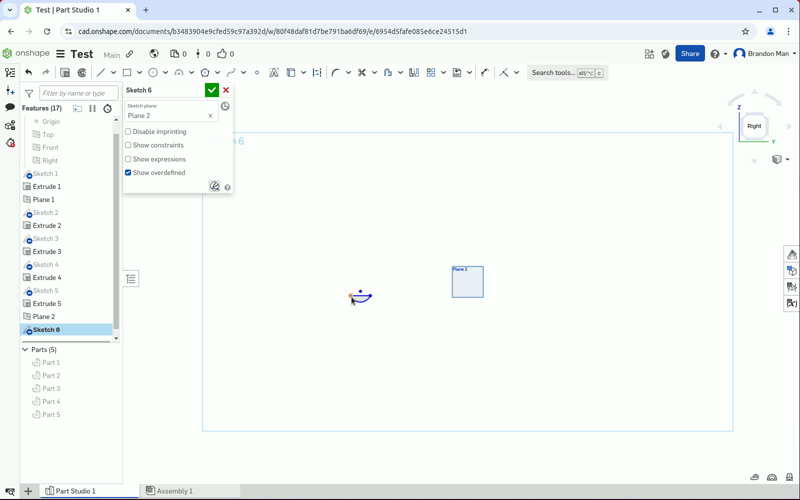
scroll(6)
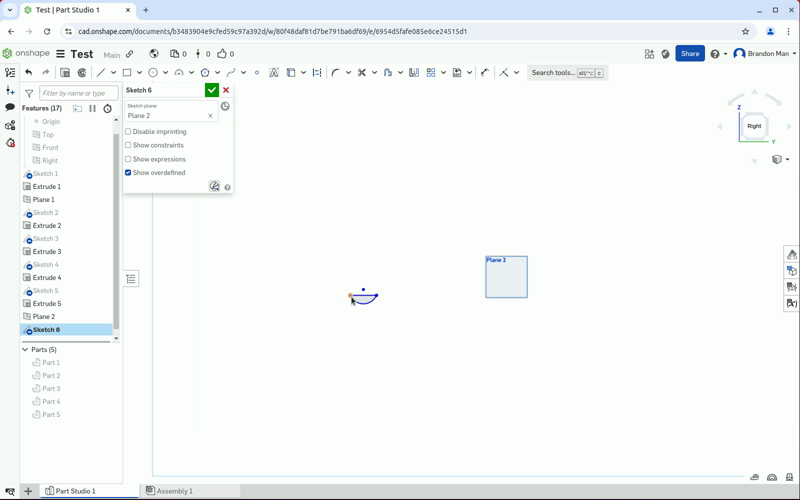
scroll(6)
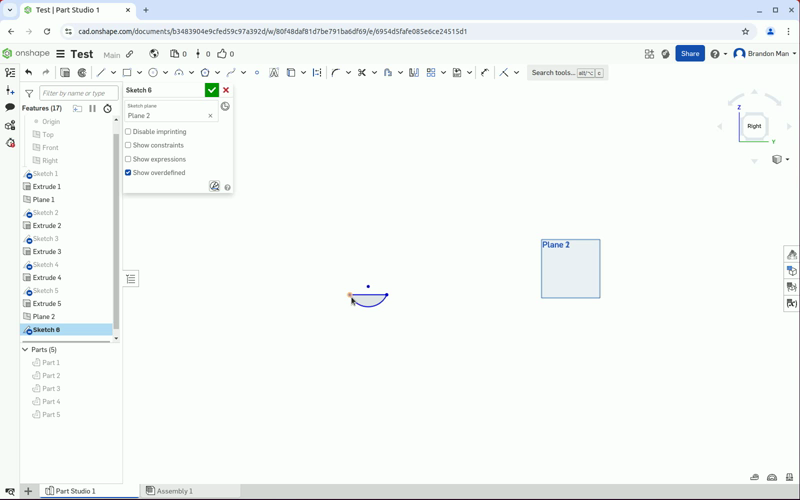
scroll(6)
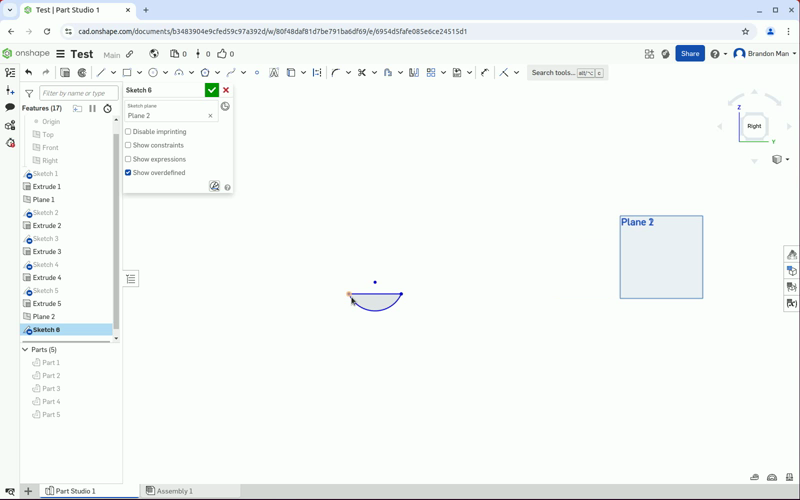
scroll(6)
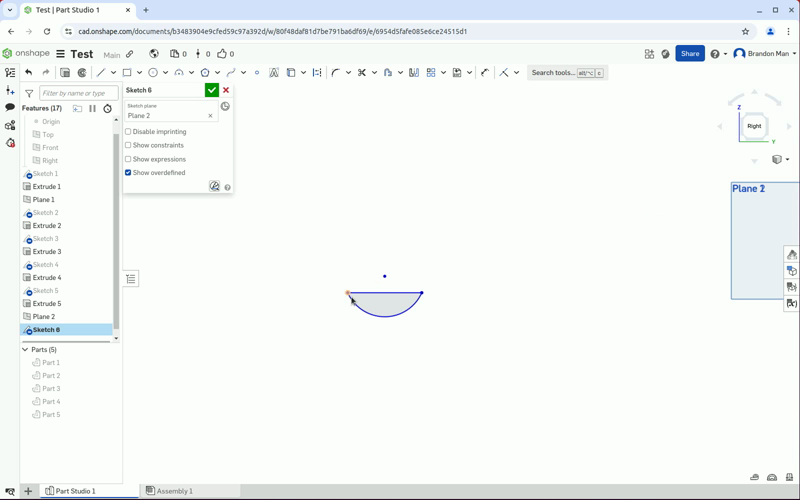
scroll(6)
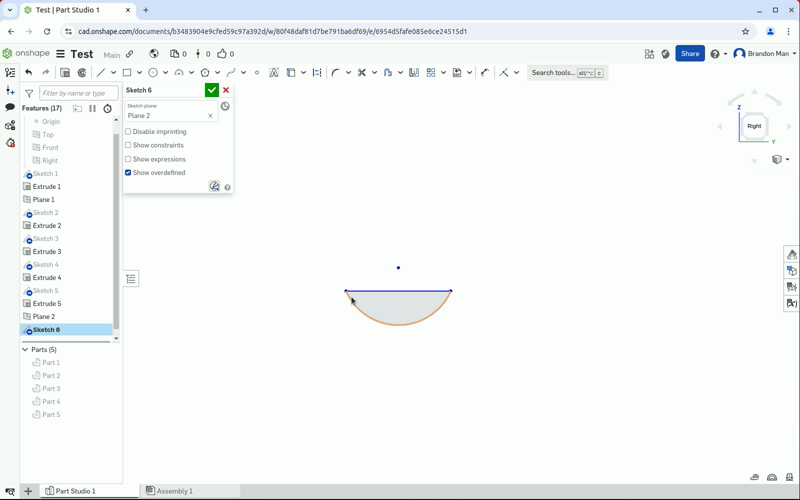
scroll(6)
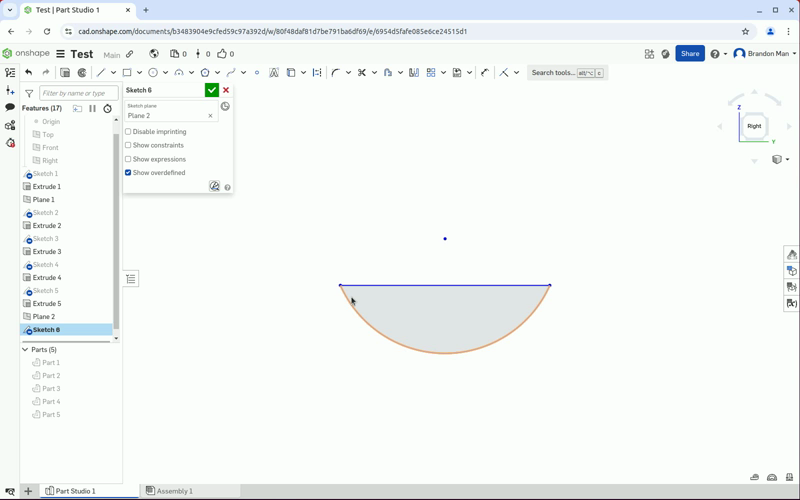
click(351, 296)
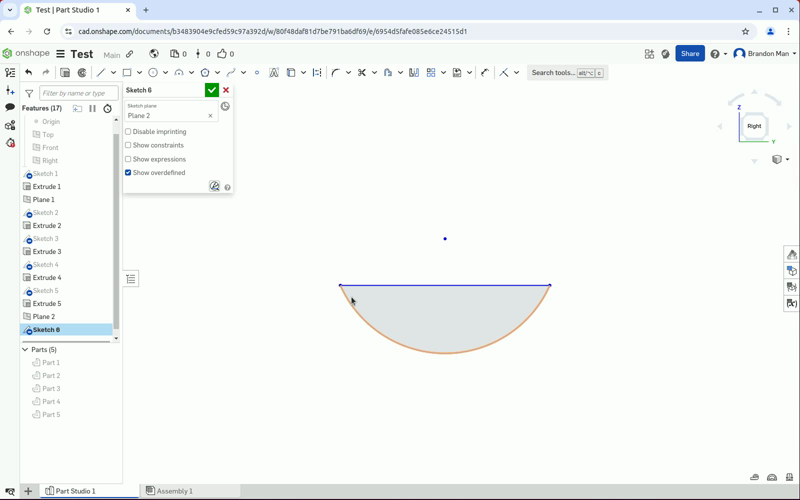
scroll(-6)
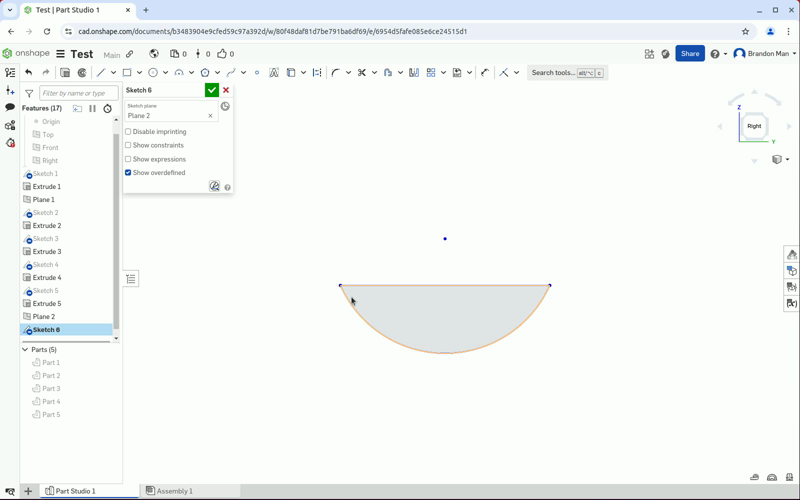
scroll(-6)
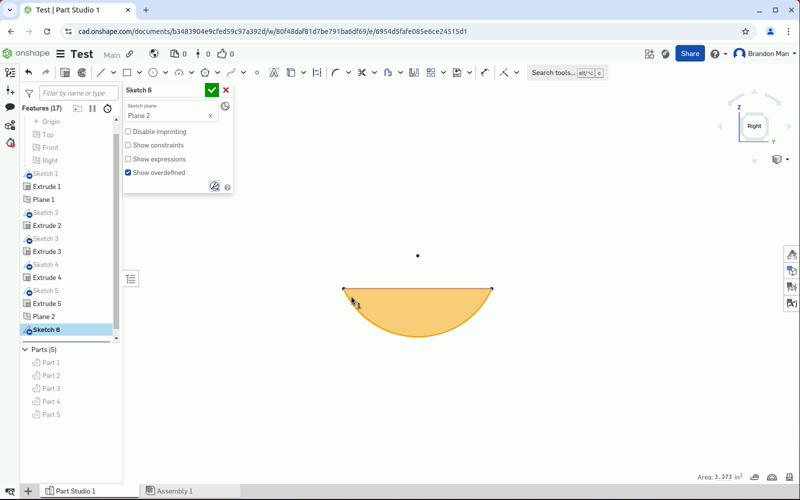
scroll(-6)
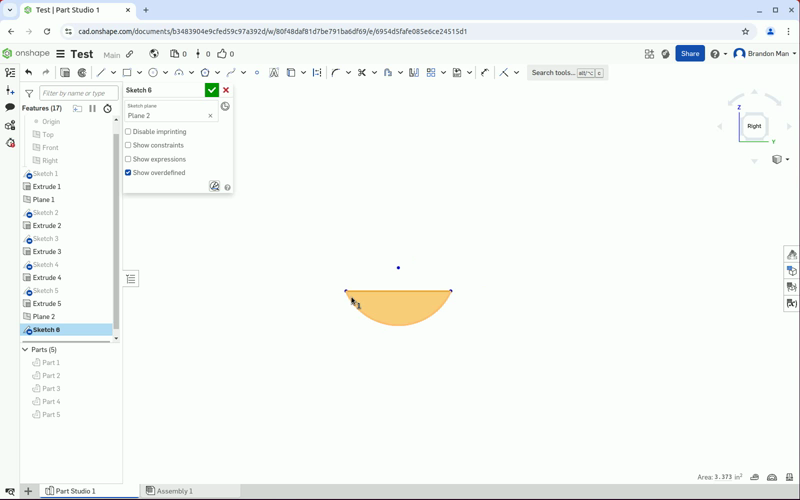
scroll(-6)
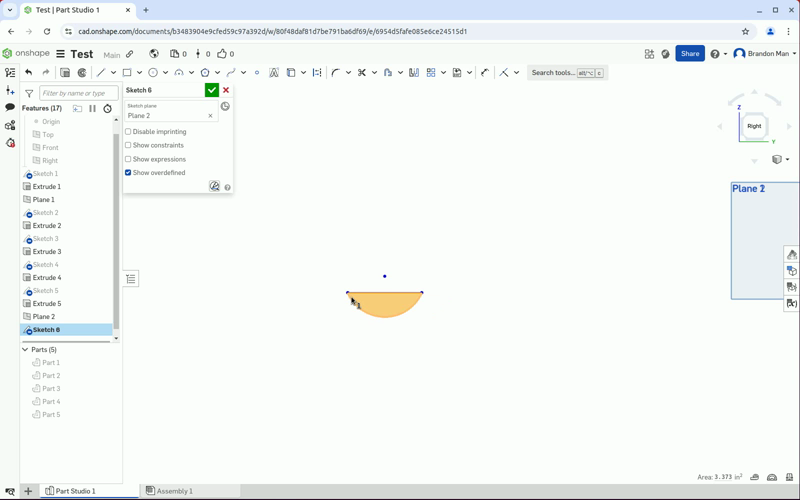
scroll(-6)
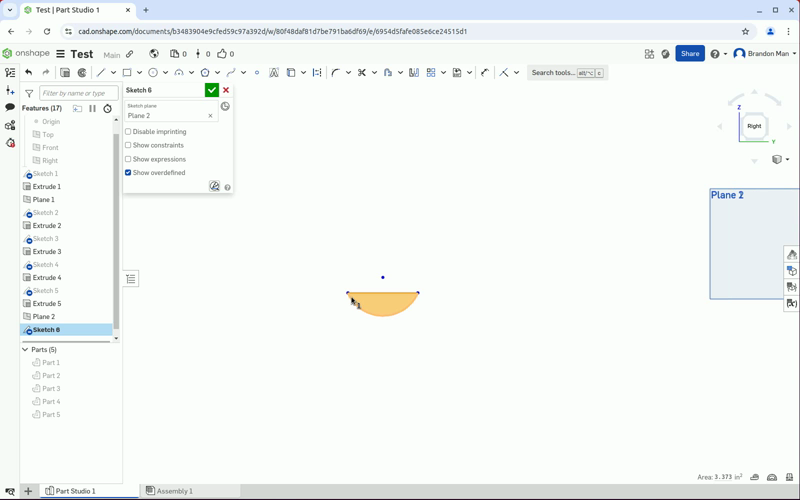
scroll(-6)
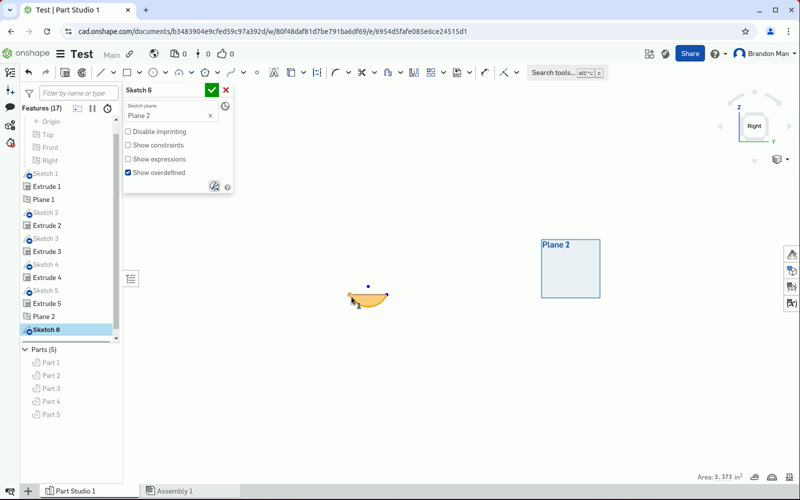
scroll(-6)
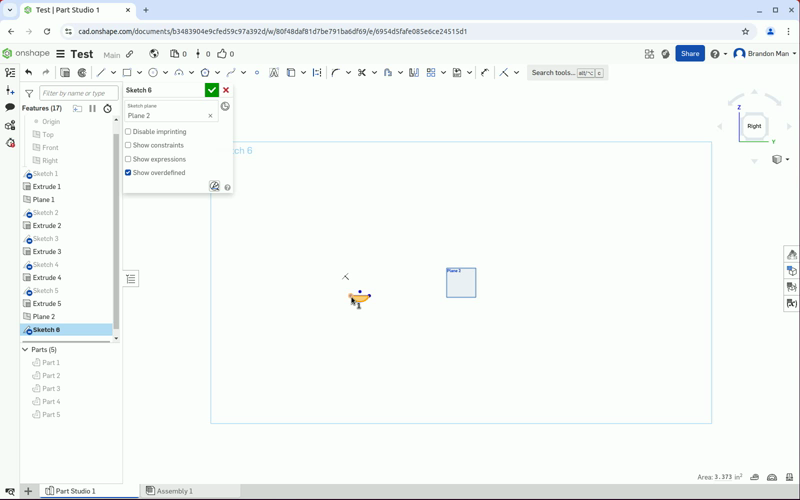
mouse_move(73, 352)
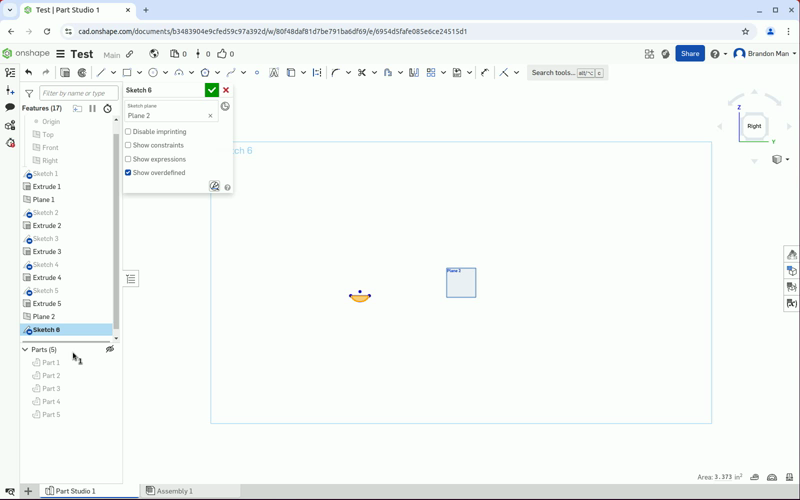
key(shift+y)
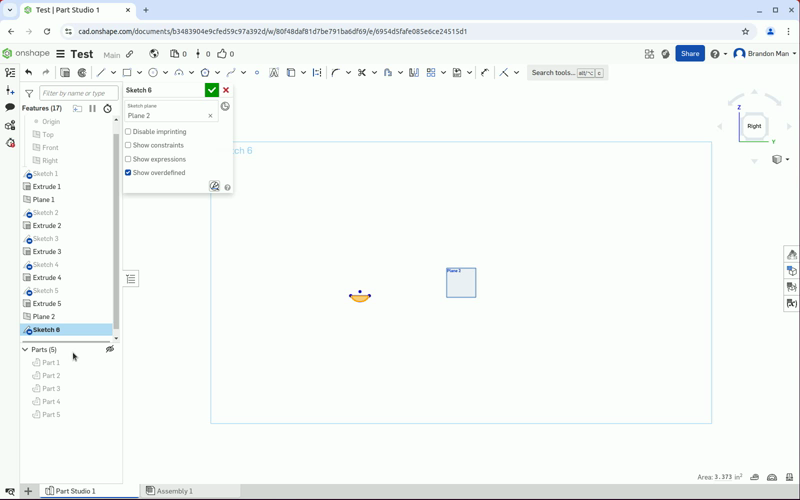
key(shift+e)
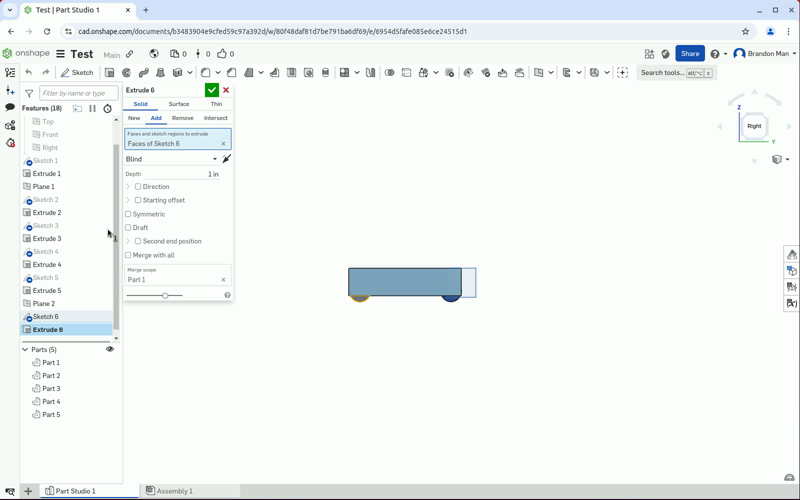
mouse_move(143, 106)
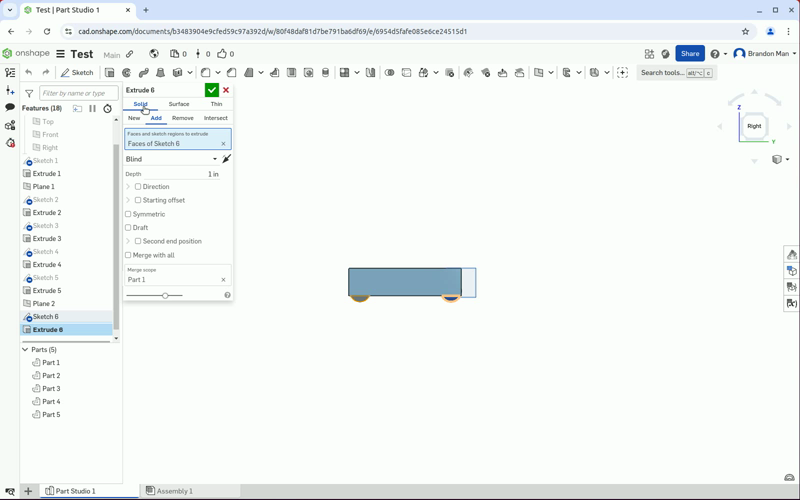
click(143, 106)
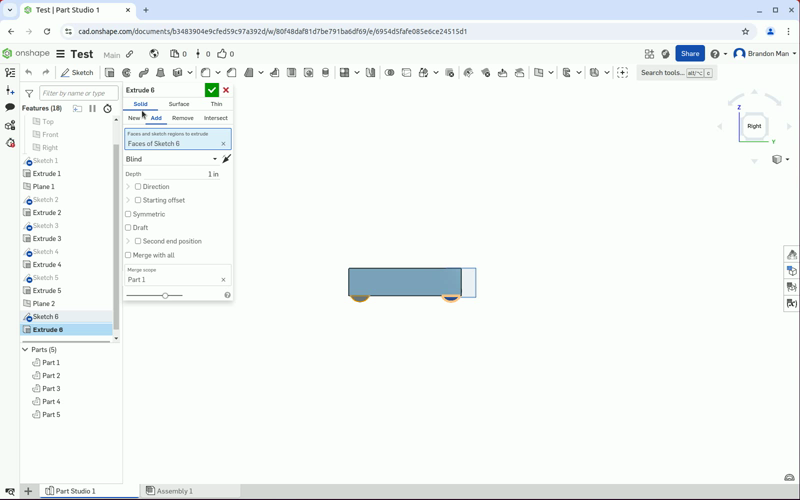
mouse_move(137, 120)
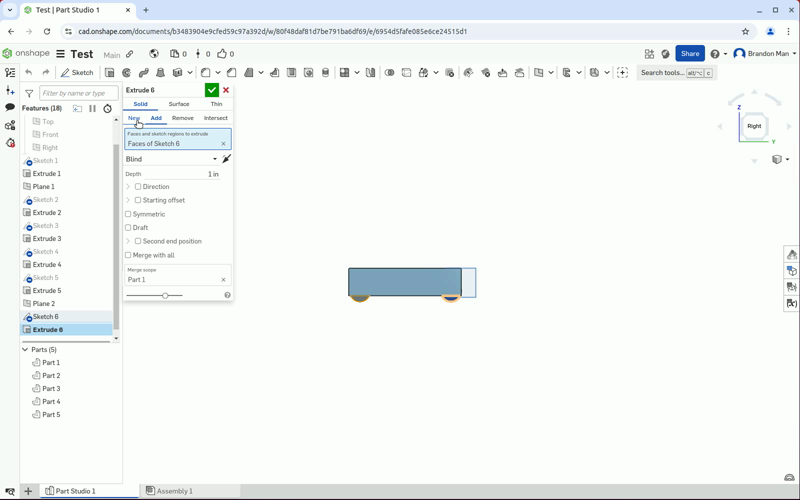
click(137, 120)
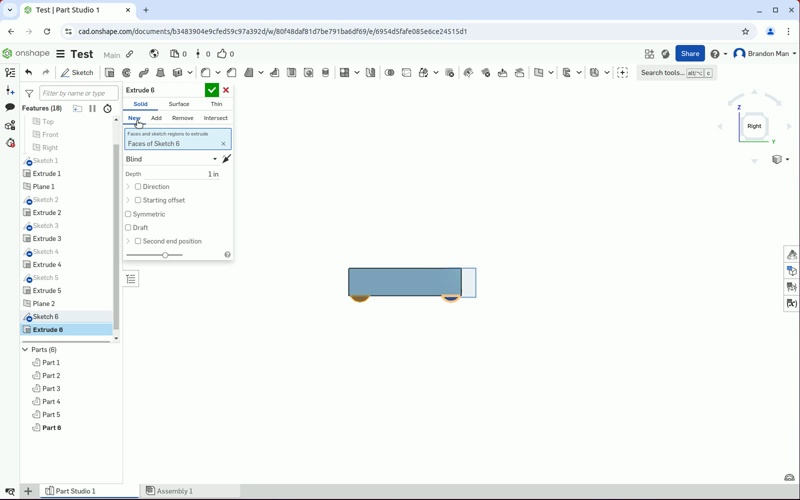
key(tab, 4)
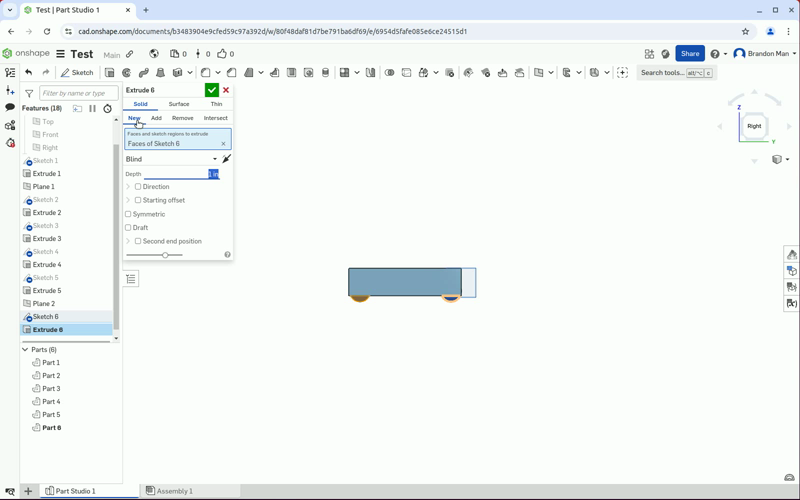
text(2.889)
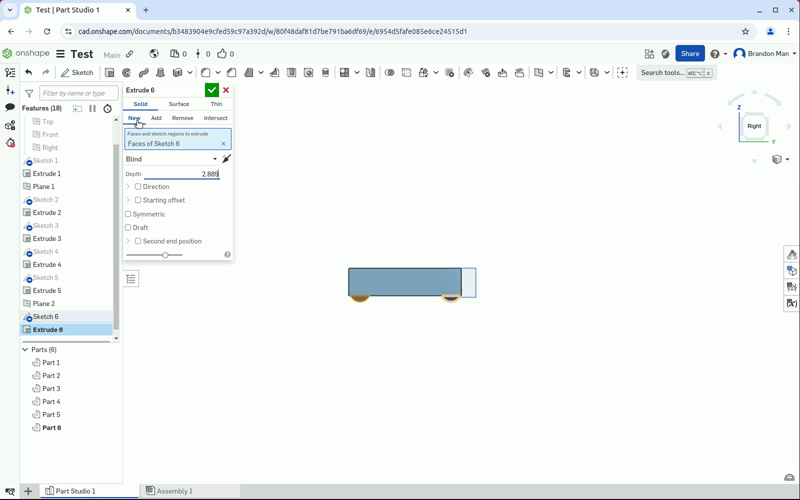
key(enter)
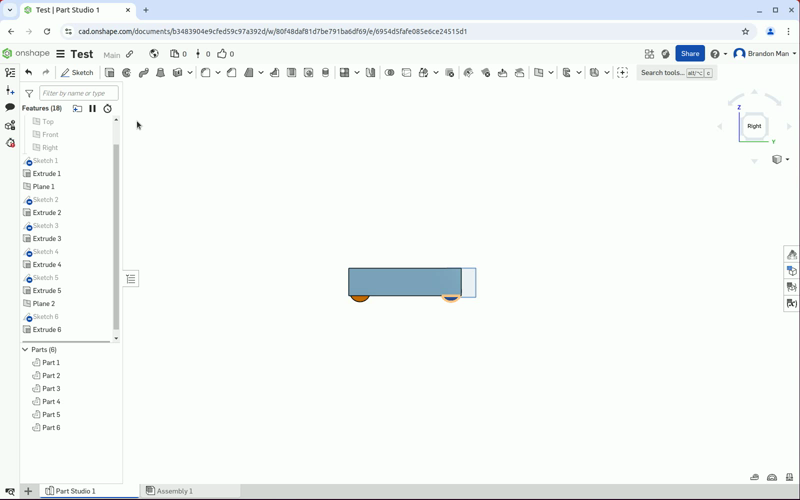
key(shift+h)
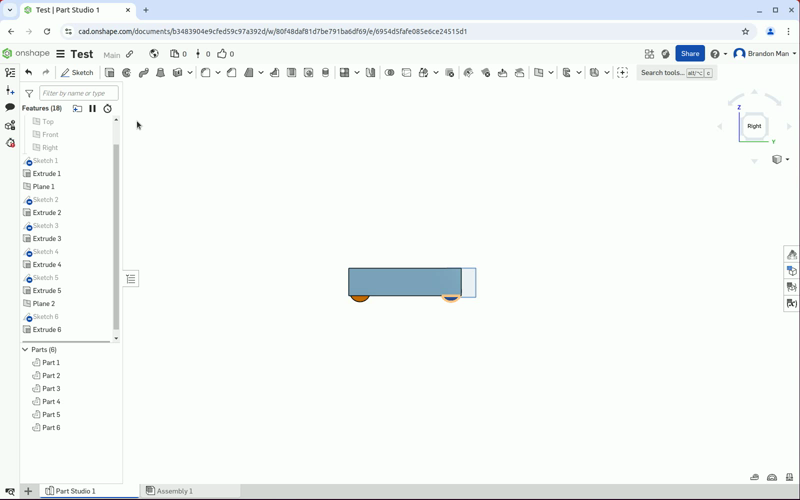
key(shift+h)
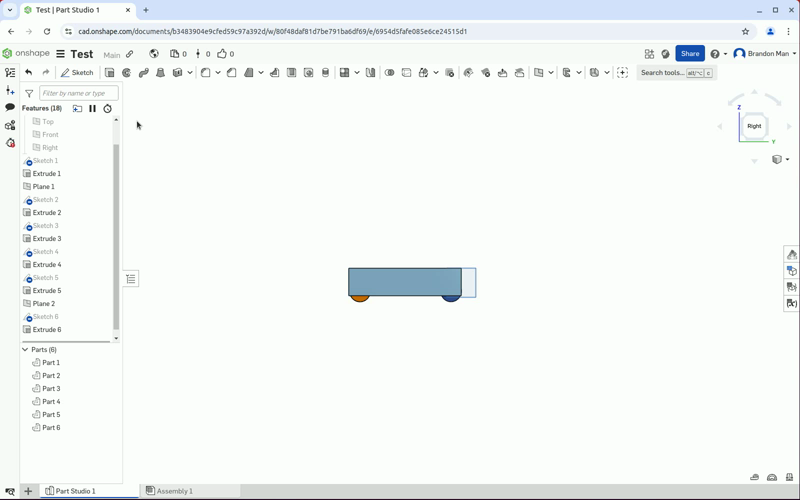
mouse_move(69, 163)
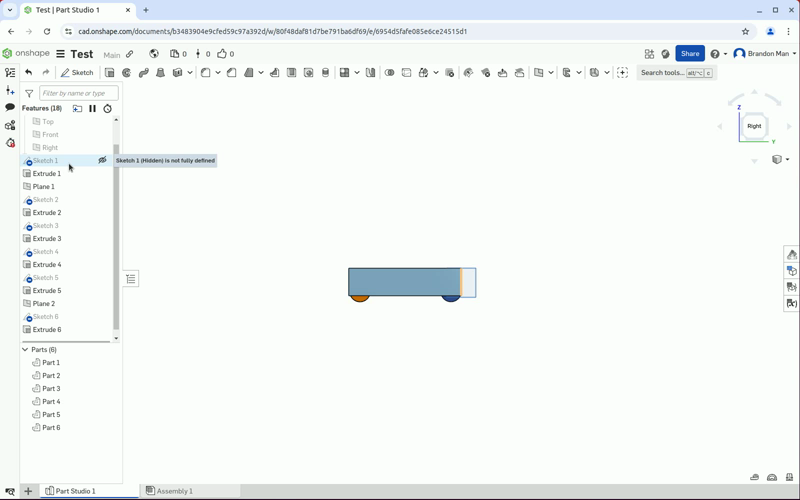
click(69, 163)
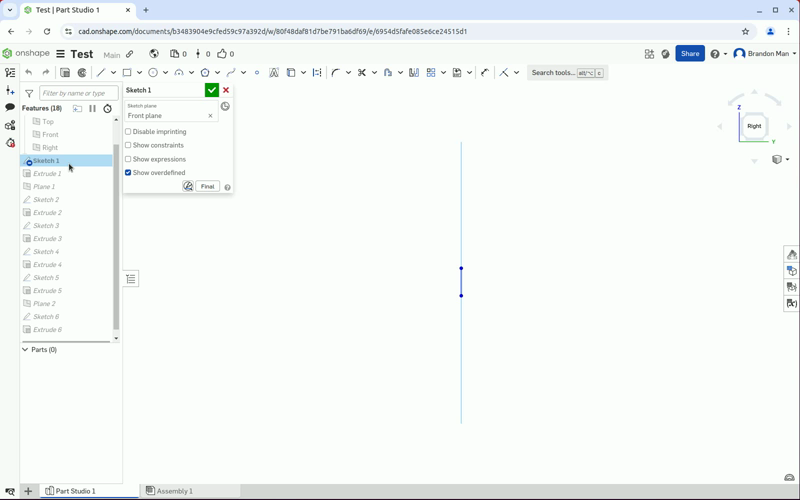
mouse_move(229, 92)
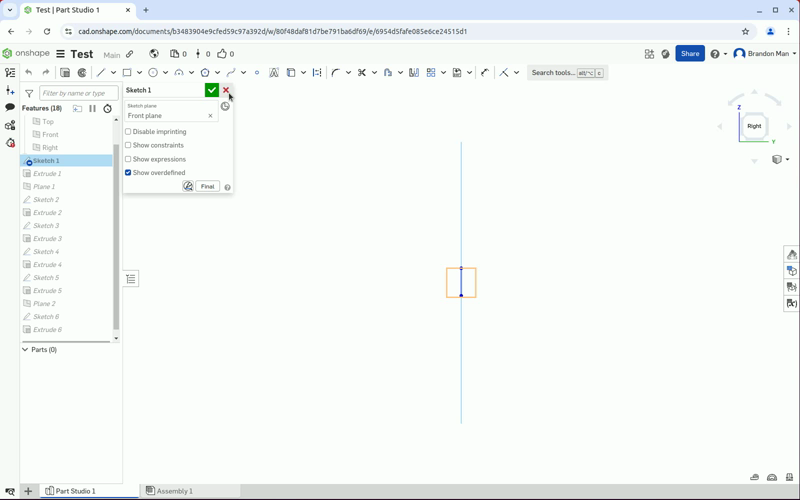
click(229, 92)
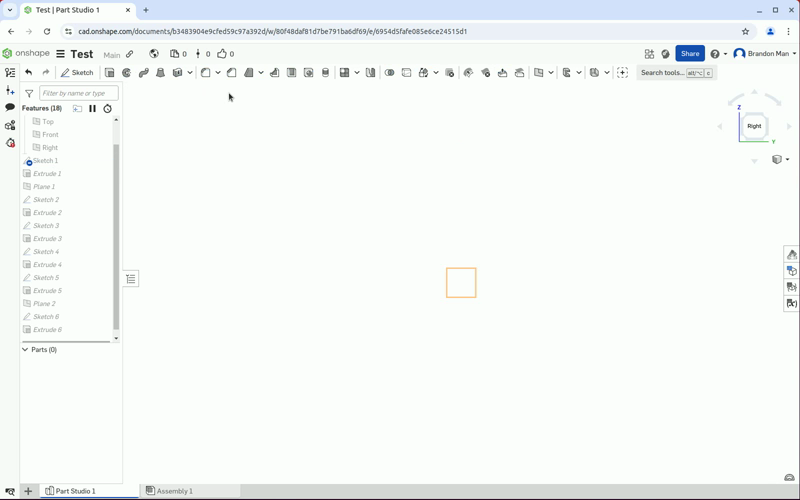
key(shift+s)
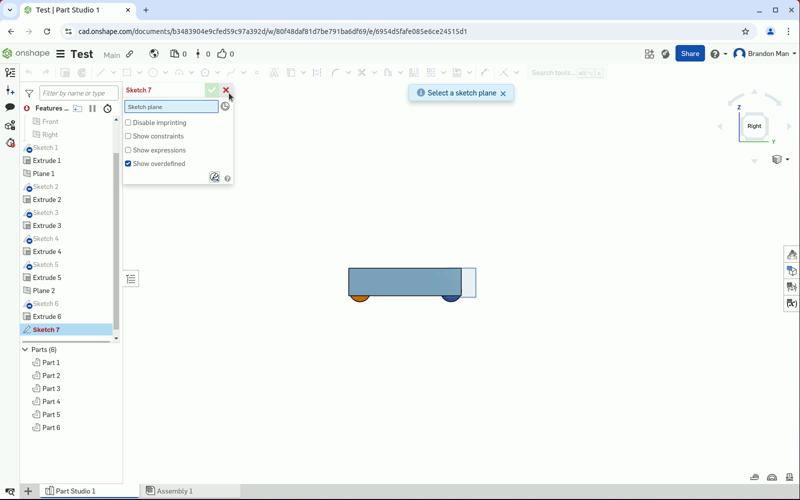
mouse_move(69, 293)
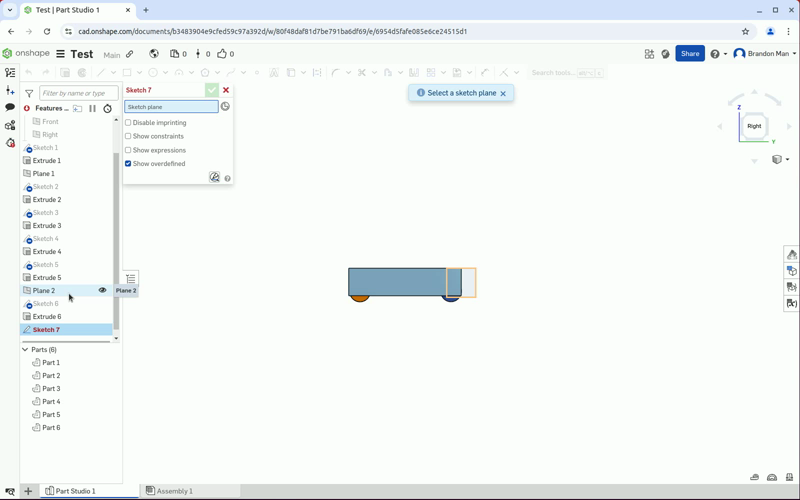
click(69, 293)
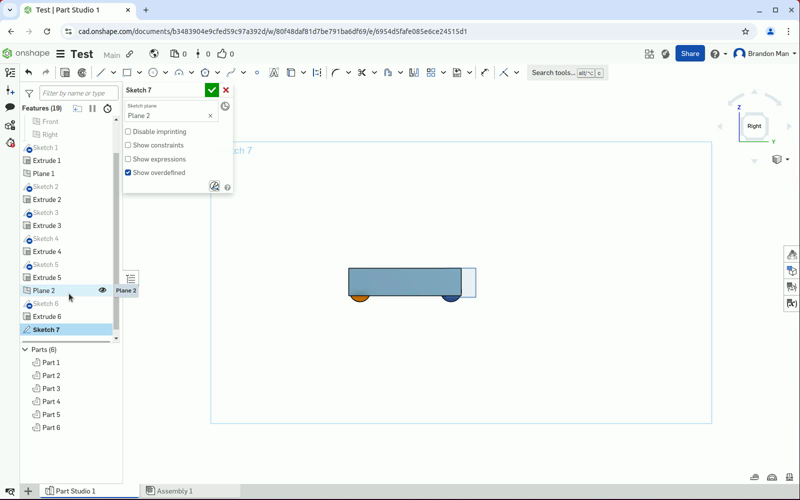
mouse_move(73, 352)
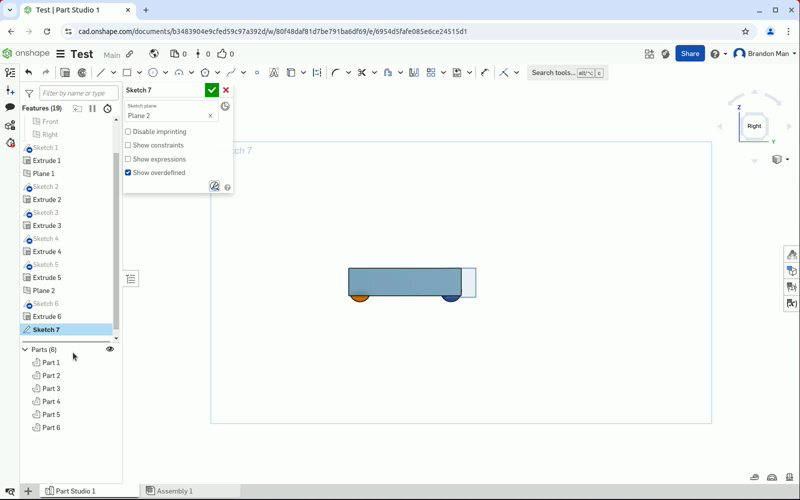
key(y)
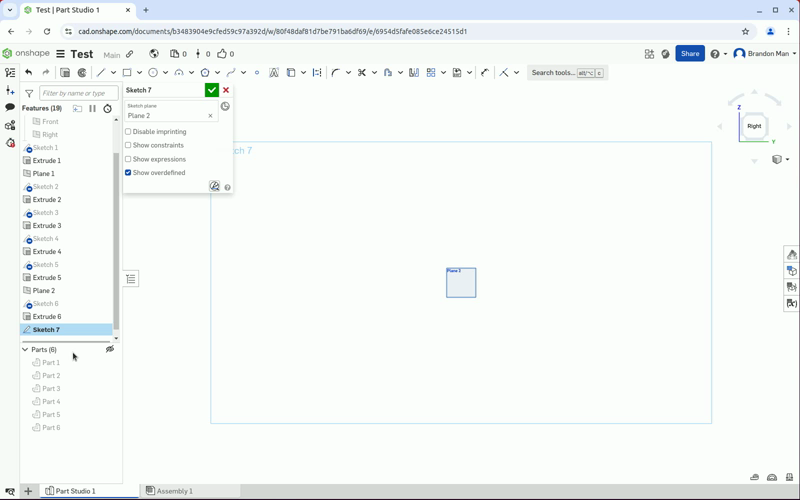
key(a)
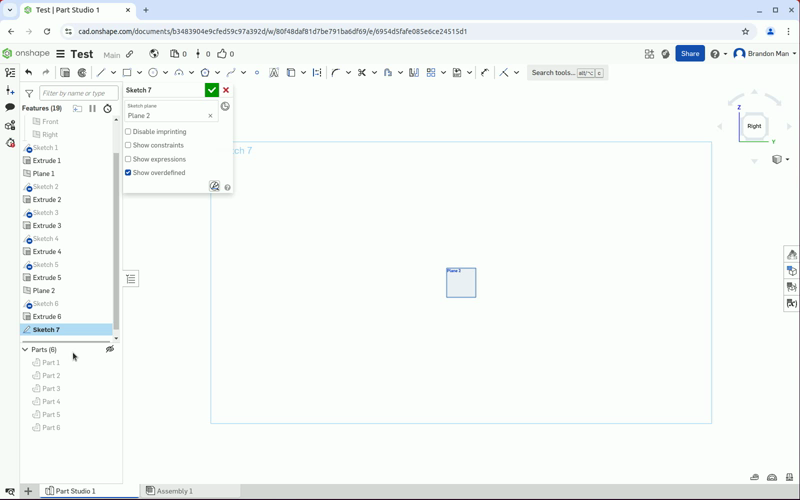
key_down(shift)
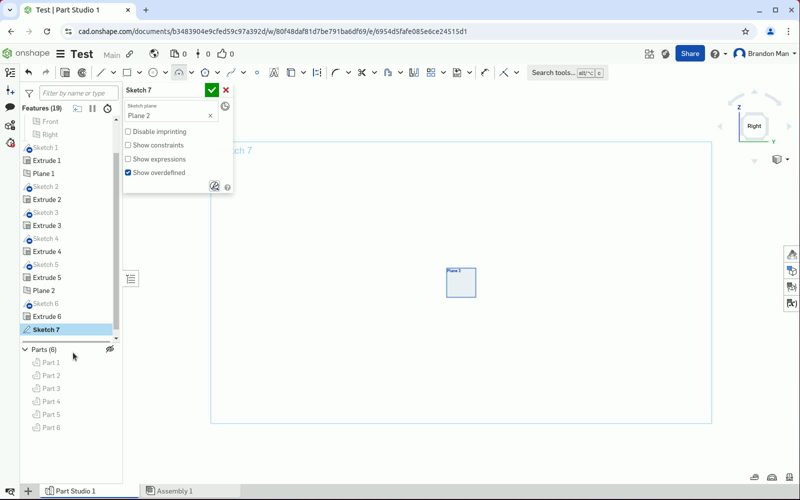
mouse_move(441, 295)
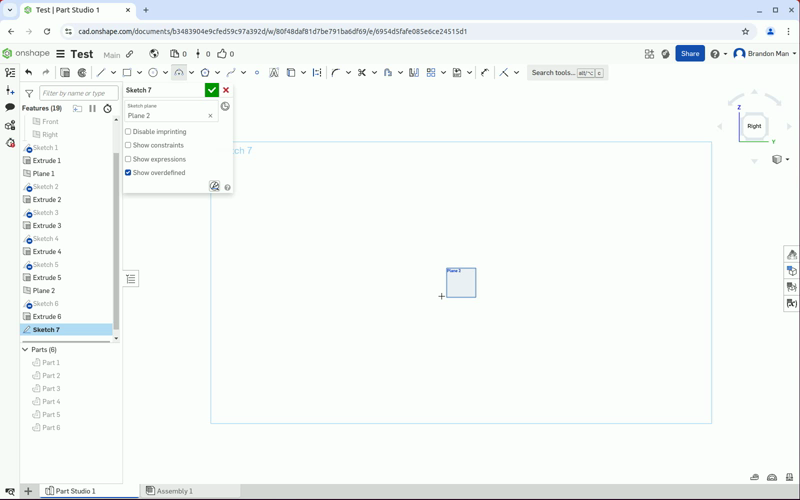
click(441, 295)
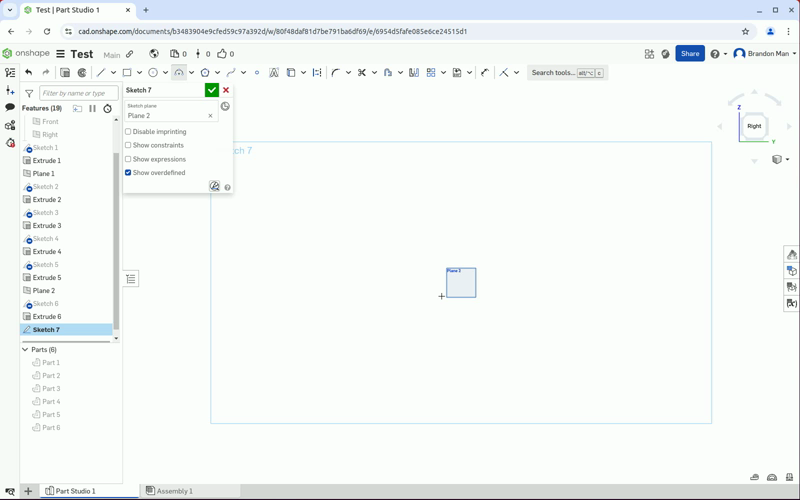
key_up(shift)
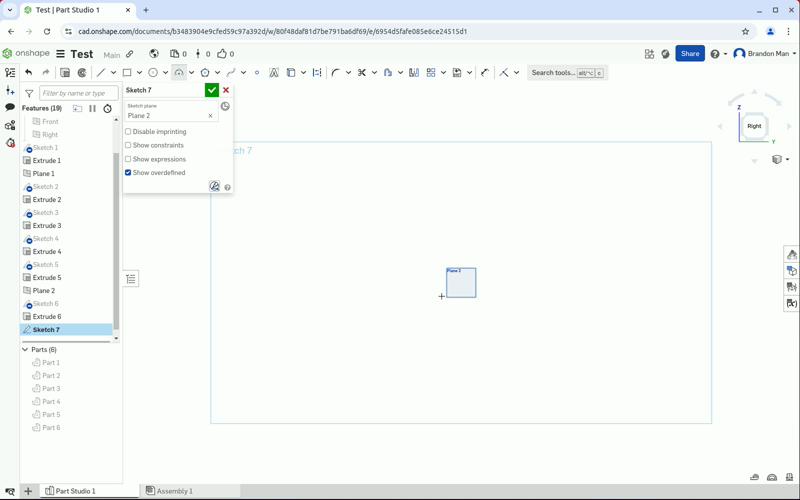
key_down(shift)
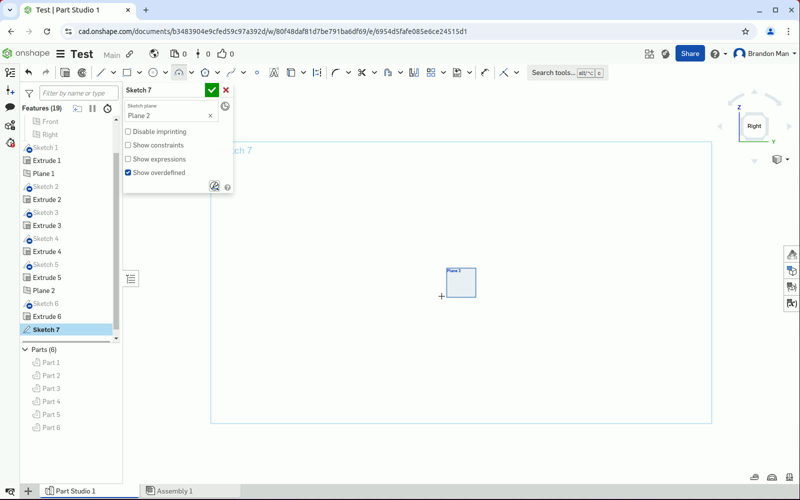
mouse_move(460, 295)
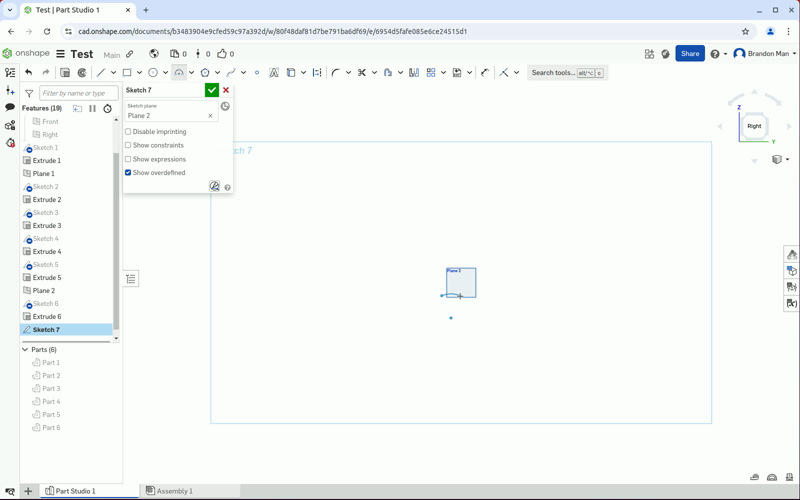
click(460, 295)
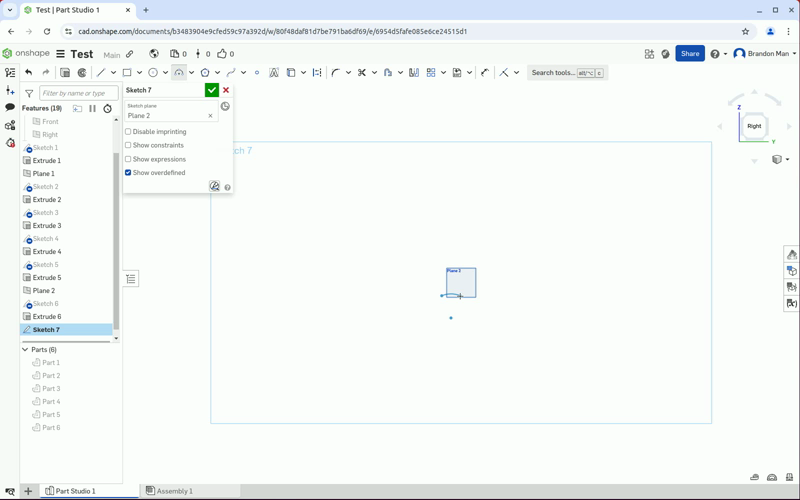
mouse_move(451, 301)
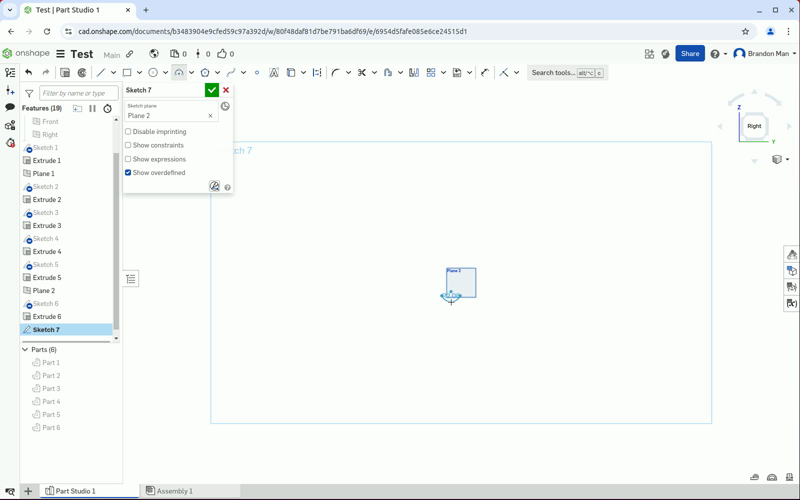
click(451, 301)
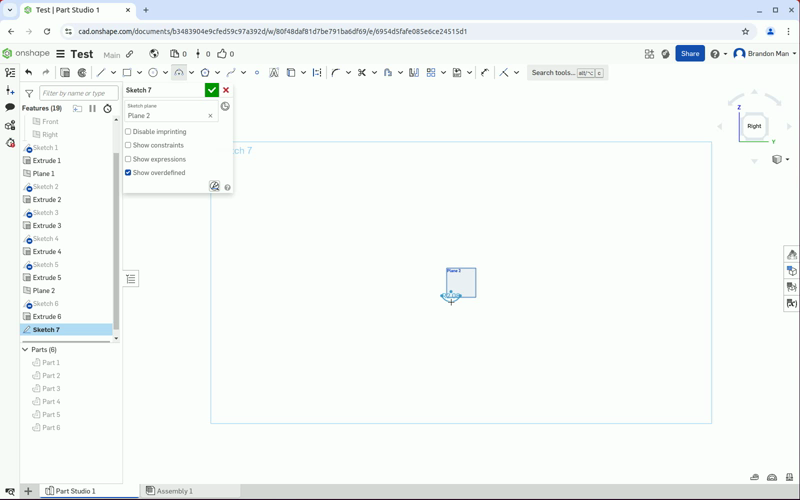
key_up(shift)
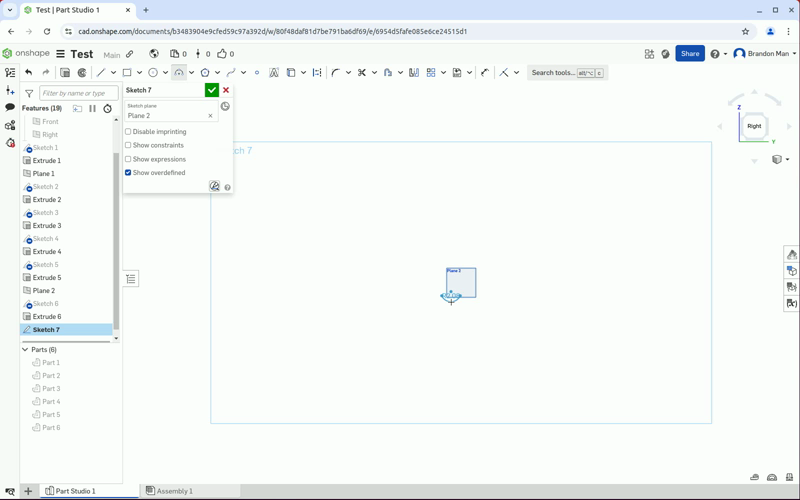
key(esc)
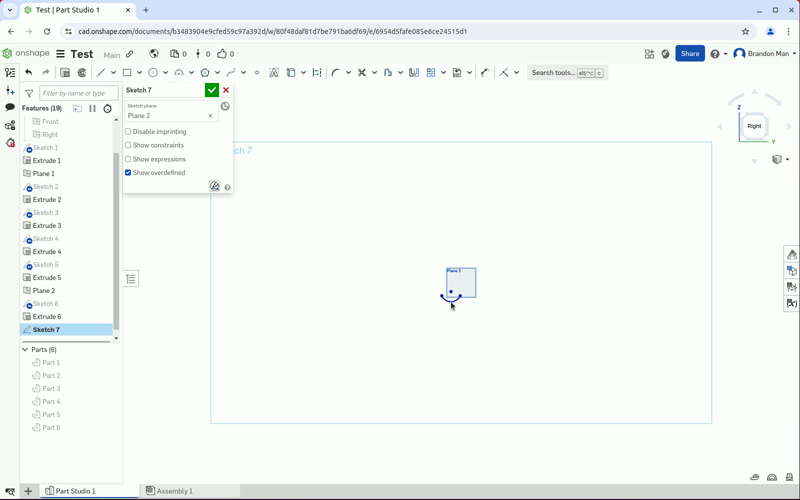
key(l)
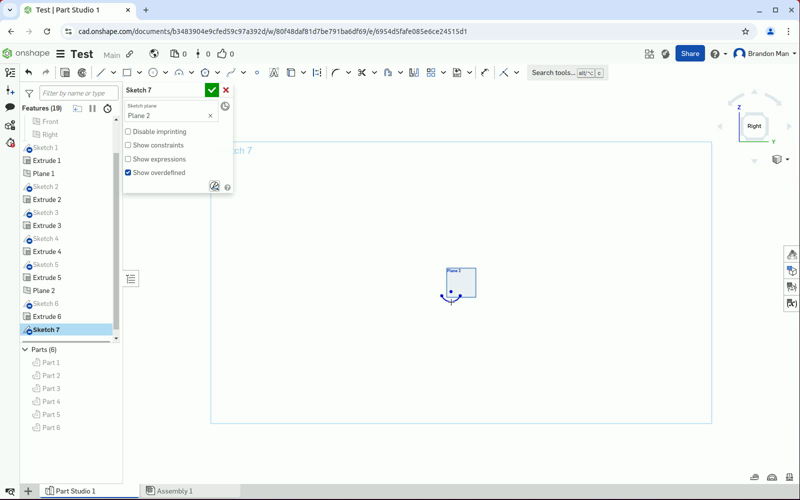
mouse_move(460, 295)
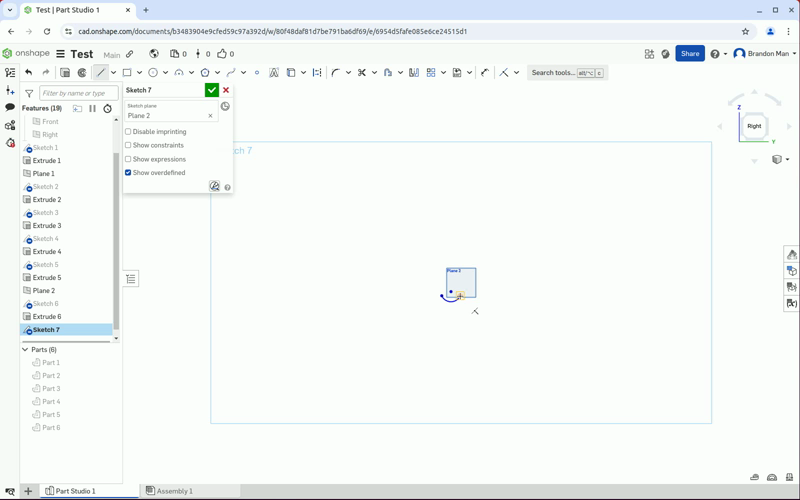
click(460, 295)
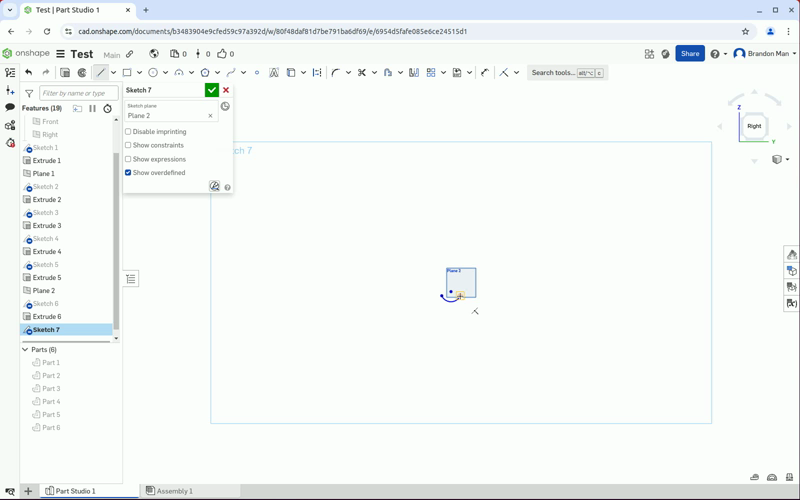
mouse_move(490, 295)
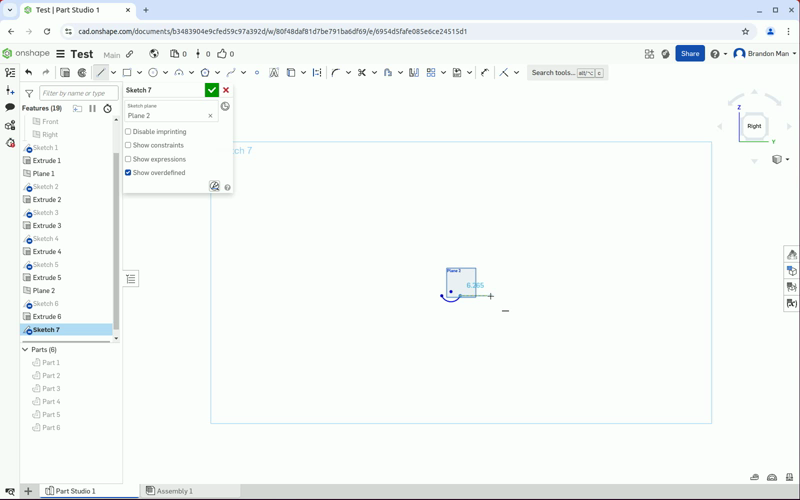
key_down(shift)
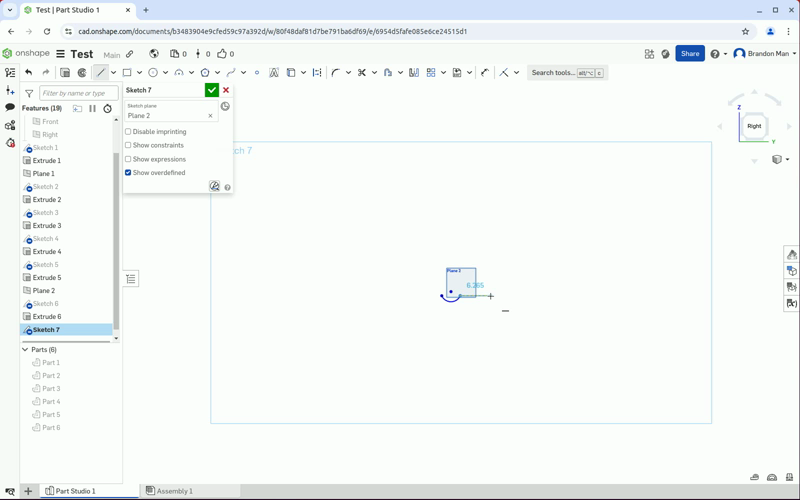
mouse_move(441, 295)
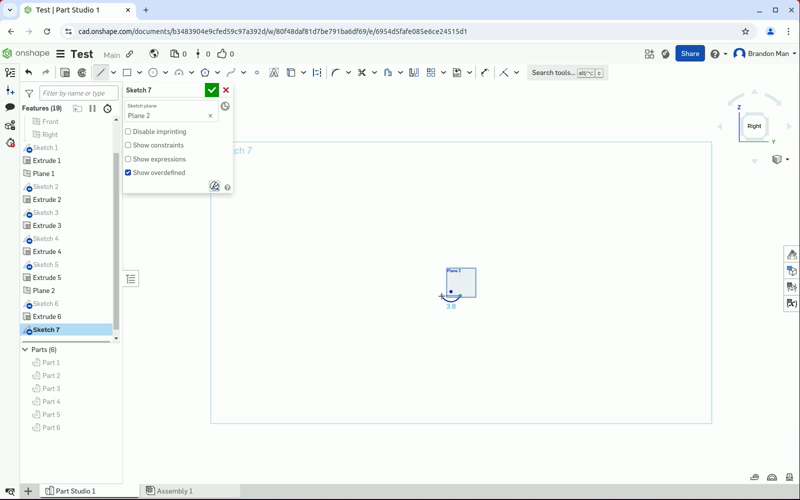
key_up(shift)
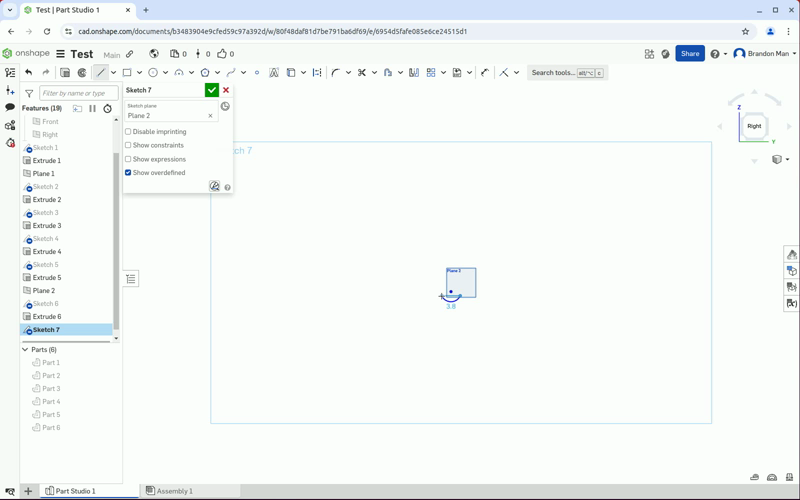
click(441, 295)
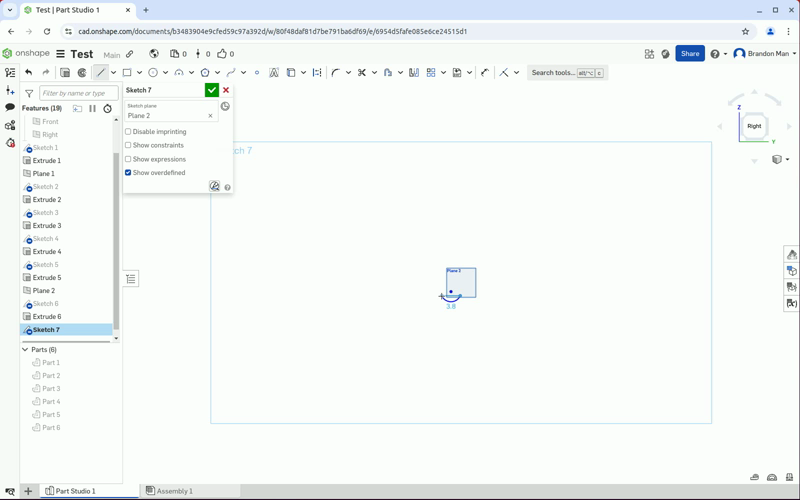
key(esc)
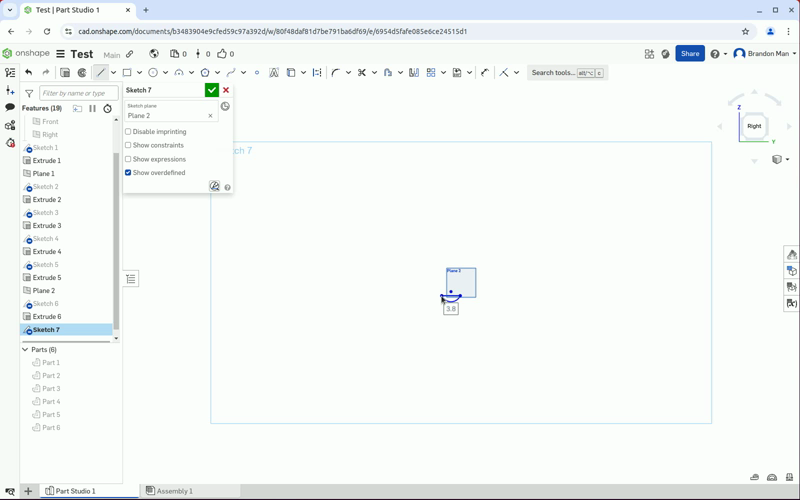
mouse_move(452, 300)
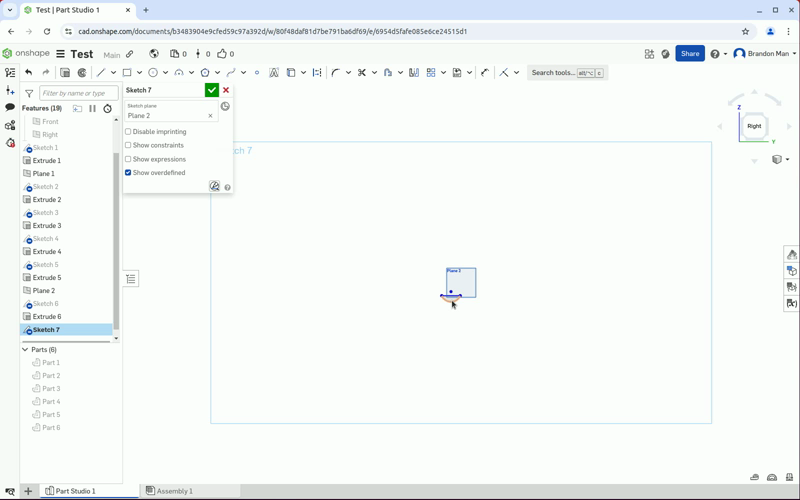
scroll(6)
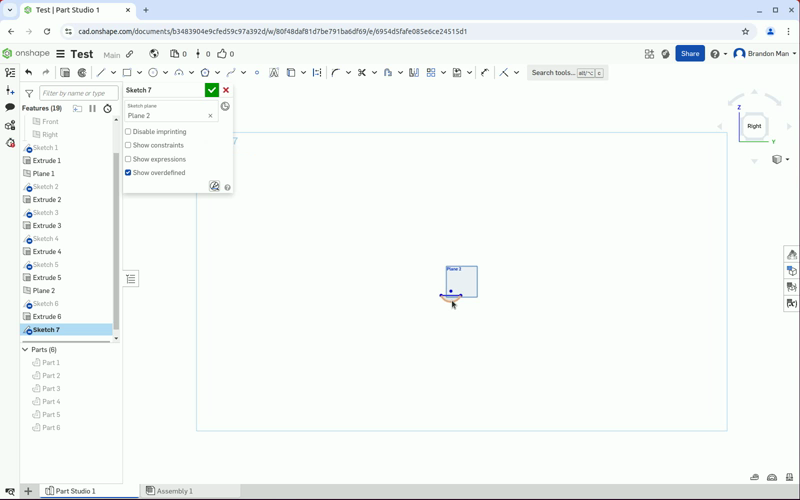
scroll(6)
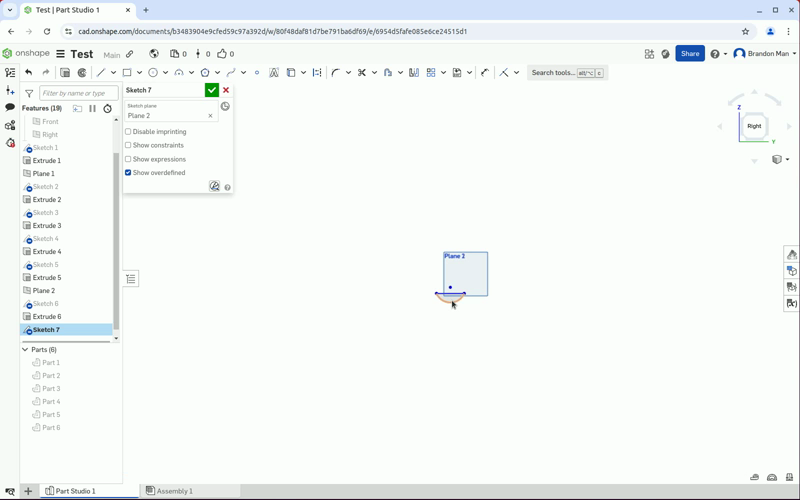
scroll(6)
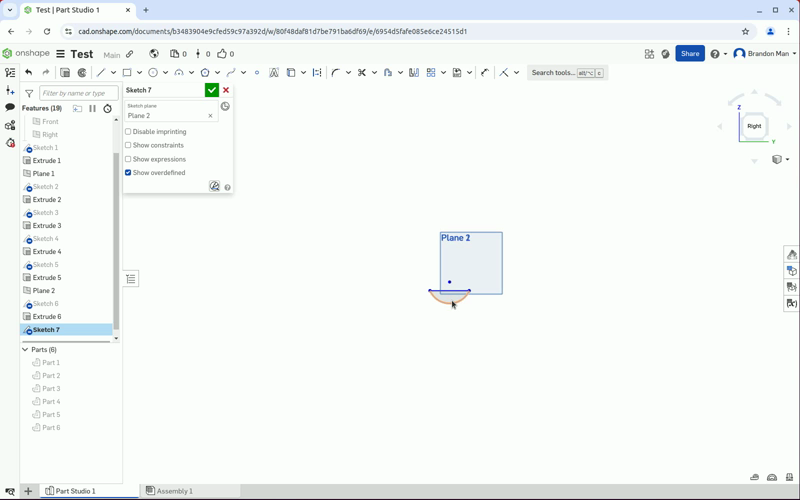
scroll(6)
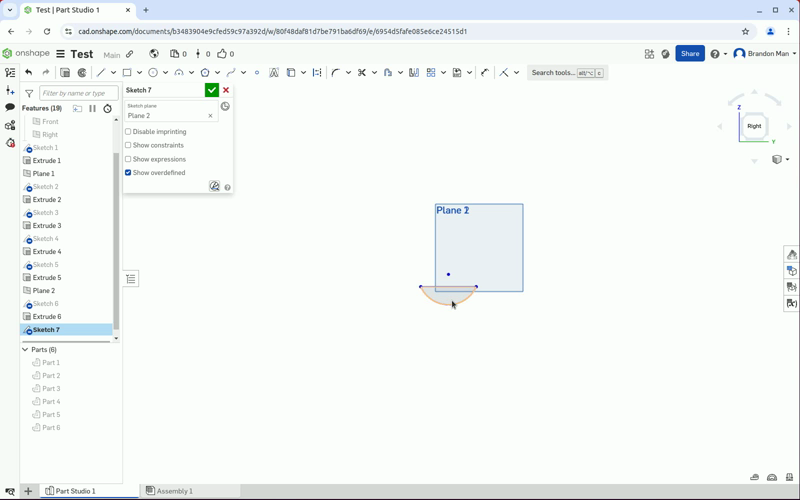
scroll(6)
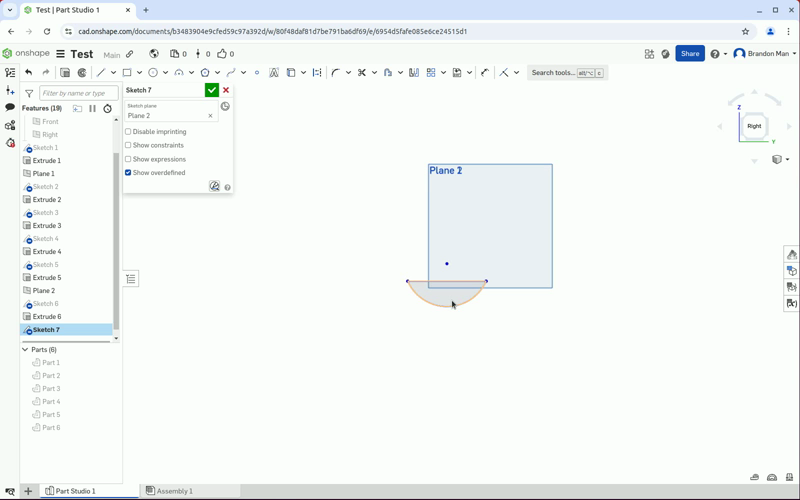
scroll(6)
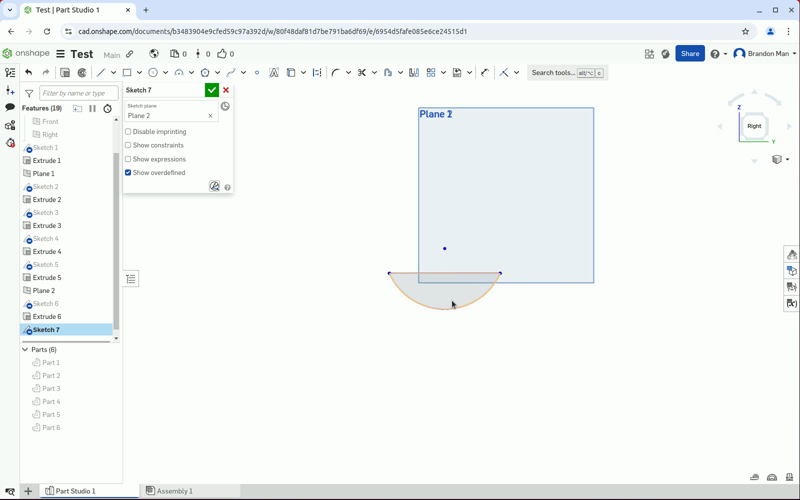
scroll(6)
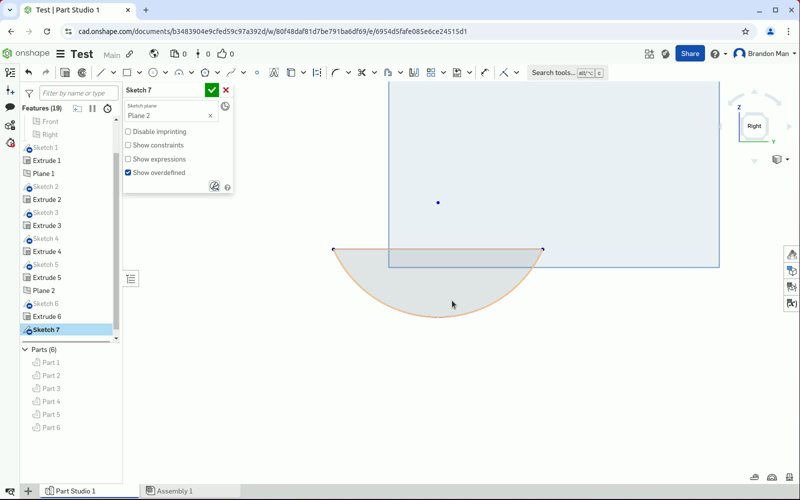
click(452, 300)
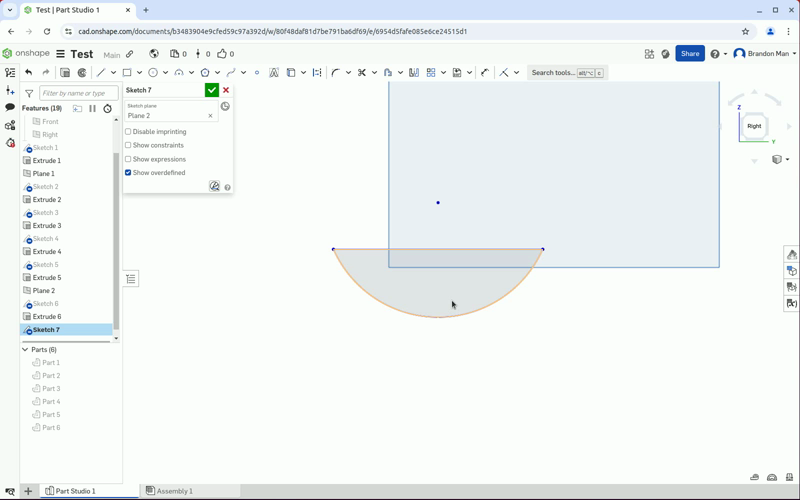
scroll(-6)
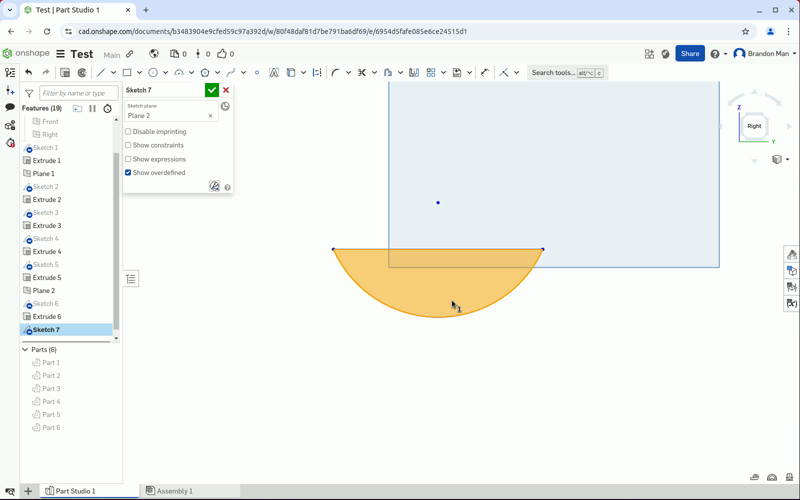
scroll(-6)
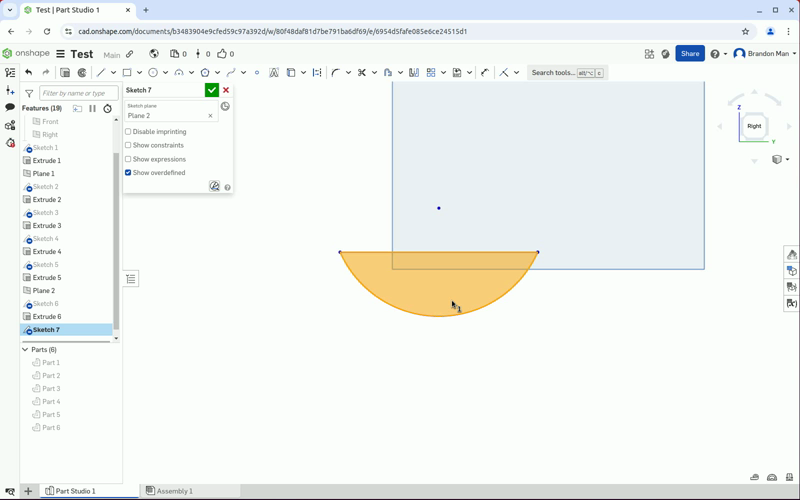
scroll(-6)
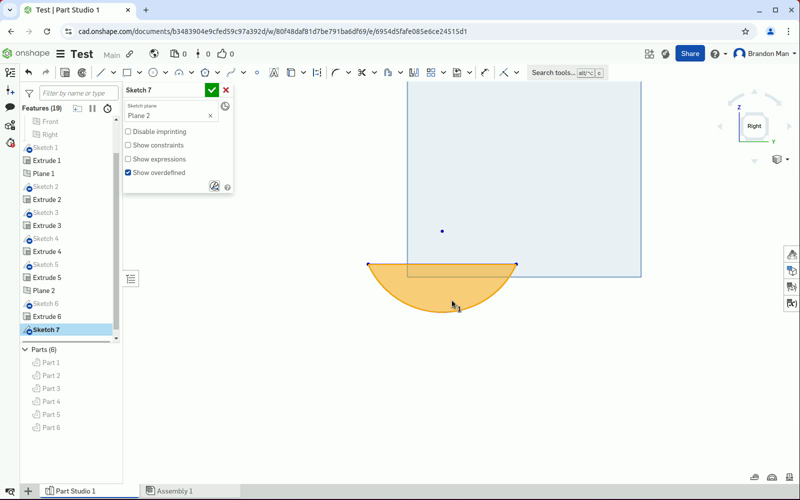
scroll(-6)
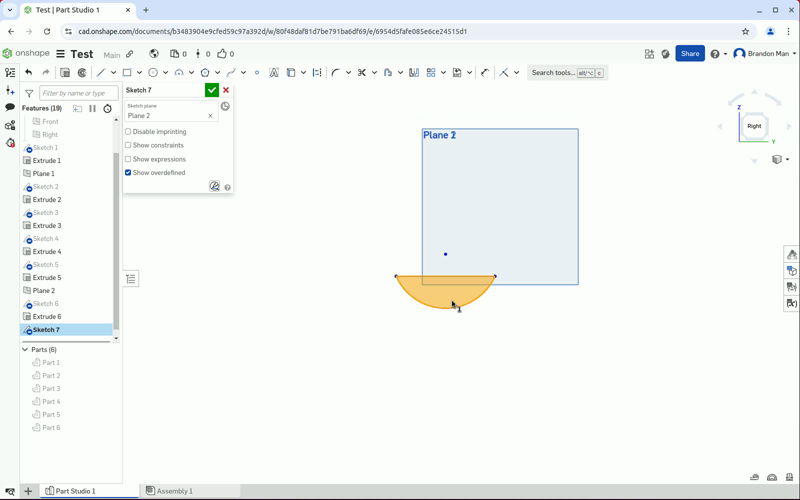
scroll(-6)
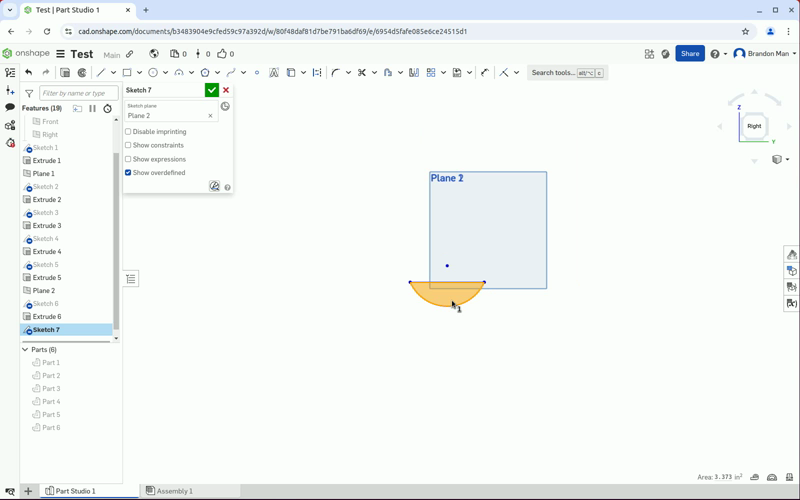
scroll(-6)
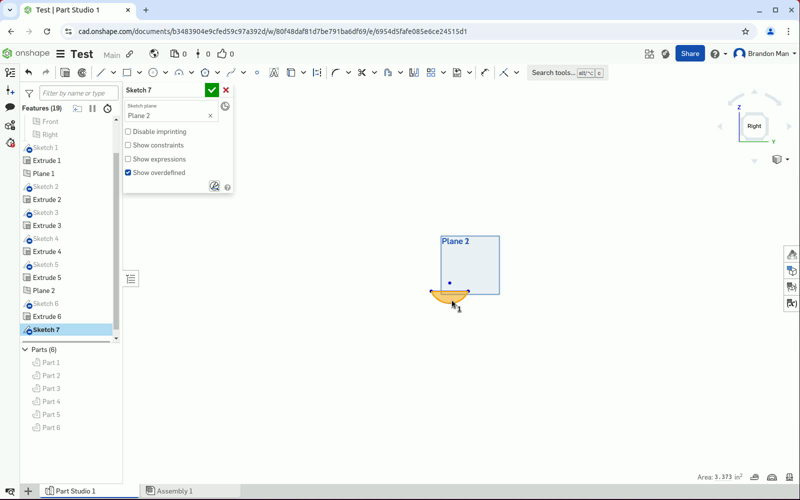
scroll(-6)
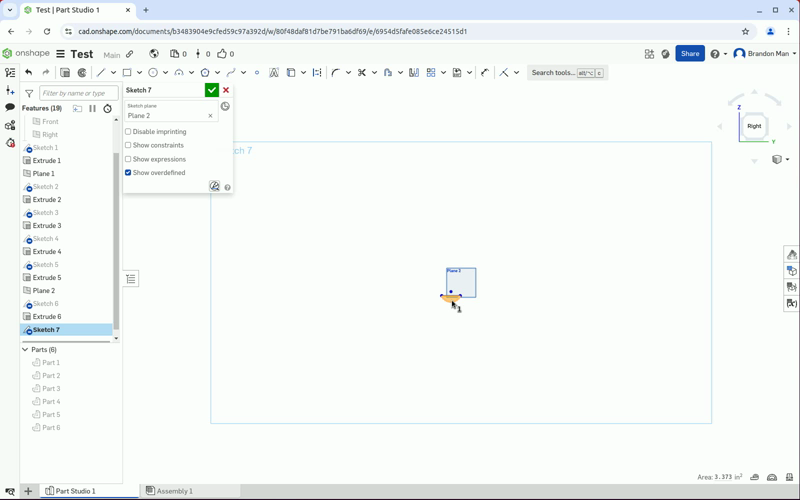
mouse_move(73, 352)
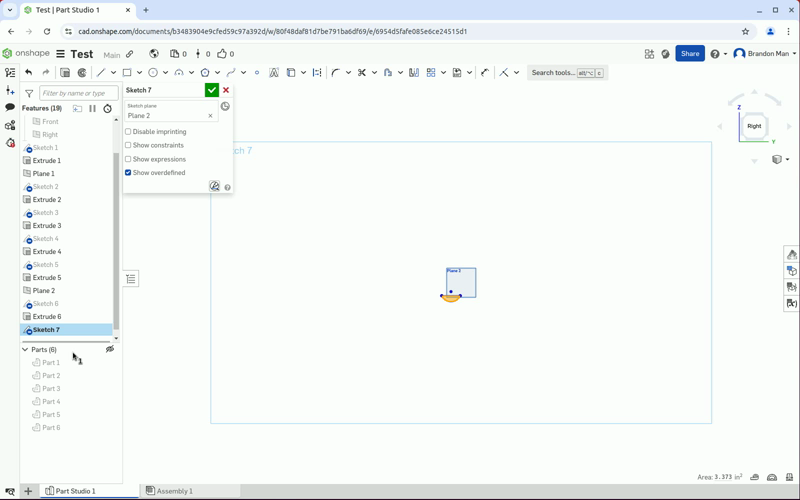
key(shift+y)
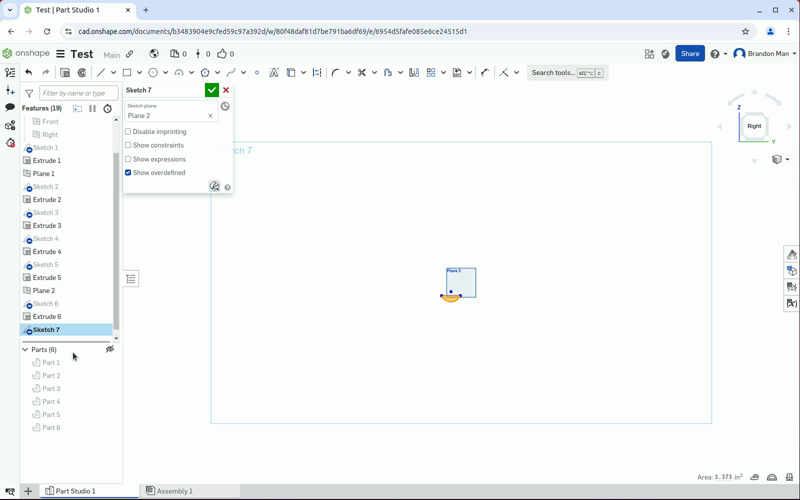
key(shift+e)
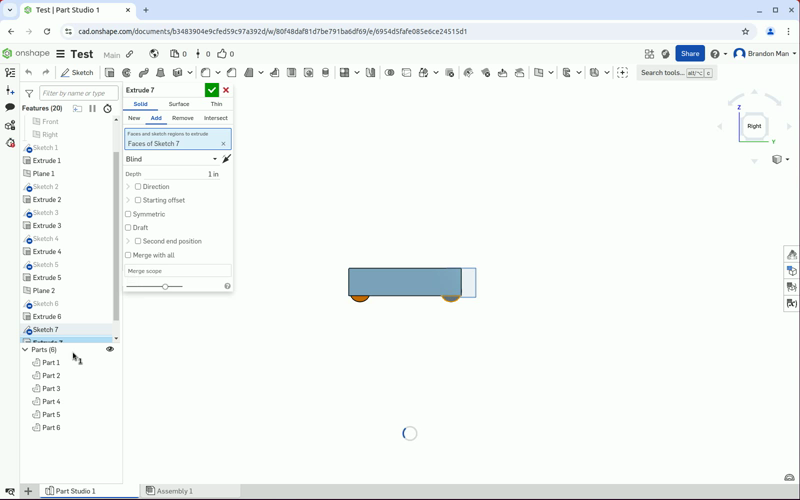
mouse_move(143, 106)
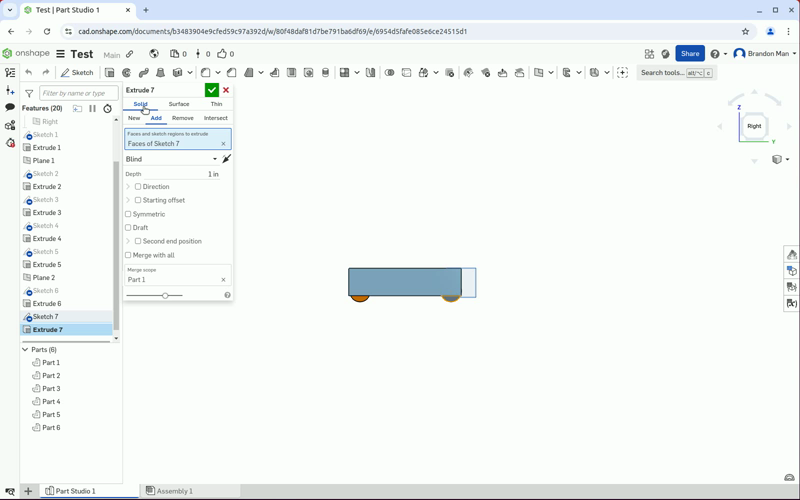
click(143, 106)
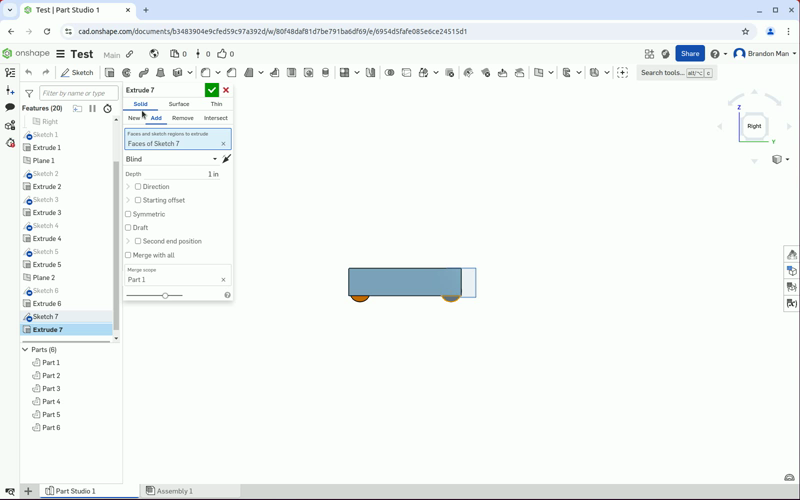
mouse_move(137, 120)
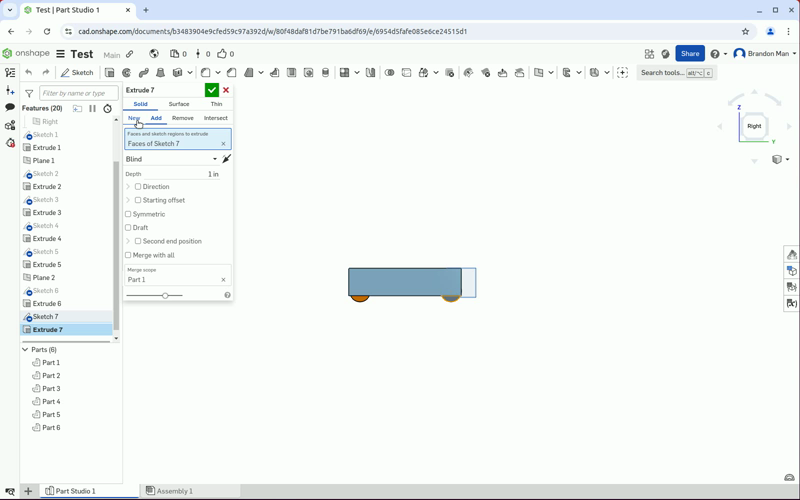
click(137, 120)
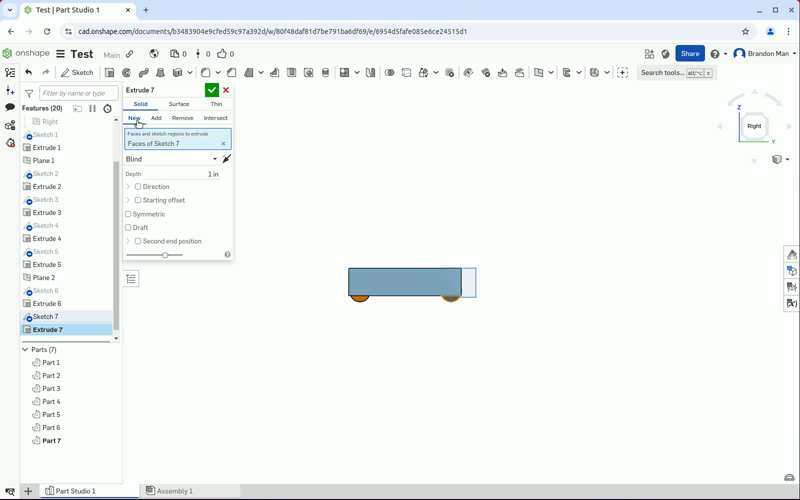
key(tab, 4)
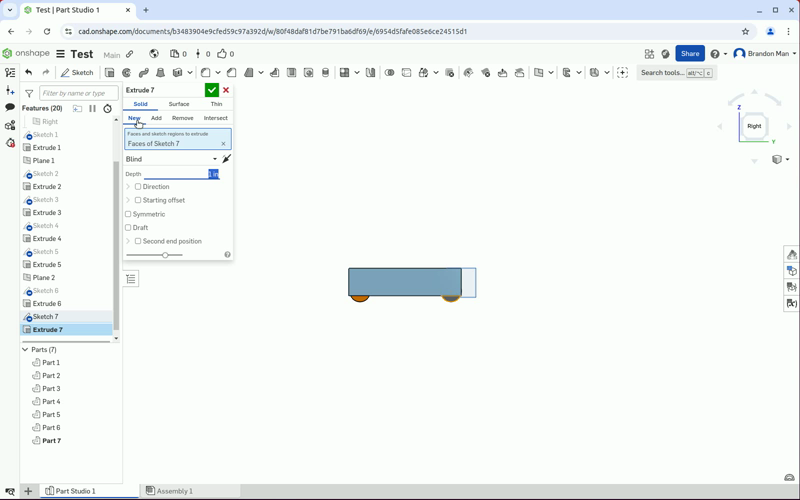
text(2.889)
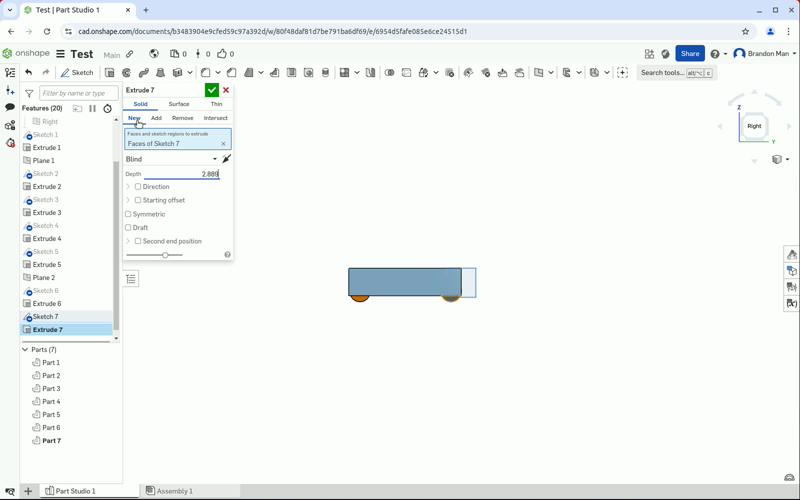
key(enter)
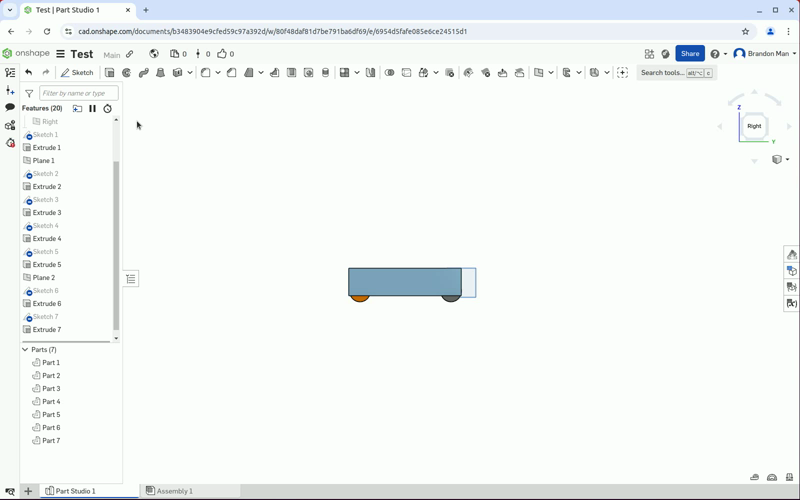
key(shift+h)
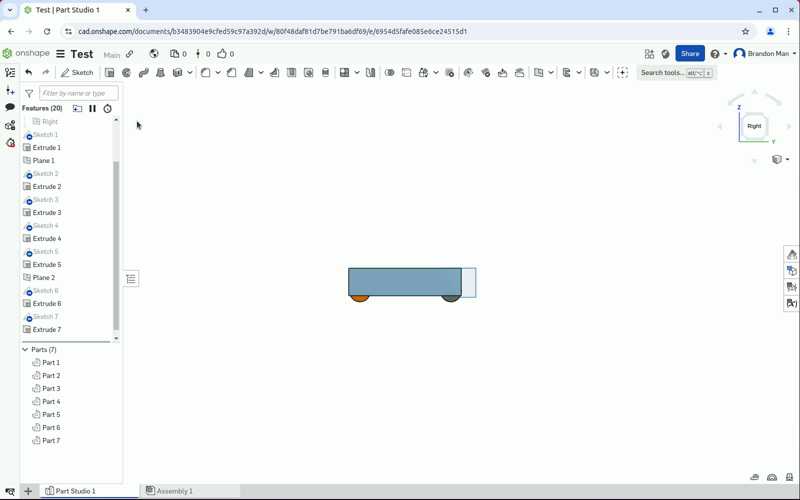
key(shift+h)
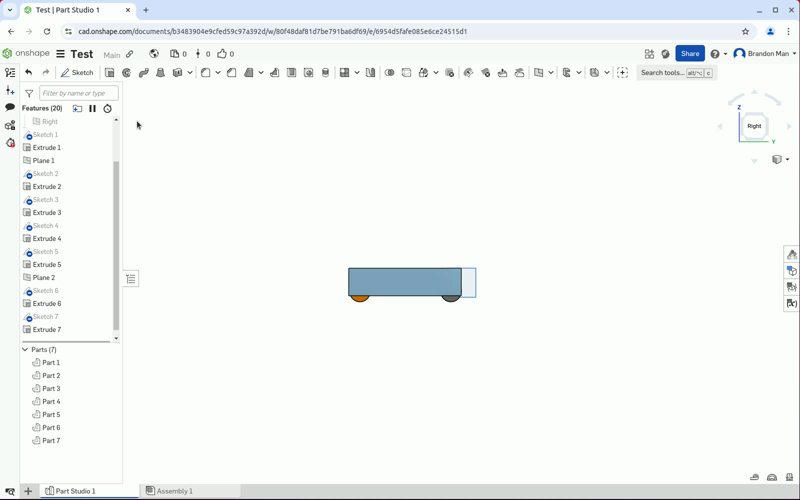
mouse_move(69, 137)
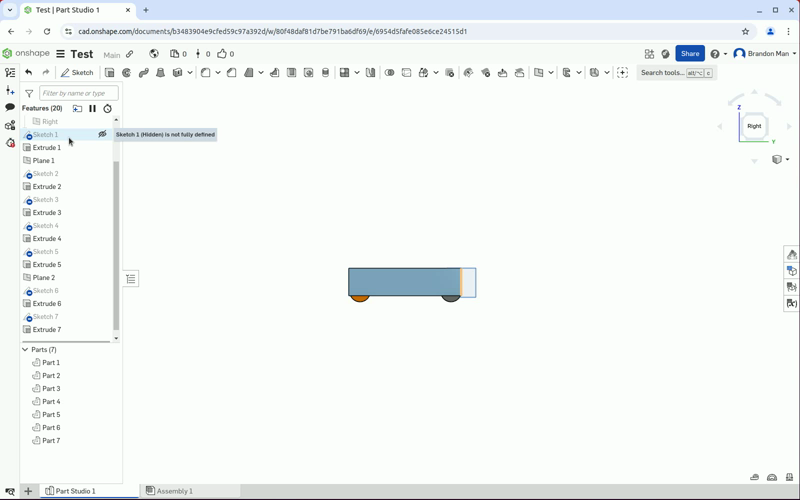
click(69, 137)
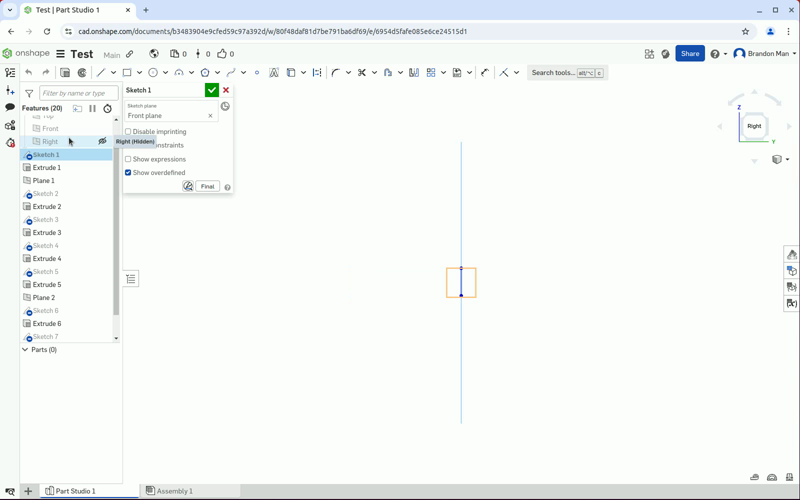
mouse_move(229, 92)
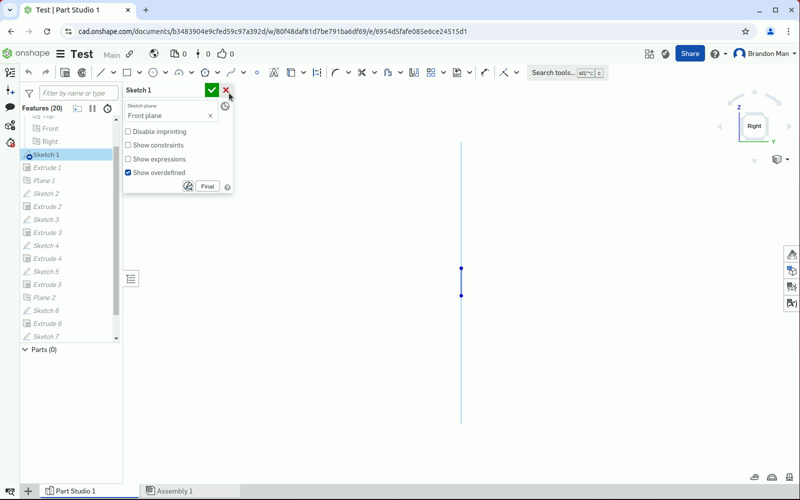
click(229, 92)
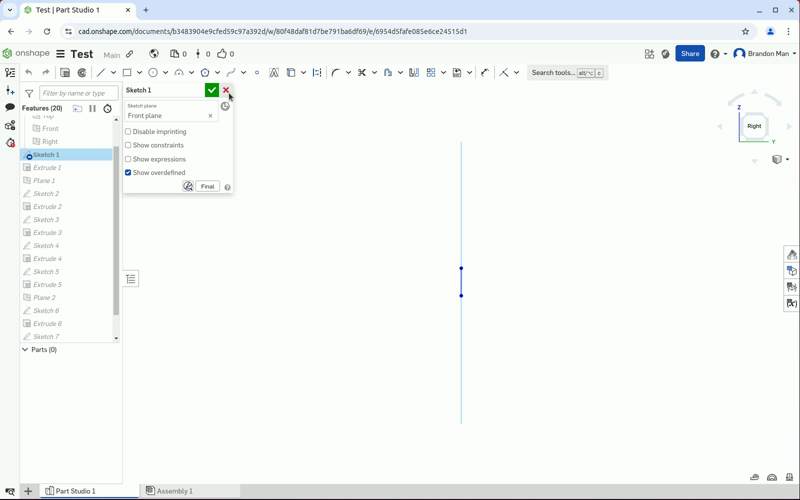
key(shift+s)
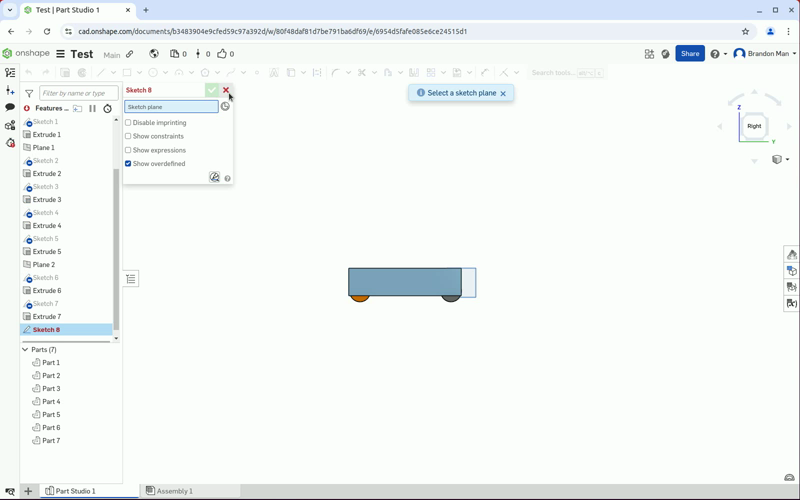
mouse_move(69, 267)
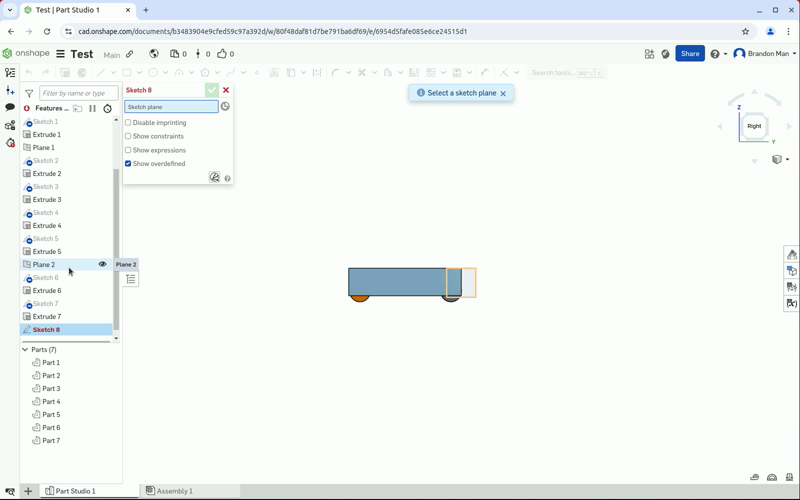
click(69, 267)
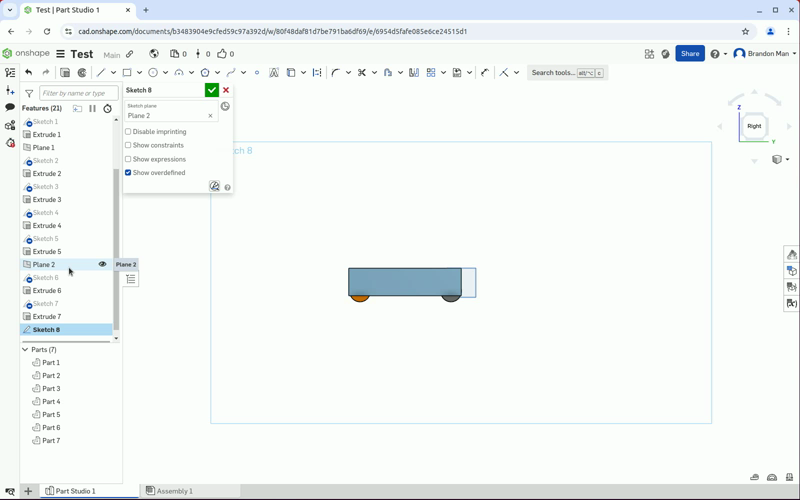
mouse_move(73, 352)
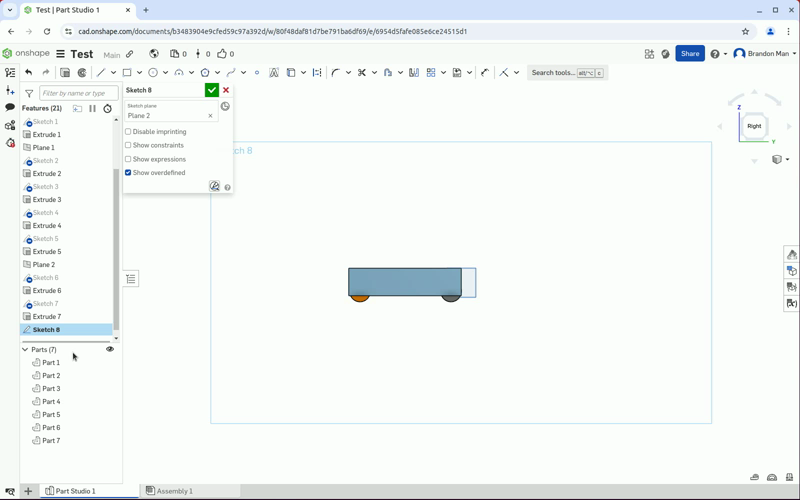
key(y)
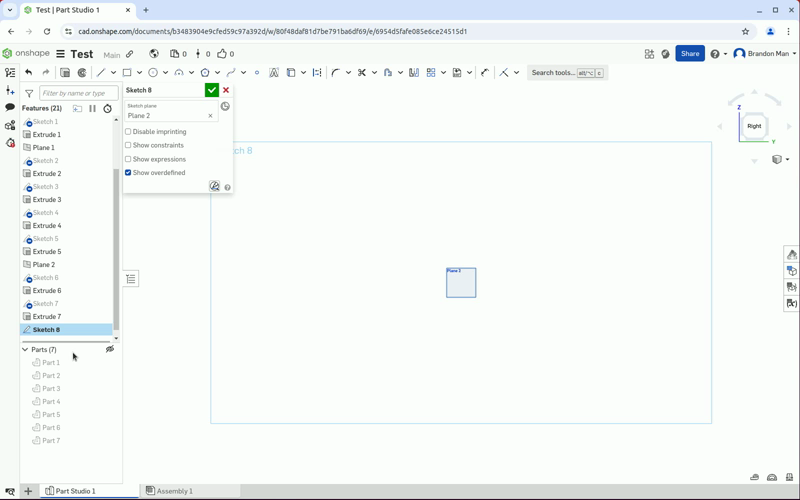
key(l)
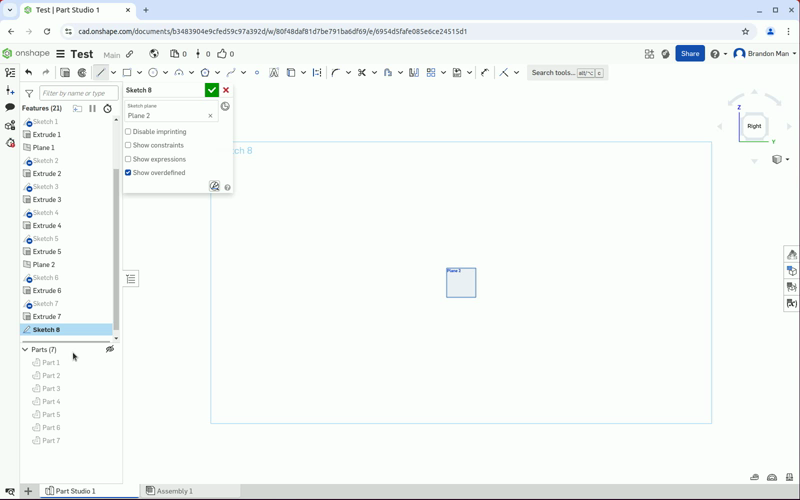
key_down(shift)
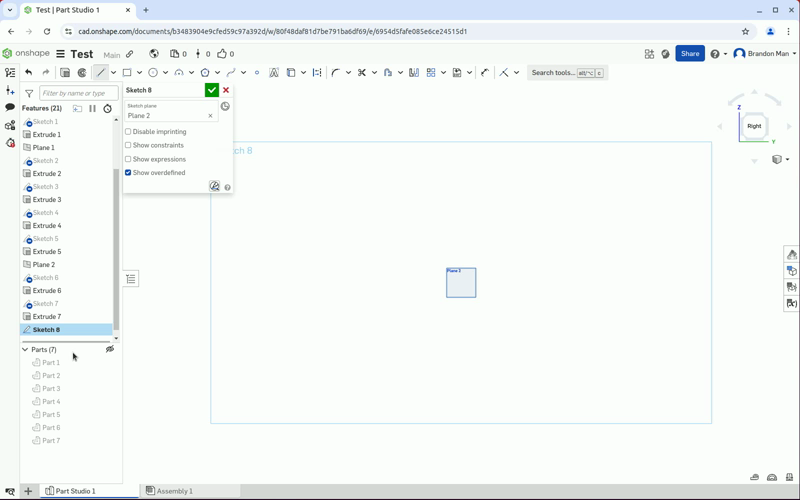
mouse_move(350, 295)
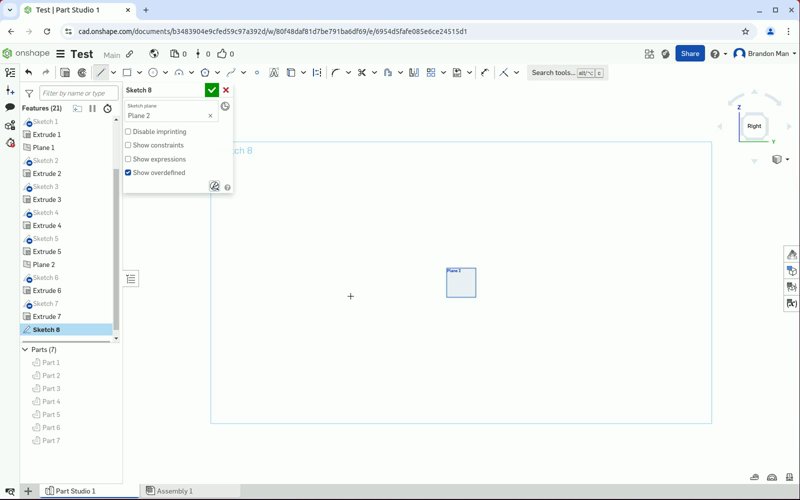
click(350, 295)
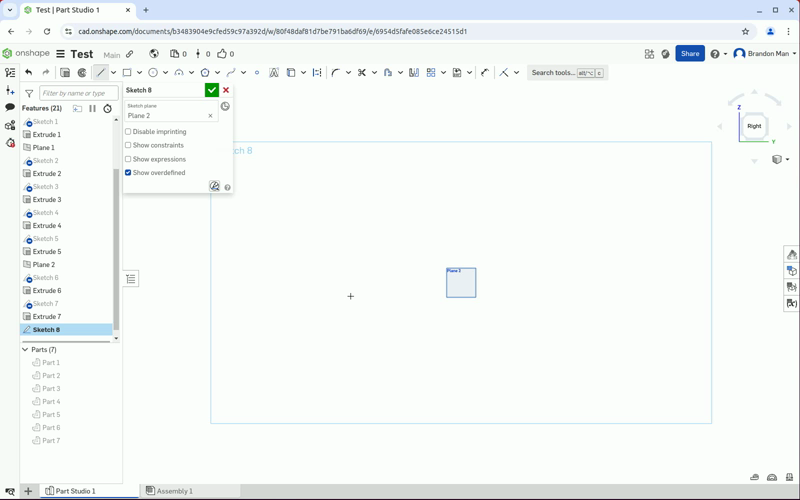
key_up(shift)
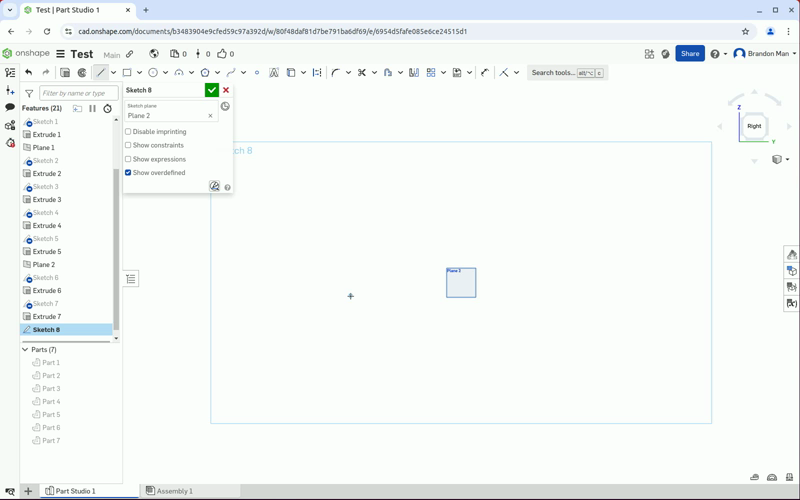
key_down(shift)
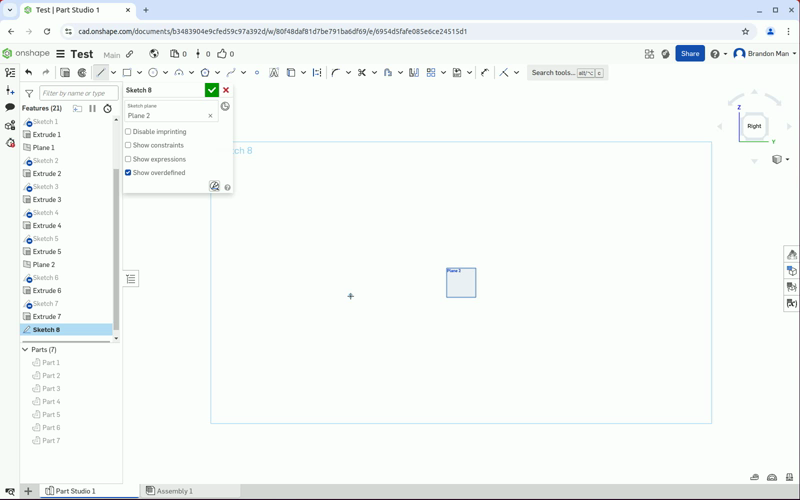
mouse_move(380, 295)
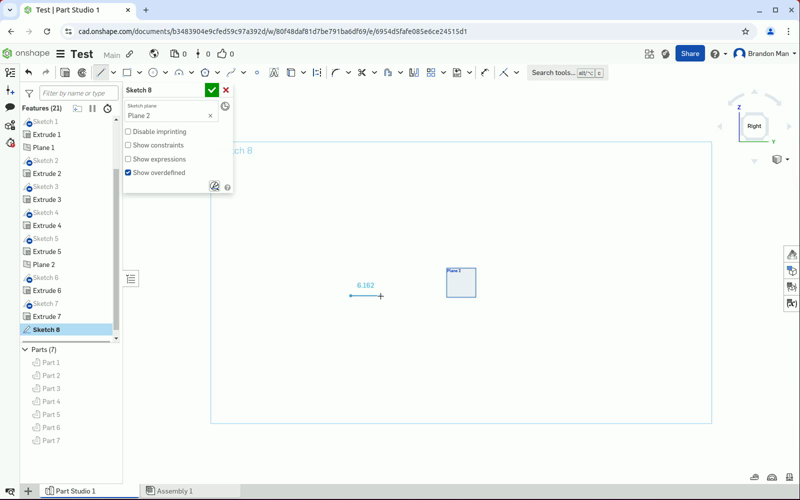
mouse_move(369, 295)
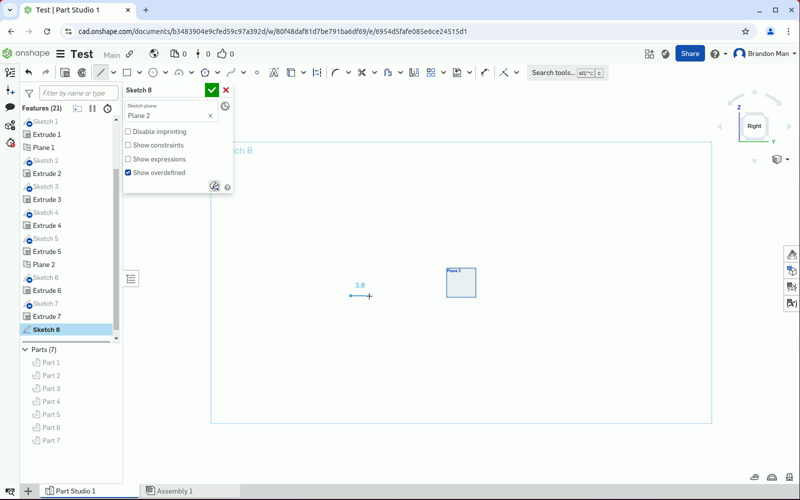
click(369, 295)
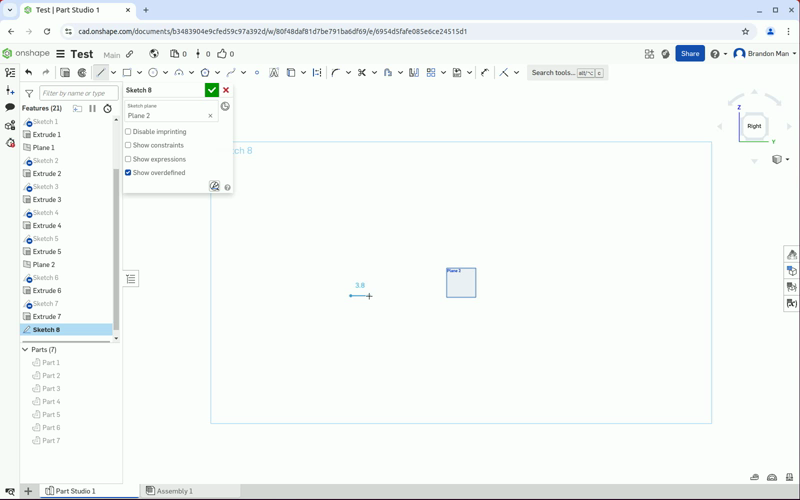
key_up(shift)
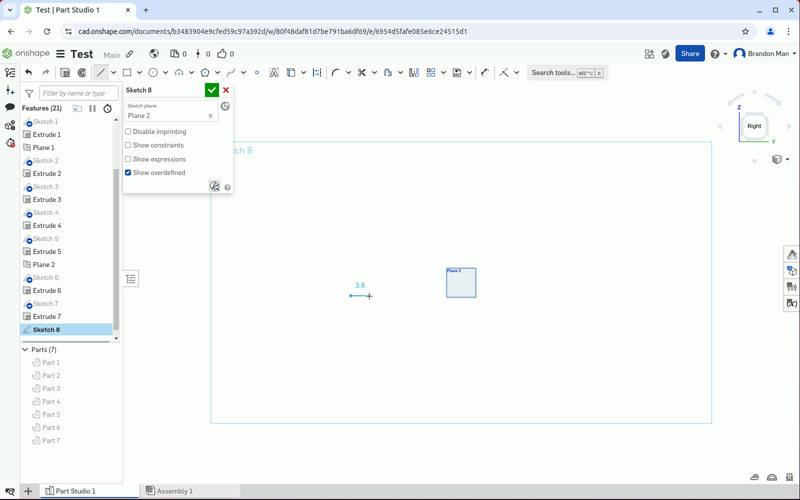
key(esc)
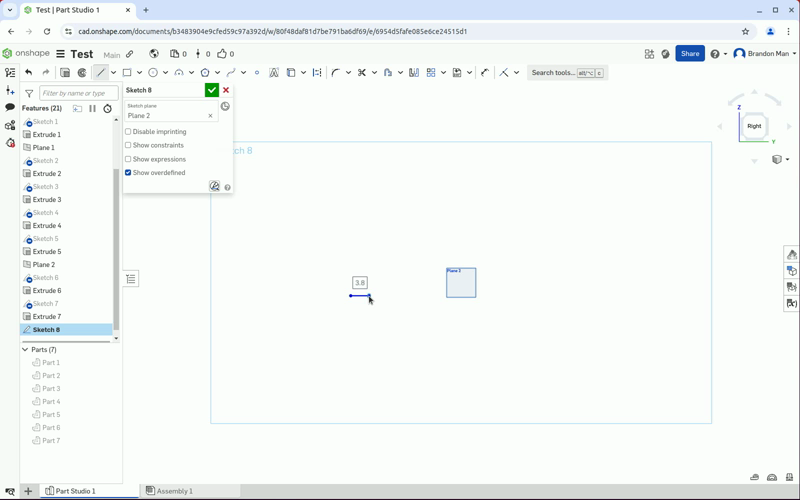
key(a)
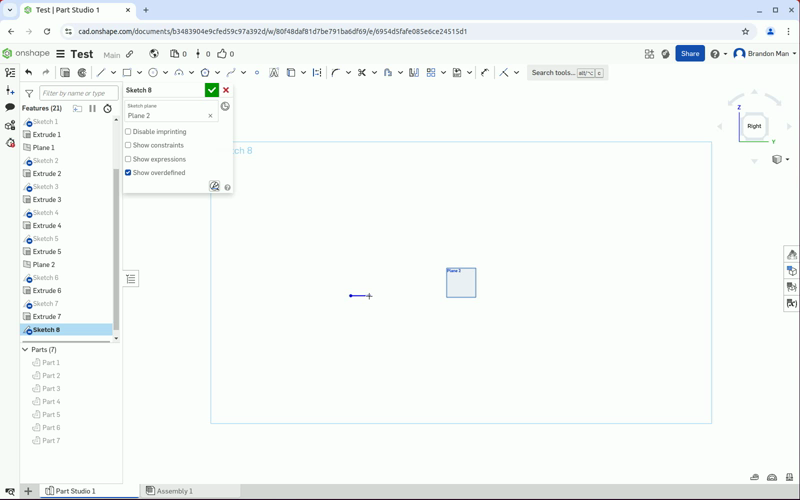
mouse_move(369, 295)
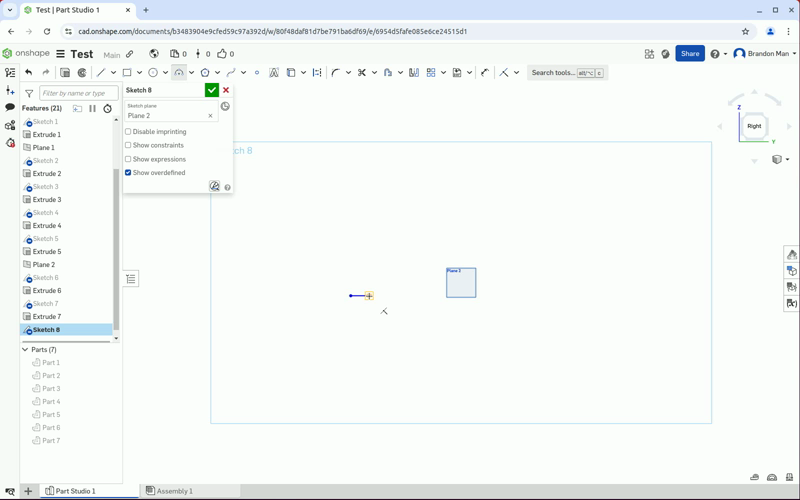
click(369, 295)
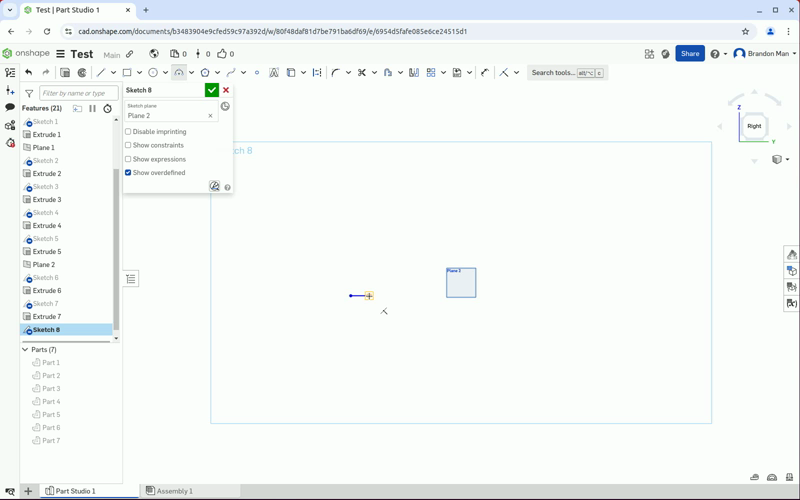
mouse_move(350, 295)
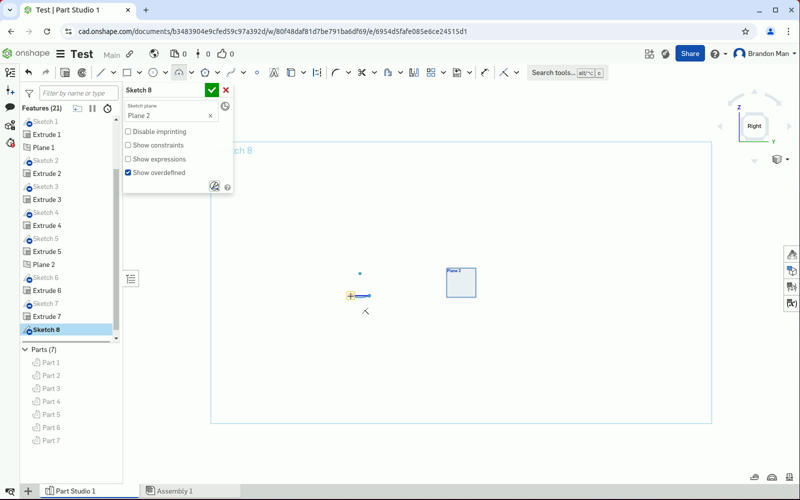
click(350, 295)
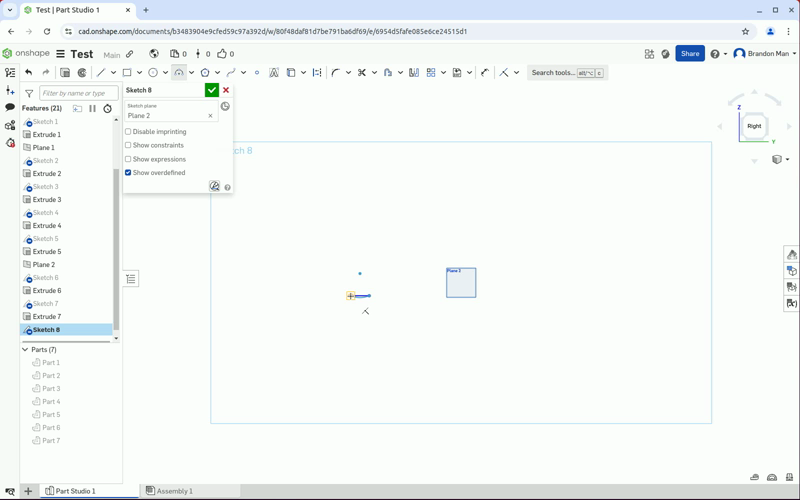
key_down(shift)
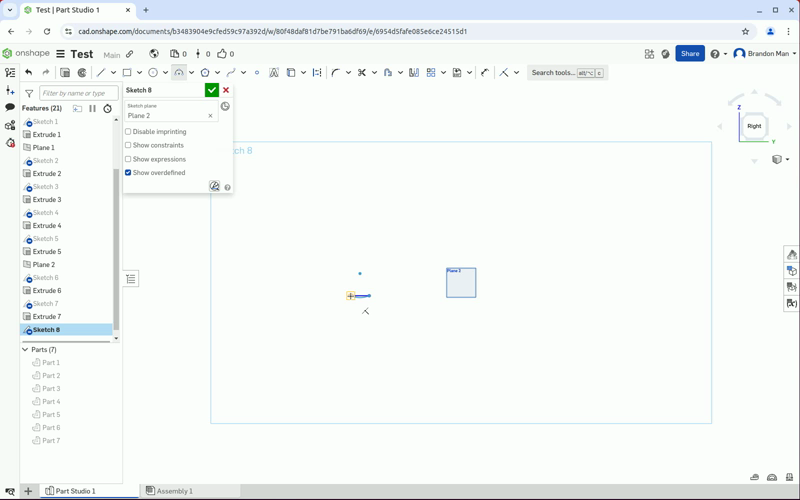
mouse_move(359, 280)
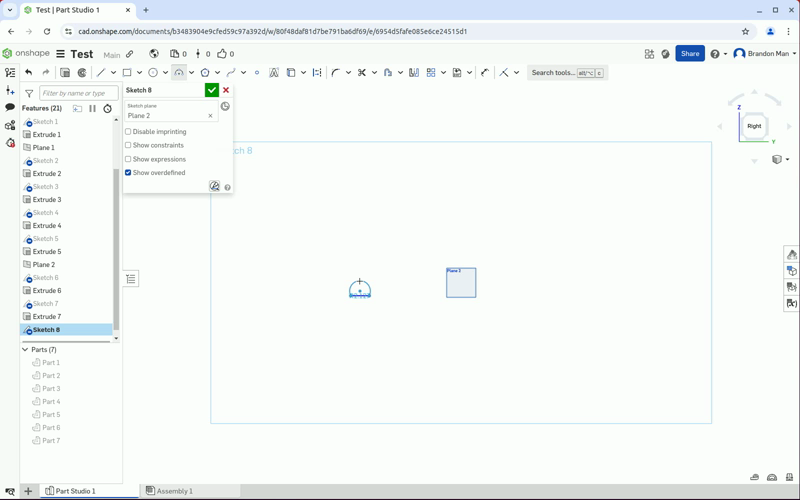
click(359, 280)
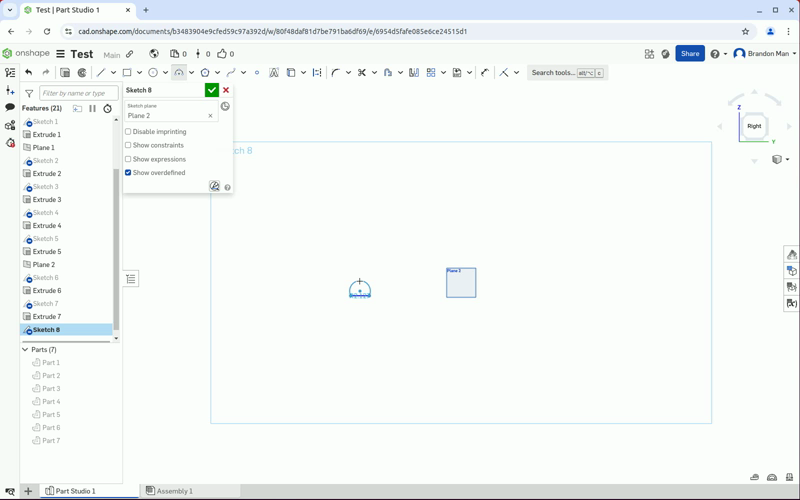
key_up(shift)
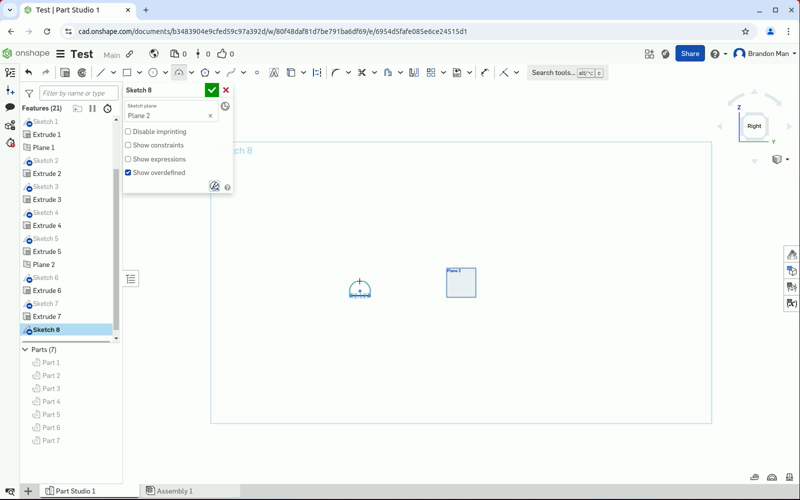
key(esc)
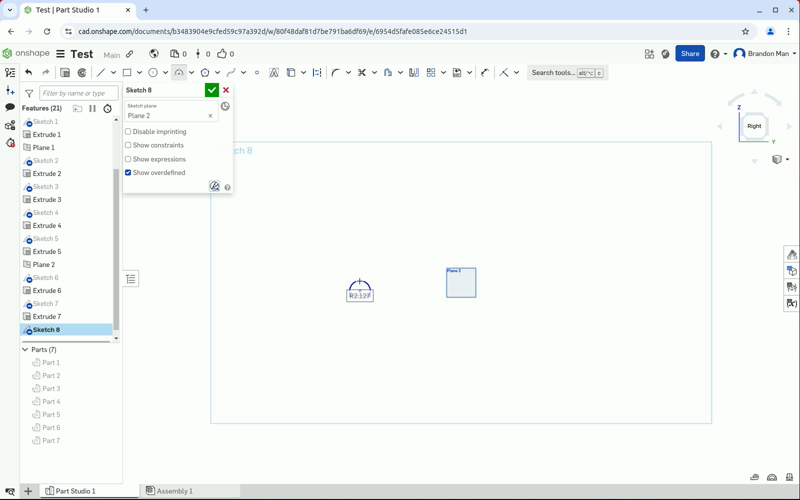
mouse_move(352, 293)
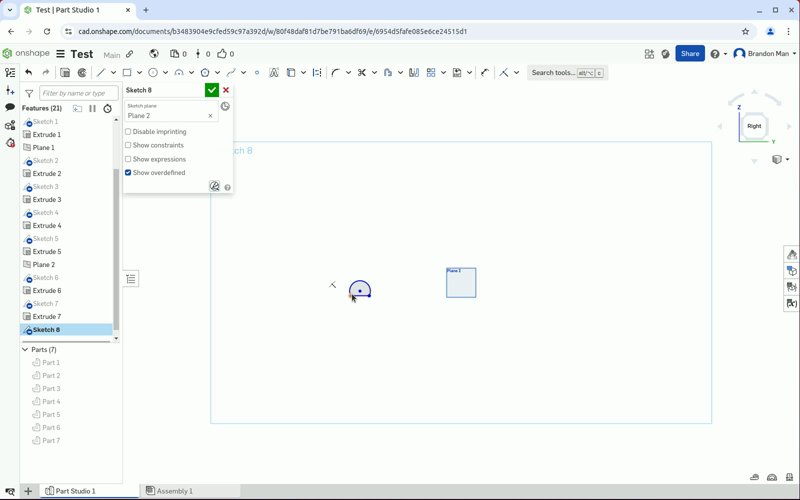
scroll(6)
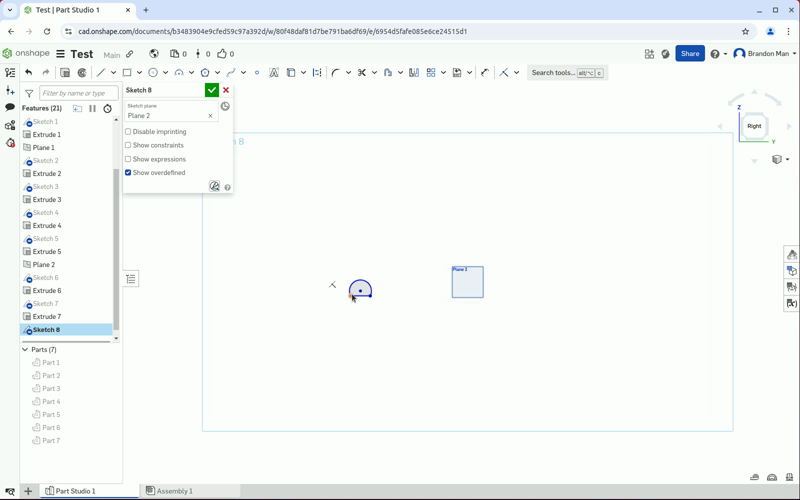
scroll(6)
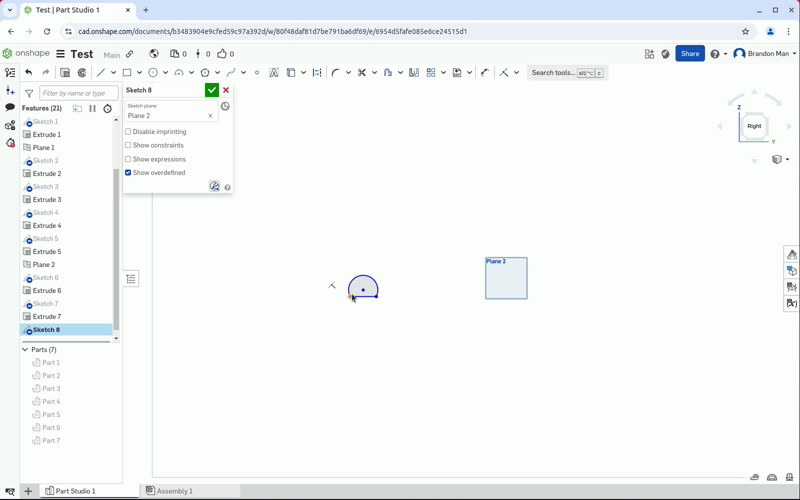
scroll(6)
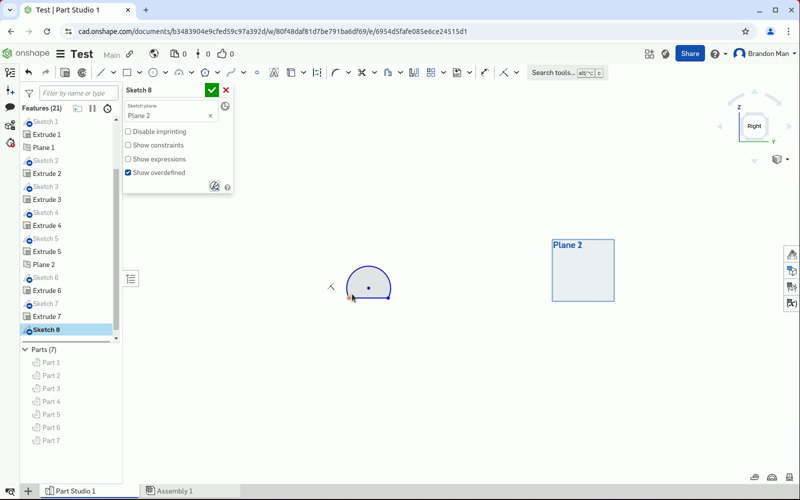
scroll(6)
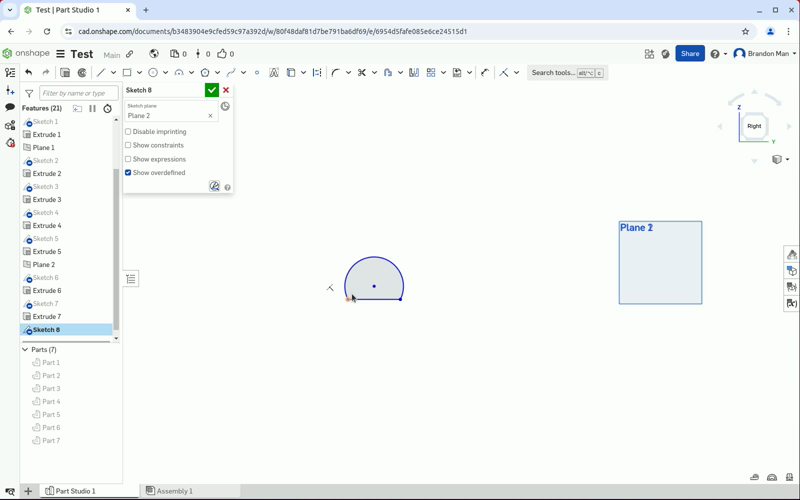
scroll(6)
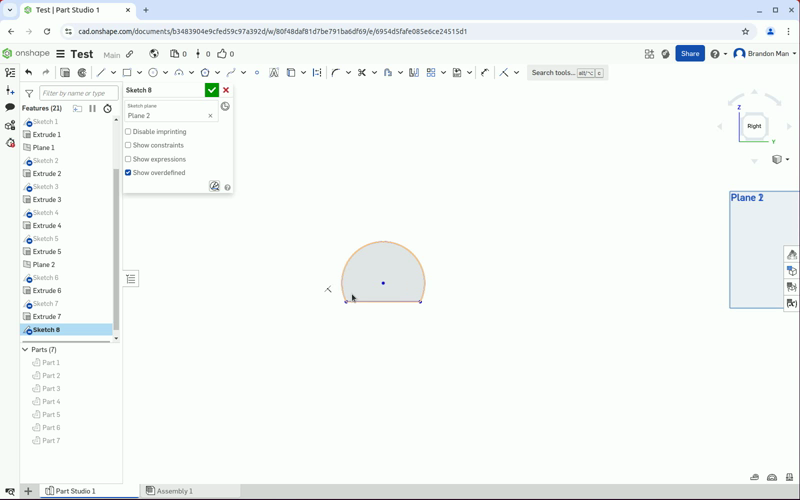
scroll(6)
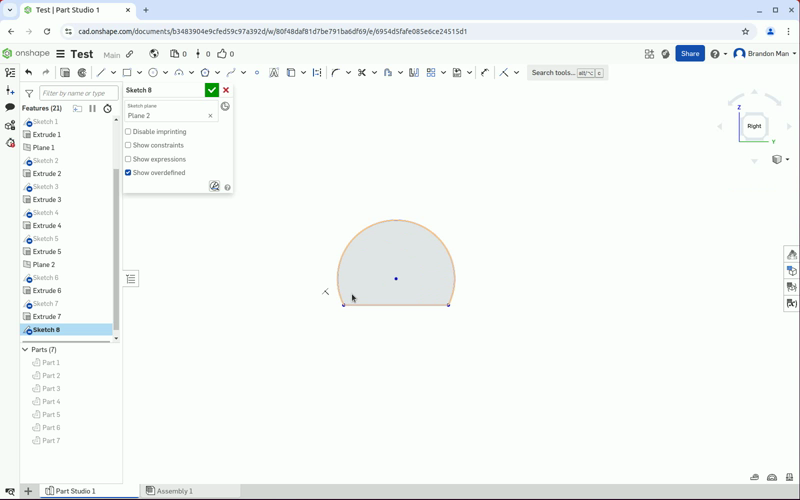
scroll(6)
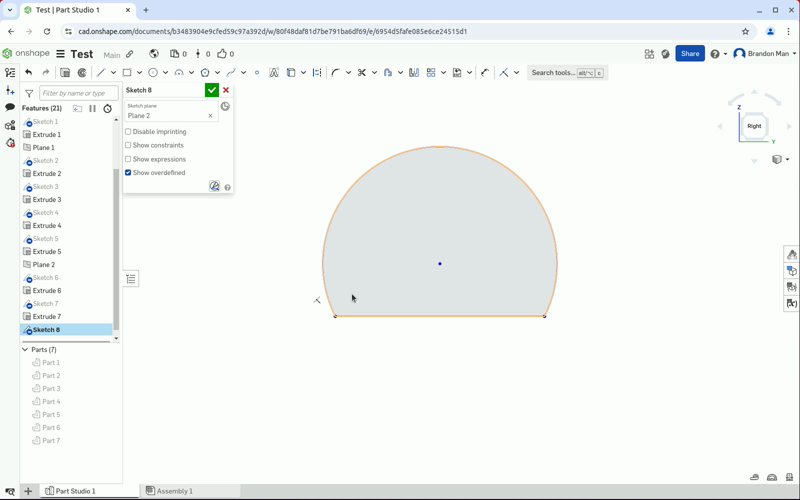
click(352, 293)
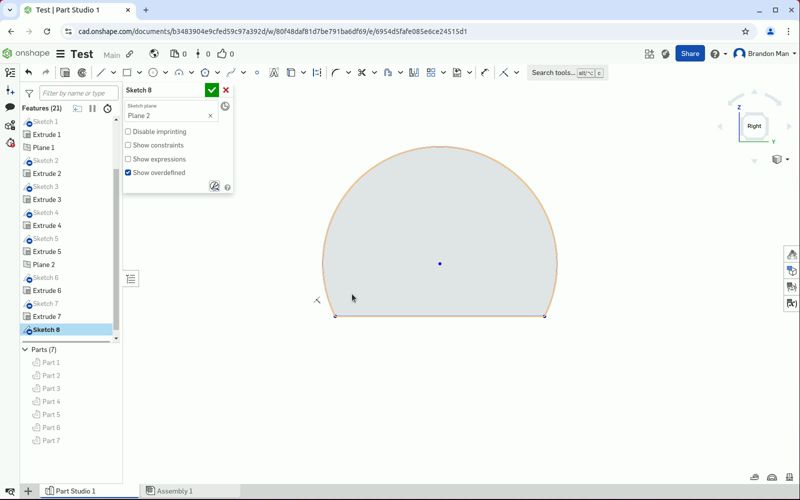
scroll(-6)
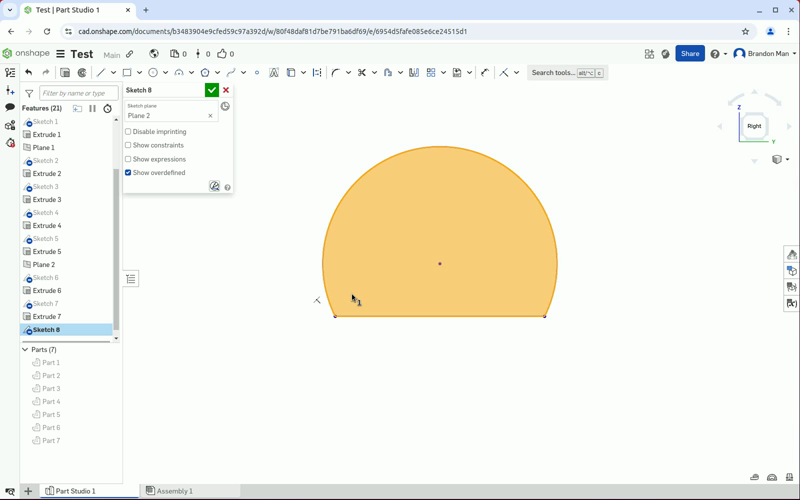
scroll(-6)
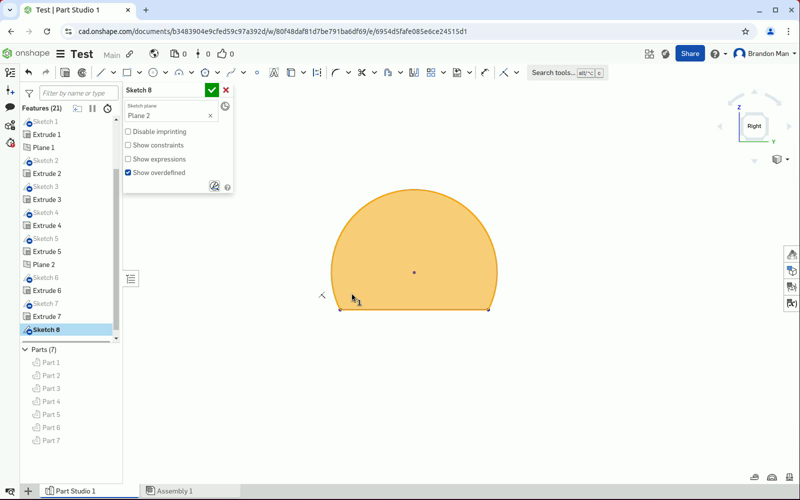
scroll(-6)
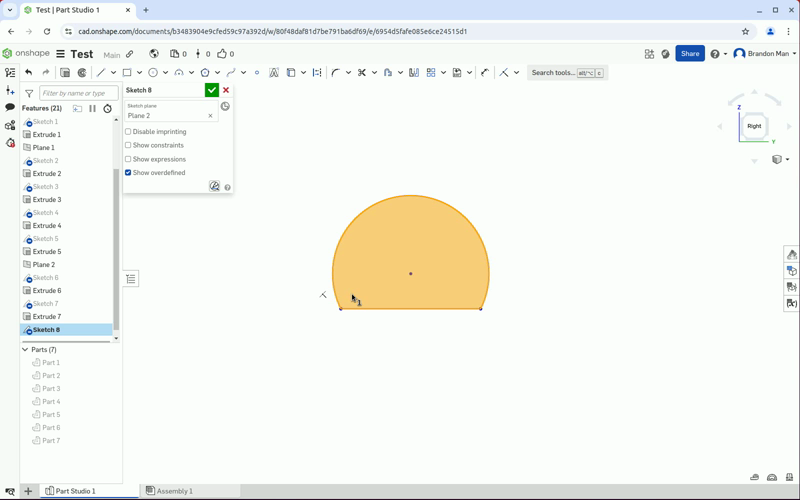
scroll(-6)
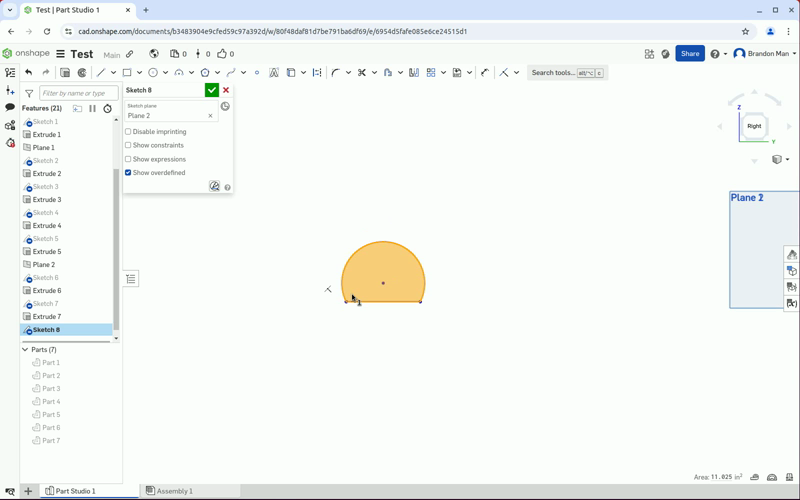
scroll(-6)
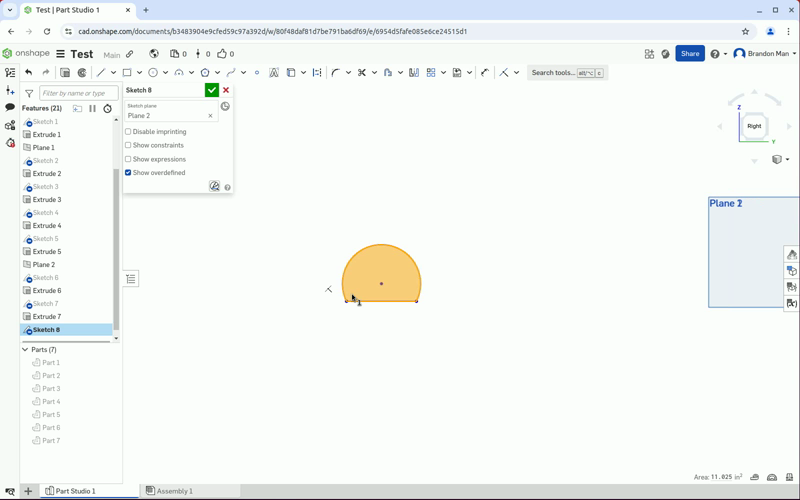
scroll(-6)
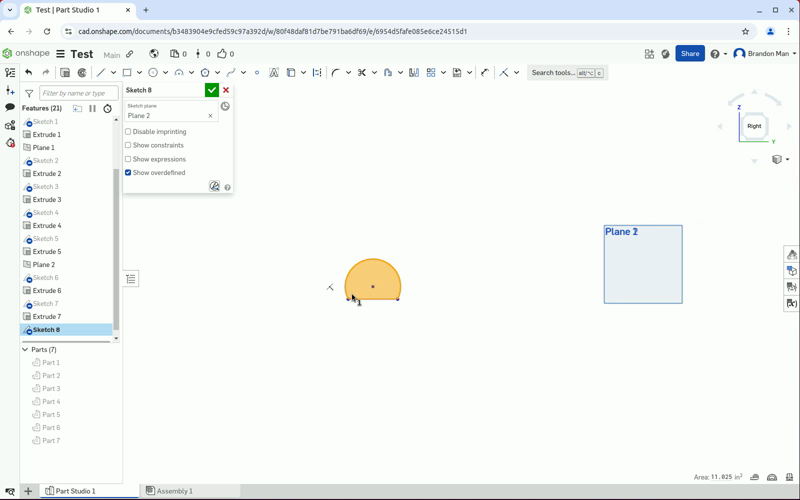
scroll(-6)
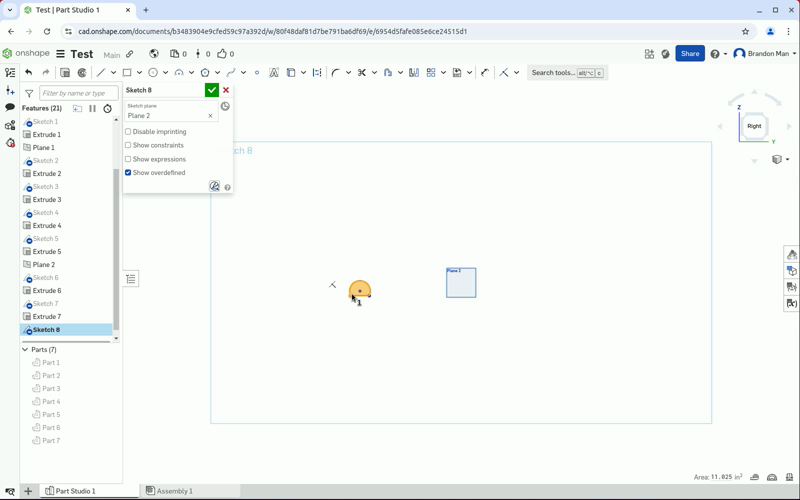
mouse_move(73, 352)
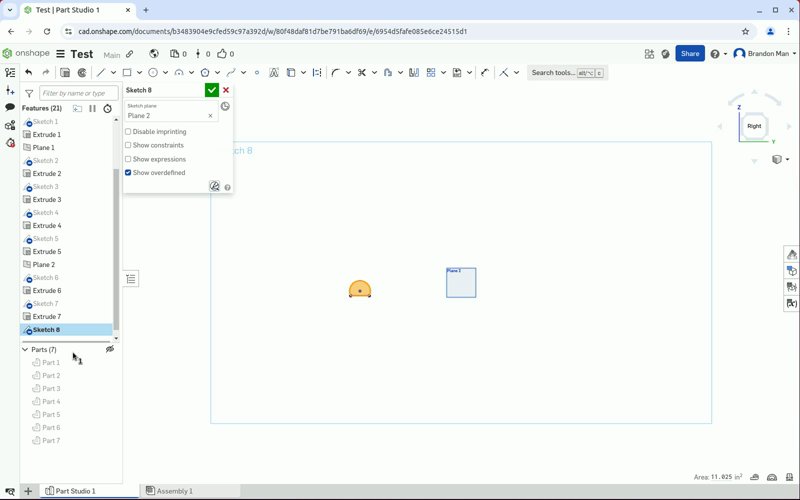
key(shift+y)
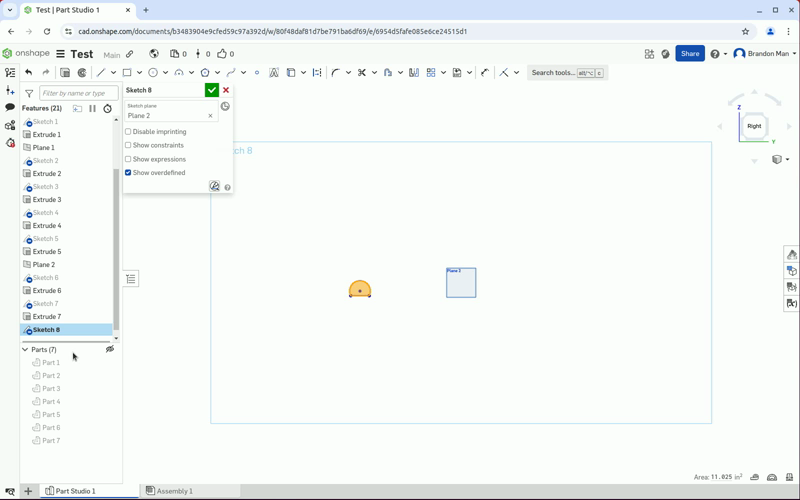
key(shift+e)
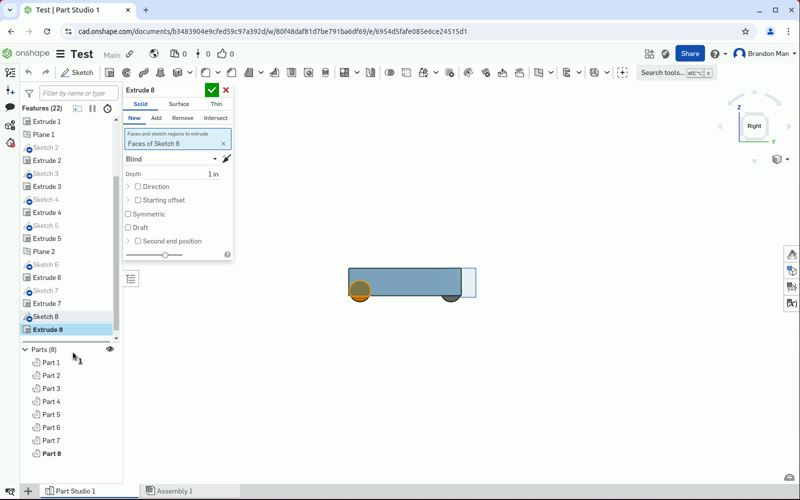
mouse_move(143, 106)
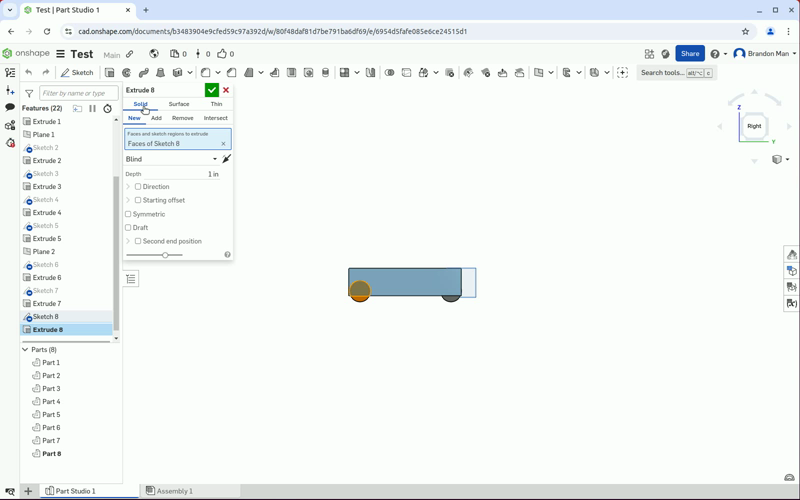
click(143, 106)
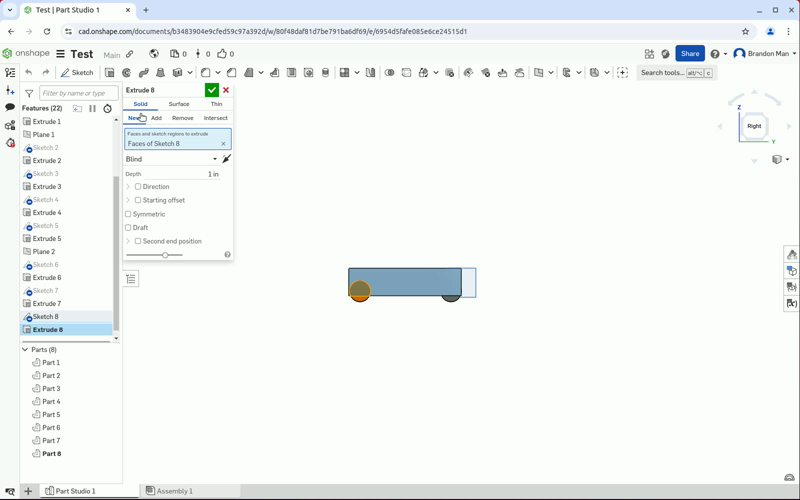
mouse_move(137, 120)
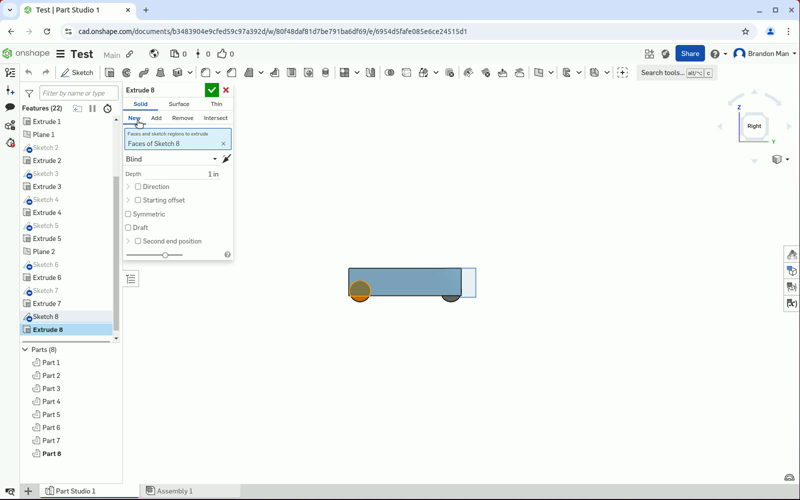
click(137, 120)
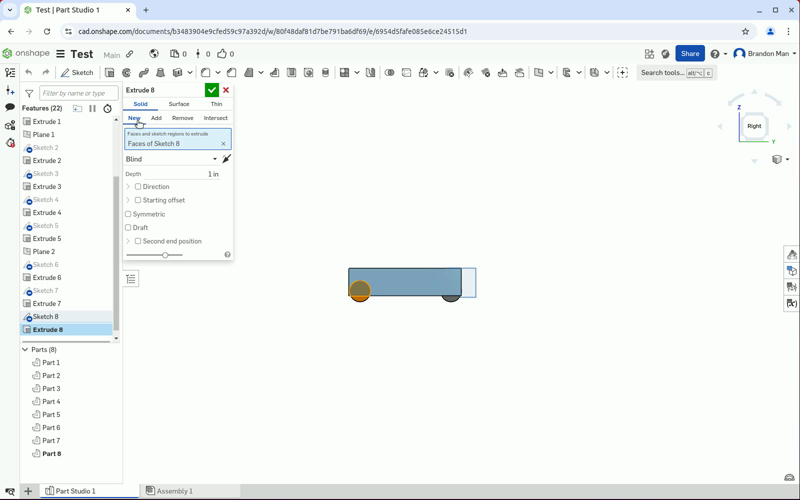
key(tab, 4)
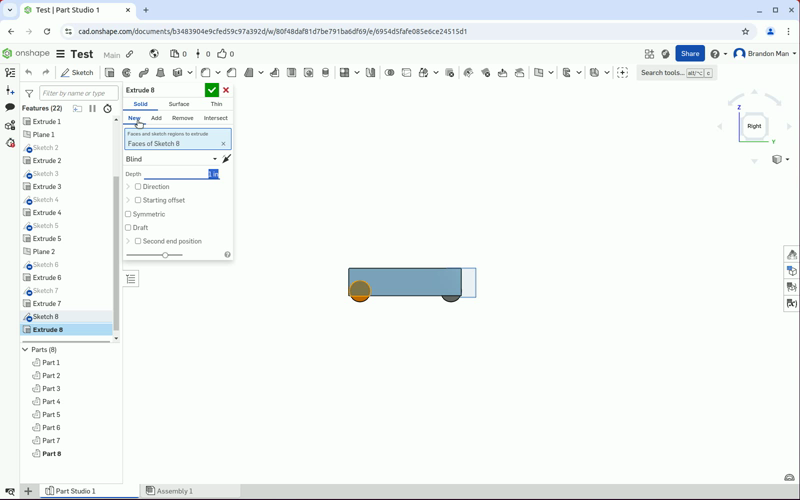
text(2.889)
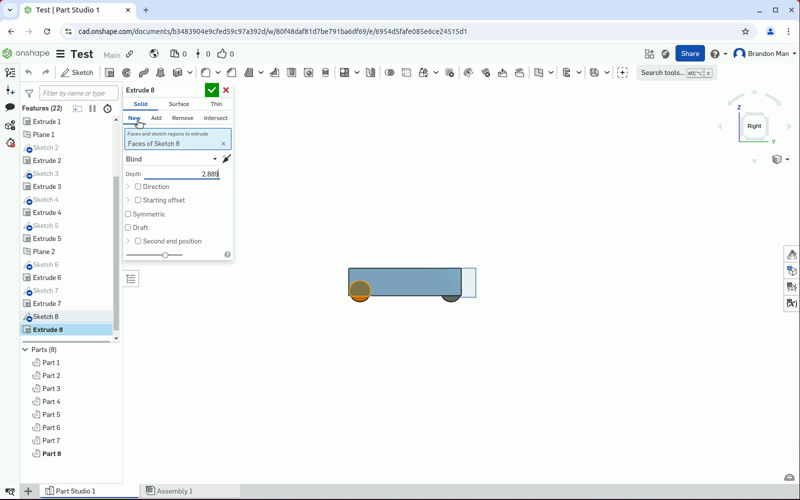
key(enter)
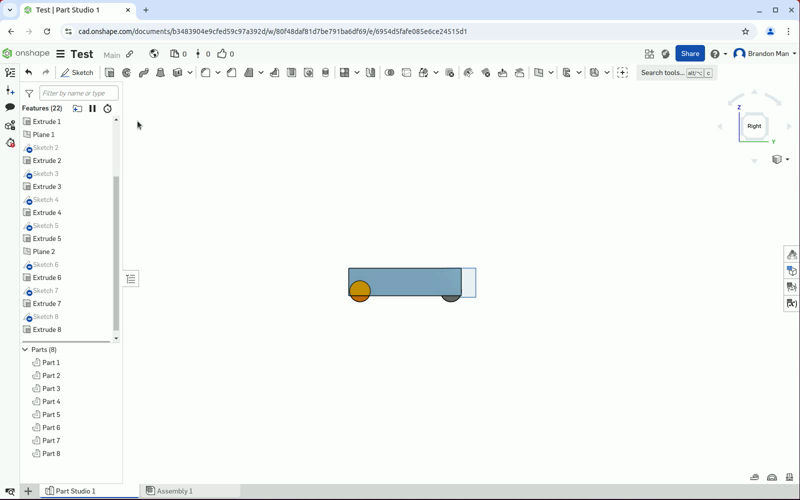
key(shift+h)
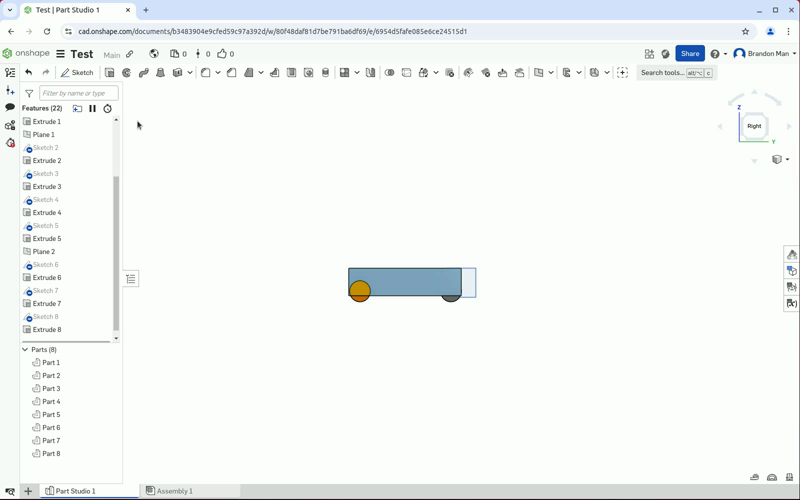
key(shift+h)
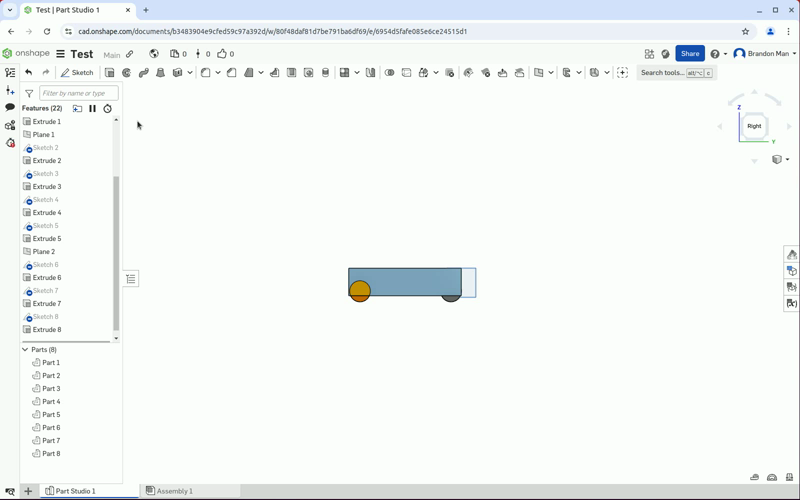
mouse_move(69, 111)
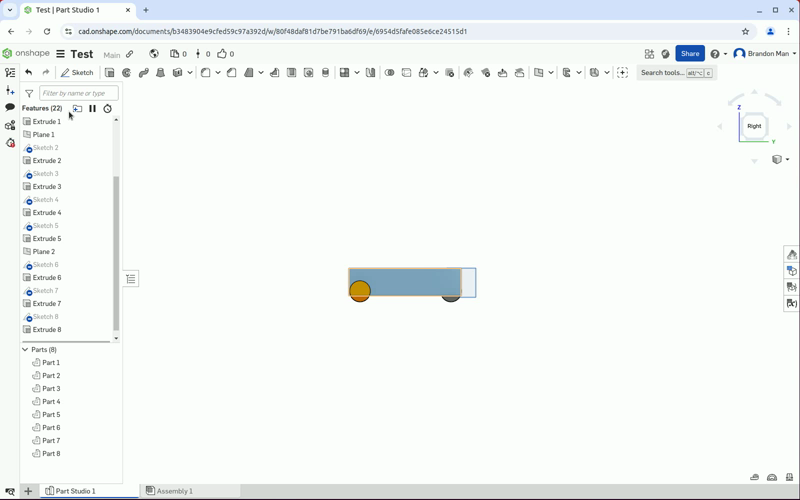
click(69, 111)
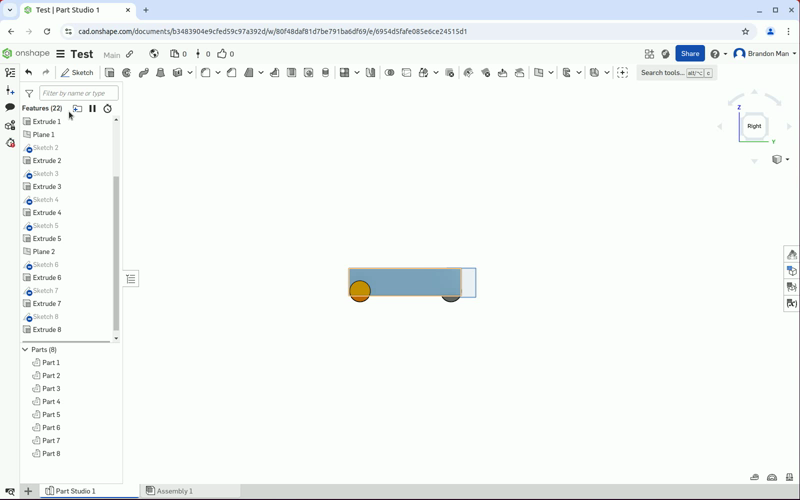
key(shift+s)
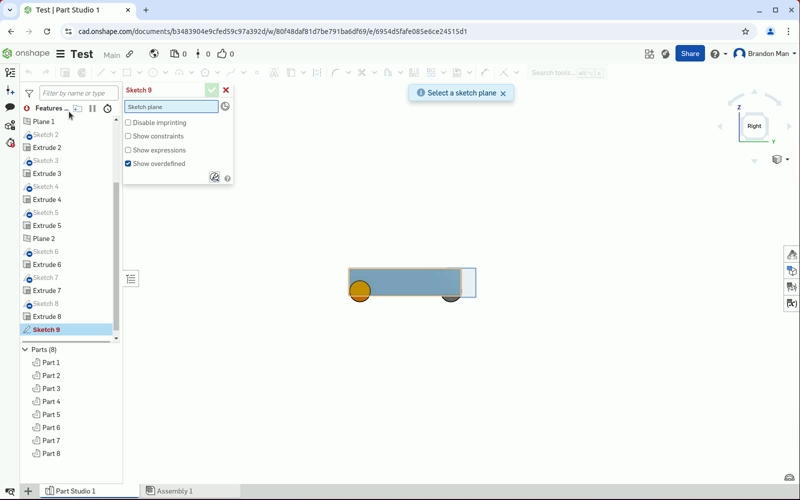
mouse_move(69, 241)
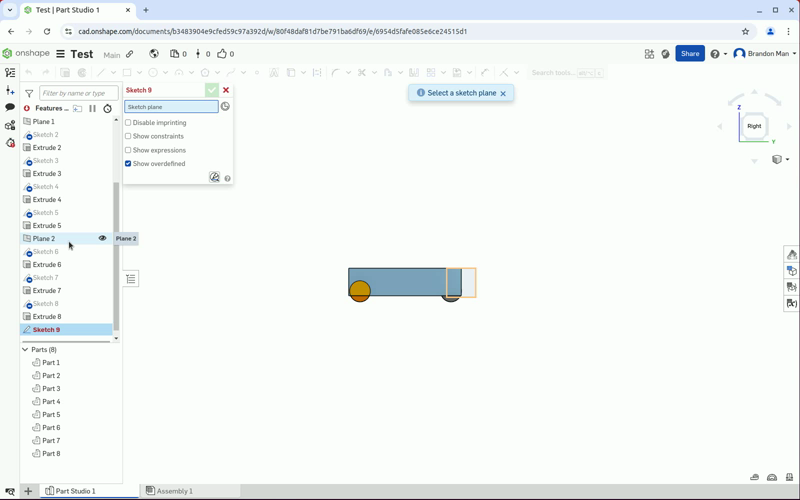
click(69, 241)
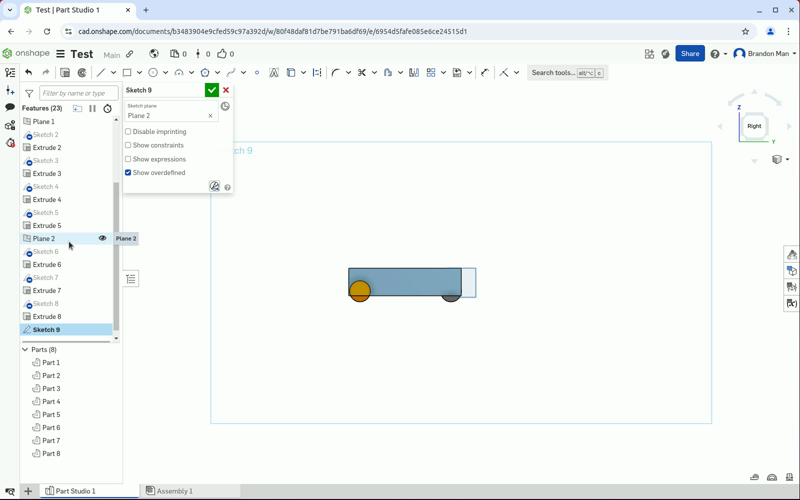
mouse_move(73, 352)
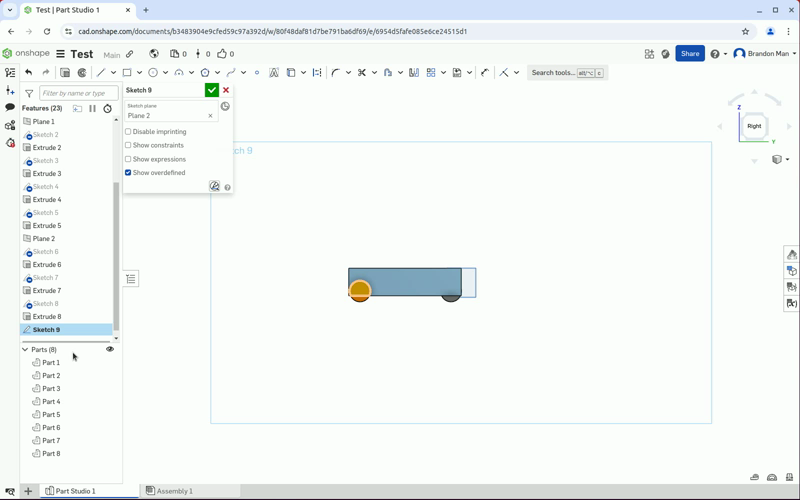
key(y)
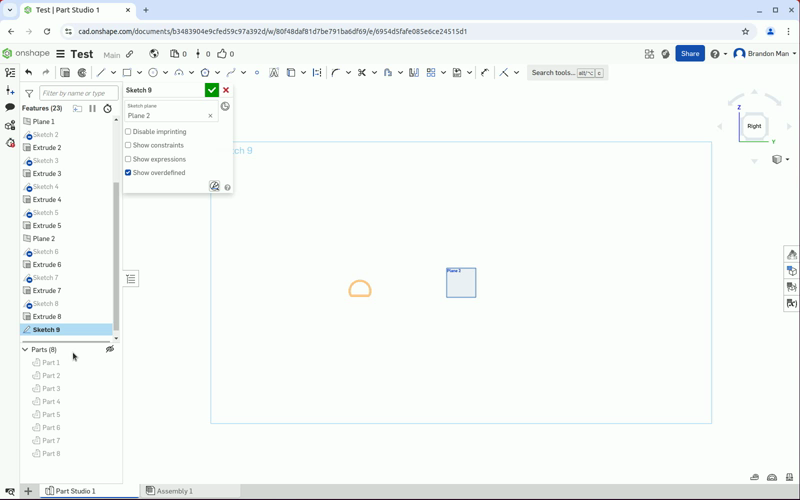
key(l)
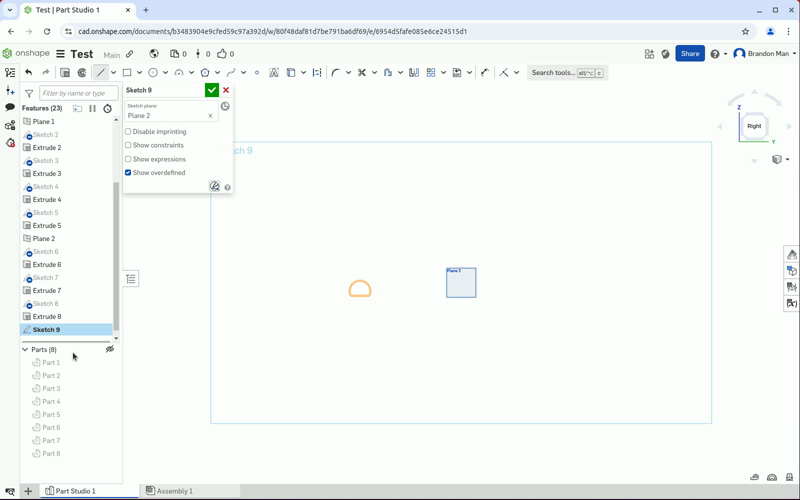
key_down(shift)
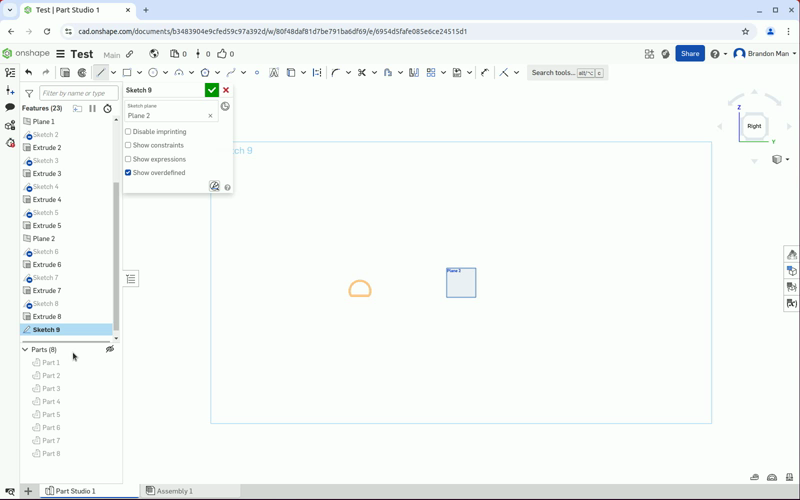
mouse_move(441, 295)
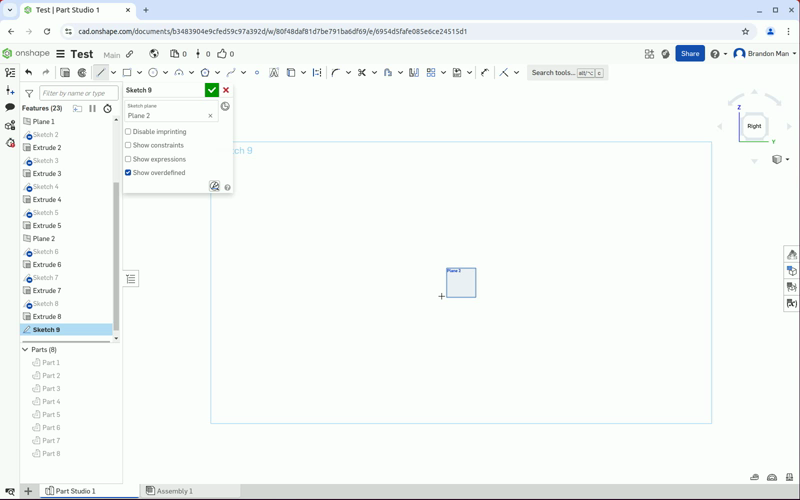
click(441, 295)
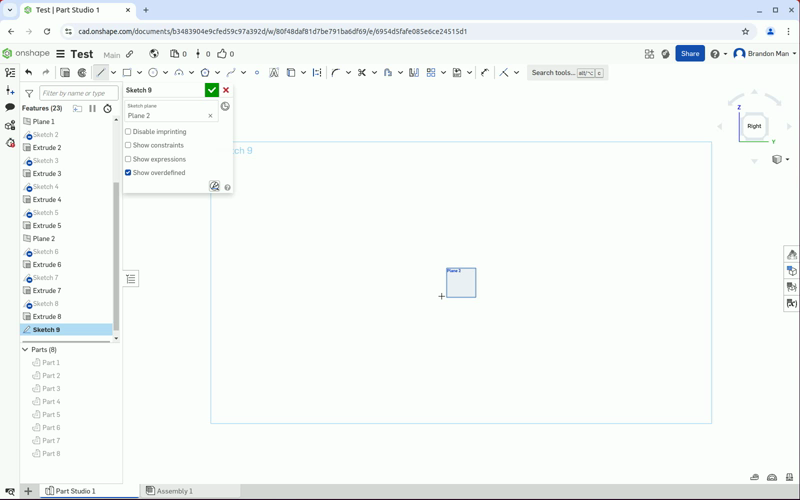
key_up(shift)
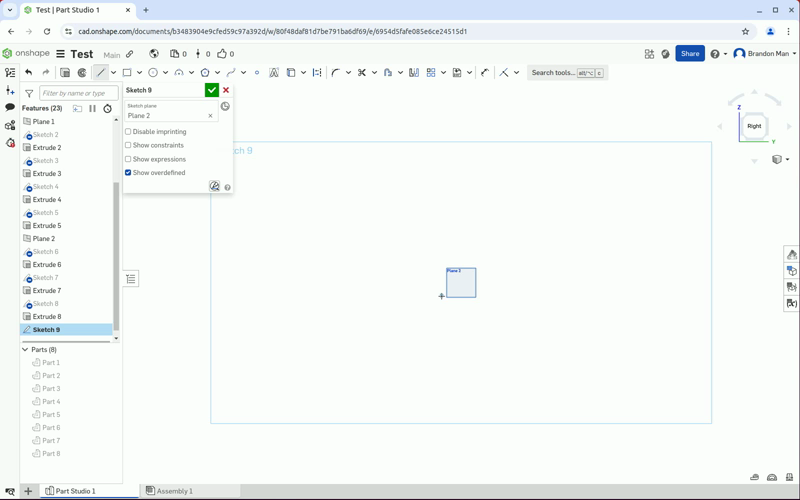
key_down(shift)
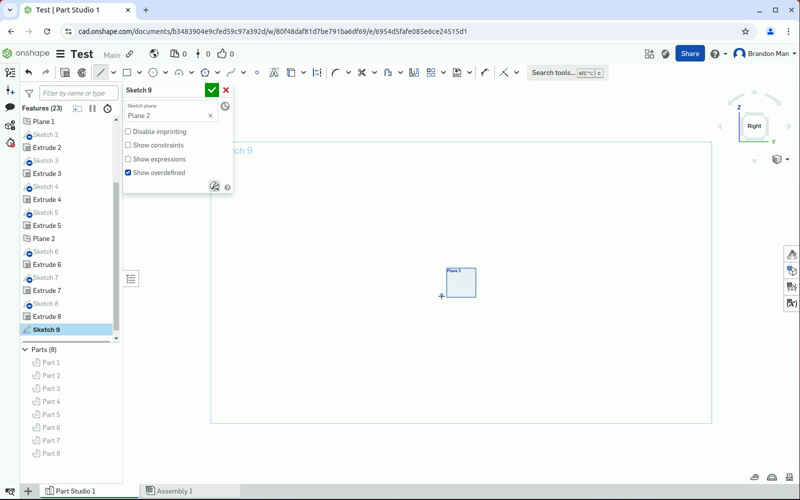
mouse_move(471, 295)
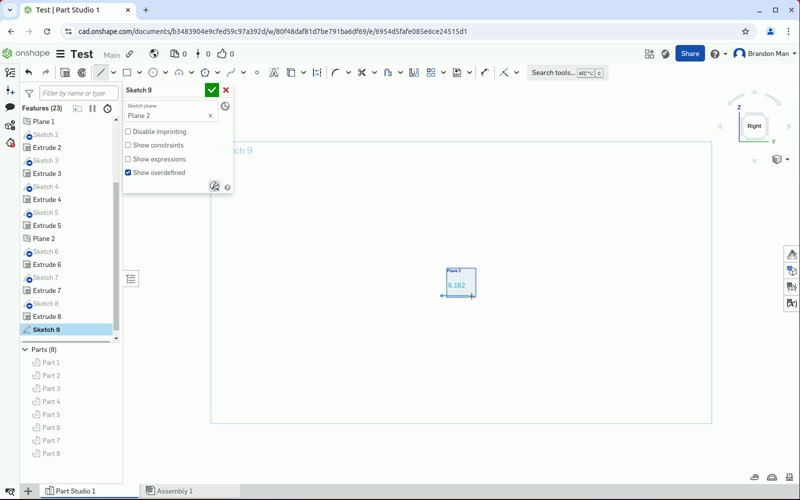
mouse_move(460, 295)
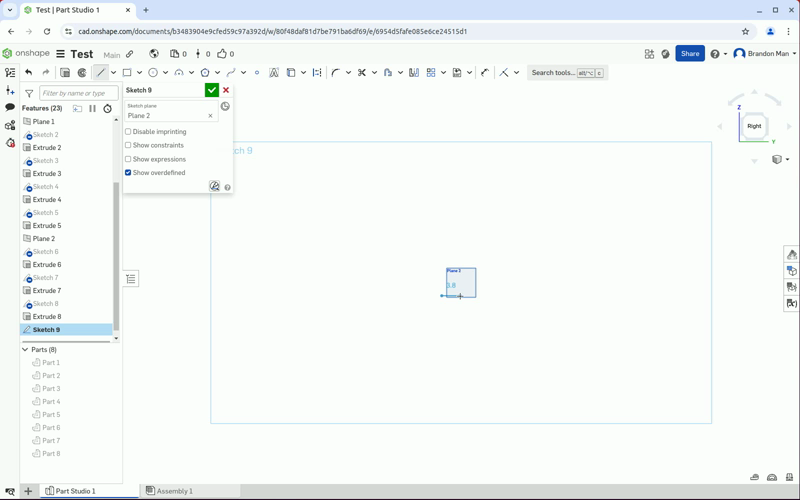
click(460, 295)
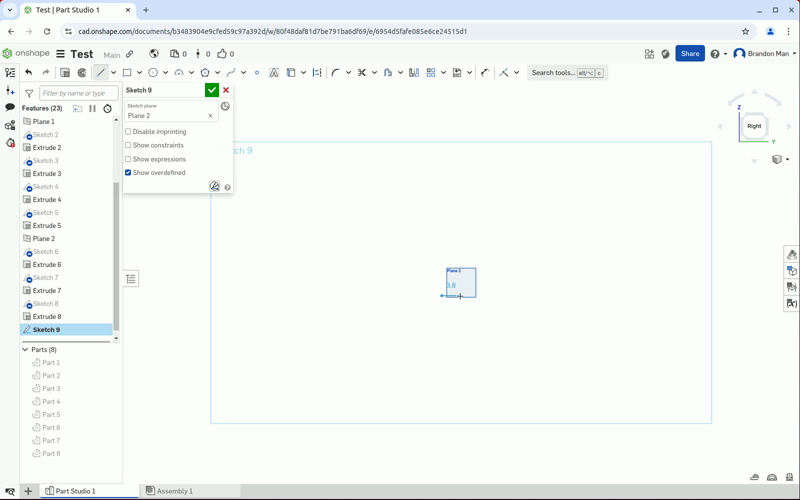
key_up(shift)
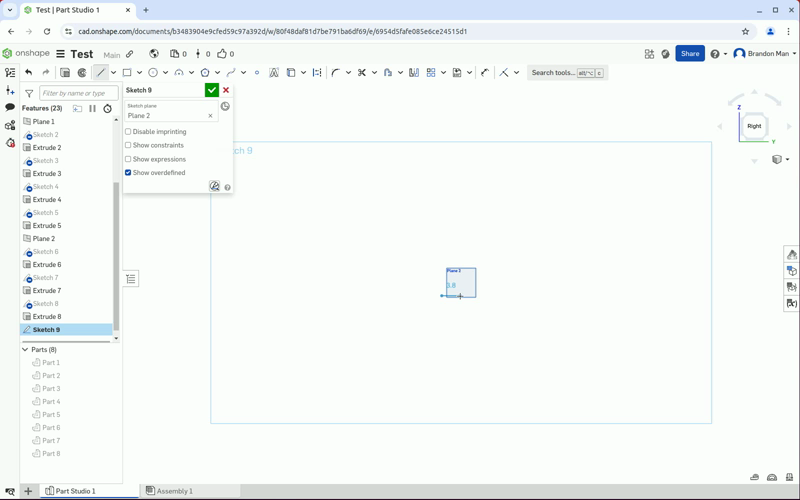
key(esc)
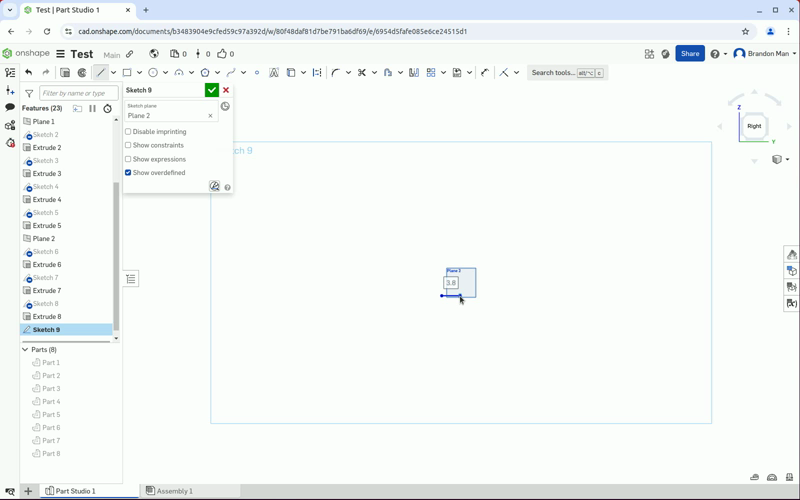
key(a)
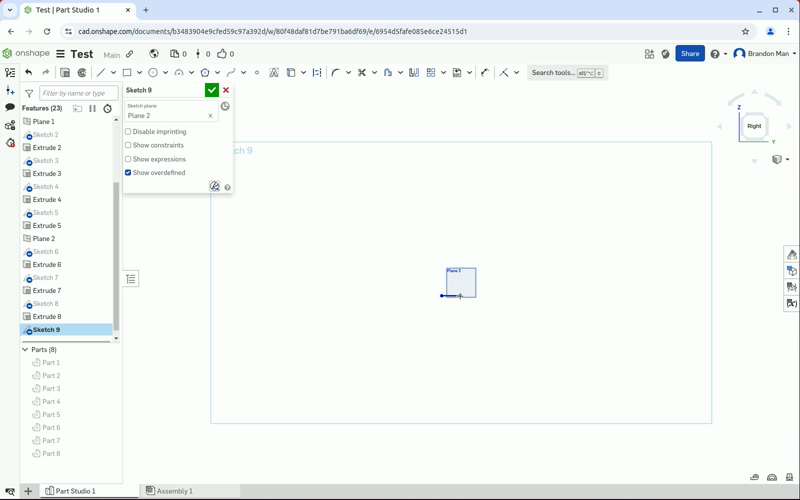
mouse_move(460, 295)
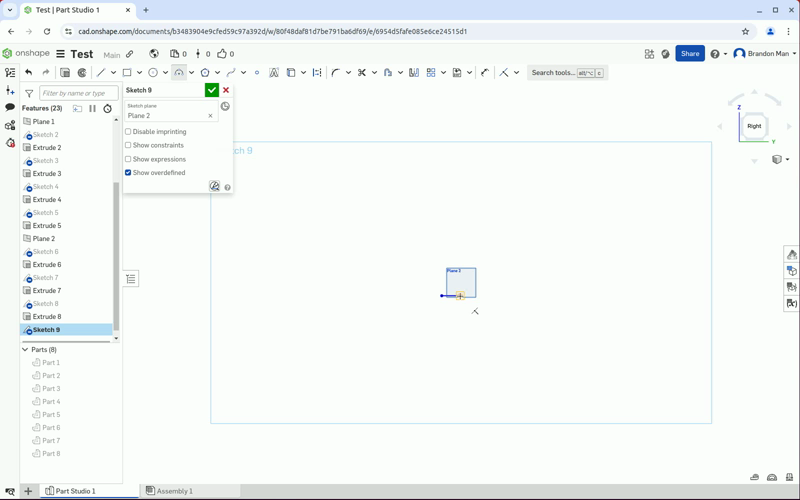
click(460, 295)
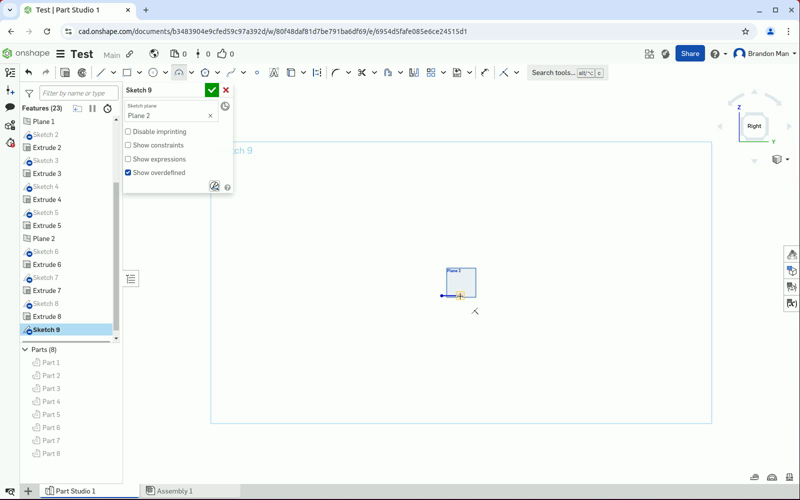
mouse_move(441, 295)
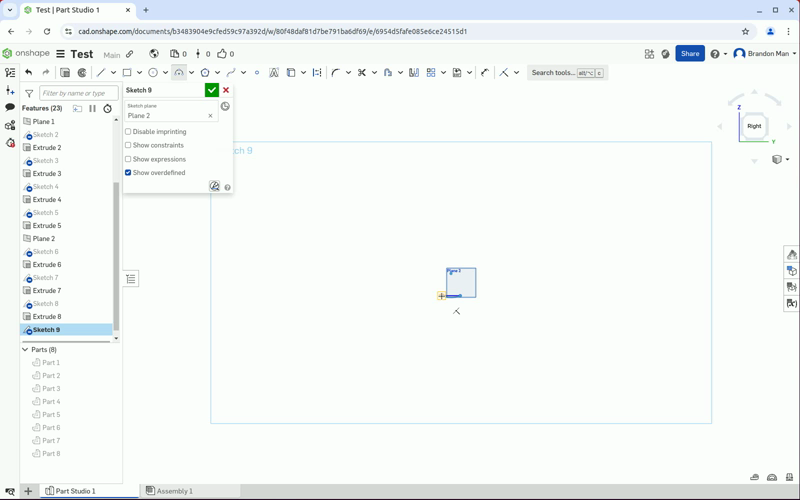
click(441, 295)
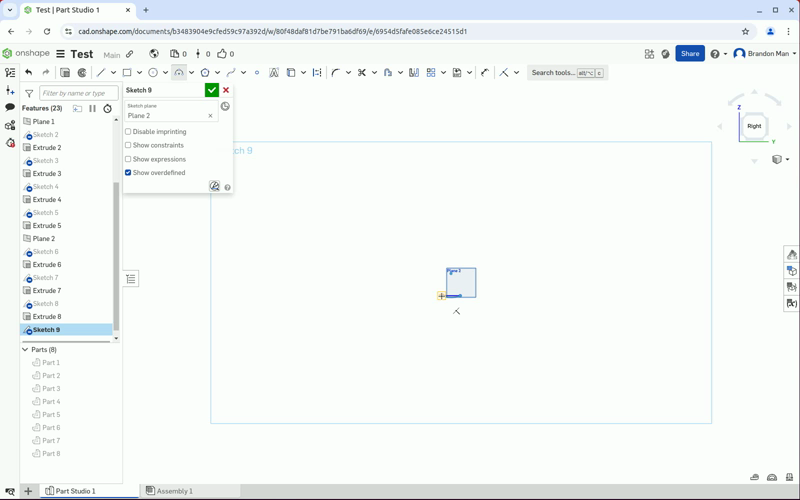
key_down(shift)
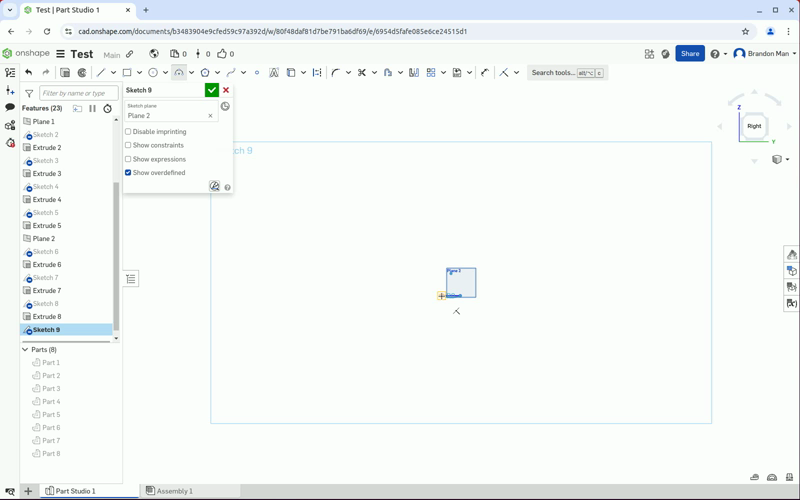
mouse_move(451, 280)
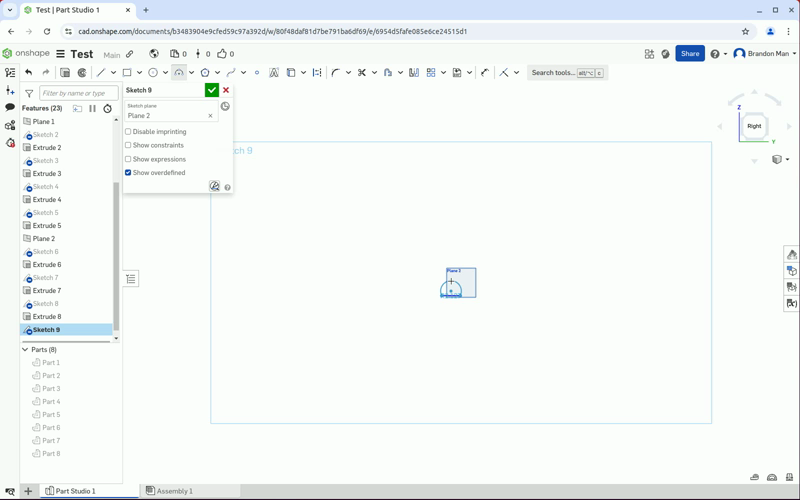
click(451, 280)
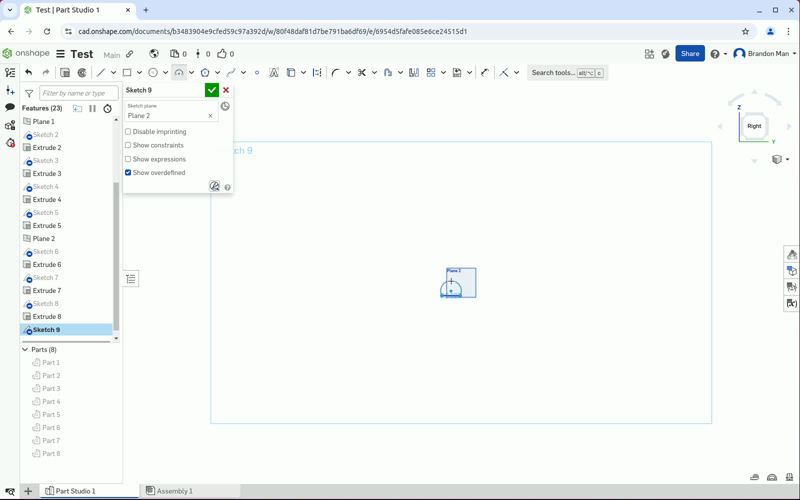
key_up(shift)
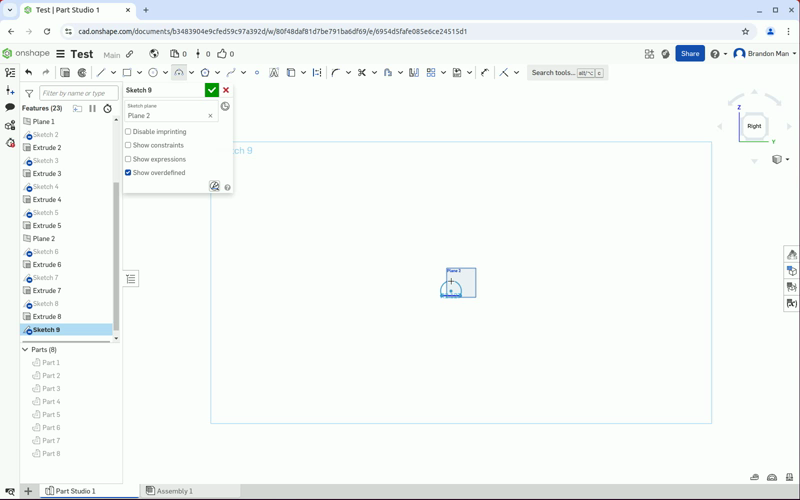
key(esc)
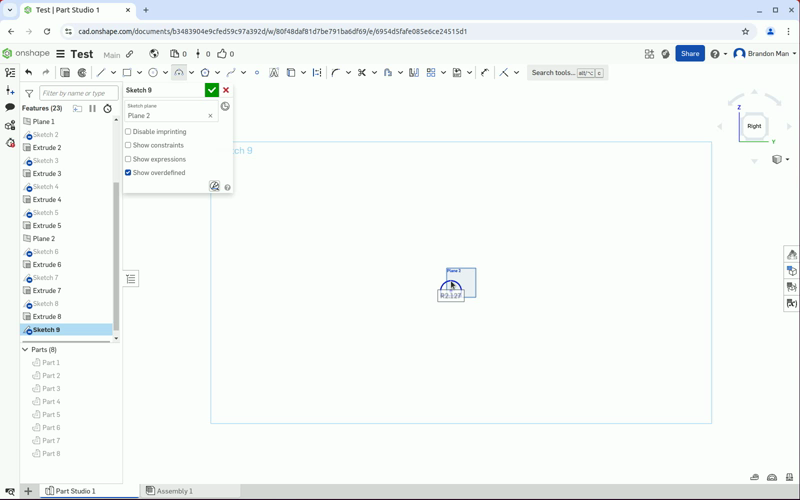
mouse_move(453, 288)
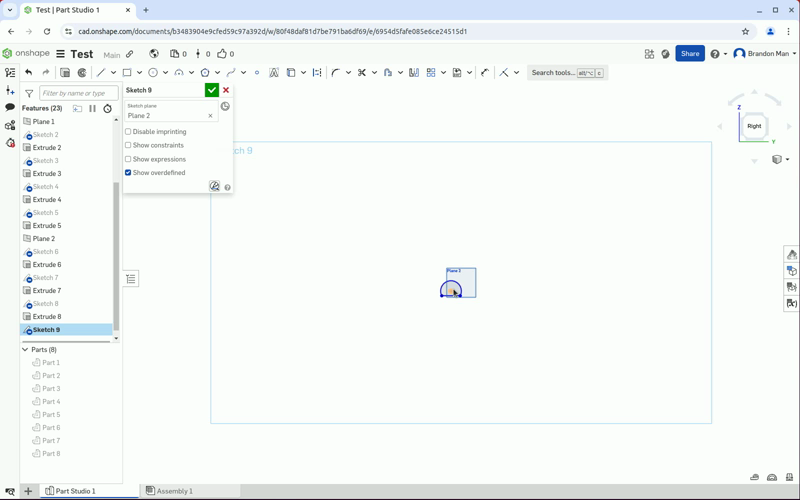
scroll(6)
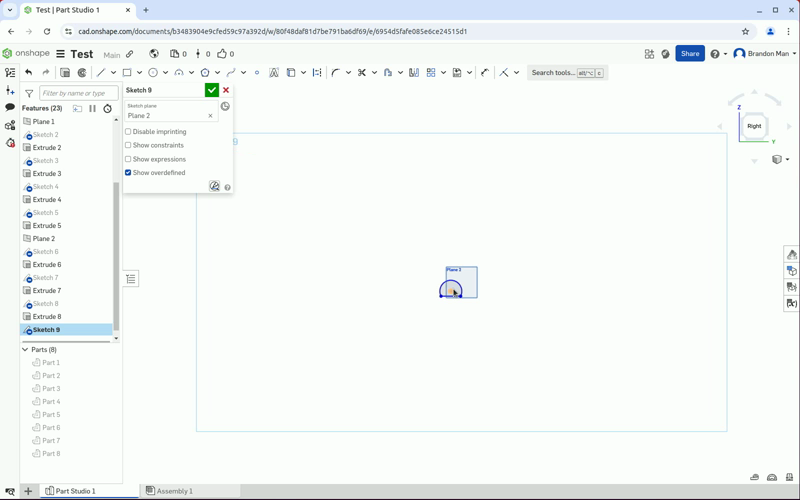
scroll(6)
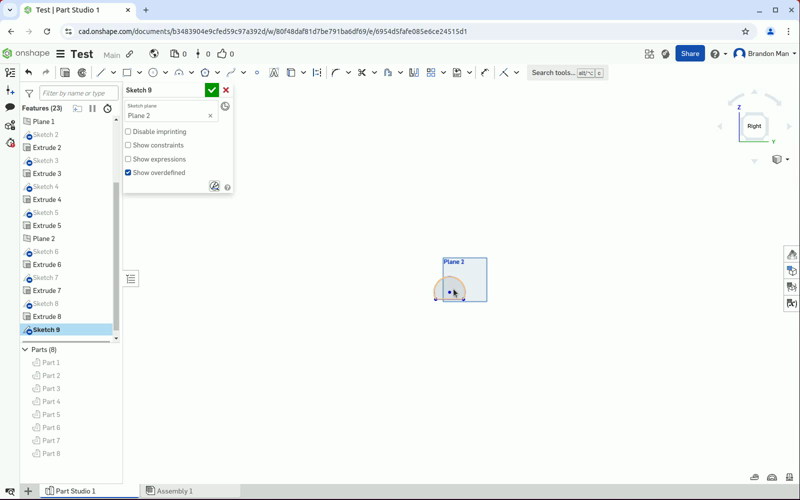
scroll(6)
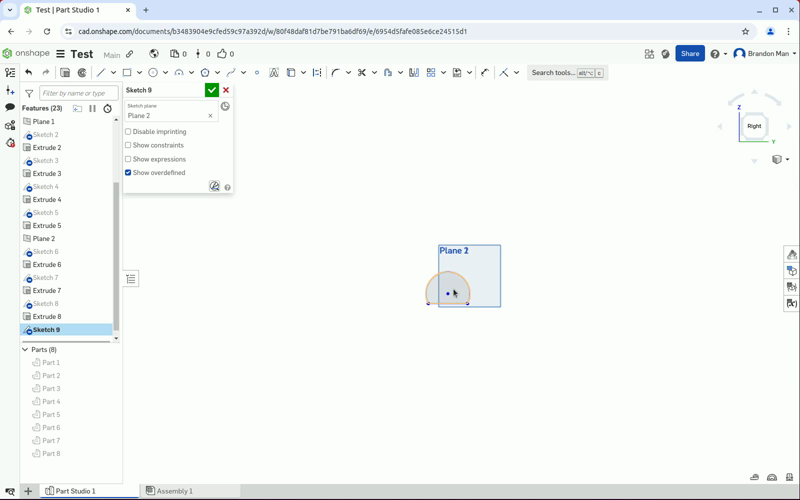
scroll(6)
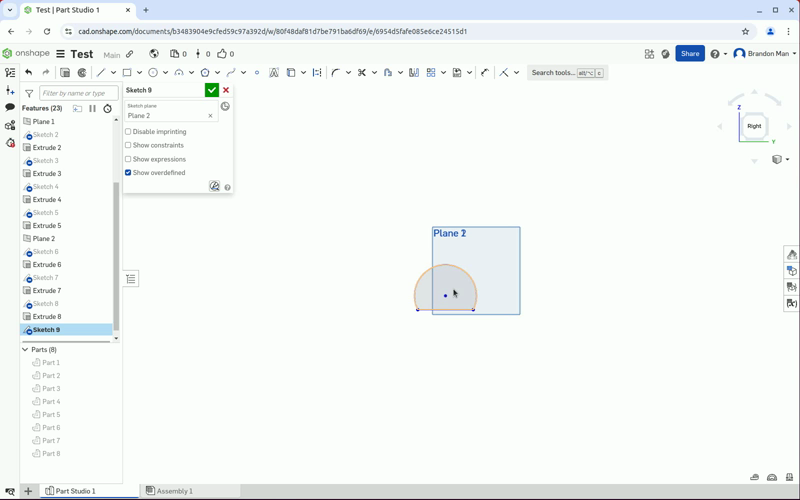
scroll(6)
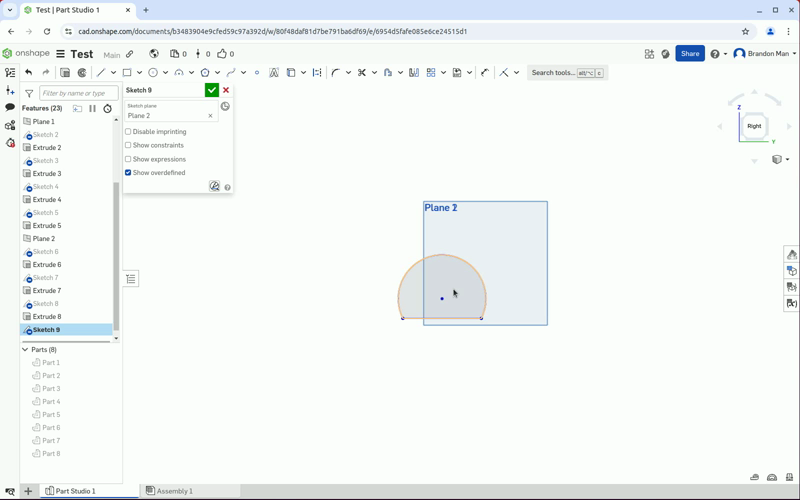
scroll(6)
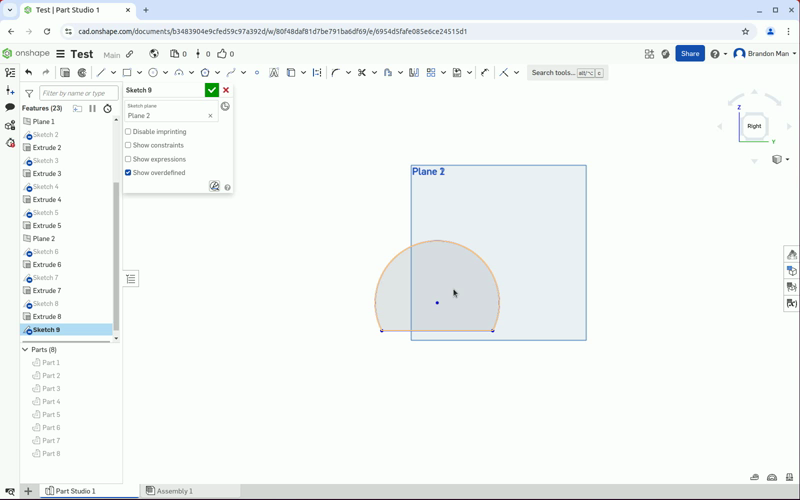
scroll(6)
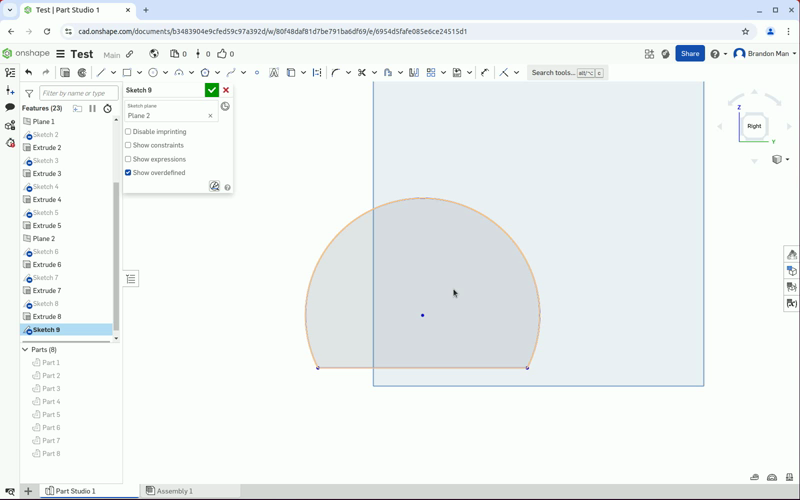
click(453, 288)
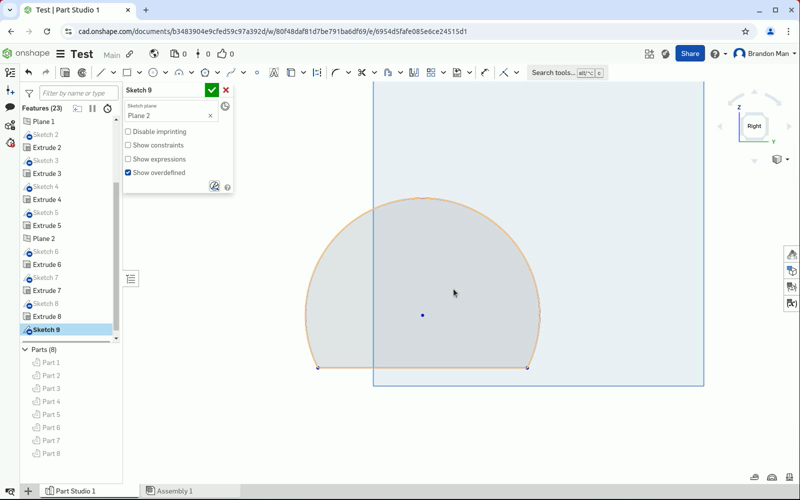
scroll(-6)
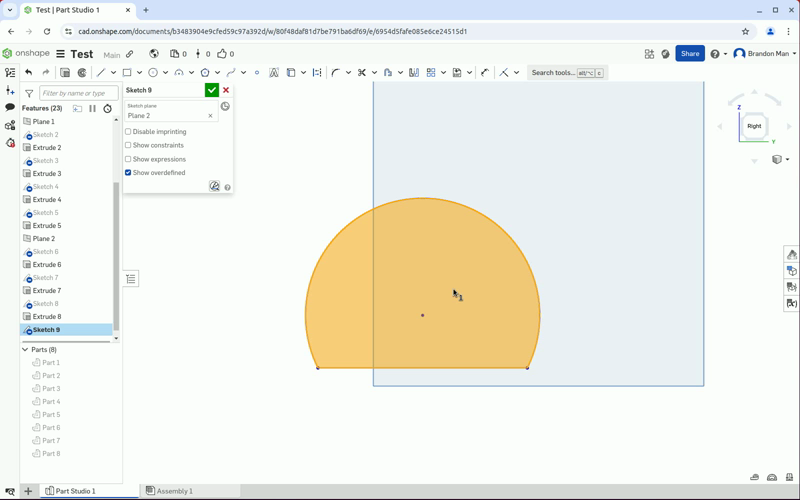
scroll(-6)
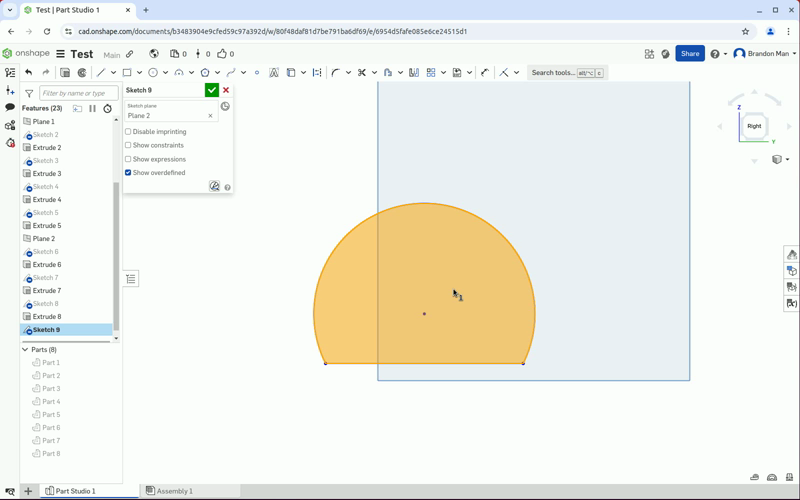
scroll(-6)
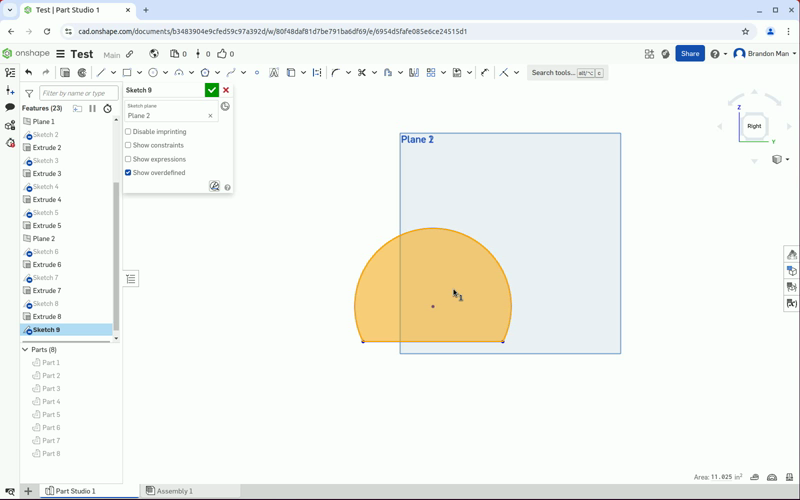
scroll(-6)
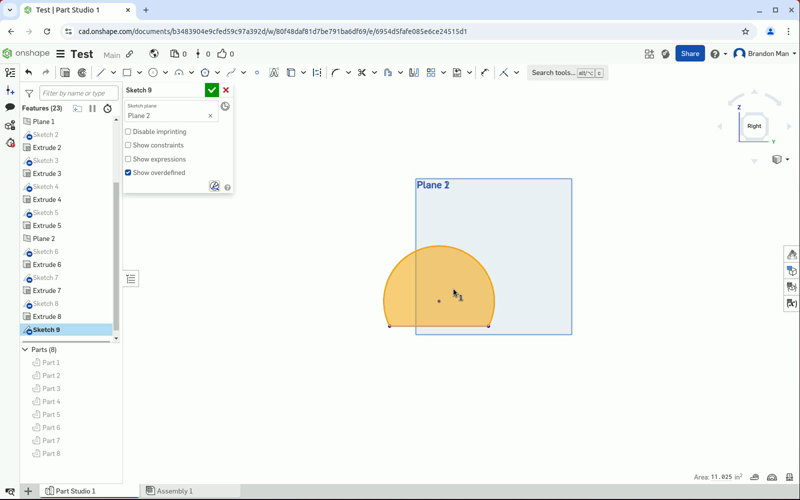
scroll(-6)
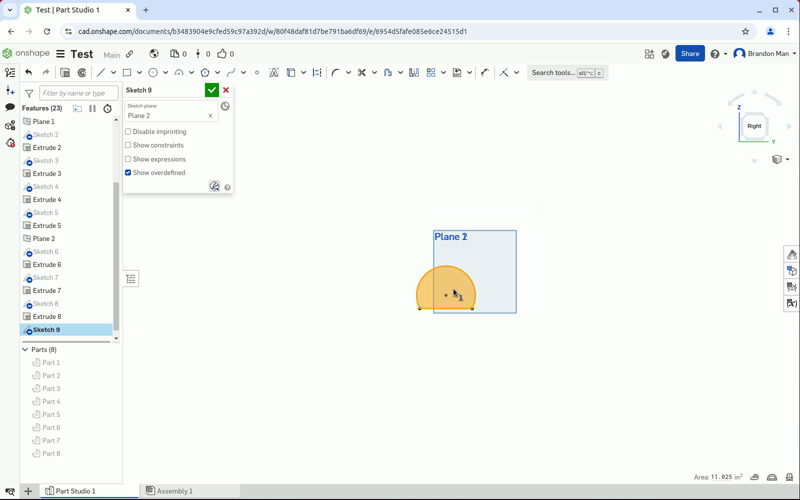
scroll(-6)
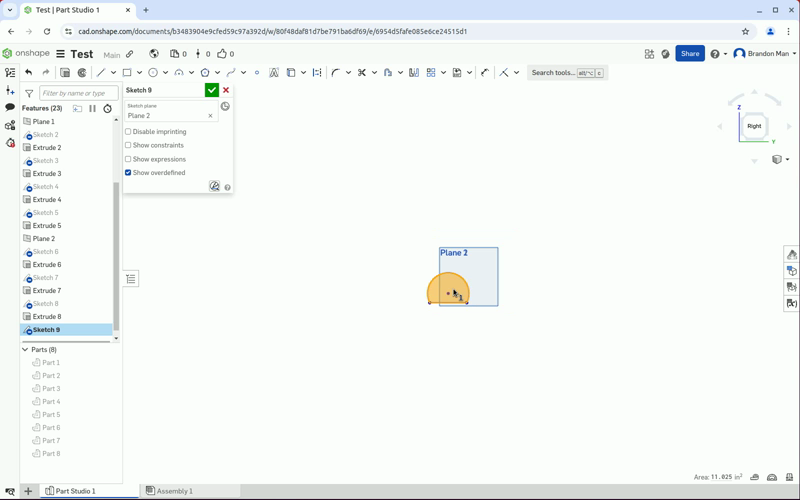
scroll(-6)
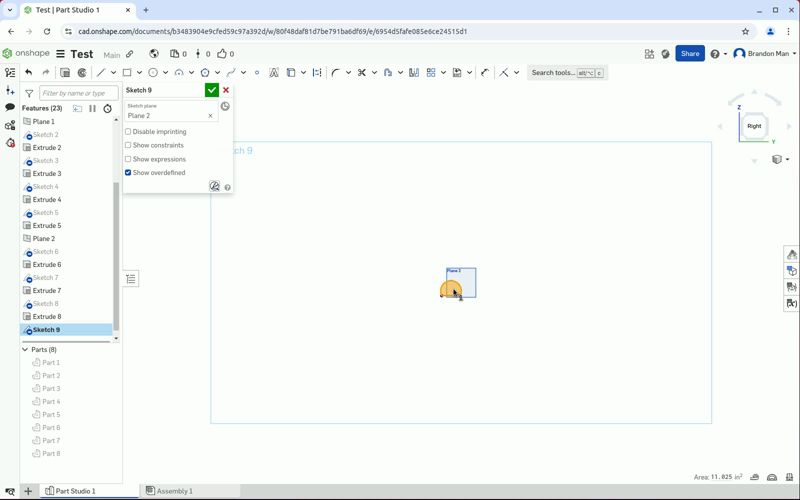
mouse_move(73, 352)
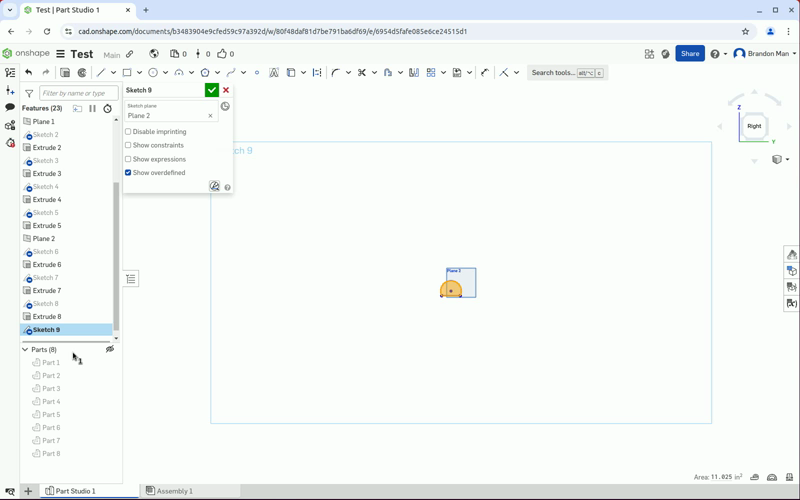
key(shift+y)
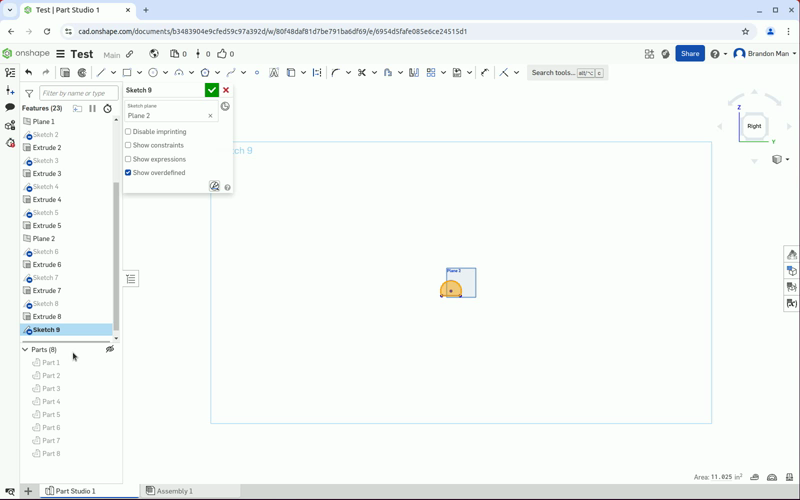
key(shift+e)
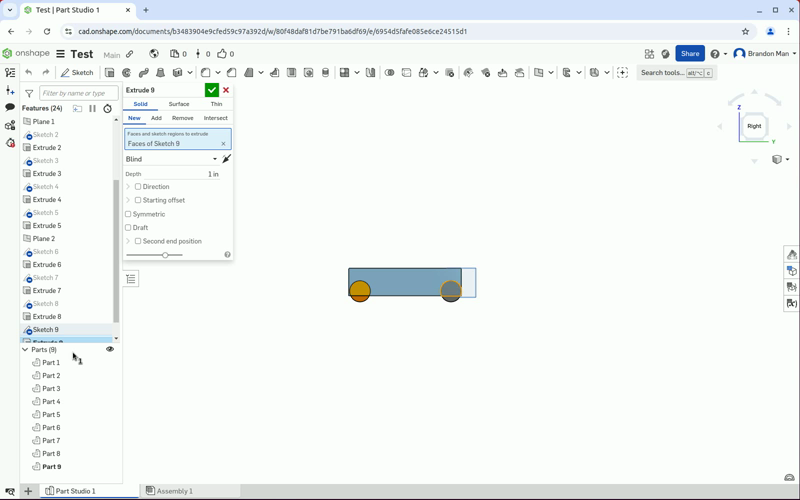
mouse_move(143, 106)
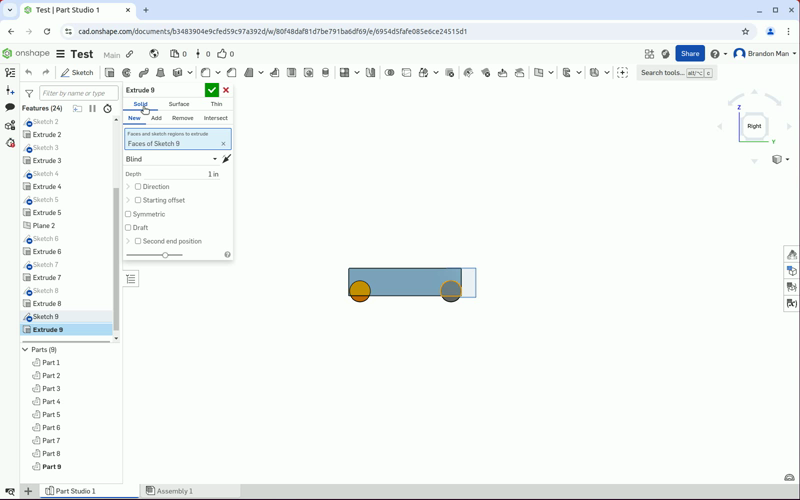
click(143, 106)
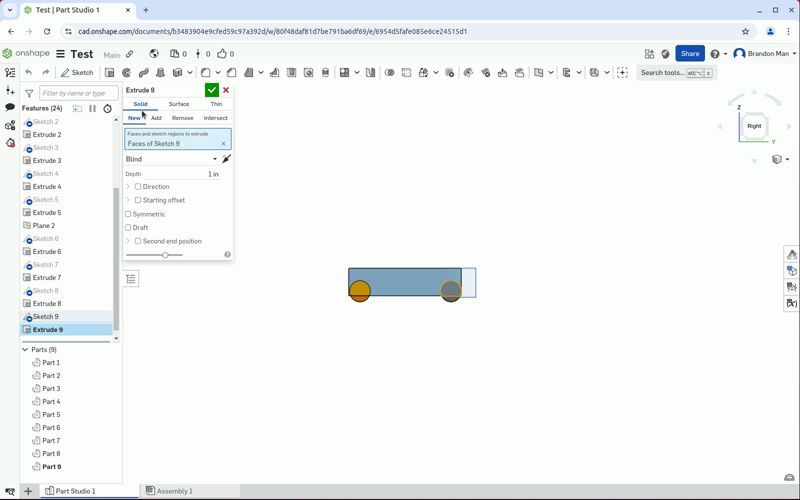
mouse_move(137, 120)
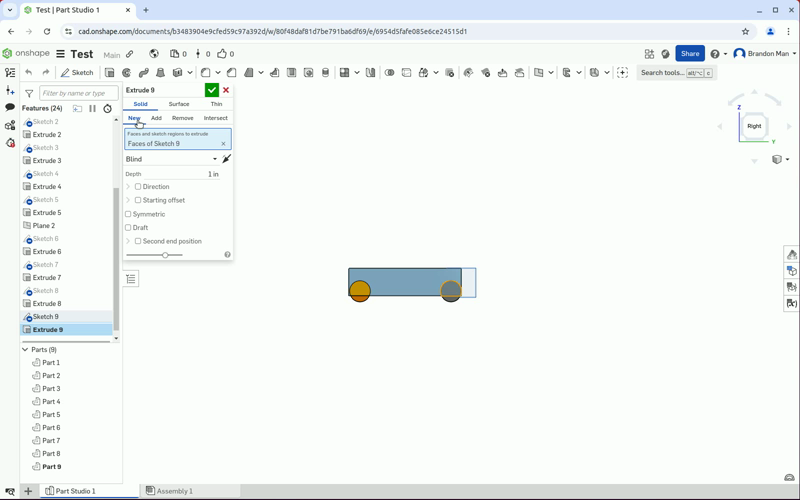
click(137, 120)
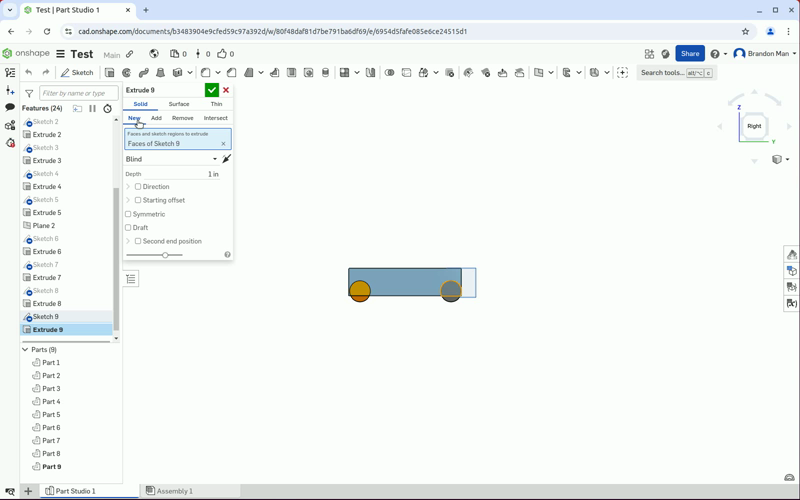
key(tab, 4)
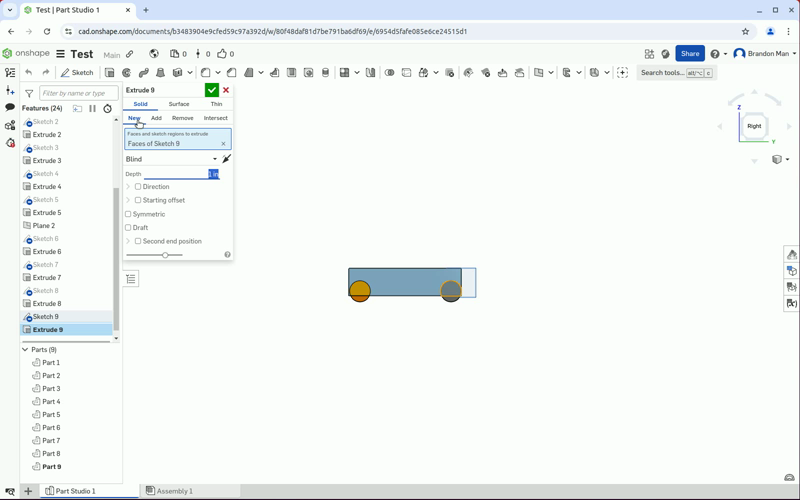
text(2.889)
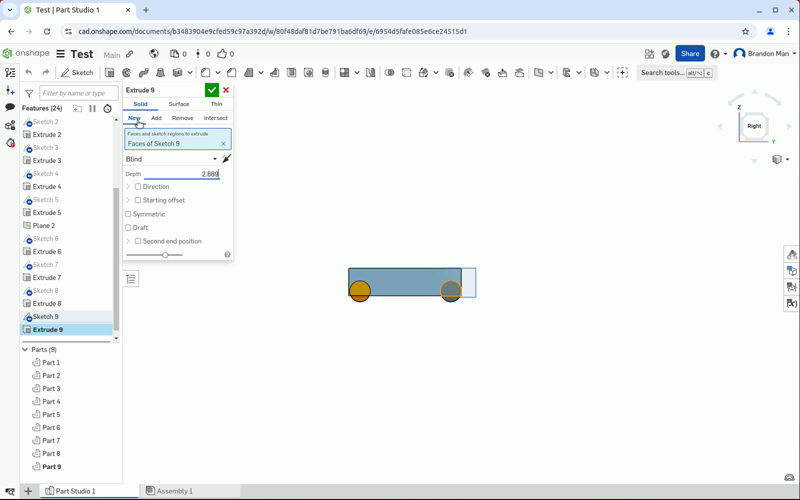
key(enter)
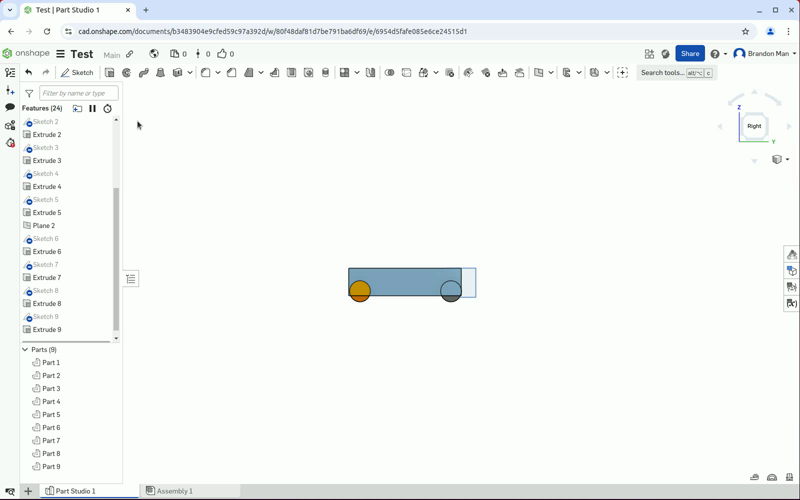
key(shift+h)
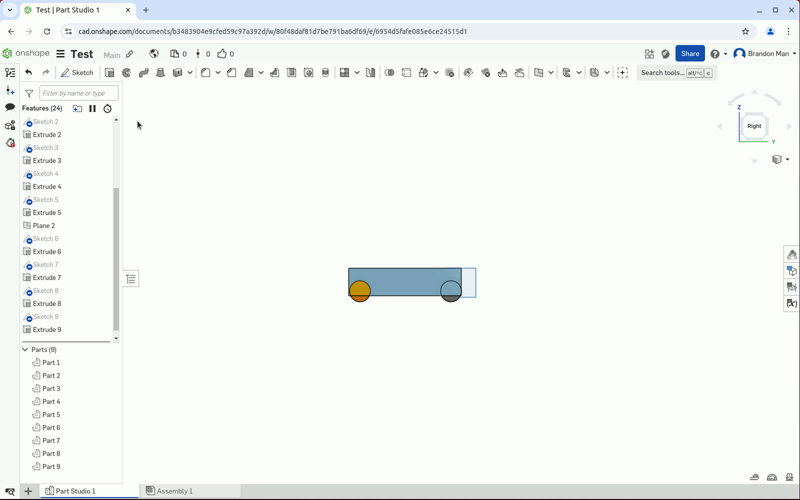
key(shift+h)
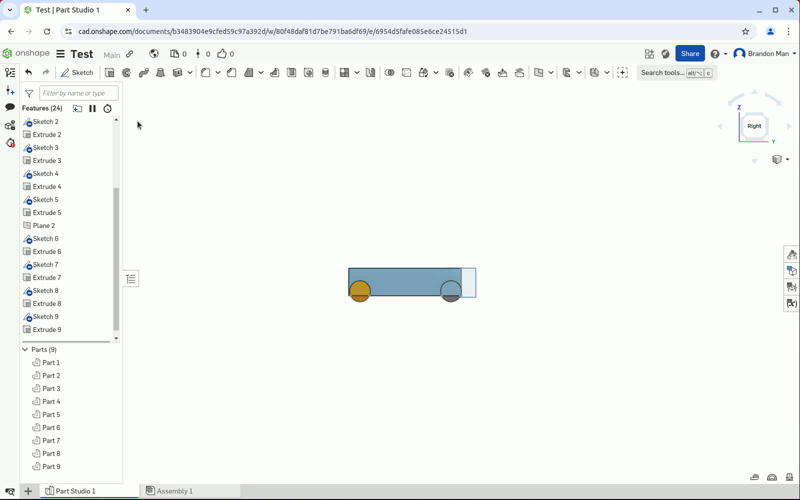
key(shift+7)
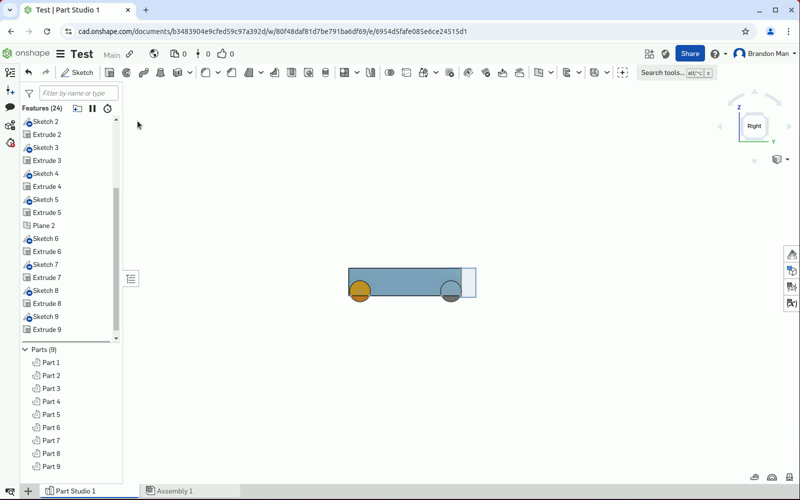
key(right, 2)
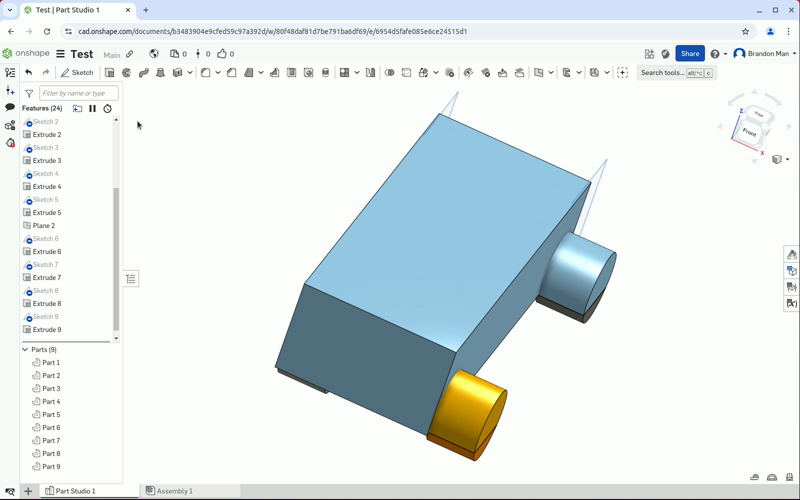
key(down, 2)
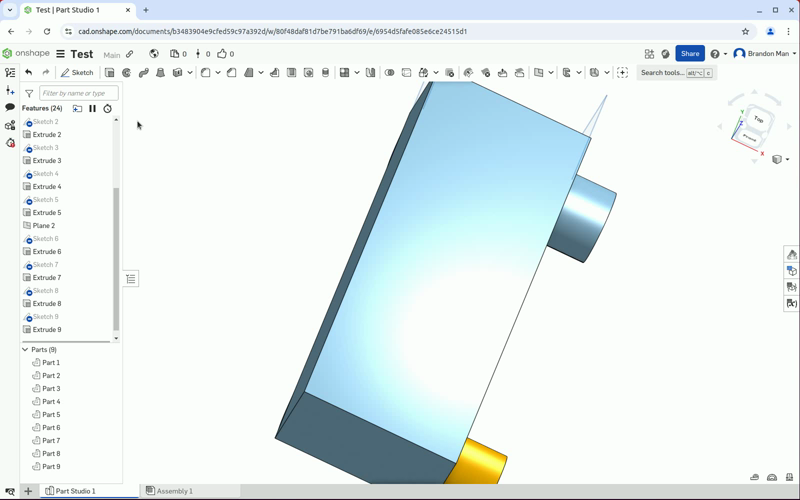
key(up, 2)
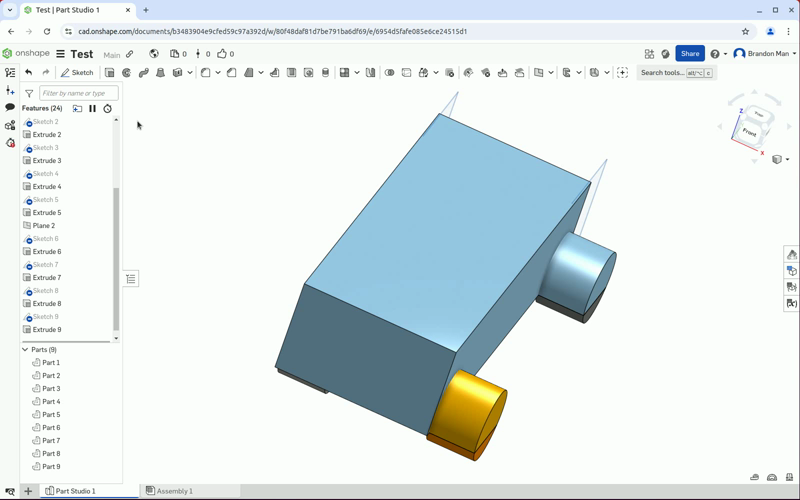
key(left, 2)
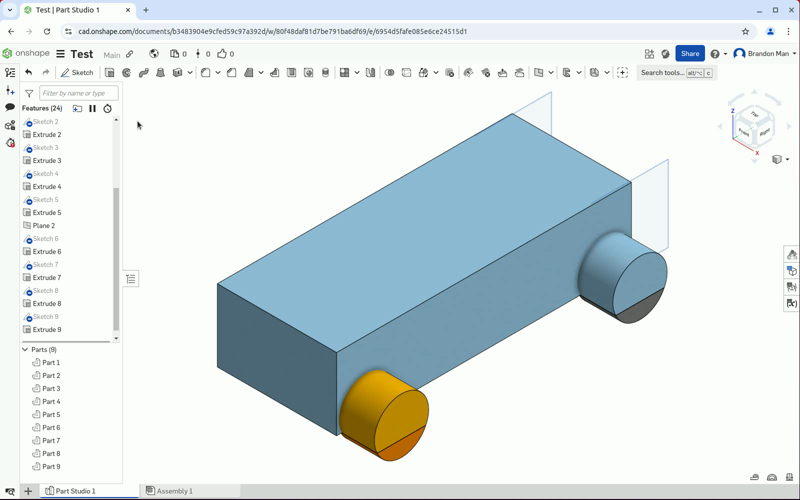
mouse_move(69, 85)
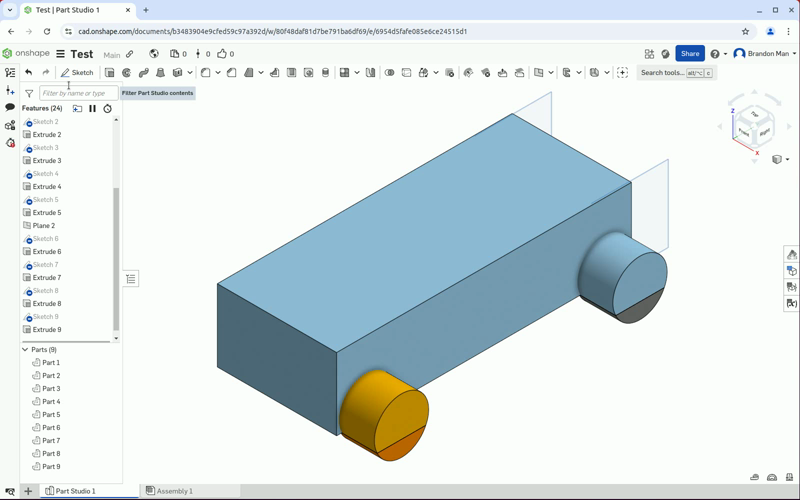
click(69, 85)